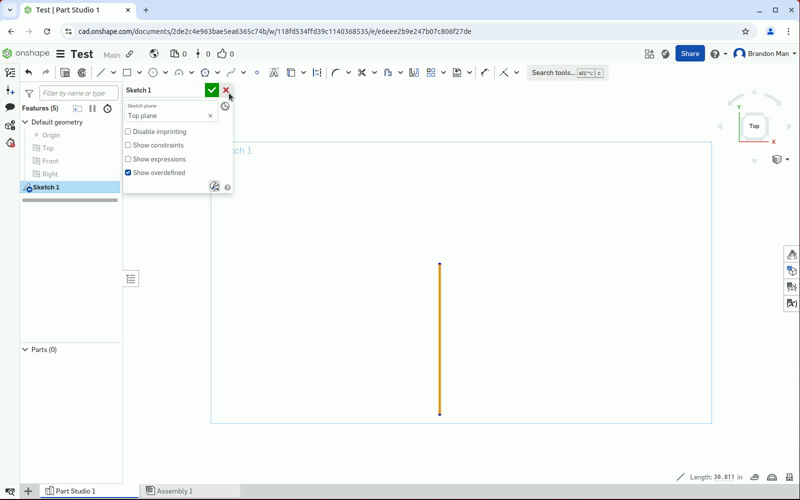
key(shift+h)
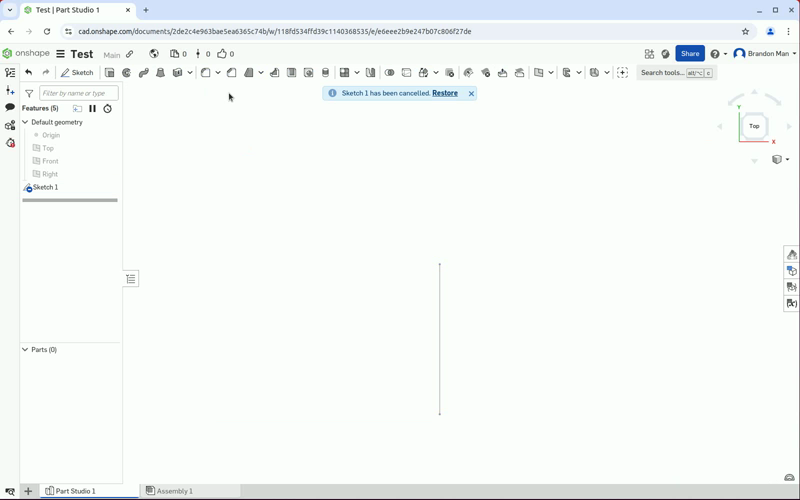
key(shift+s)
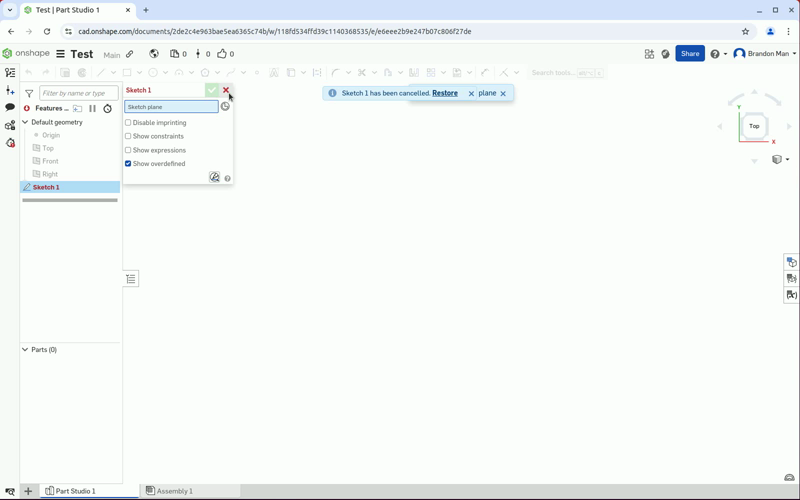
mouse_move(73, 150)
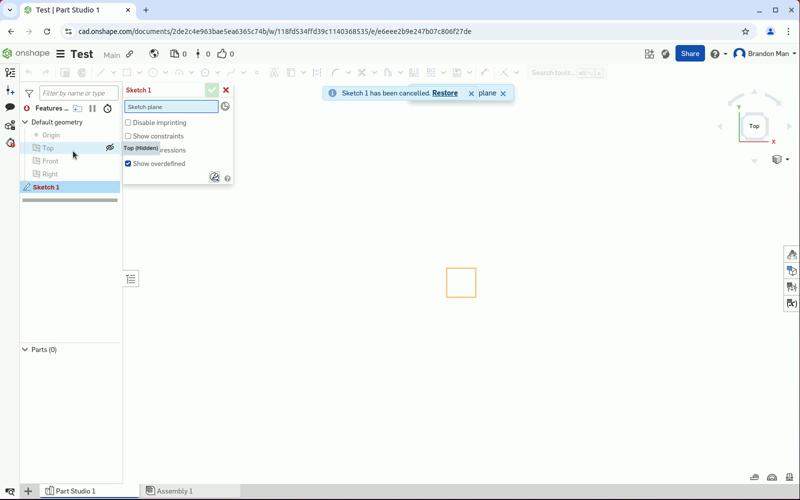
click(73, 150)
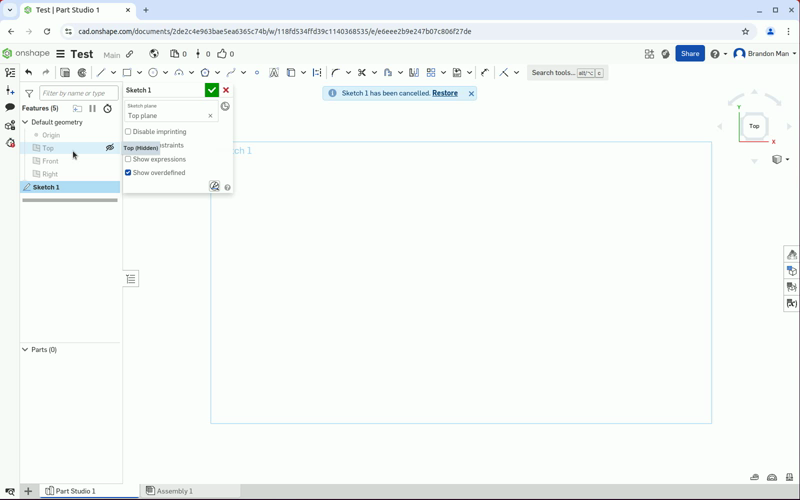
mouse_move(73, 352)
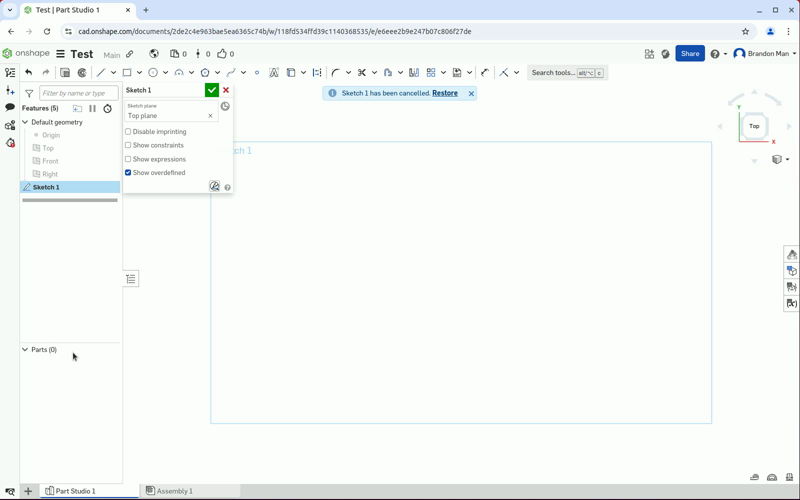
key(y)
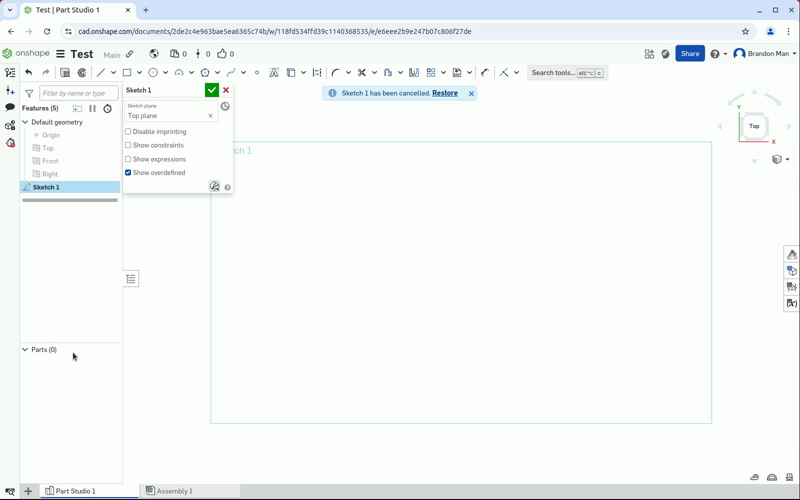
key(l)
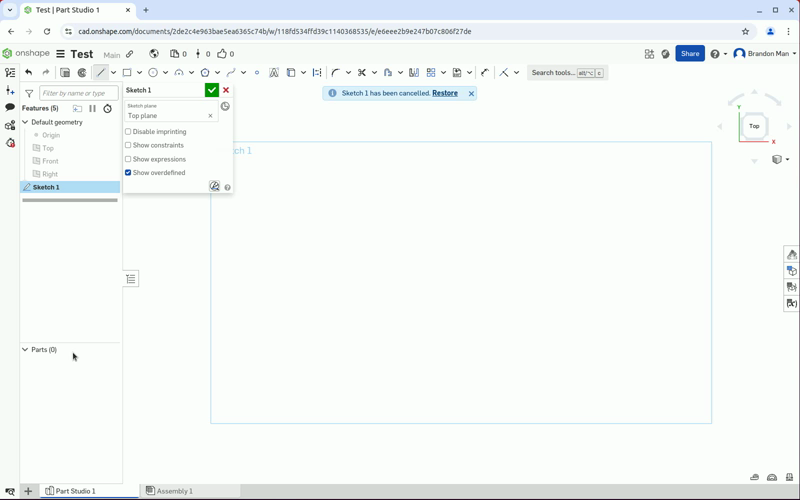
key_down(shift)
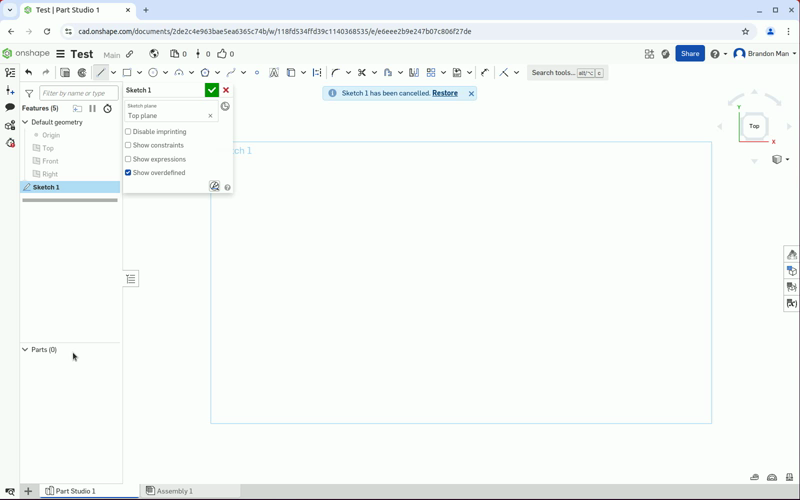
mouse_move(417, 301)
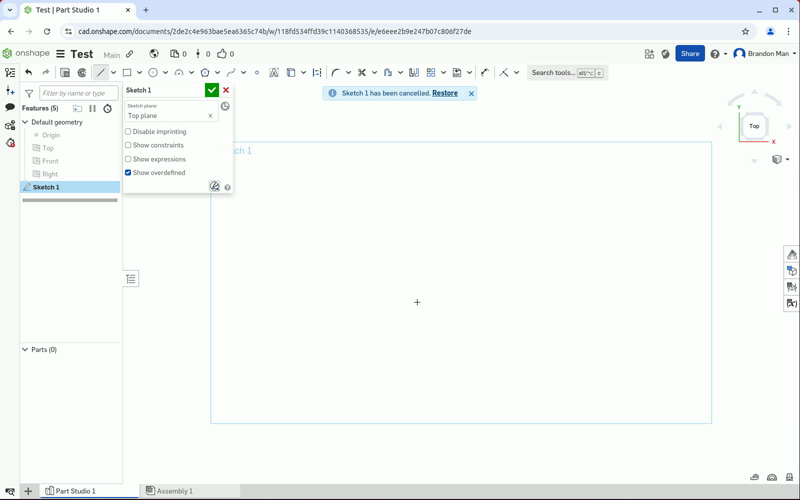
click(417, 301)
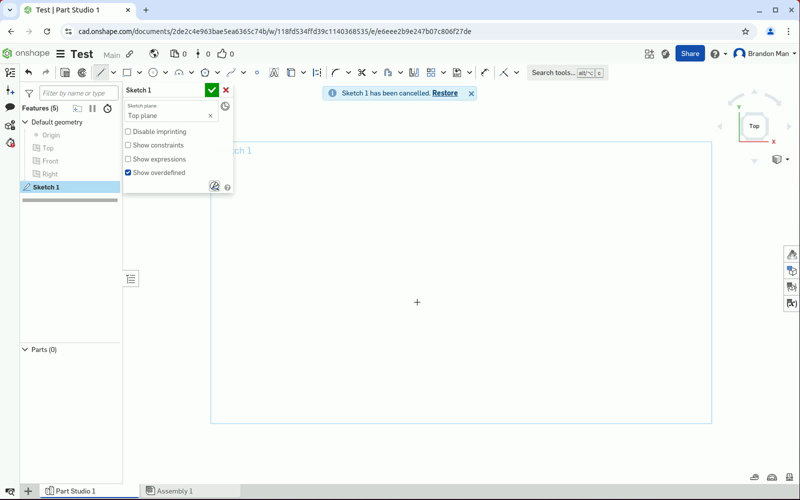
key_up(shift)
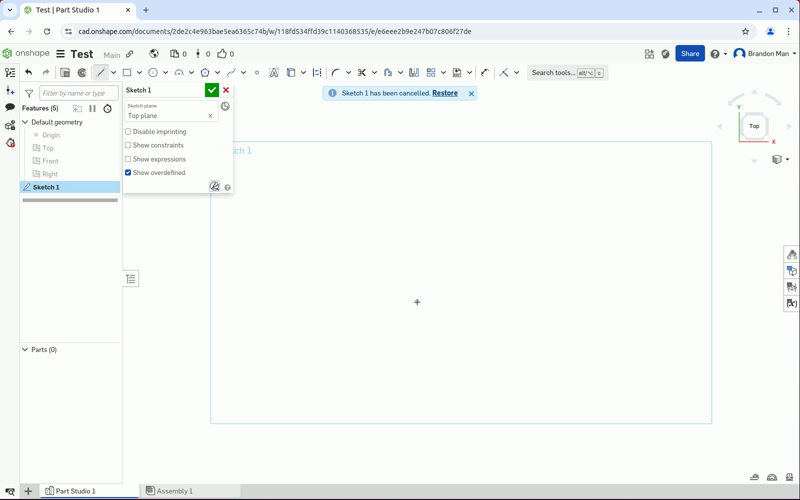
key_down(shift)
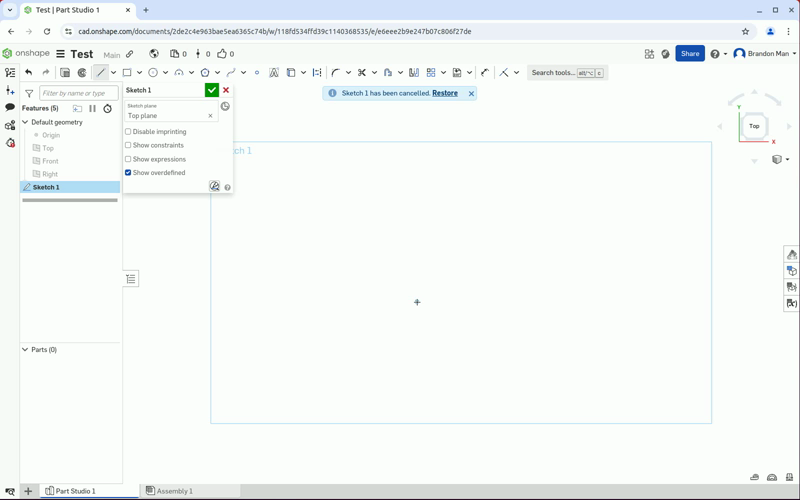
mouse_move(505, 301)
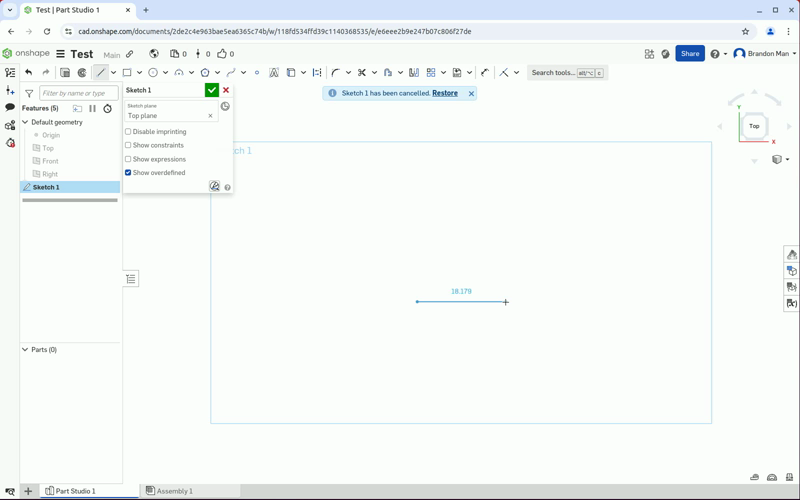
click(505, 301)
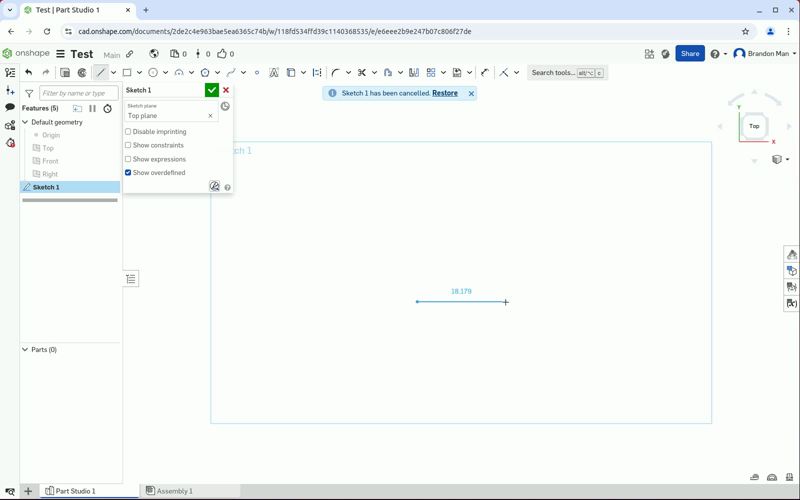
key_up(shift)
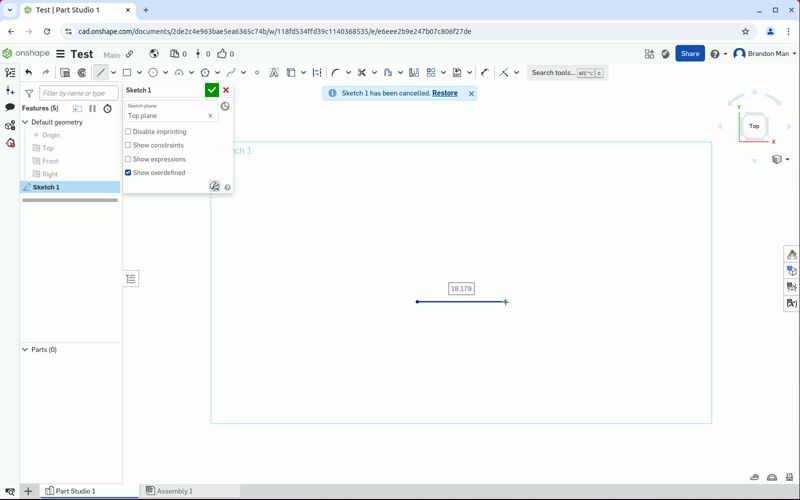
key_down(shift)
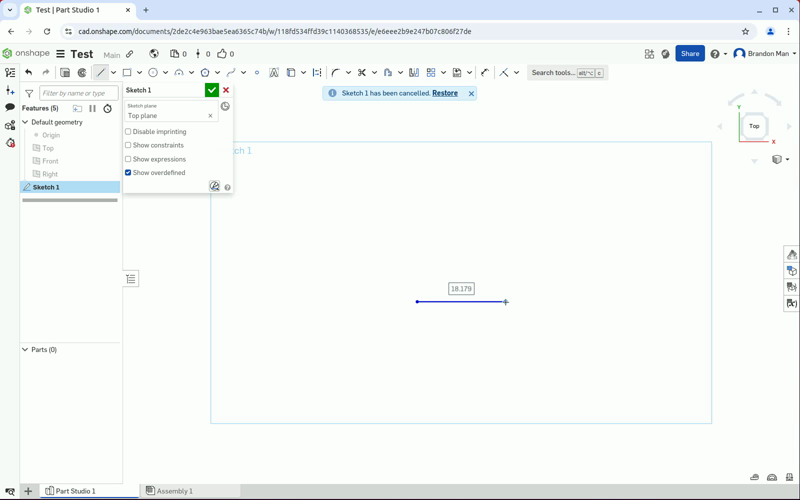
mouse_move(535, 301)
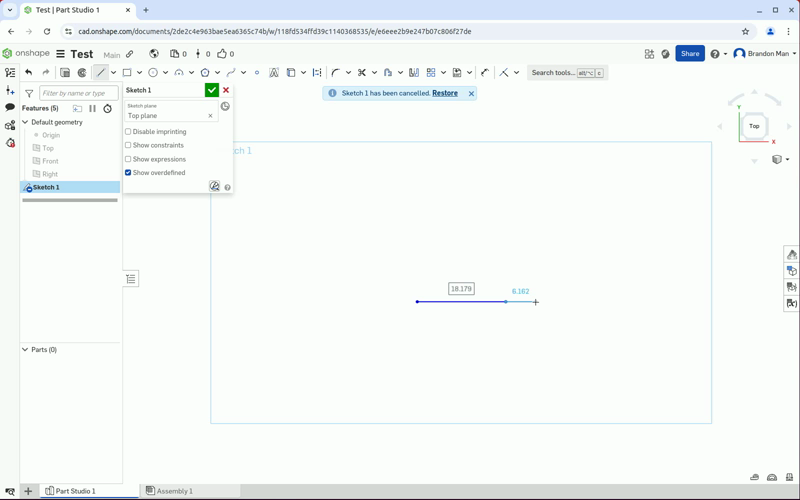
mouse_move(505, 263)
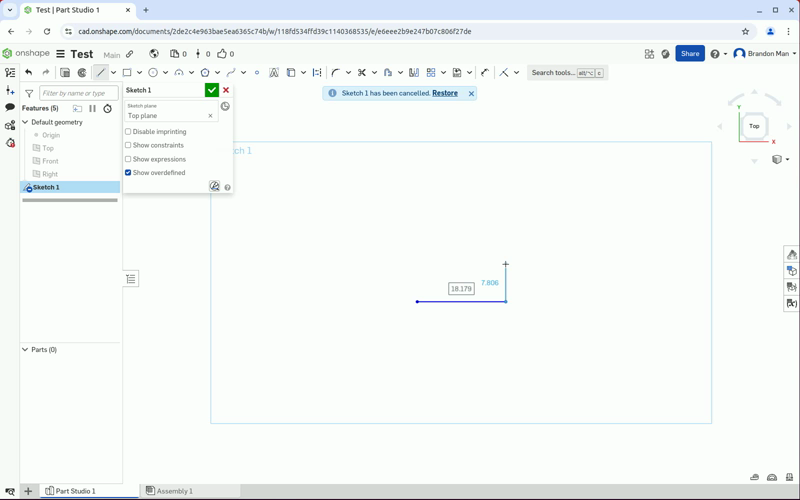
click(505, 263)
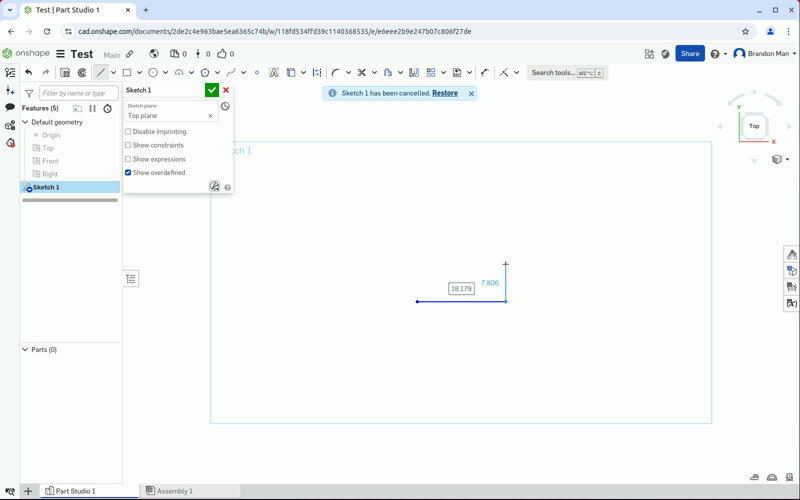
key_up(shift)
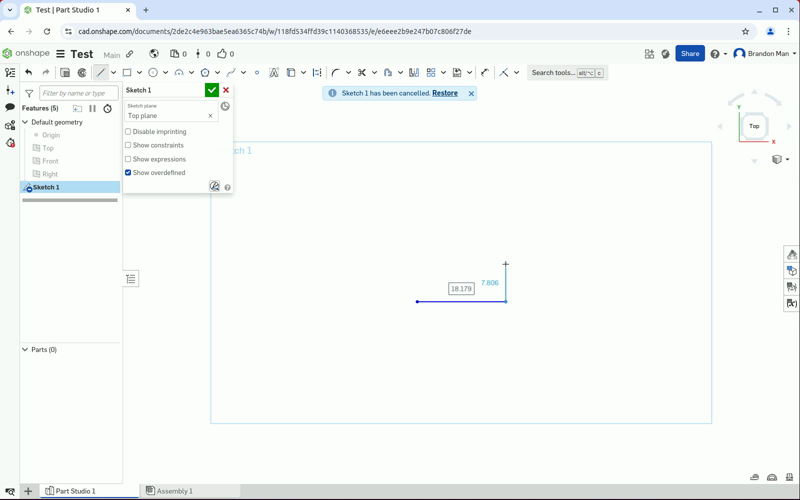
key_down(shift)
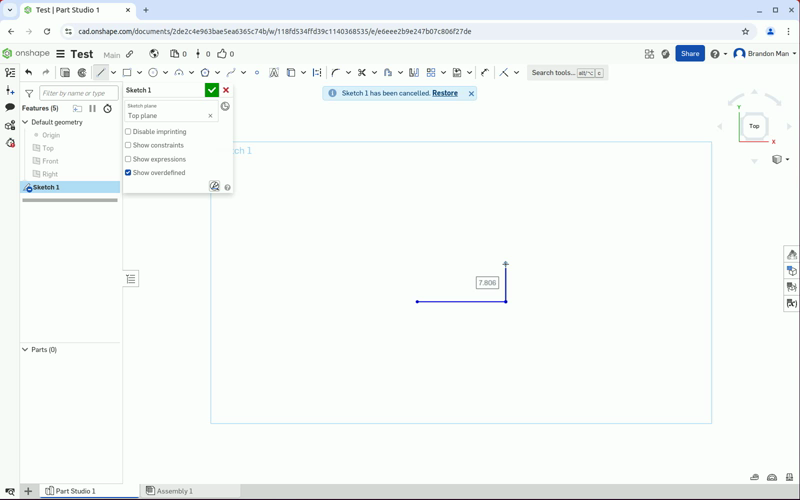
mouse_move(417, 263)
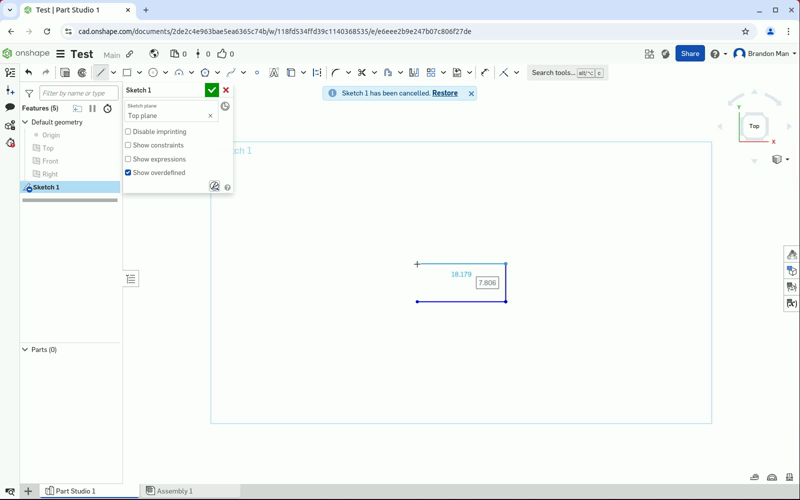
click(417, 263)
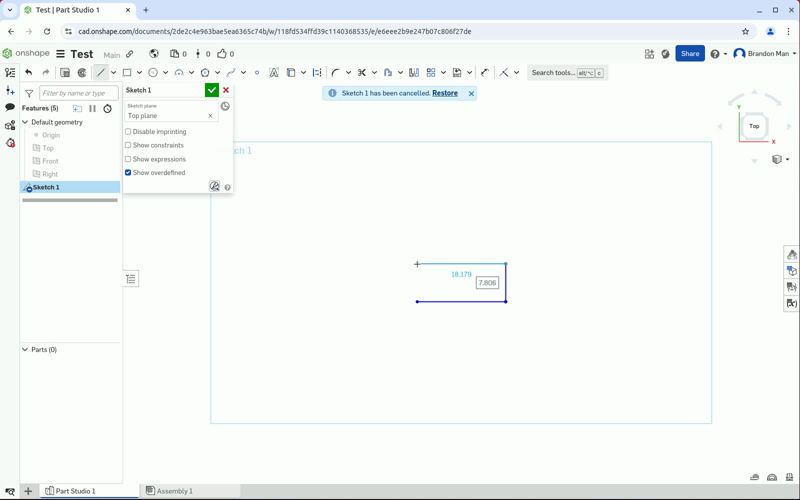
key_up(shift)
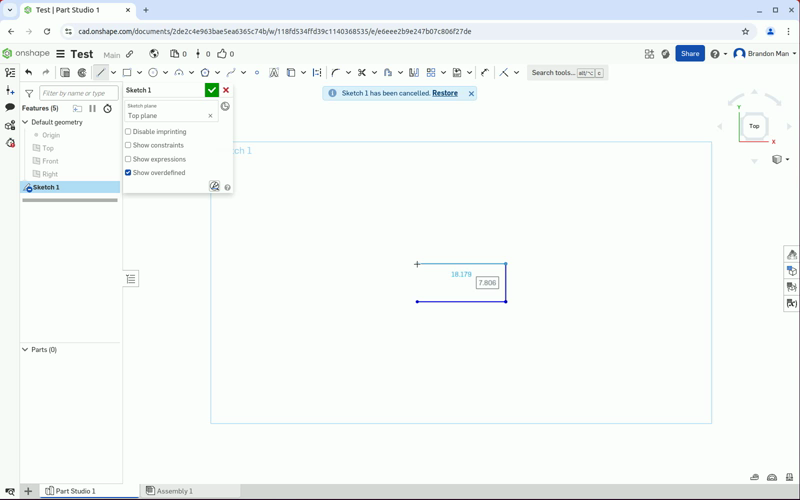
mouse_move(447, 263)
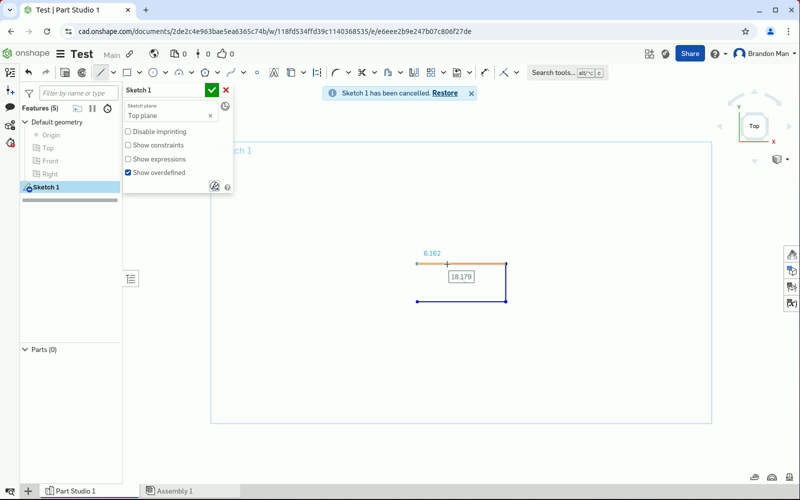
key_down(shift)
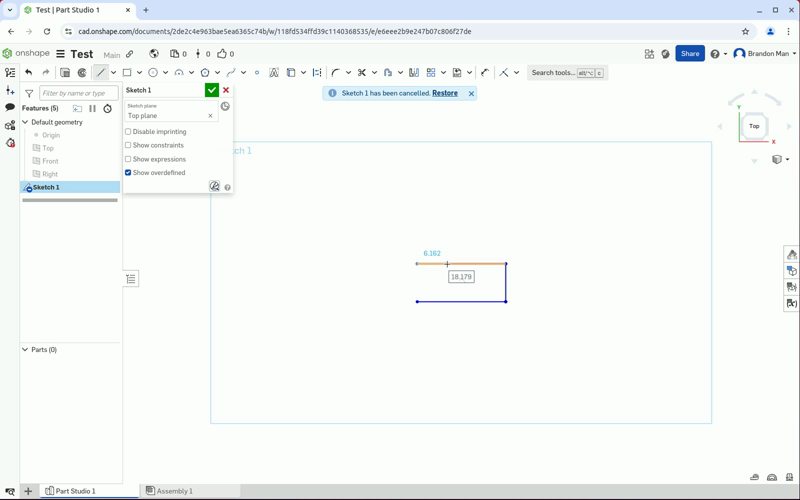
mouse_move(417, 301)
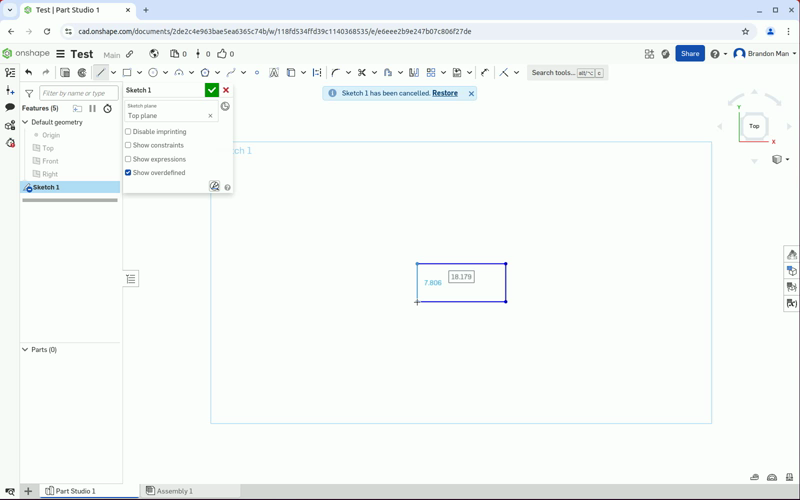
key_up(shift)
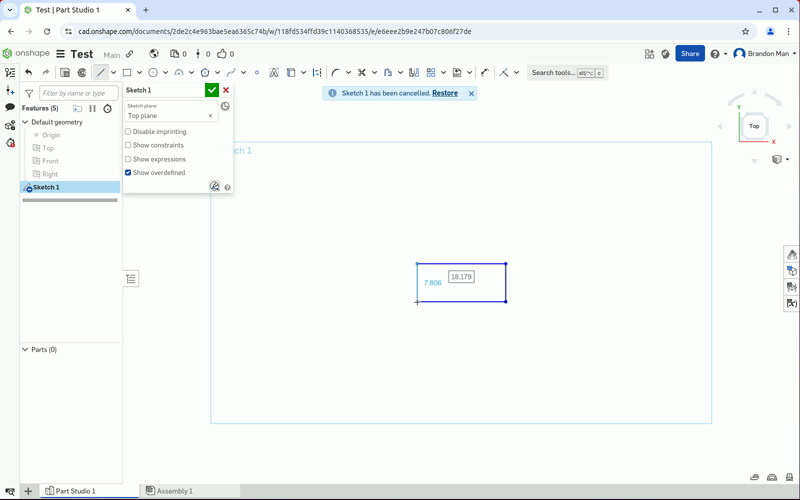
click(417, 301)
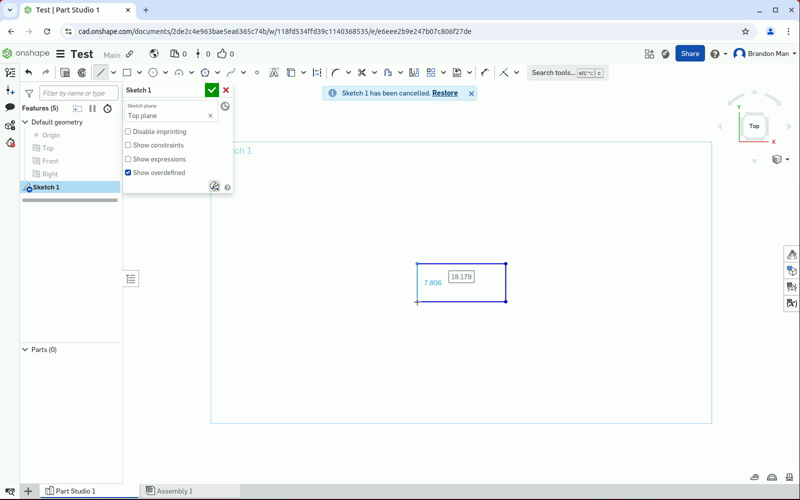
key(esc)
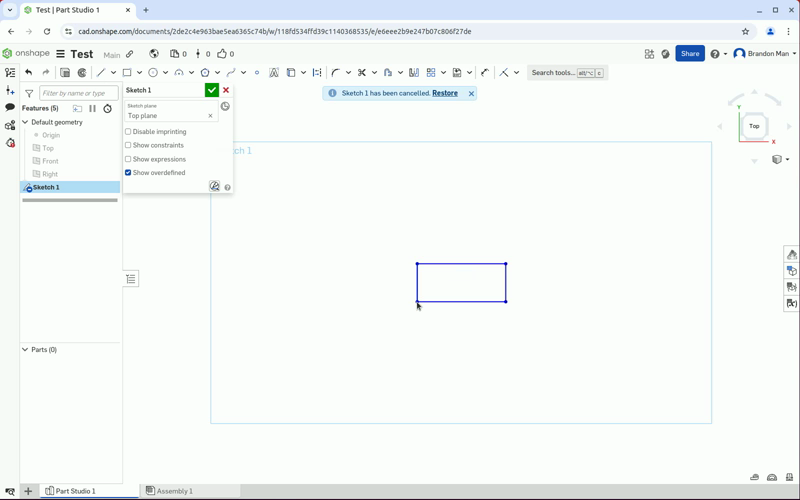
key(l)
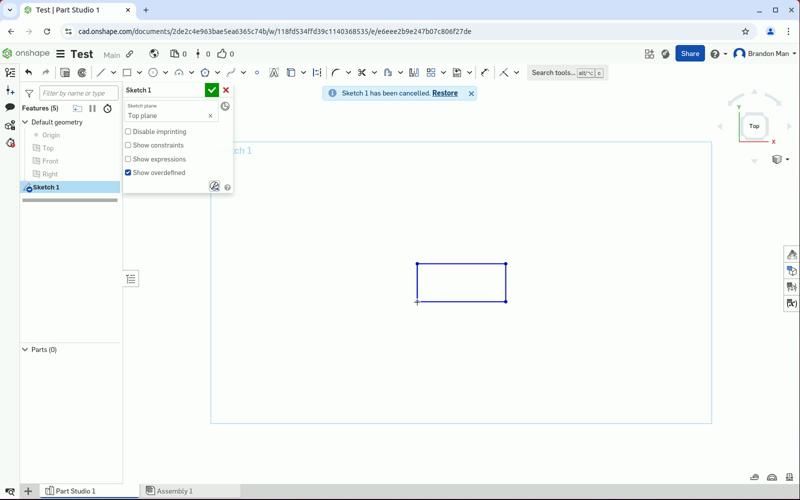
key_down(shift)
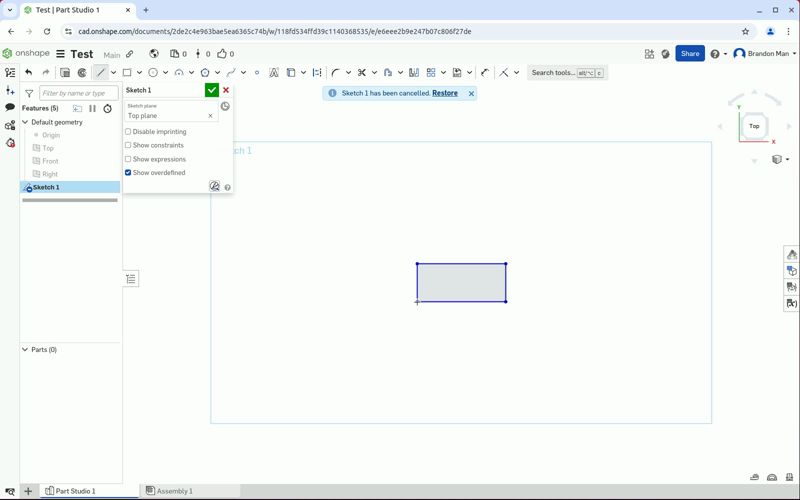
mouse_move(418, 300)
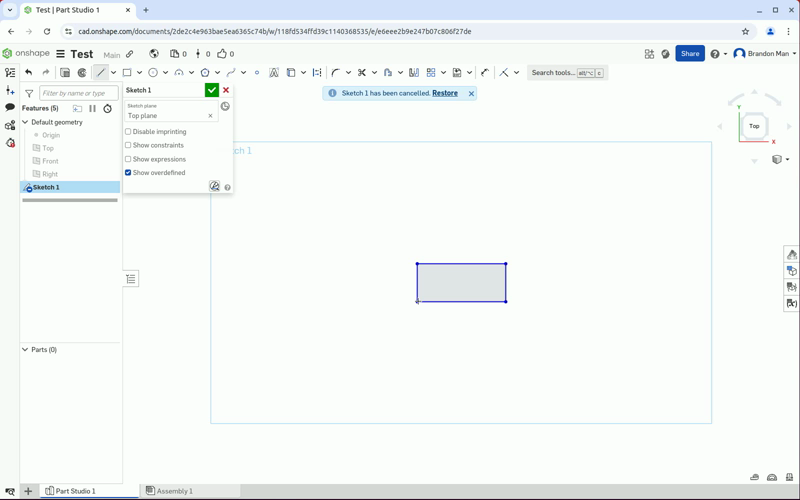
scroll(6)
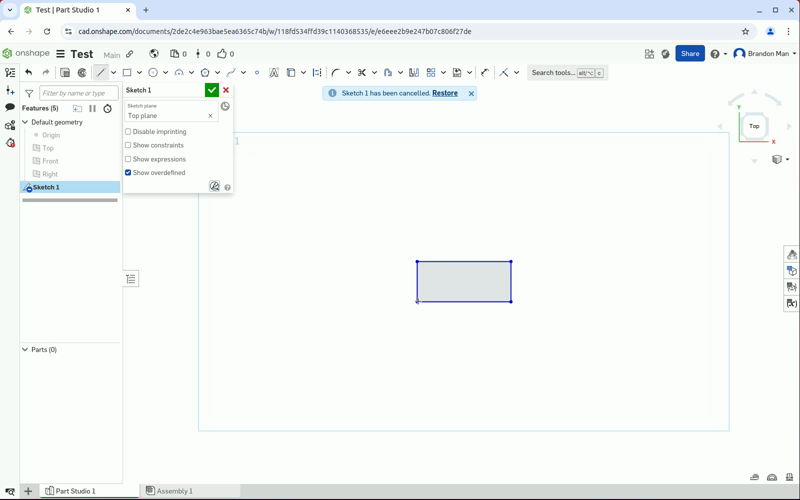
scroll(6)
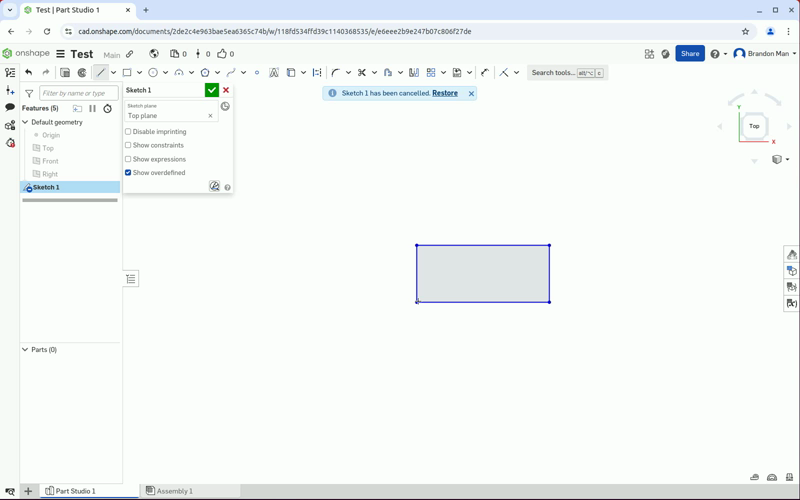
scroll(6)
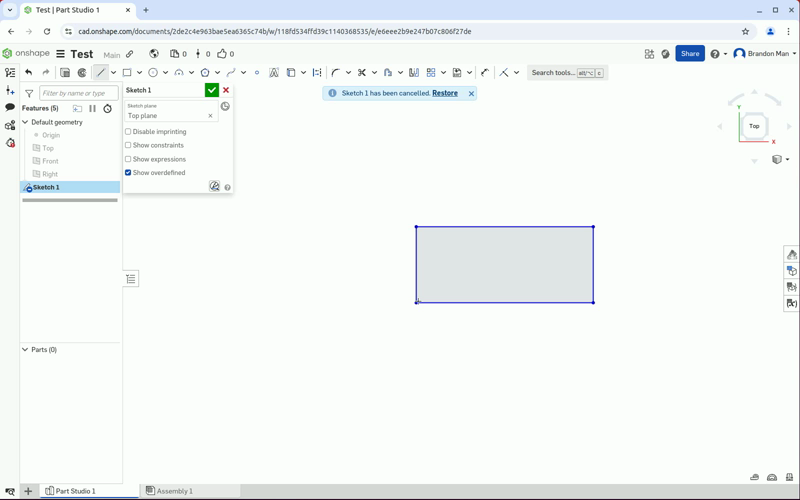
scroll(6)
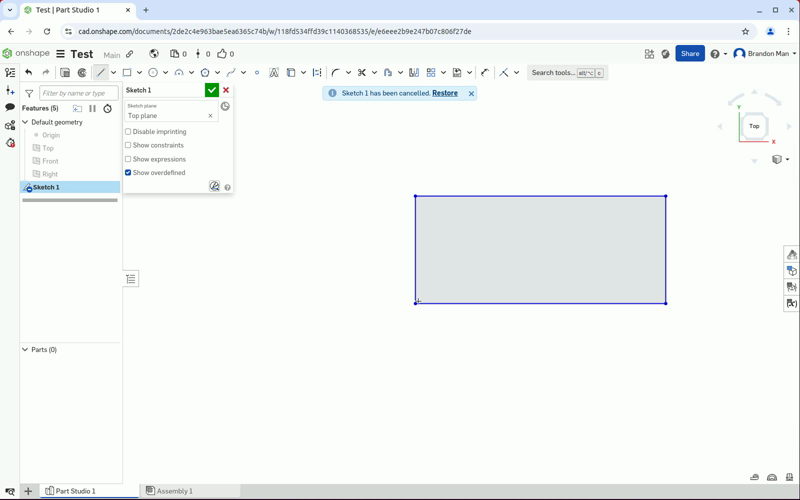
scroll(6)
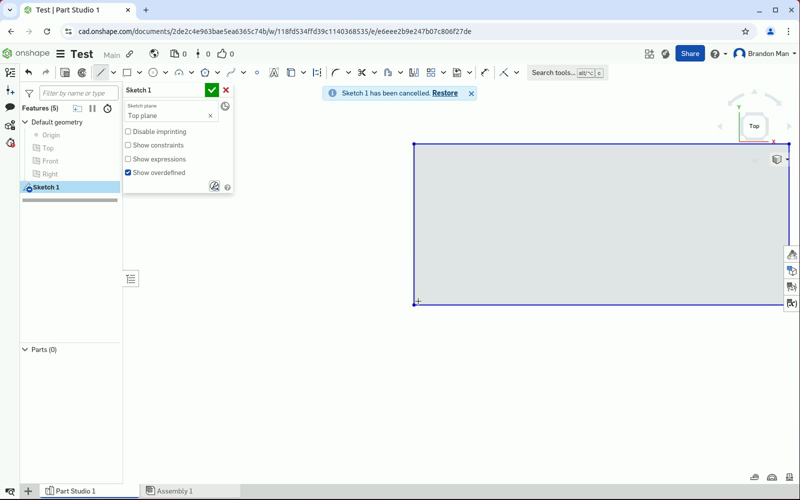
scroll(6)
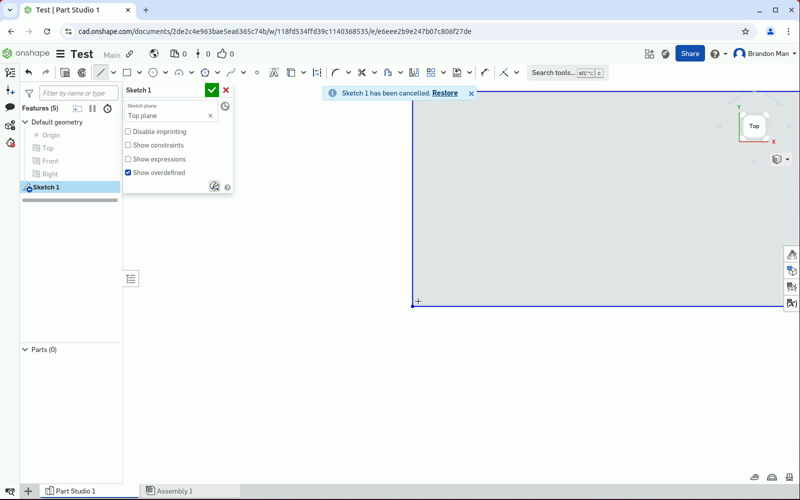
scroll(6)
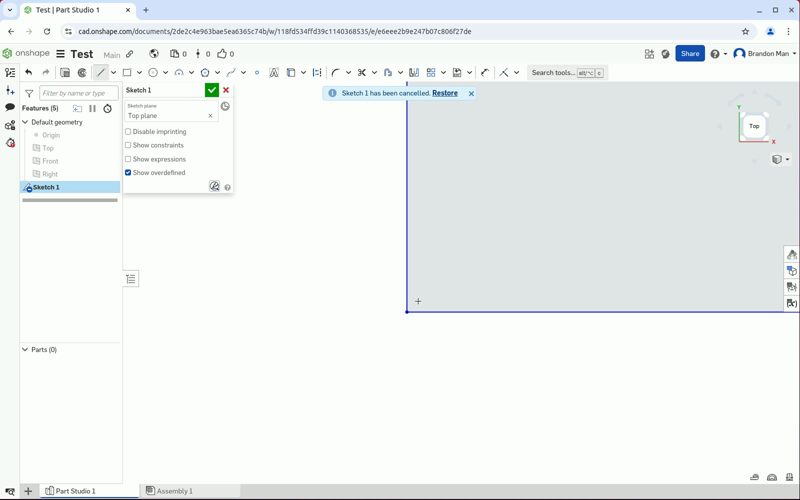
click(418, 300)
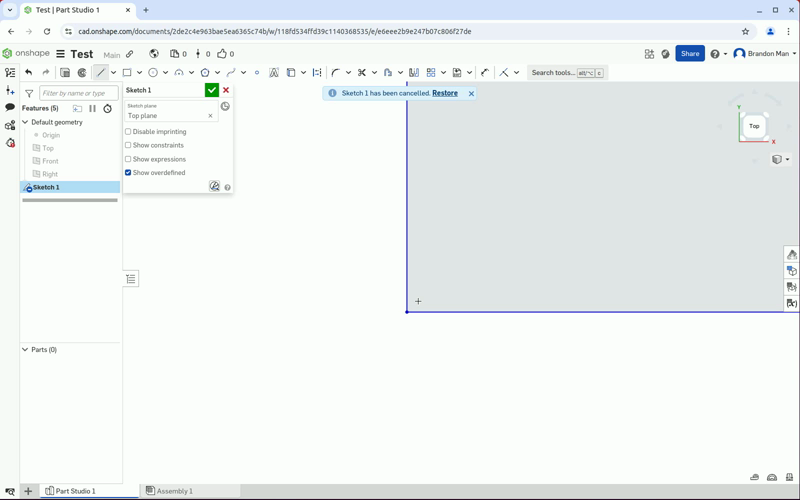
scroll(-6)
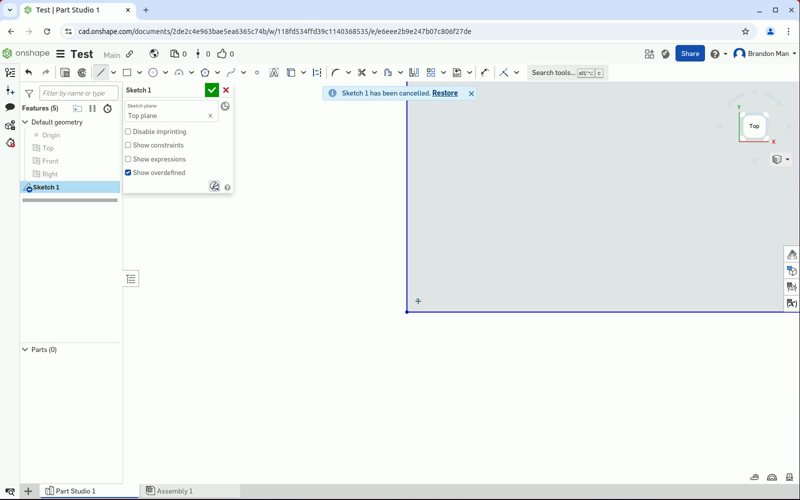
scroll(-6)
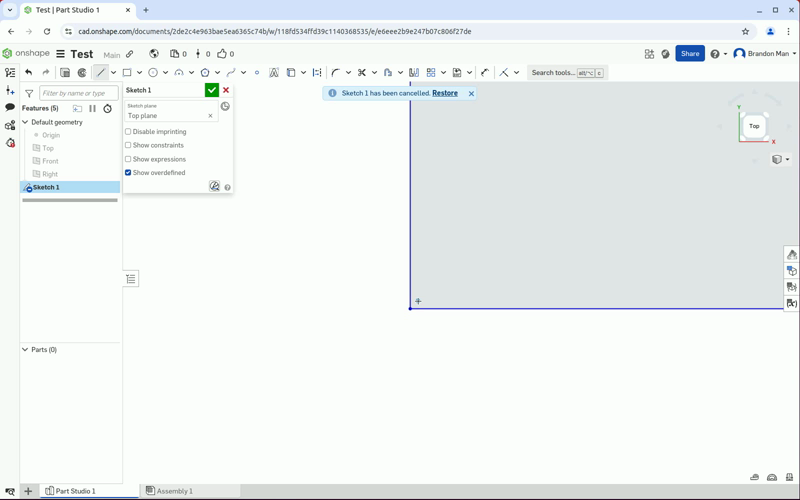
scroll(-6)
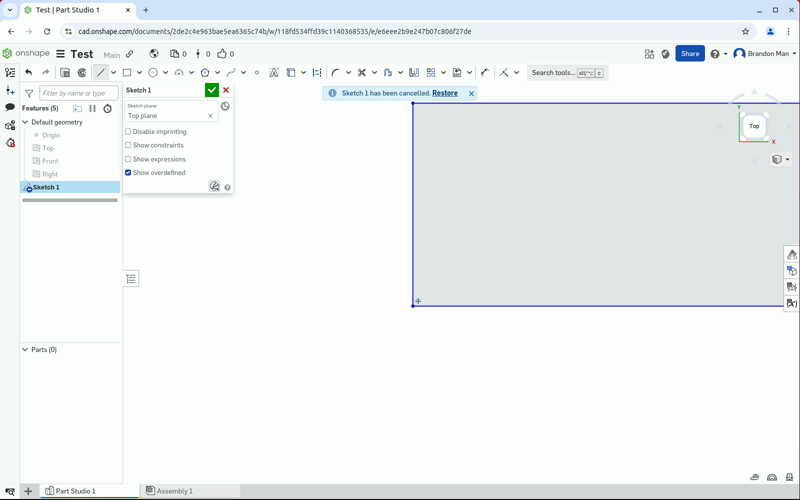
scroll(-6)
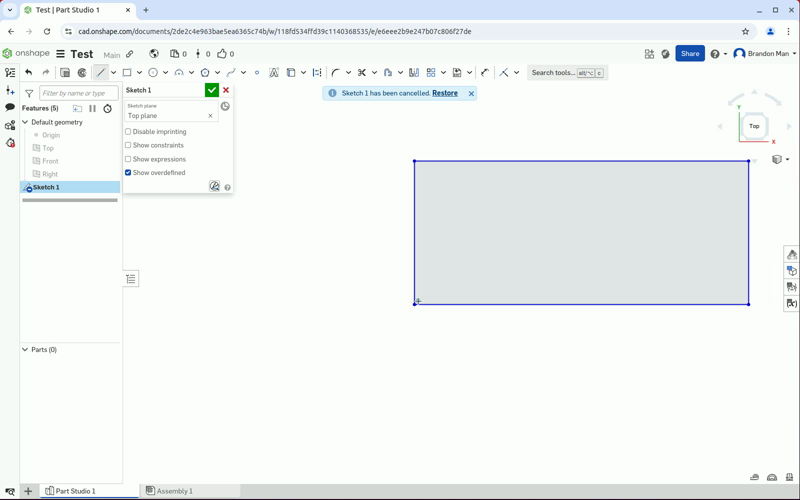
scroll(-6)
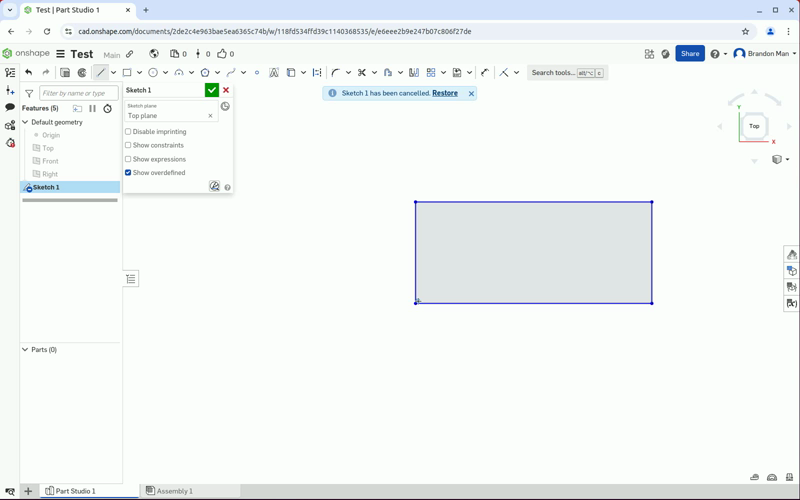
scroll(-6)
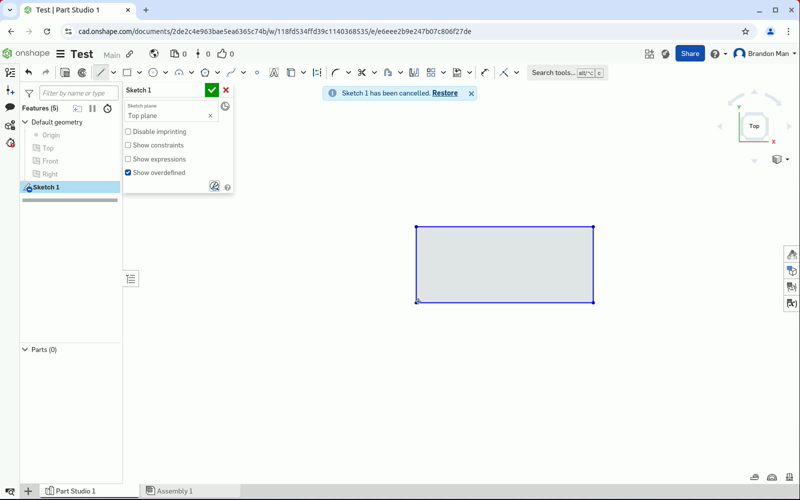
scroll(-6)
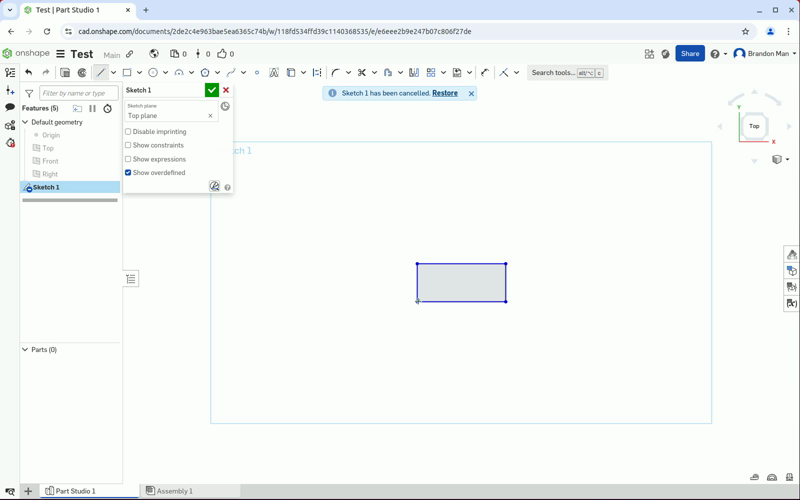
key_up(shift)
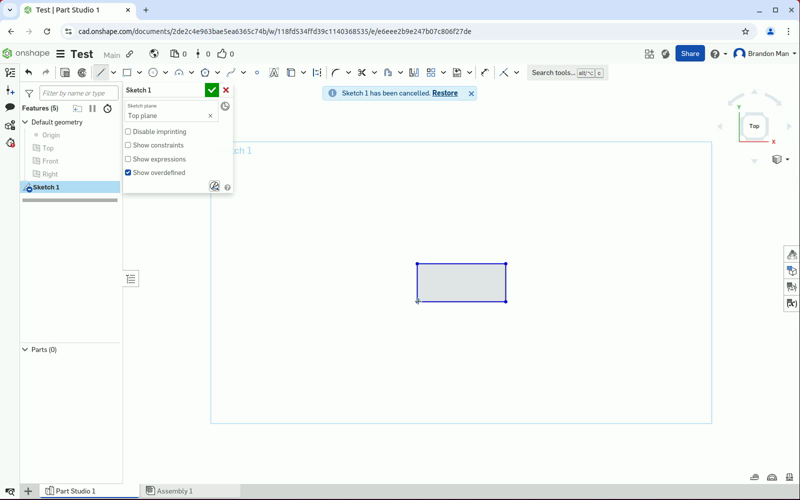
key_down(shift)
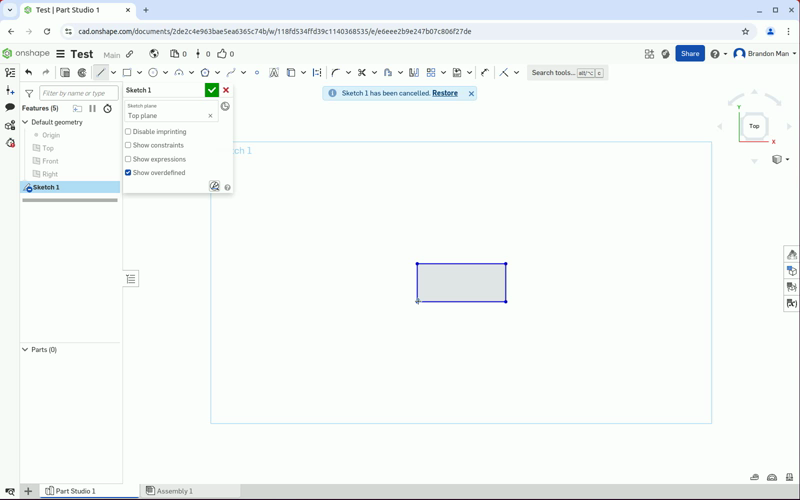
mouse_move(504, 300)
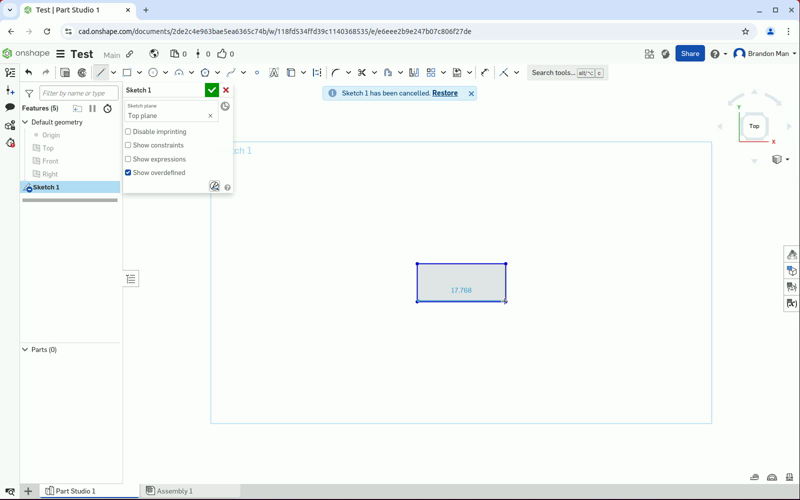
scroll(6)
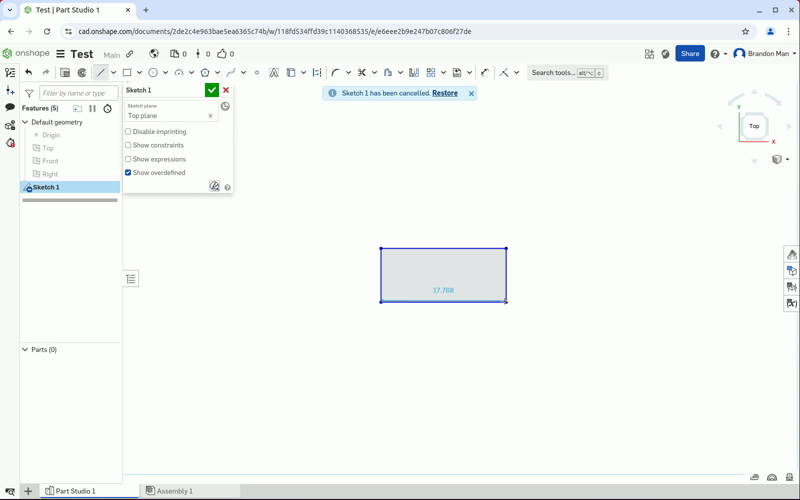
scroll(6)
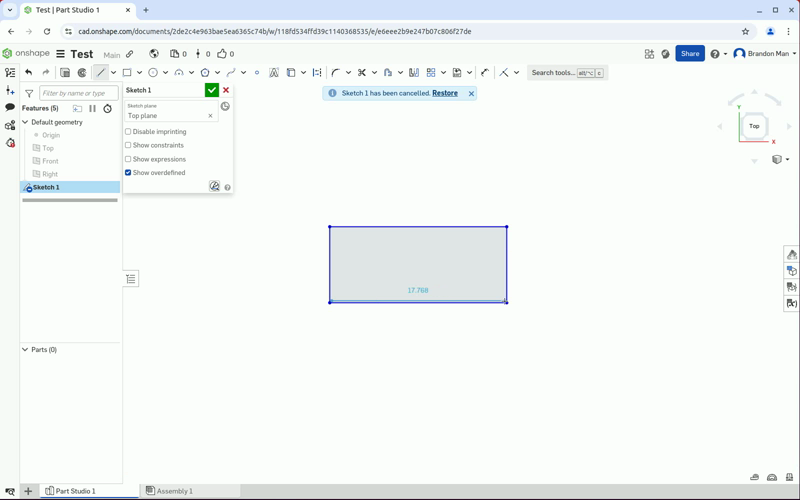
scroll(6)
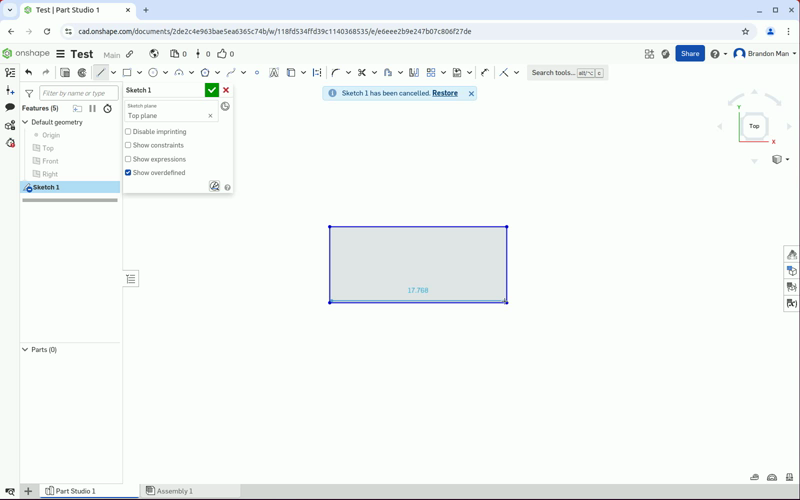
scroll(6)
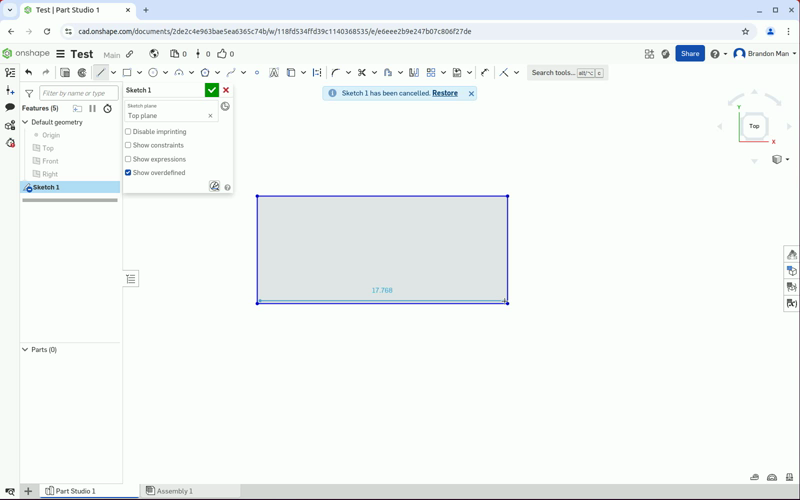
scroll(6)
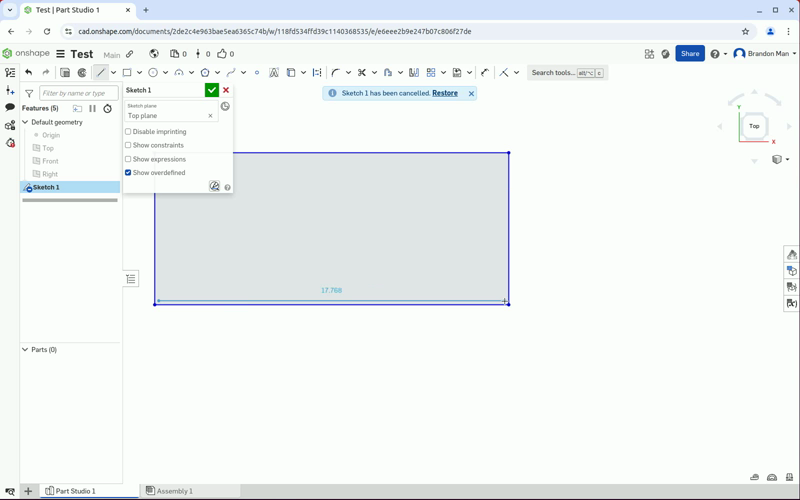
scroll(6)
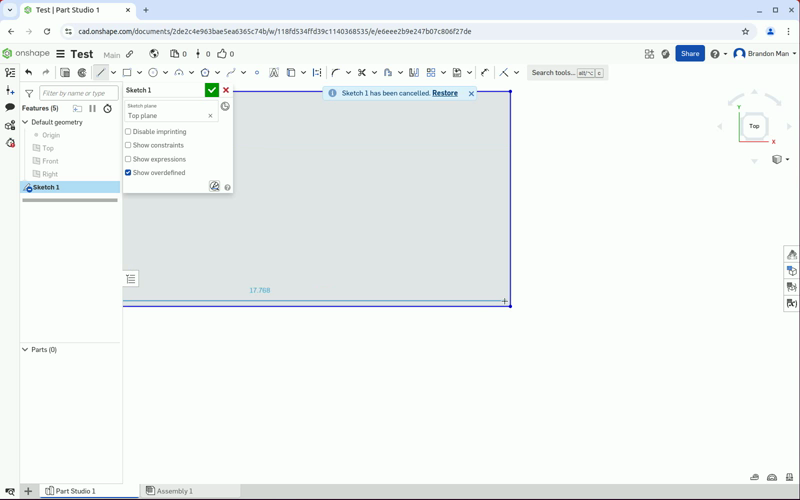
scroll(6)
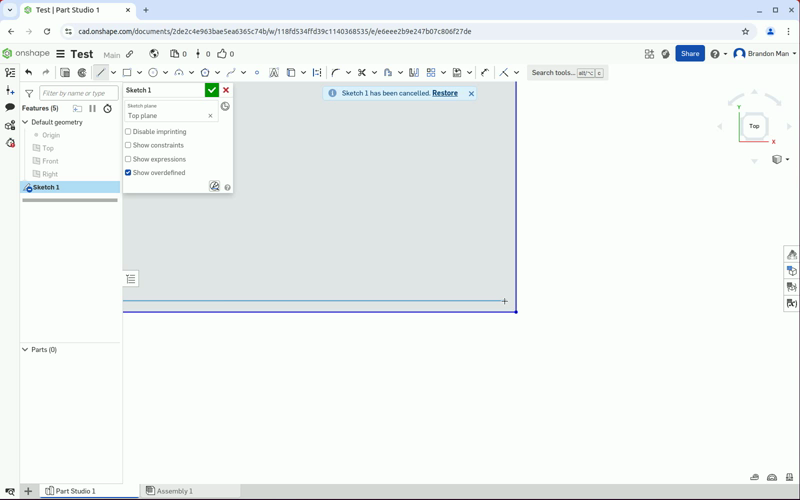
click(504, 300)
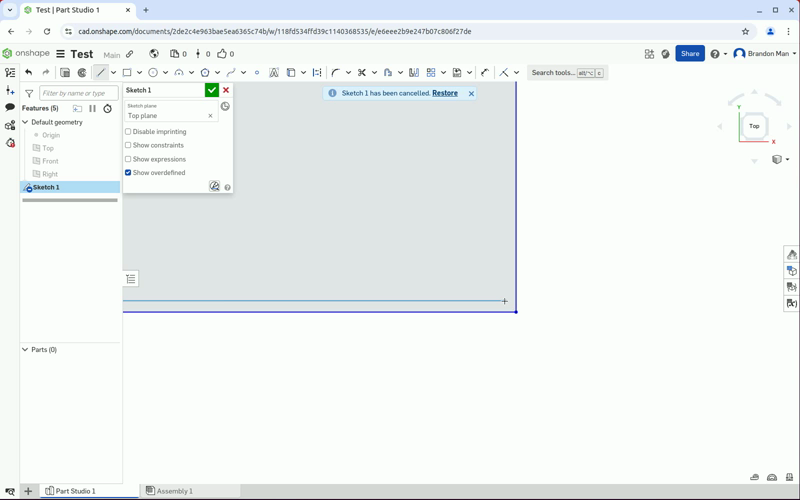
scroll(-6)
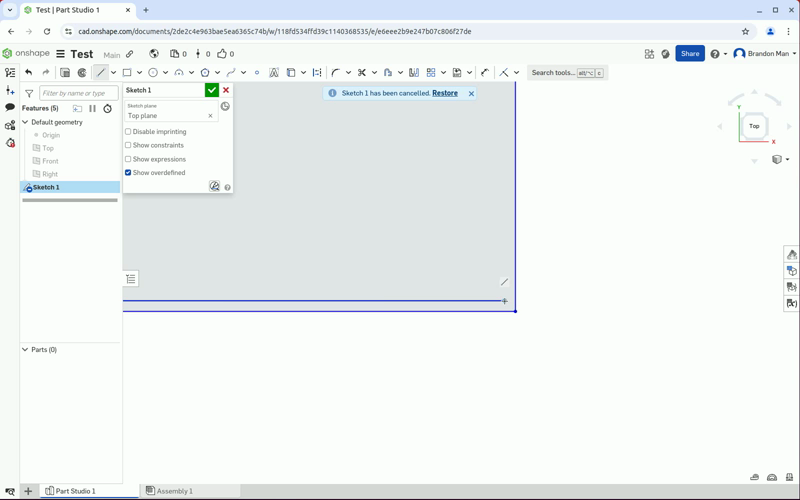
scroll(-6)
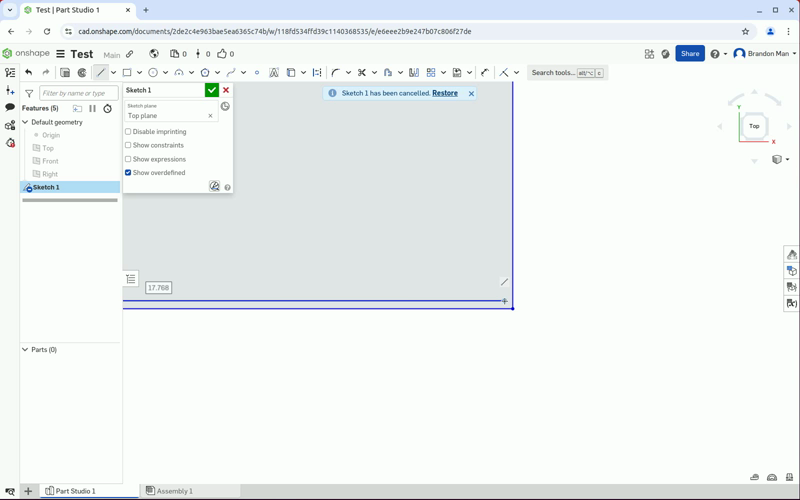
scroll(-6)
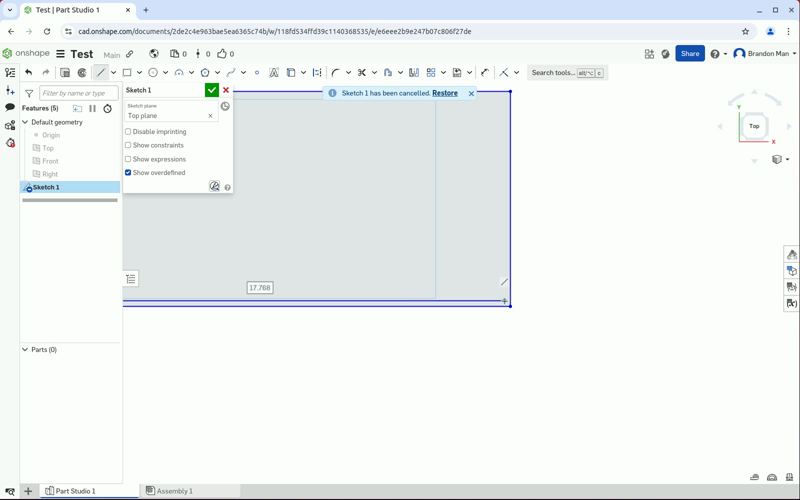
scroll(-6)
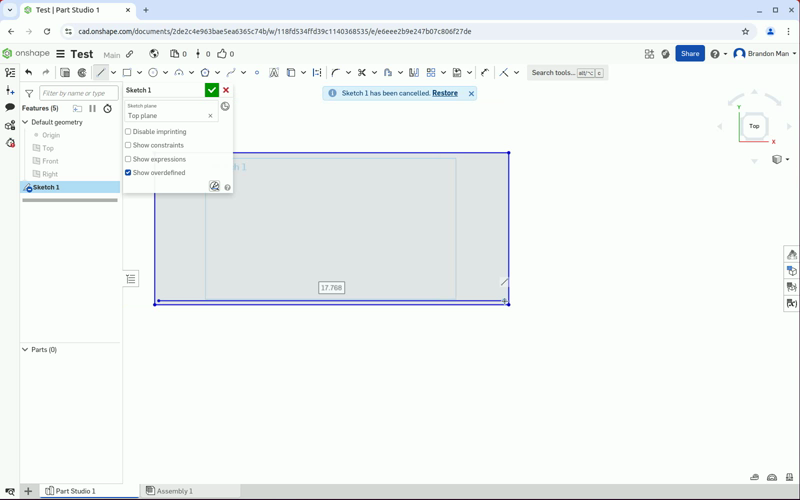
scroll(-6)
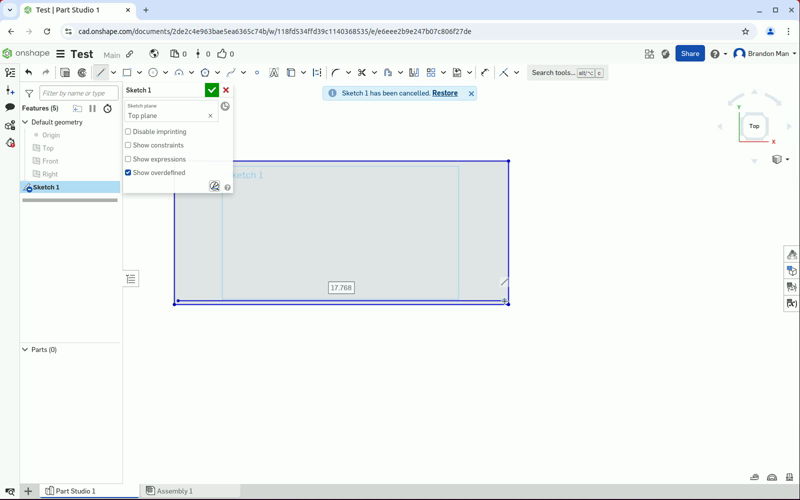
scroll(-6)
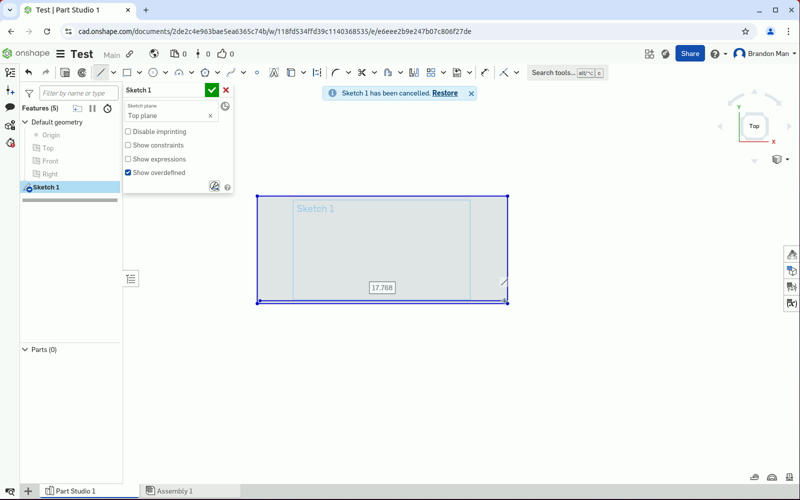
scroll(-6)
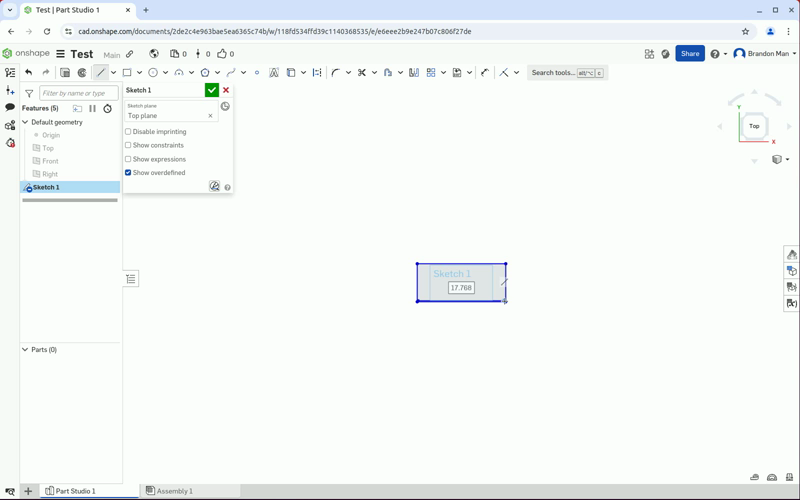
key_up(shift)
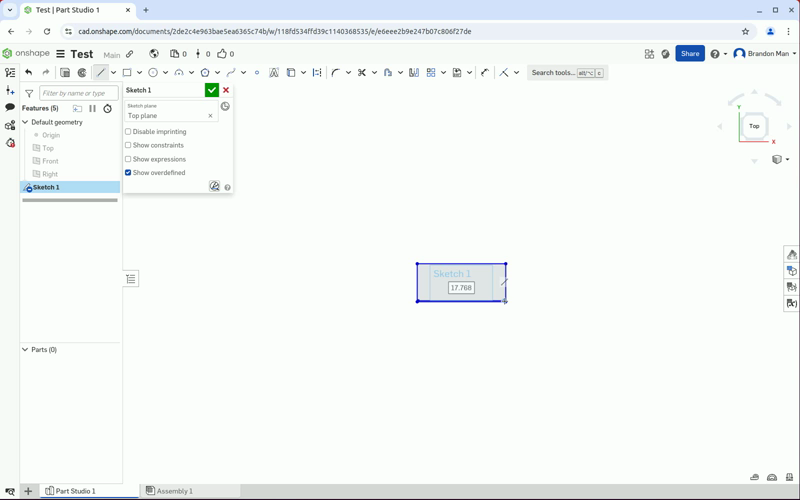
key_down(shift)
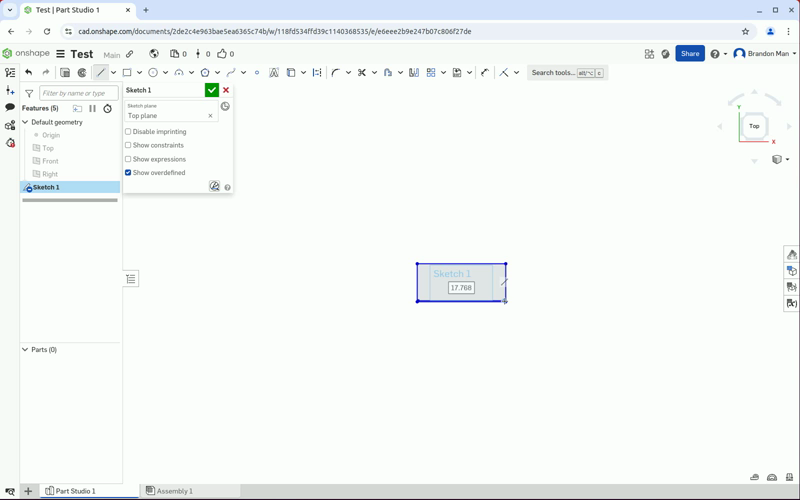
mouse_move(534, 300)
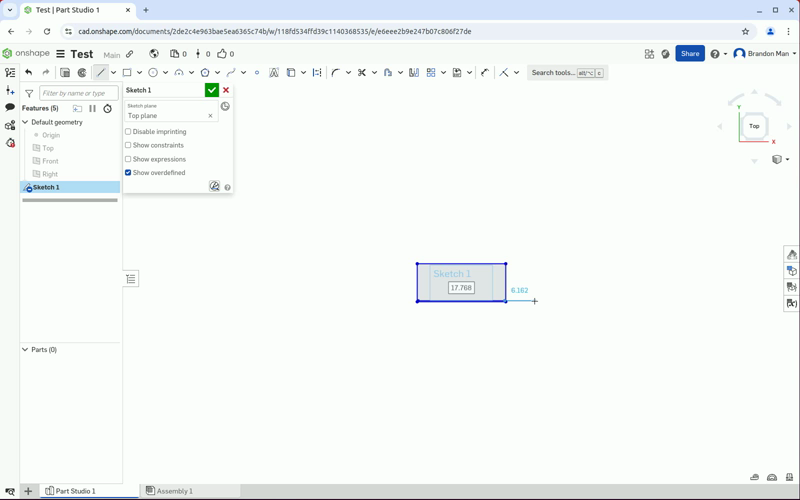
mouse_move(504, 264)
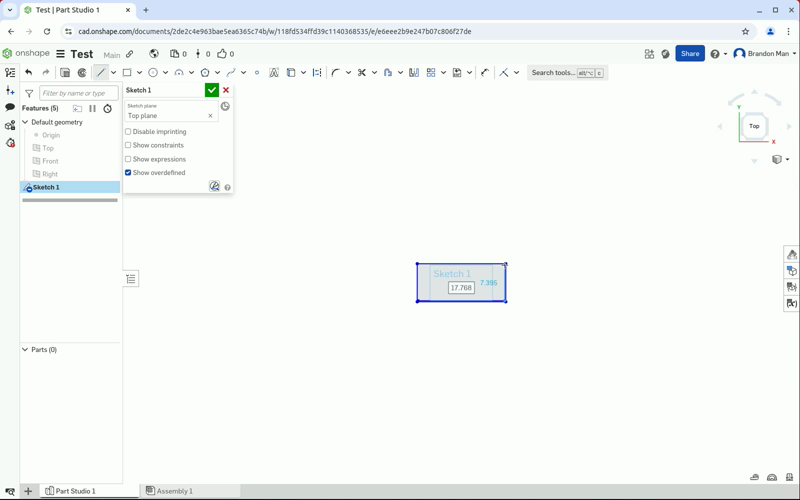
scroll(6)
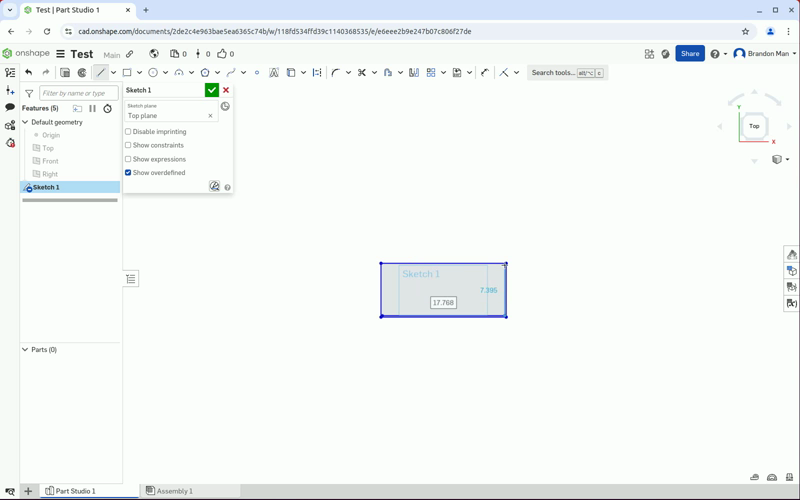
scroll(6)
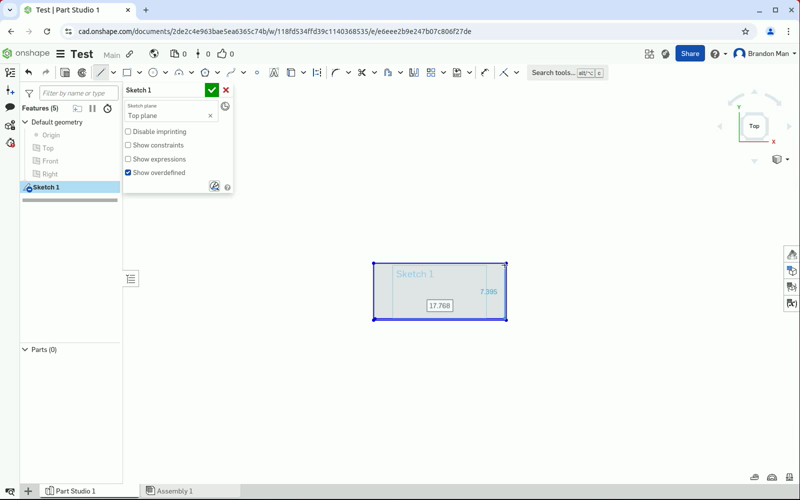
scroll(6)
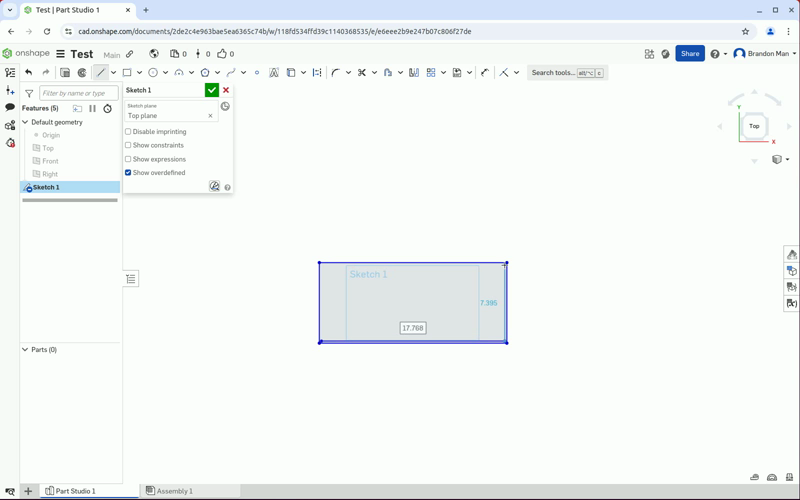
scroll(6)
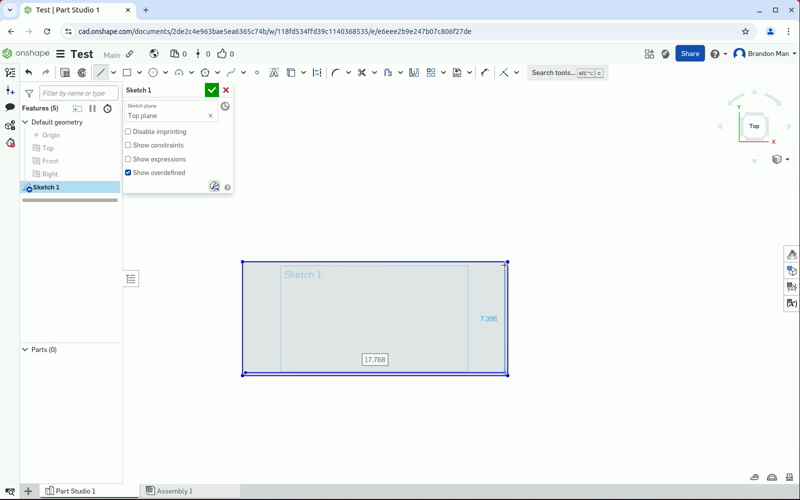
scroll(6)
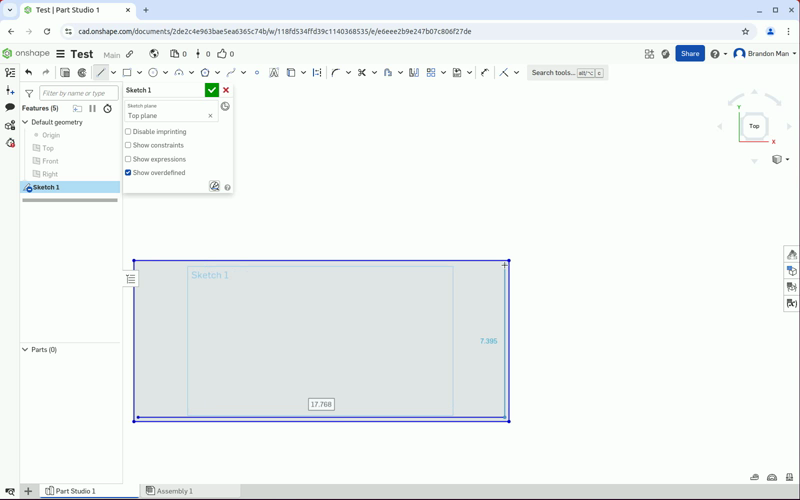
scroll(6)
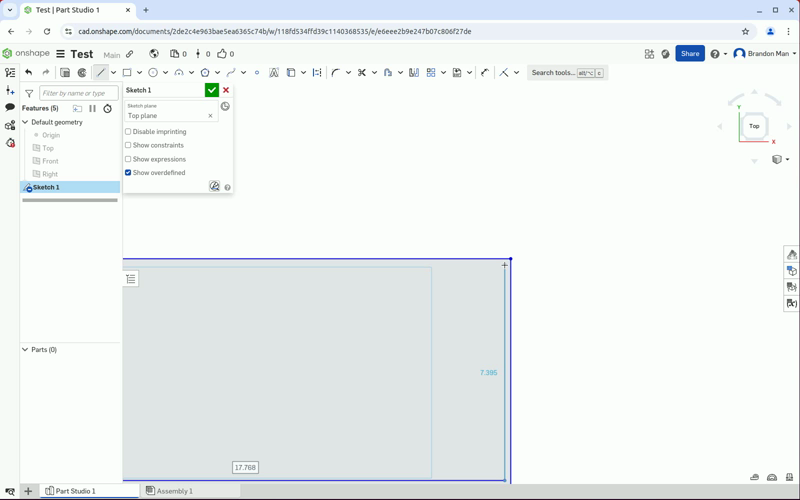
scroll(6)
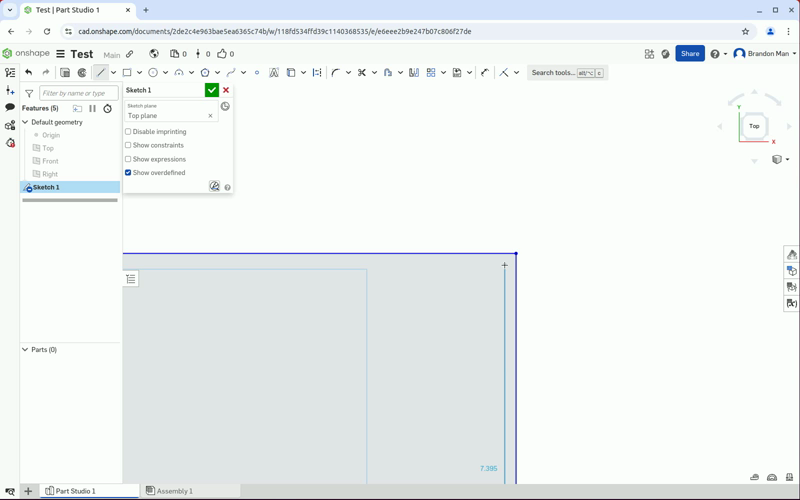
click(504, 264)
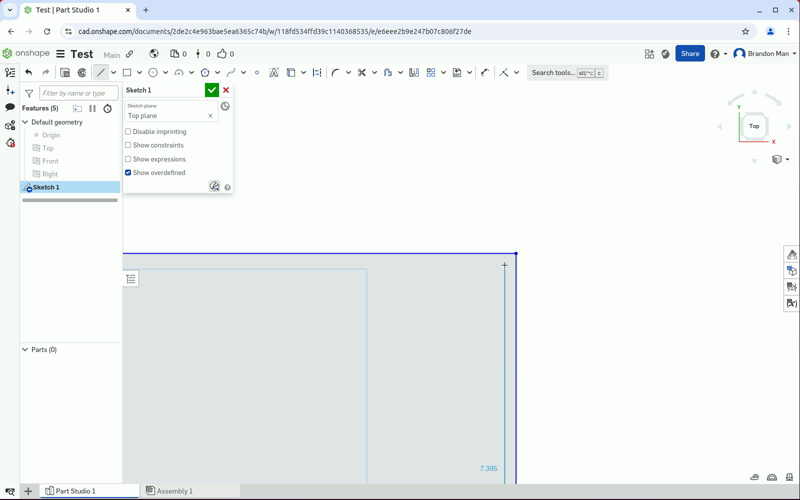
scroll(-6)
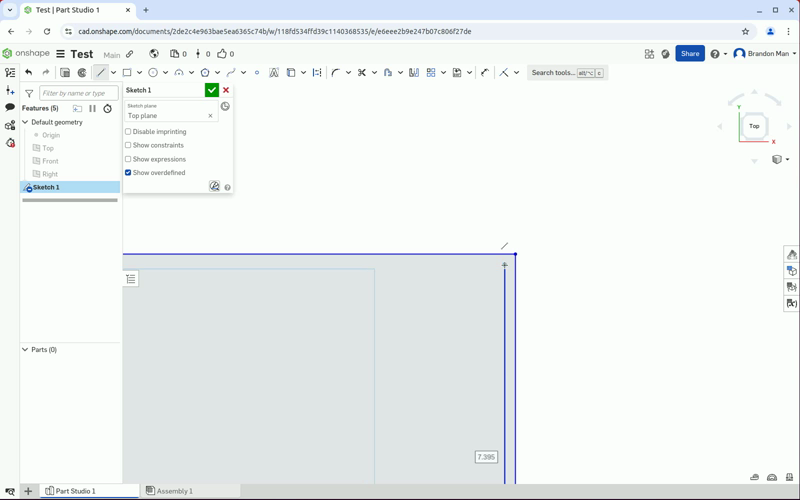
scroll(-6)
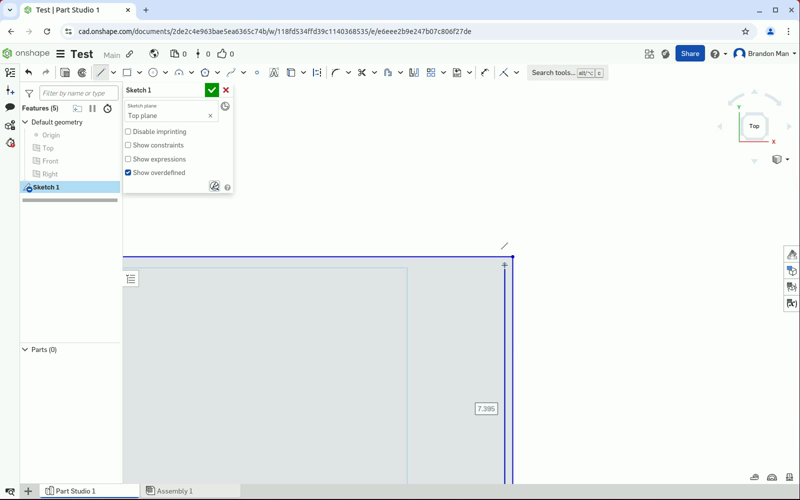
scroll(-6)
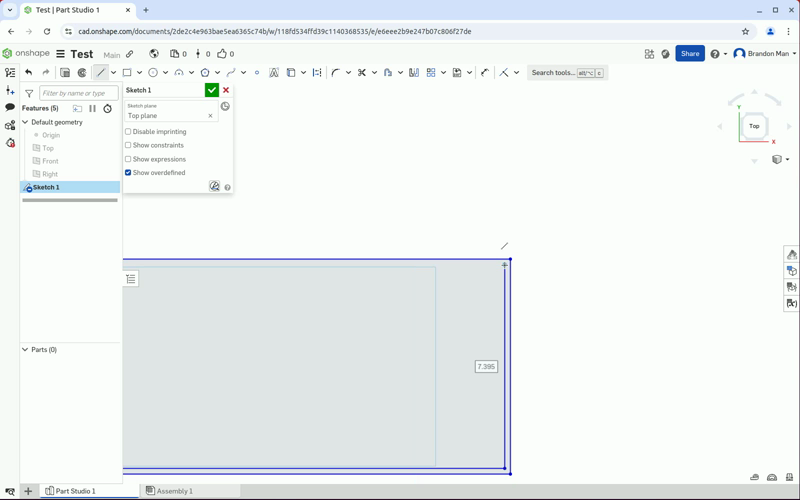
scroll(-6)
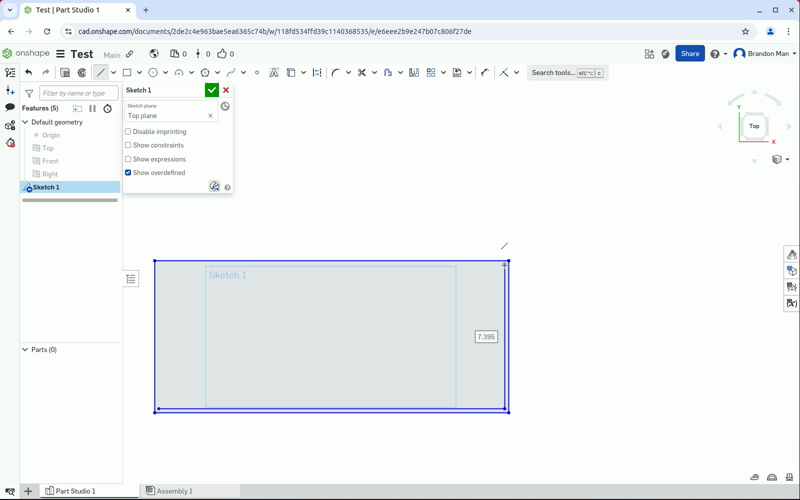
scroll(-6)
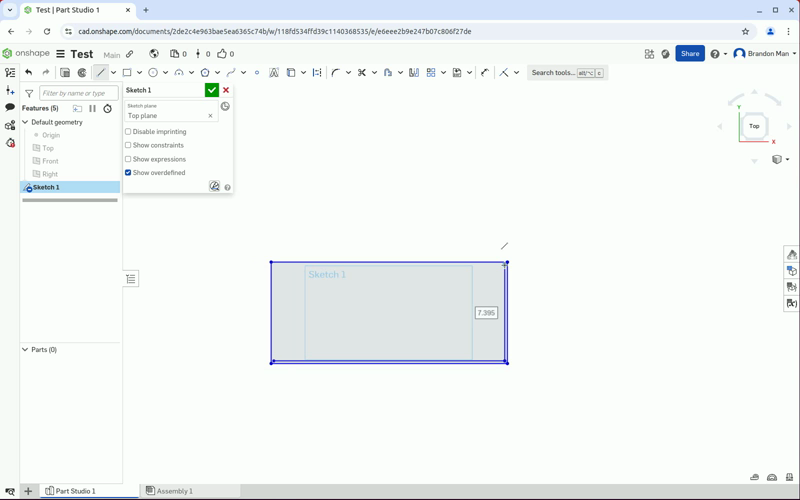
scroll(-6)
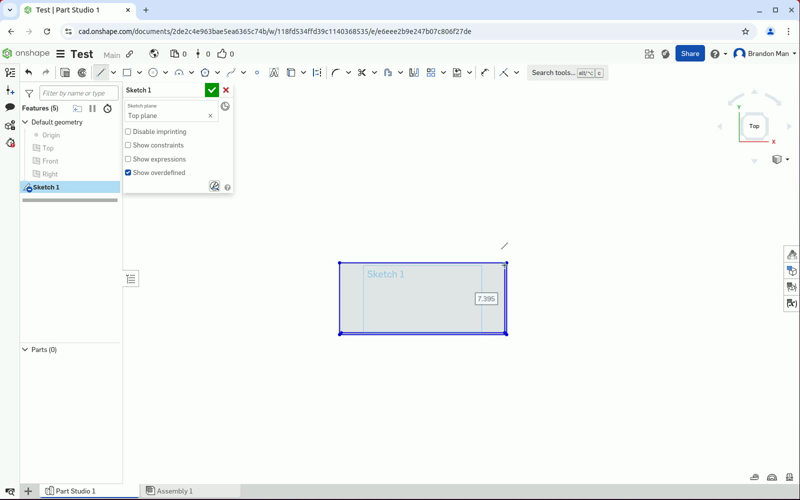
scroll(-6)
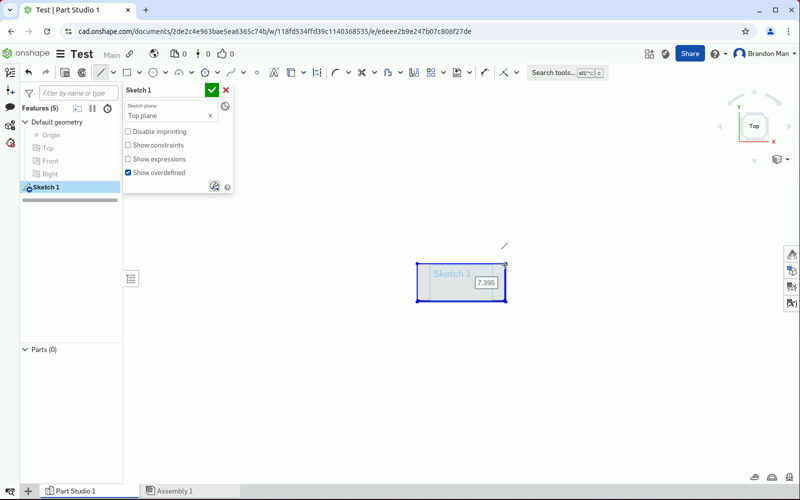
key_up(shift)
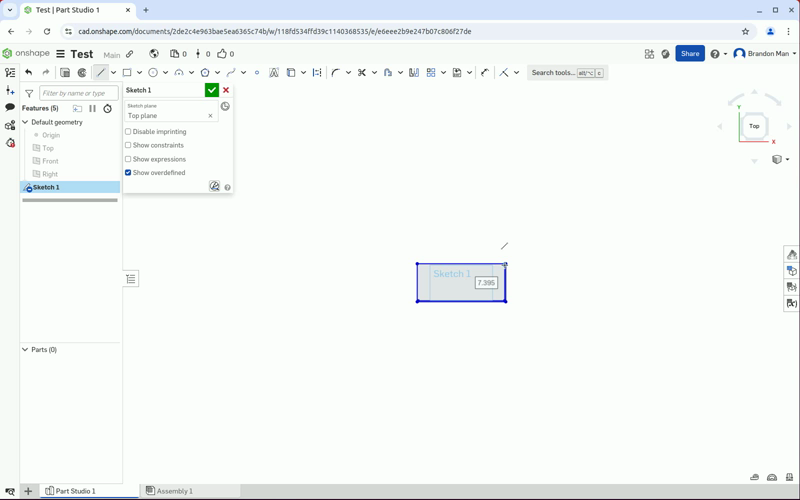
key_down(shift)
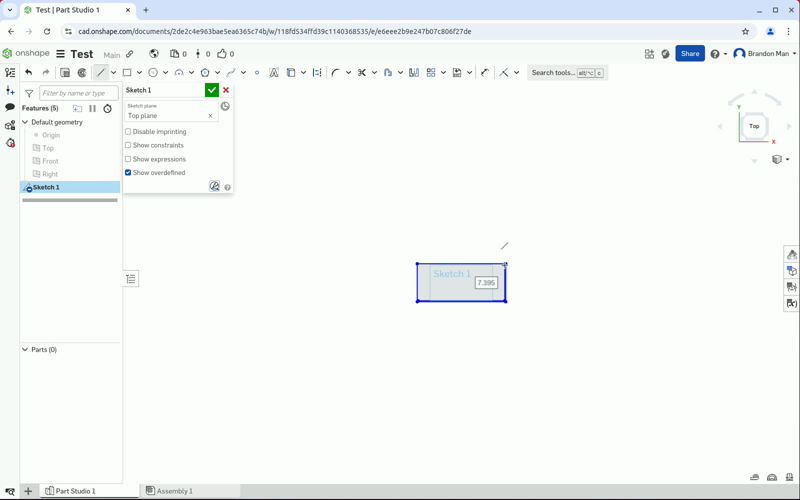
mouse_move(418, 264)
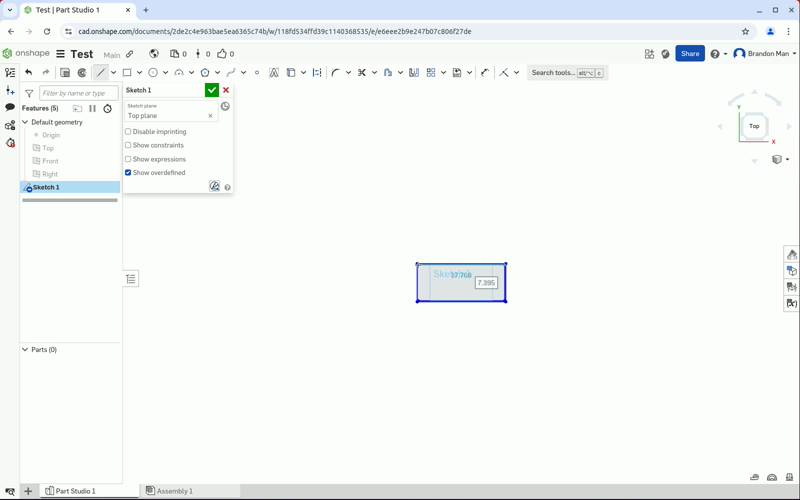
scroll(6)
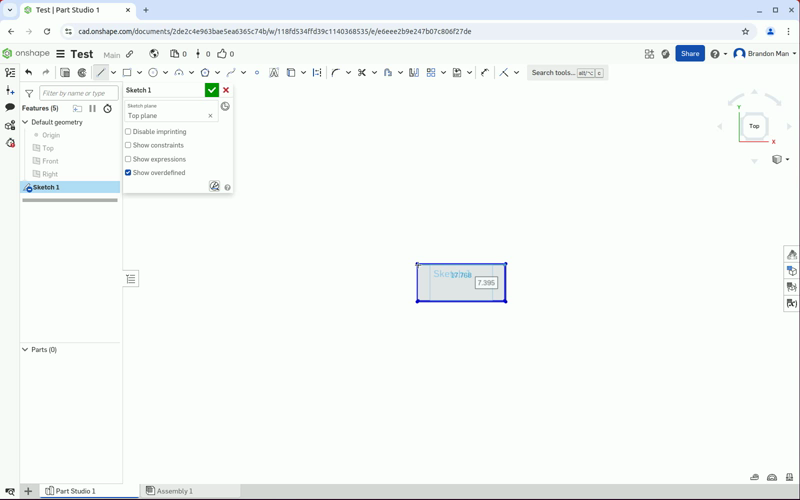
scroll(6)
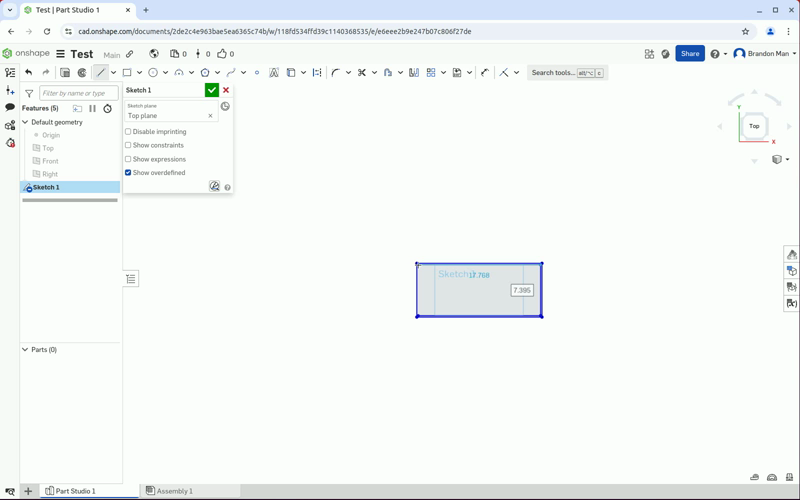
scroll(6)
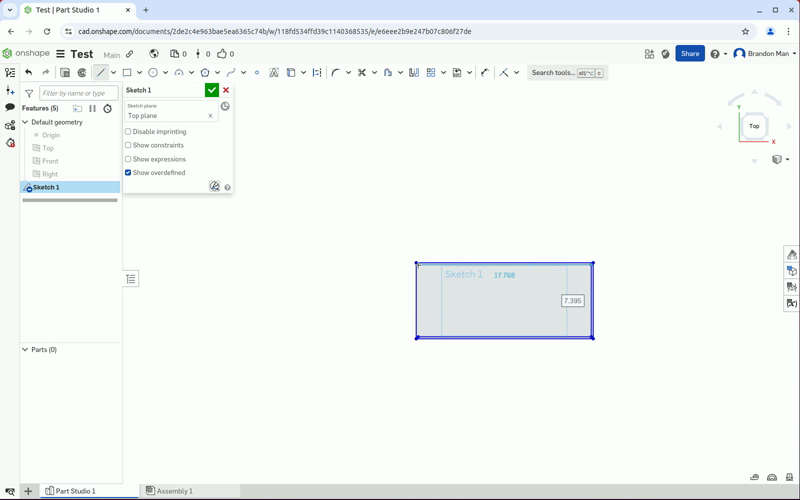
scroll(6)
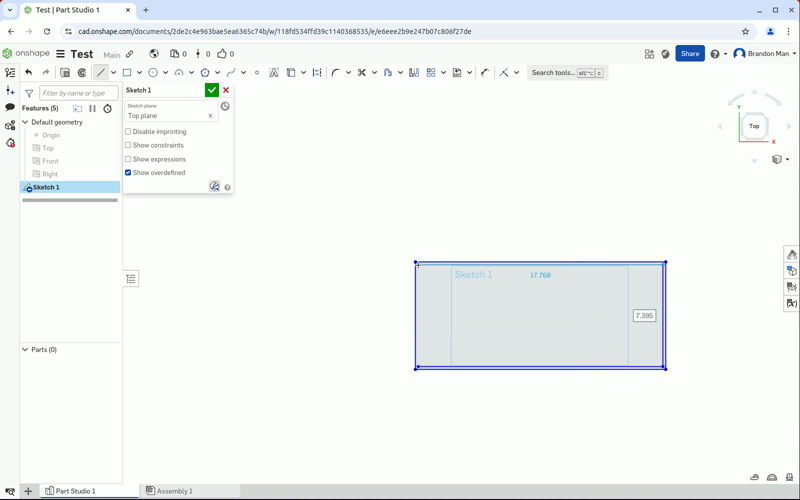
scroll(6)
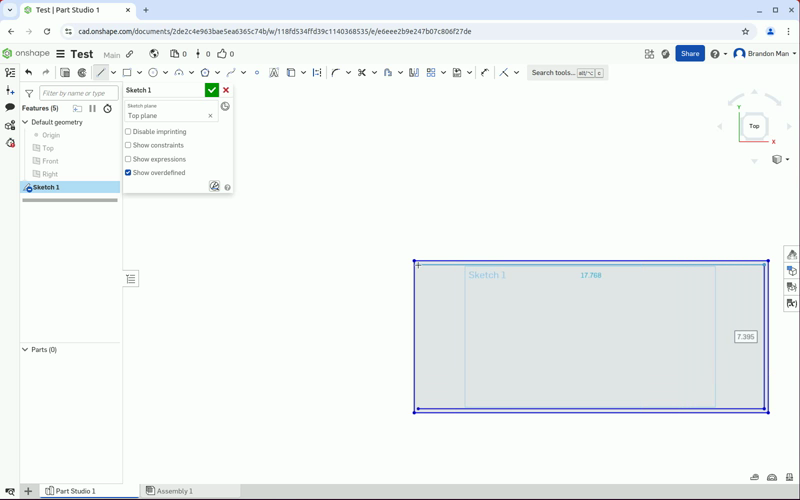
scroll(6)
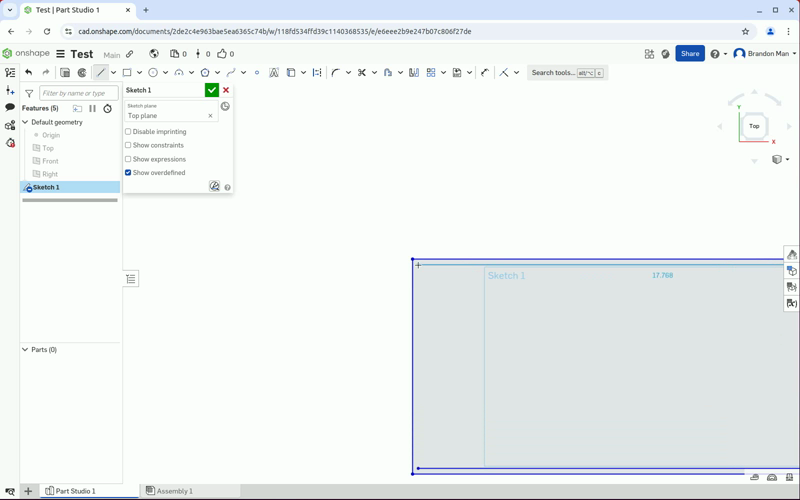
scroll(6)
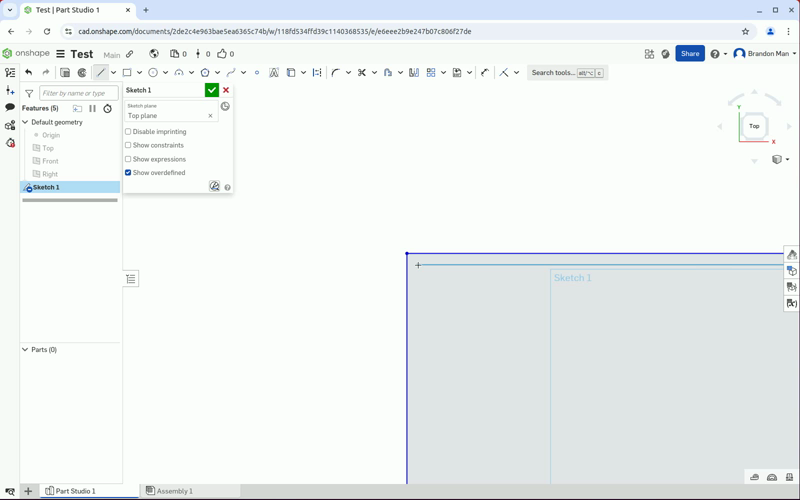
click(418, 264)
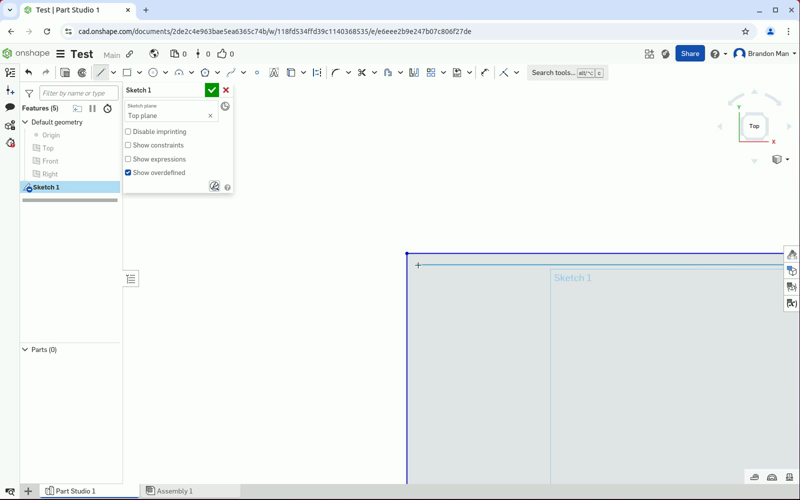
scroll(-6)
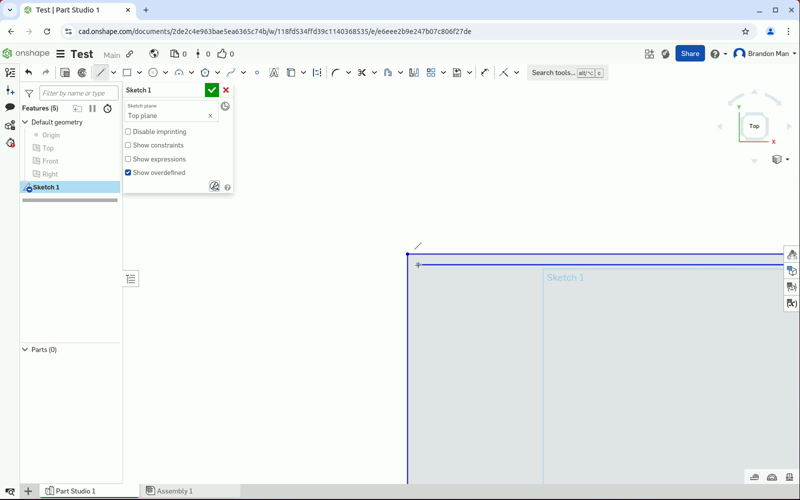
scroll(-6)
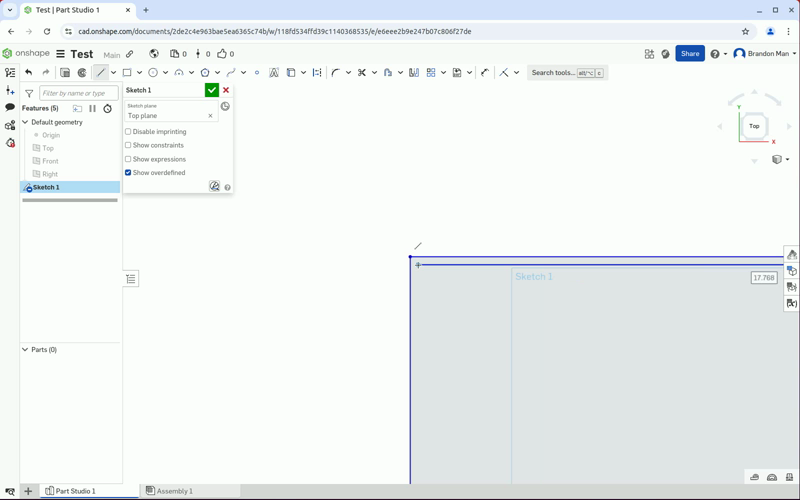
scroll(-6)
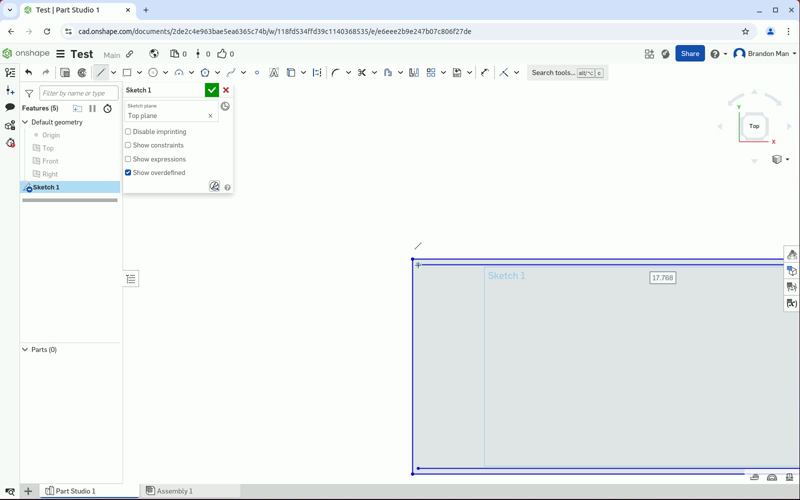
scroll(-6)
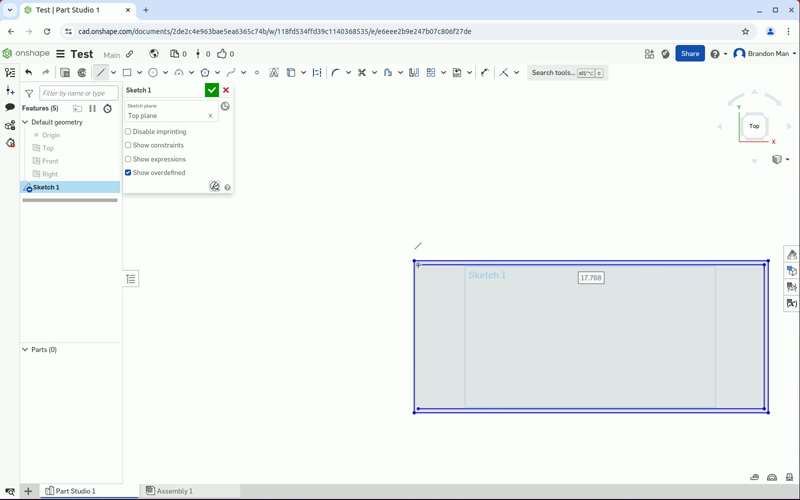
scroll(-6)
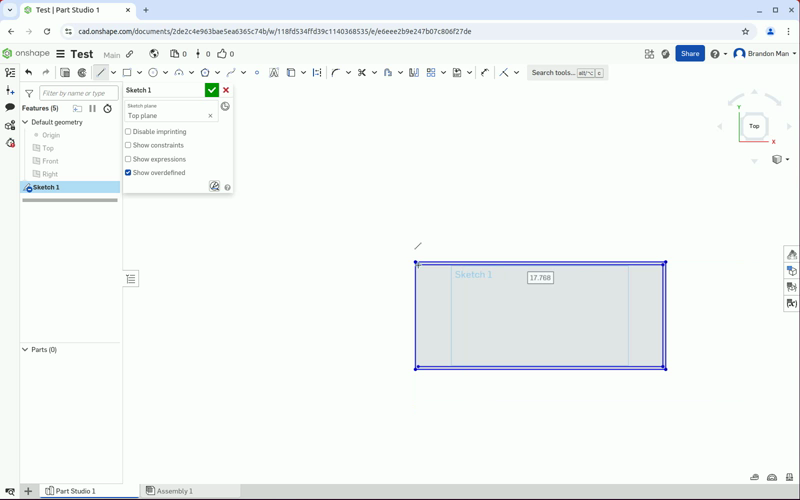
scroll(-6)
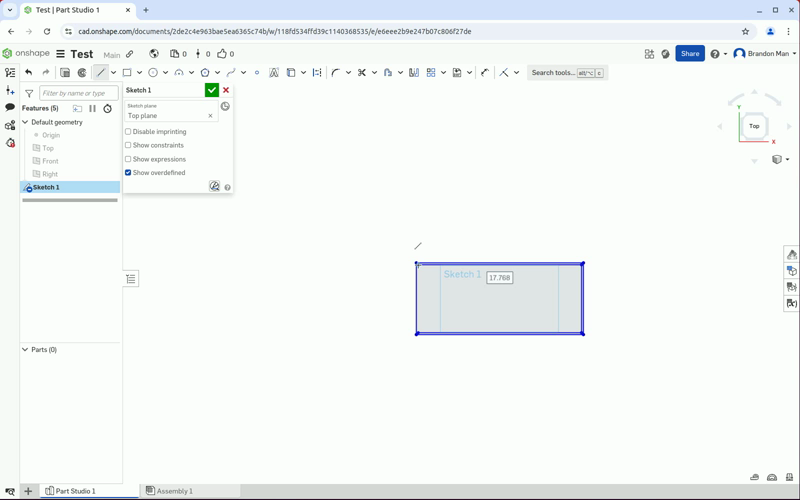
scroll(-6)
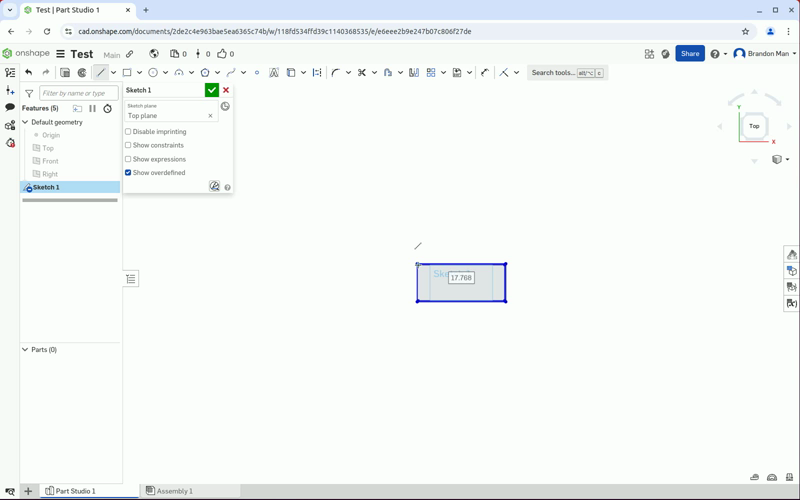
key_up(shift)
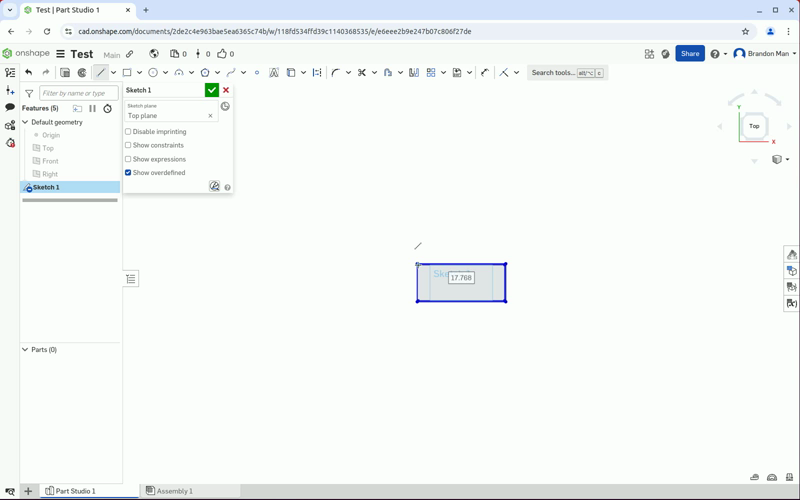
mouse_move(448, 264)
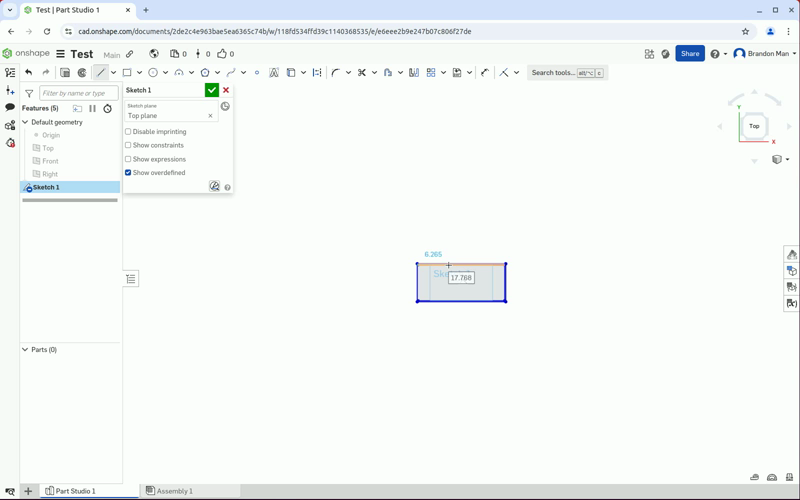
key_down(shift)
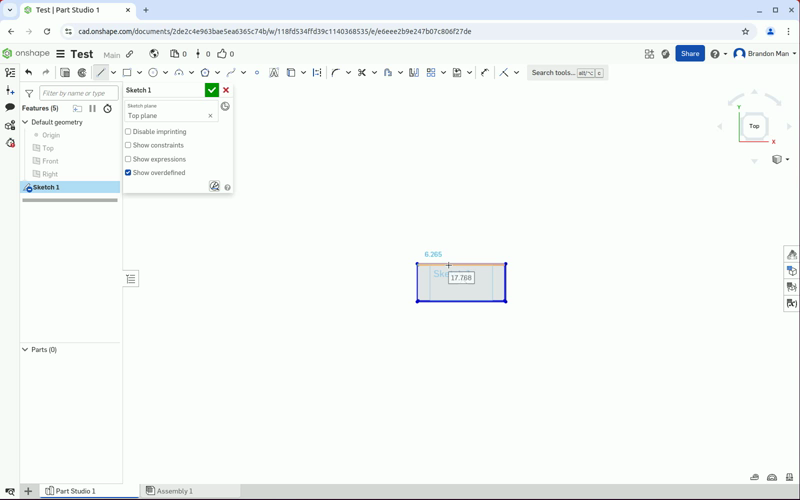
mouse_move(418, 300)
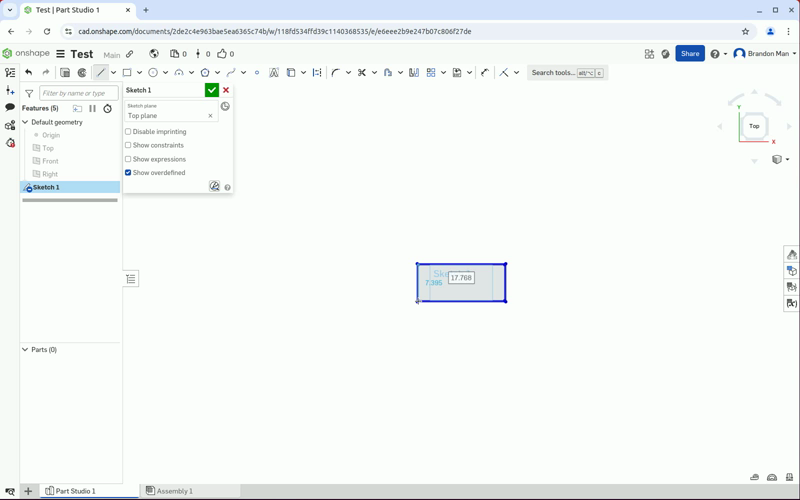
scroll(6)
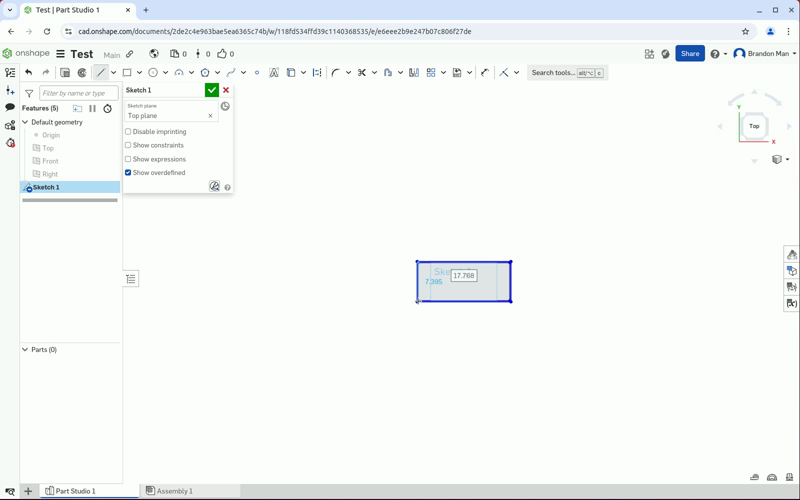
scroll(6)
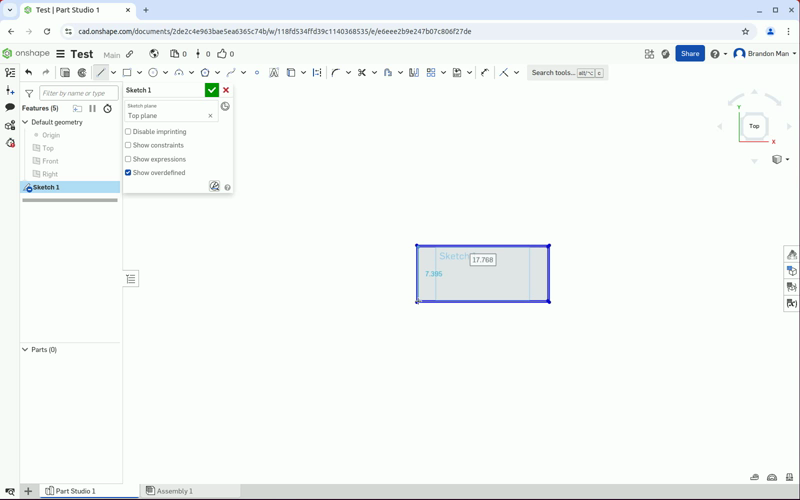
scroll(6)
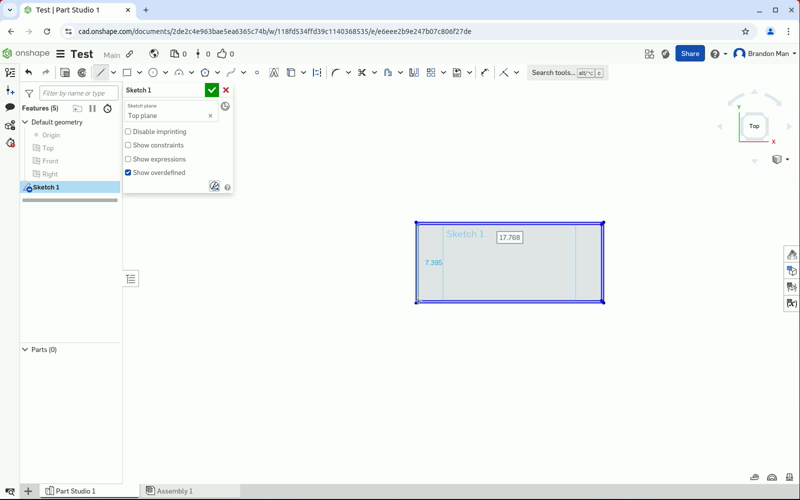
scroll(6)
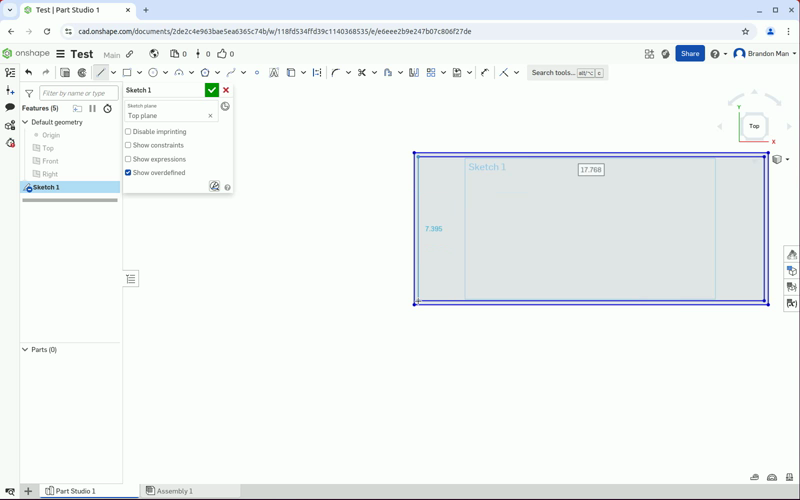
scroll(6)
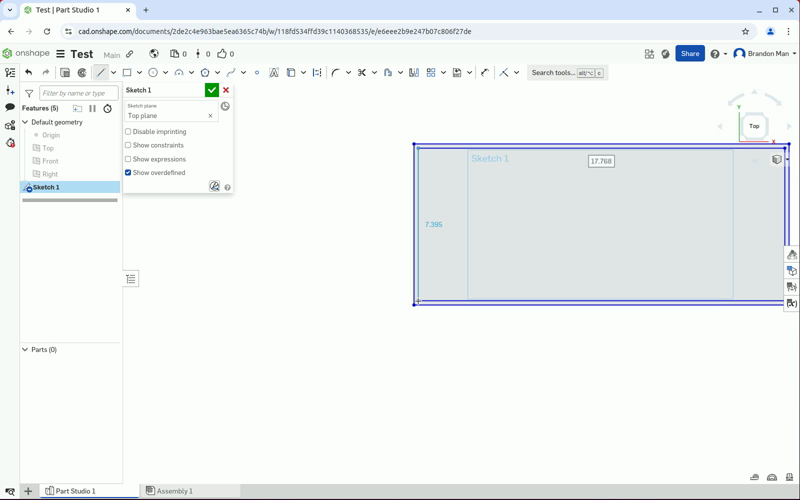
scroll(6)
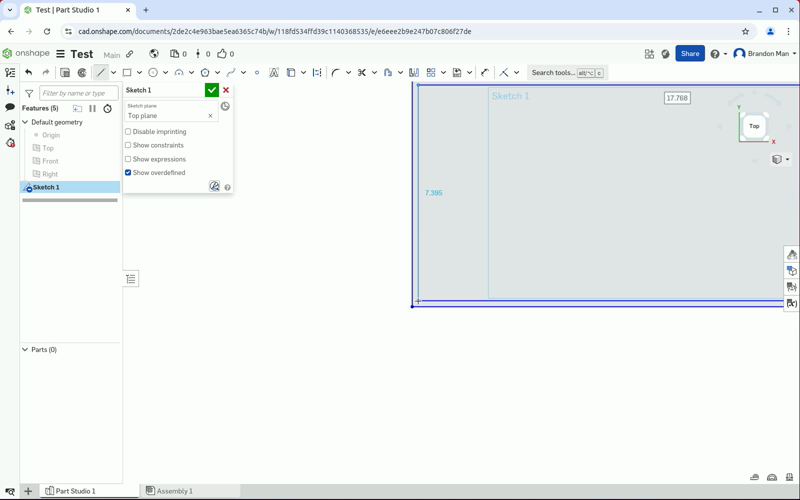
scroll(6)
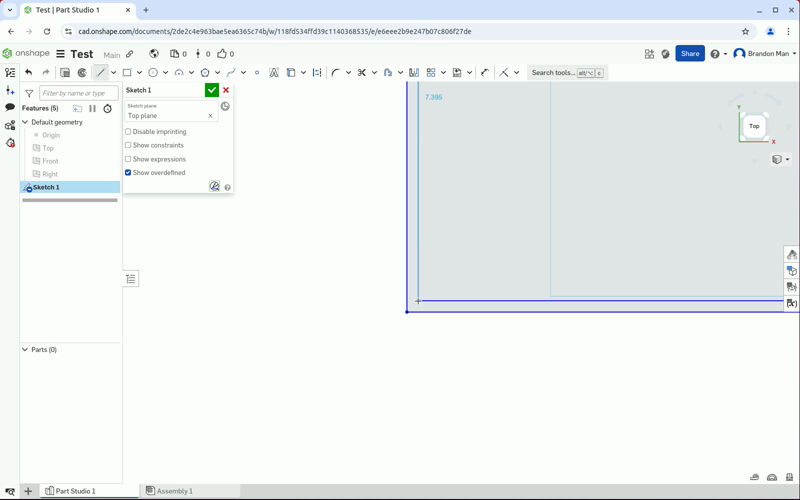
key_up(shift)
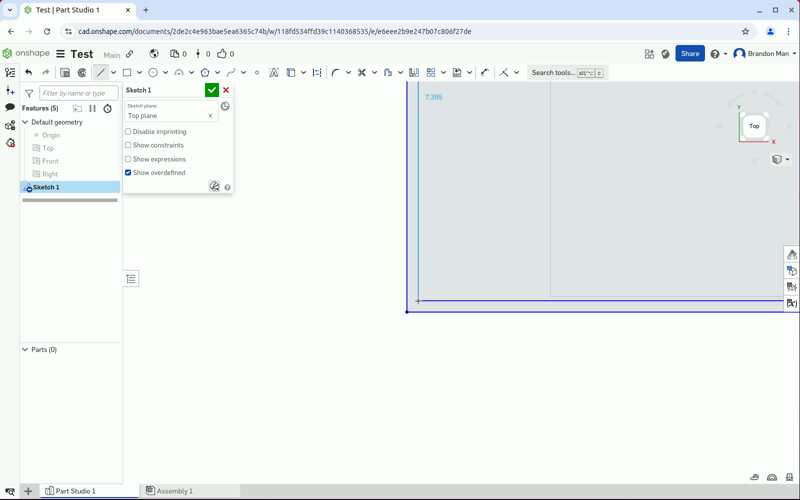
click(418, 300)
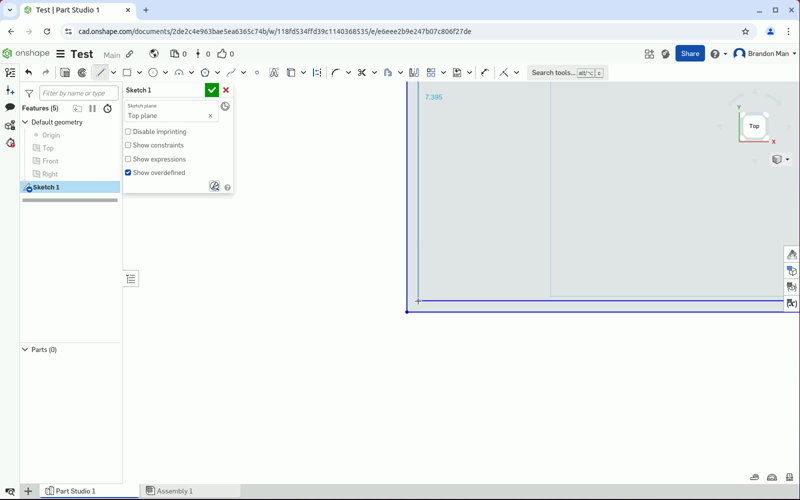
scroll(-6)
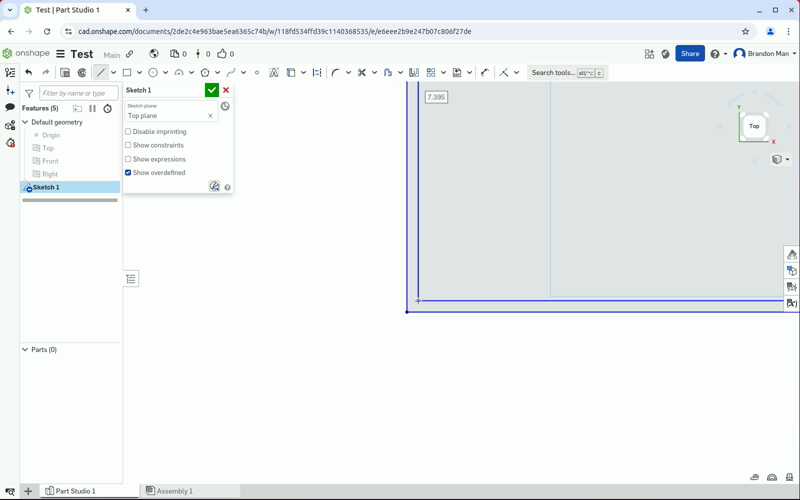
scroll(-6)
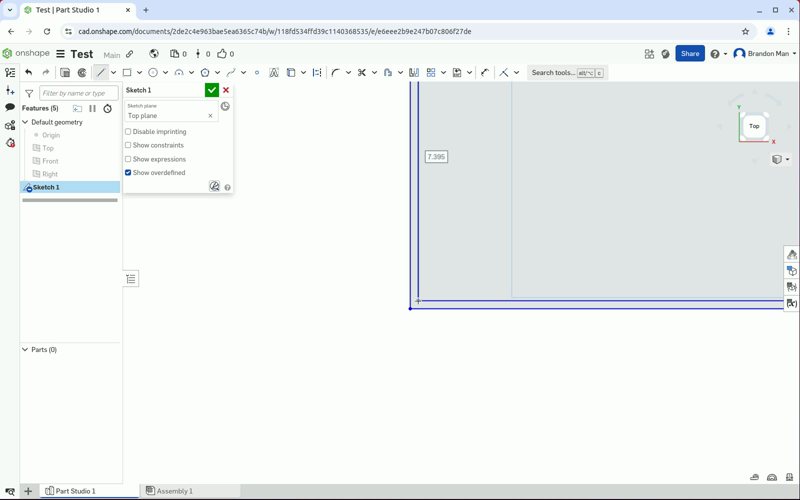
scroll(-6)
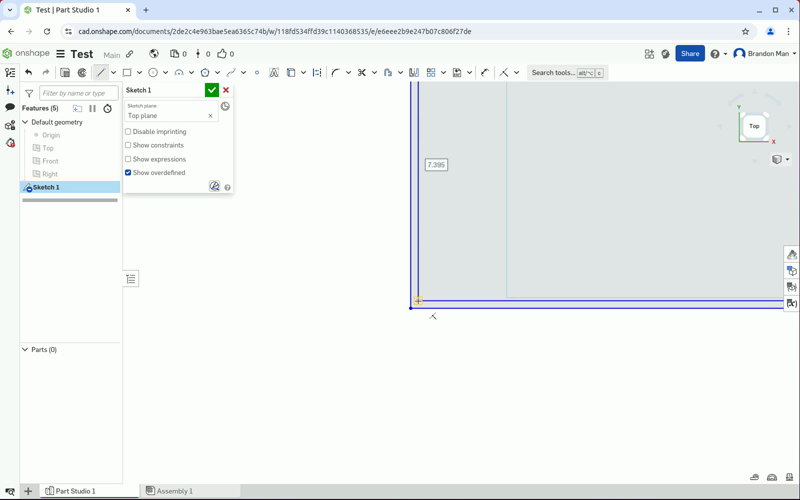
scroll(-6)
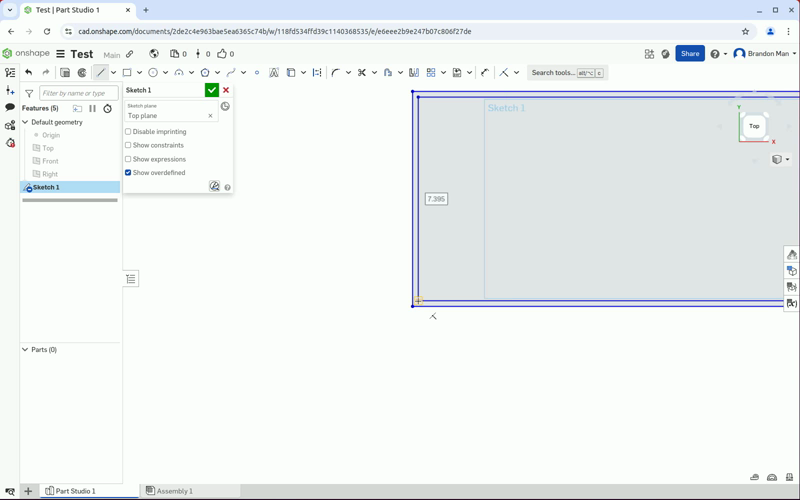
scroll(-6)
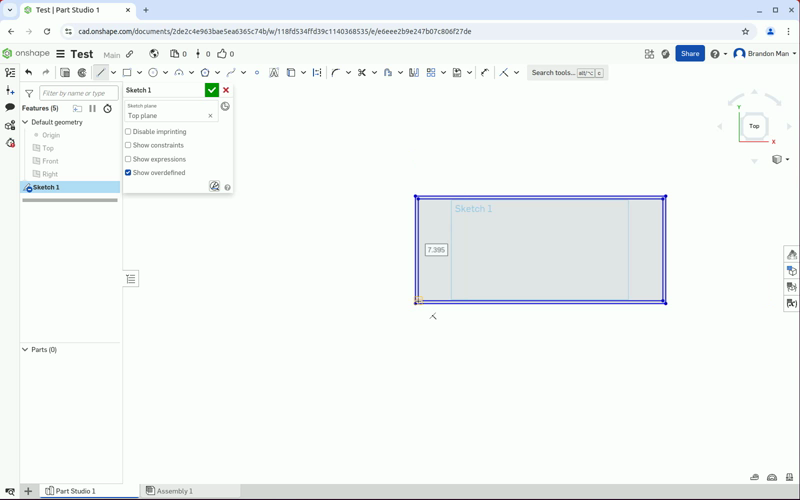
scroll(-6)
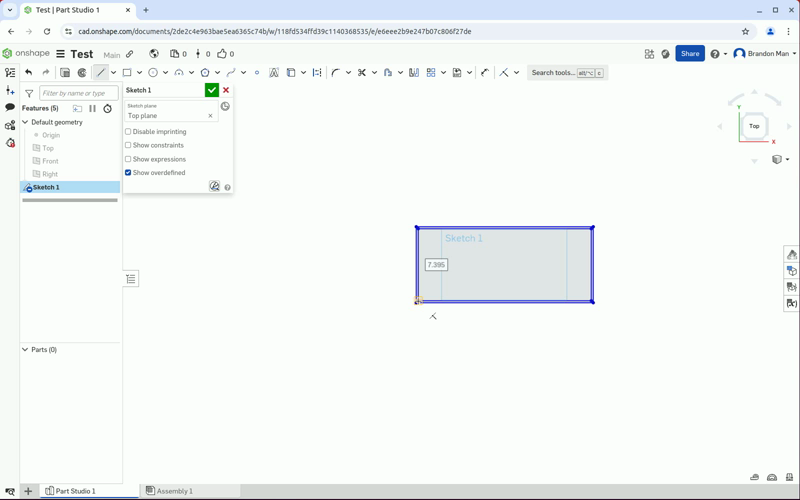
scroll(-6)
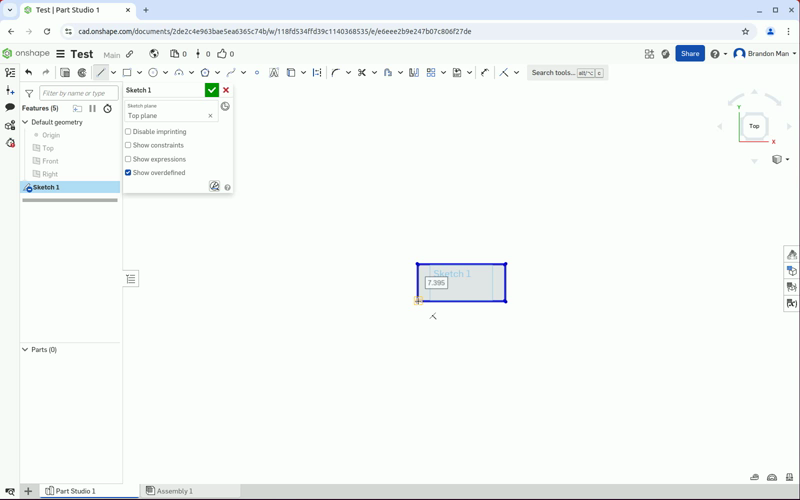
key(esc)
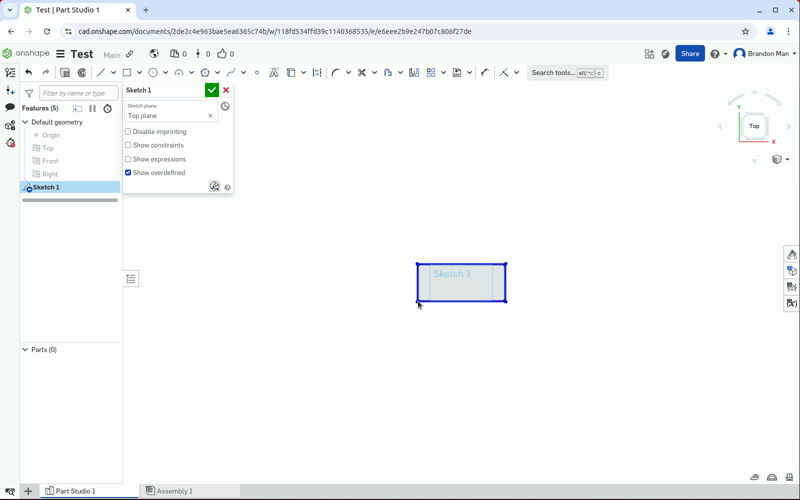
mouse_move(496, 264)
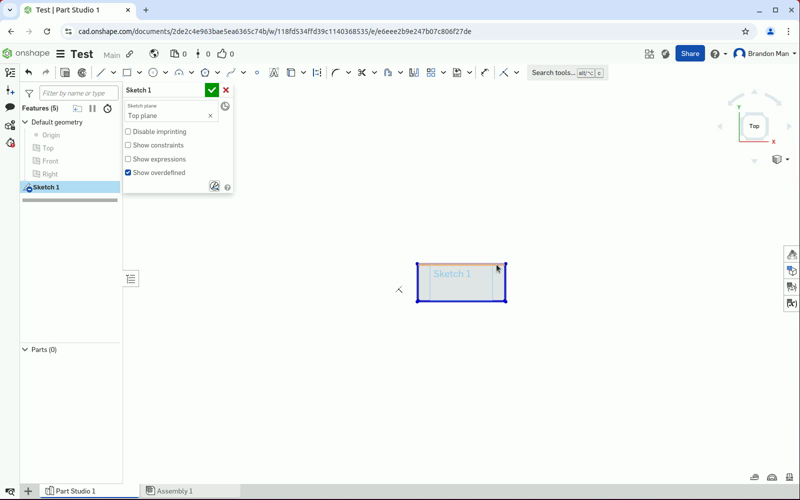
scroll(6)
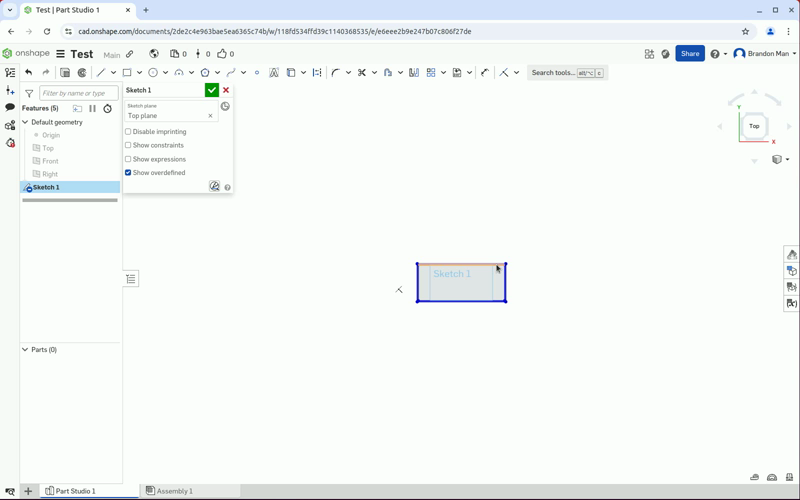
scroll(6)
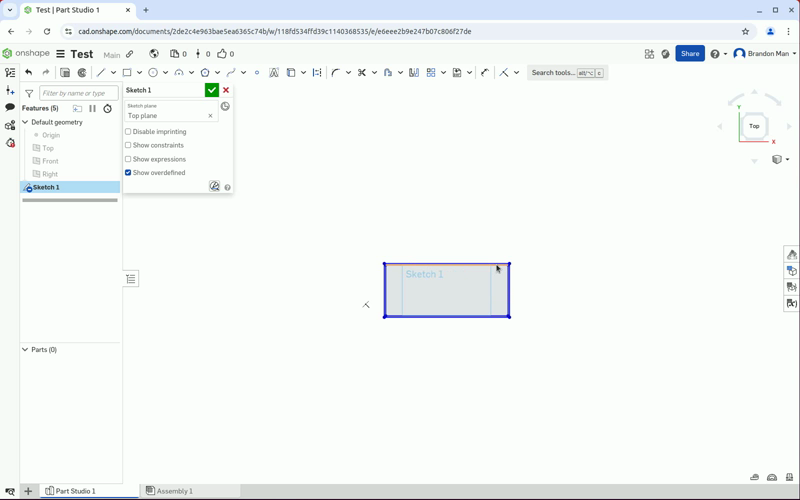
scroll(6)
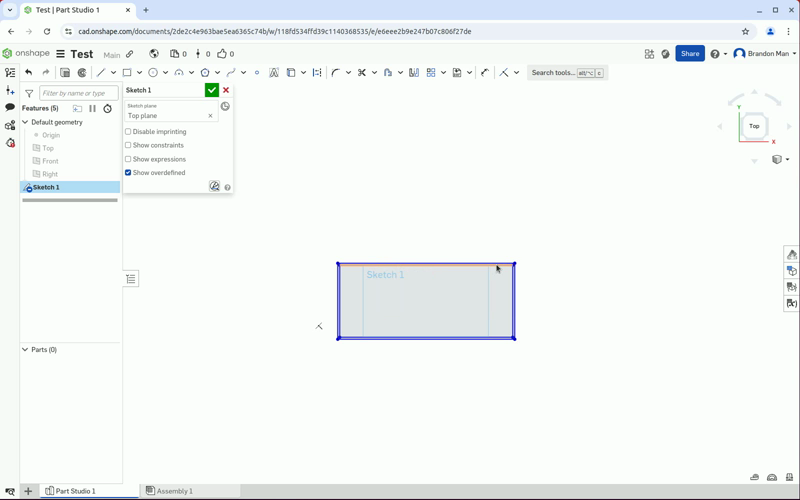
scroll(6)
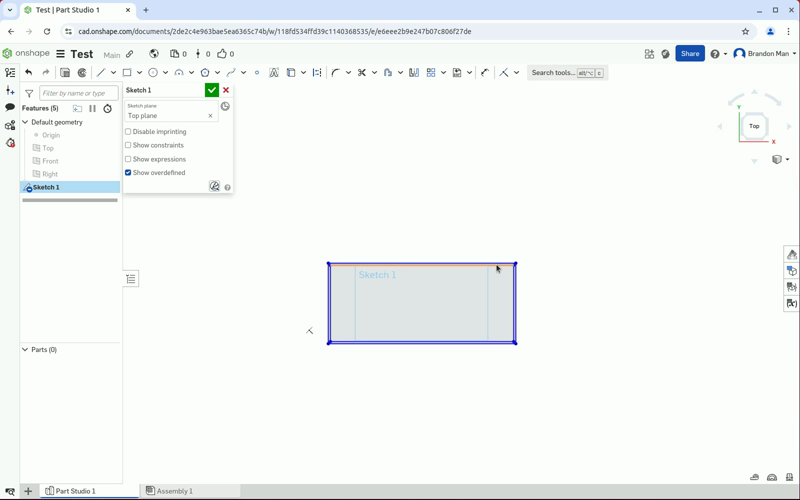
scroll(6)
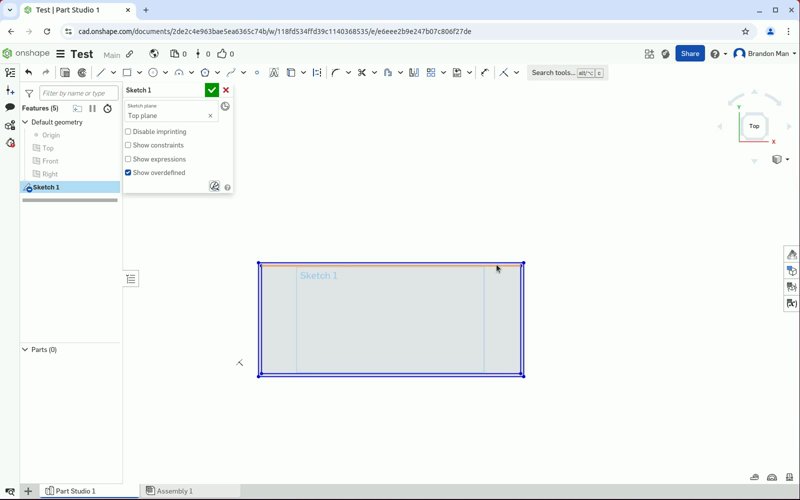
scroll(6)
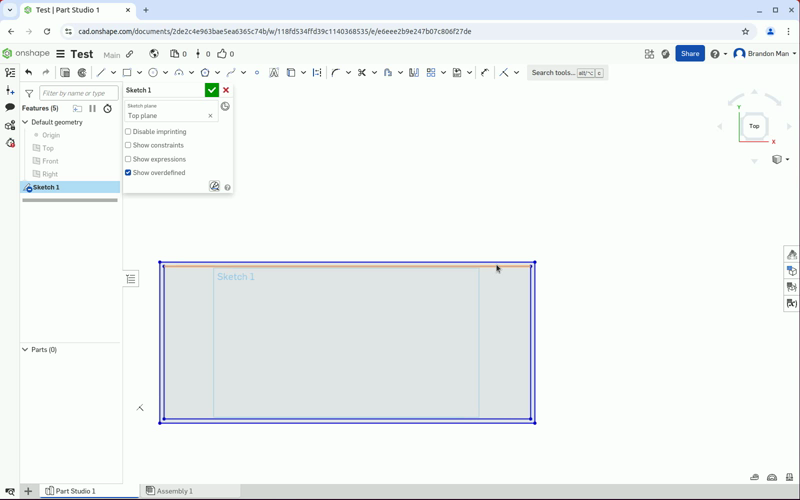
scroll(6)
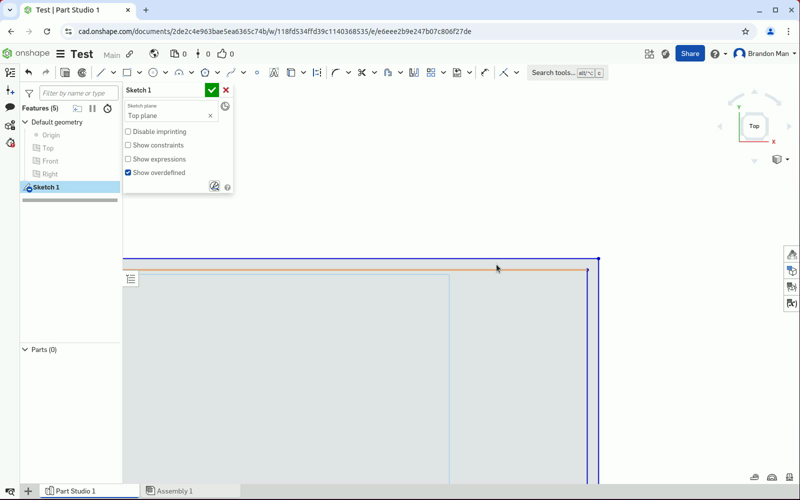
click(496, 264)
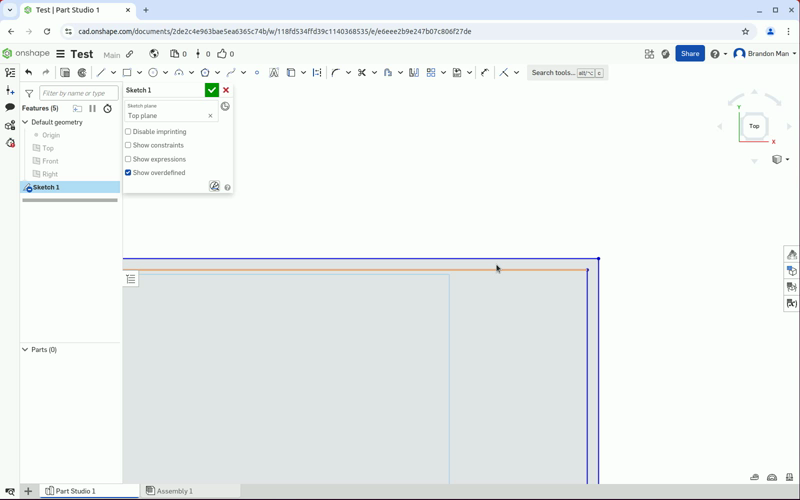
scroll(-6)
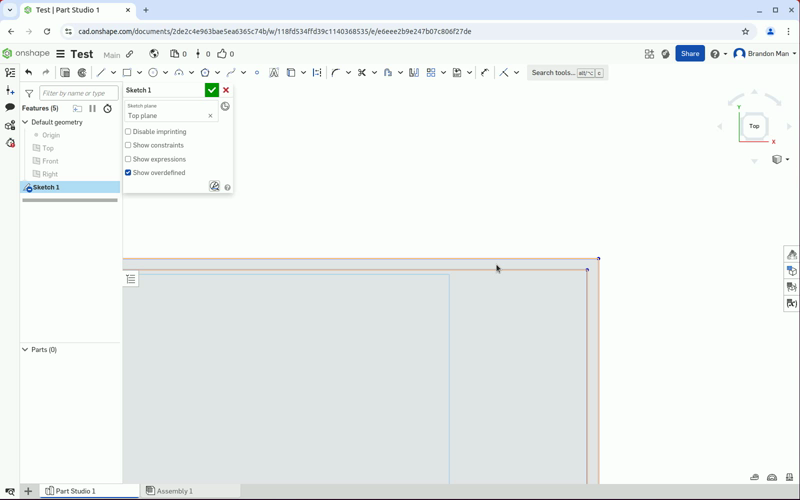
scroll(-6)
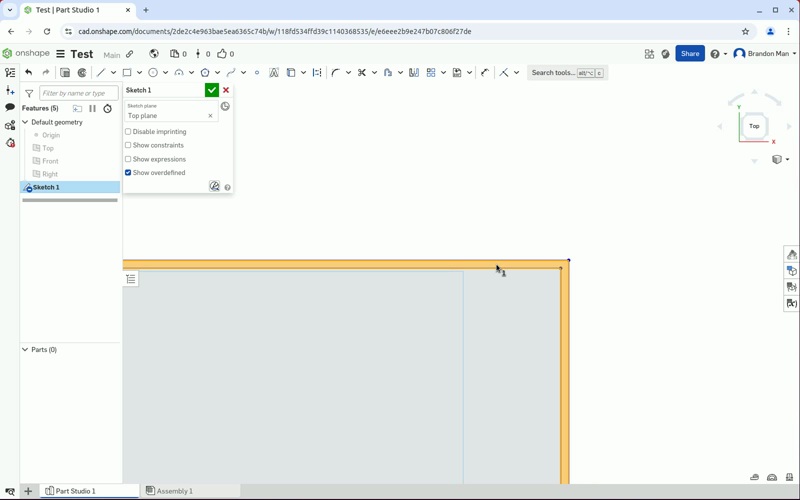
scroll(-6)
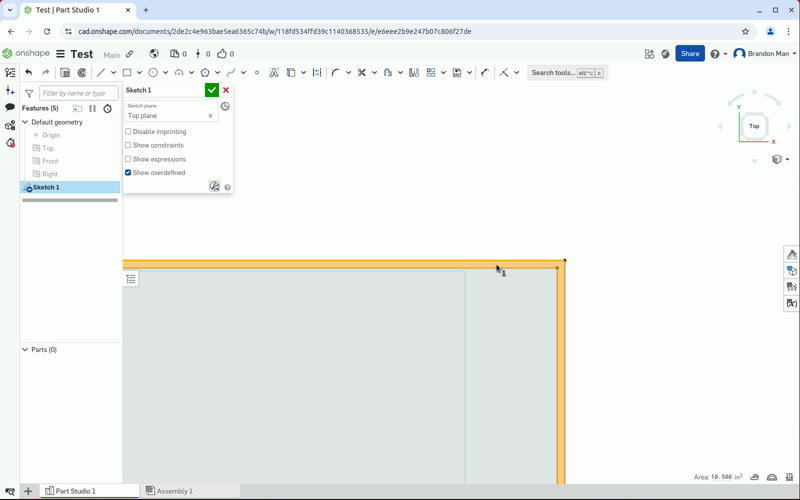
scroll(-6)
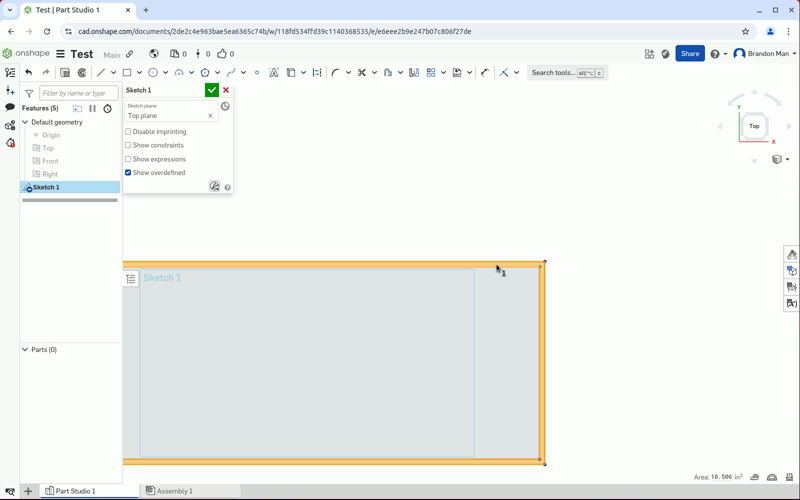
scroll(-6)
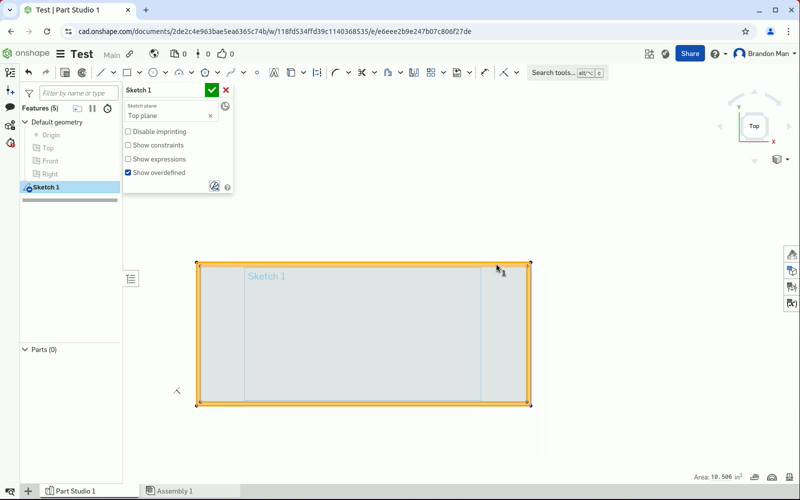
scroll(-6)
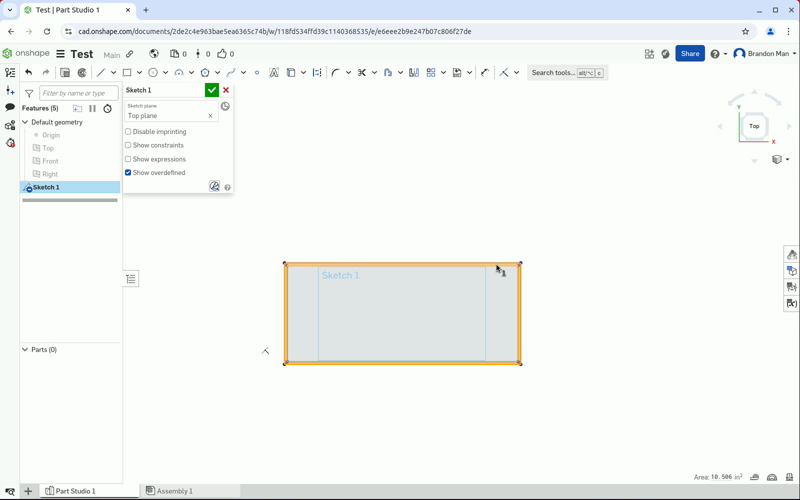
scroll(-6)
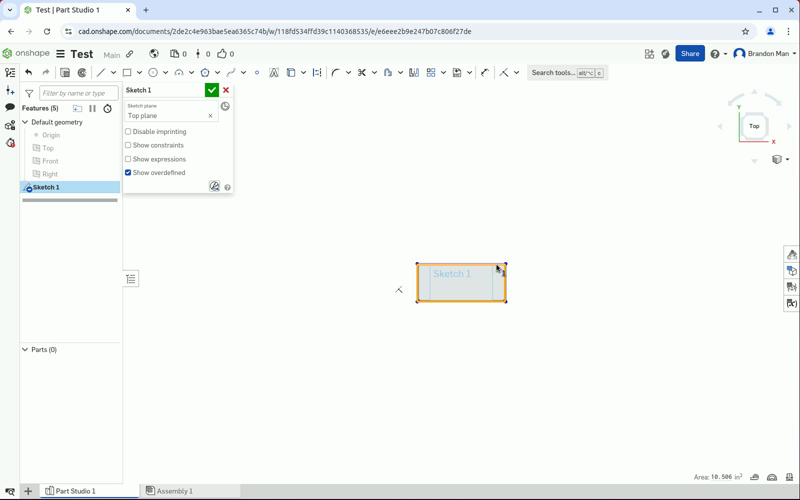
mouse_move(73, 352)
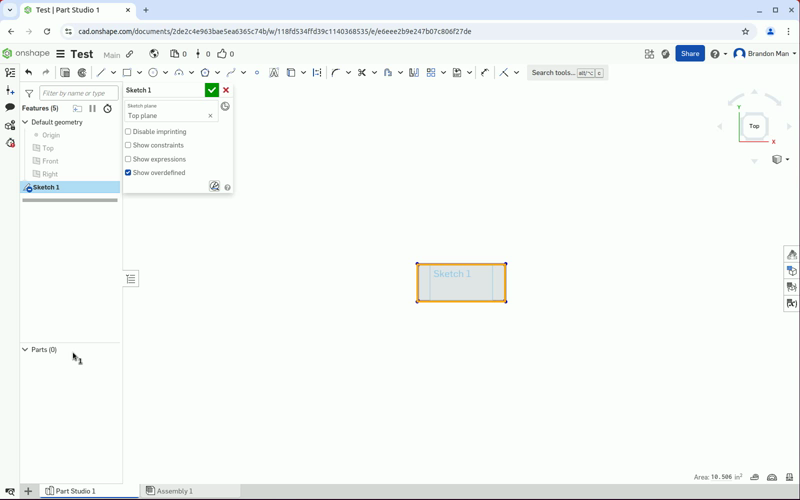
key(shift+y)
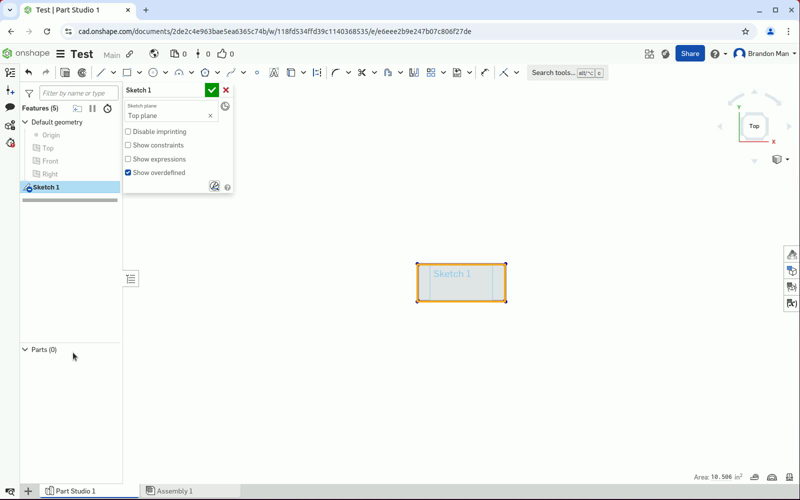
key(shift+e)
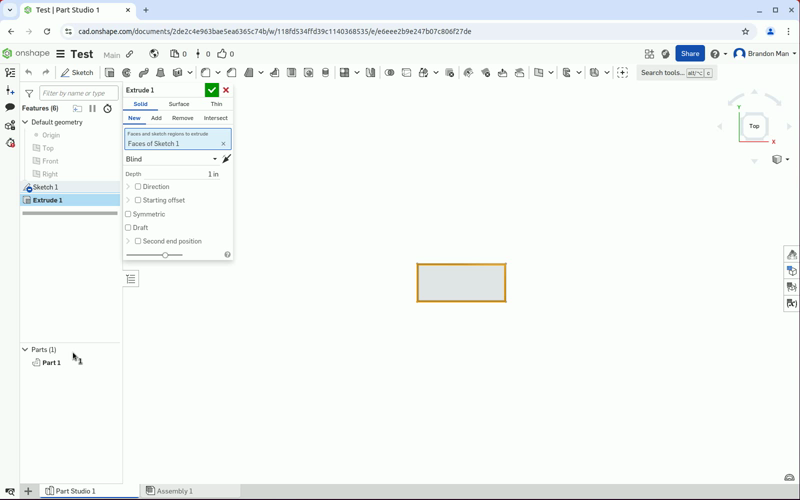
mouse_move(143, 106)
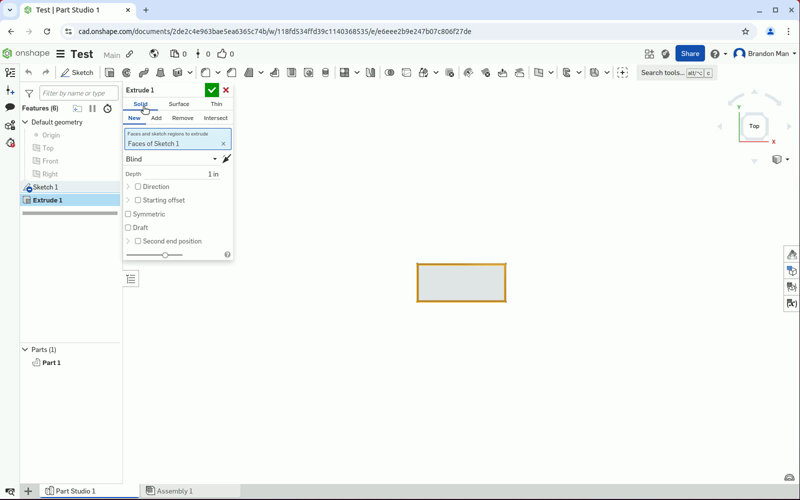
click(143, 106)
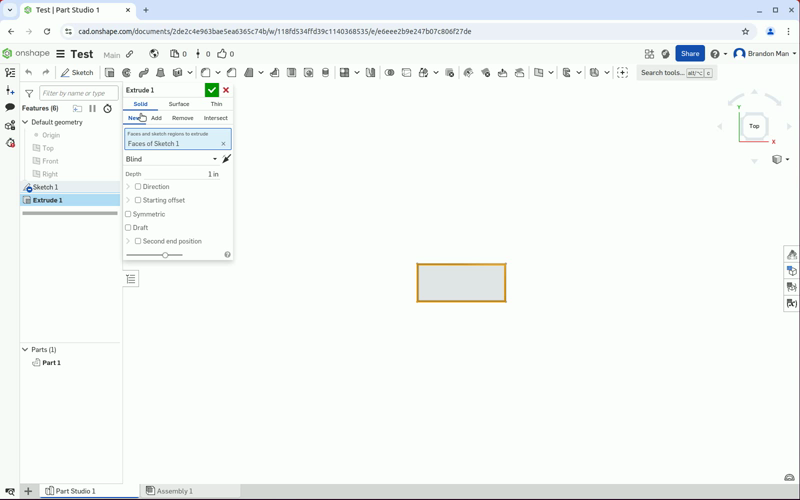
mouse_move(137, 120)
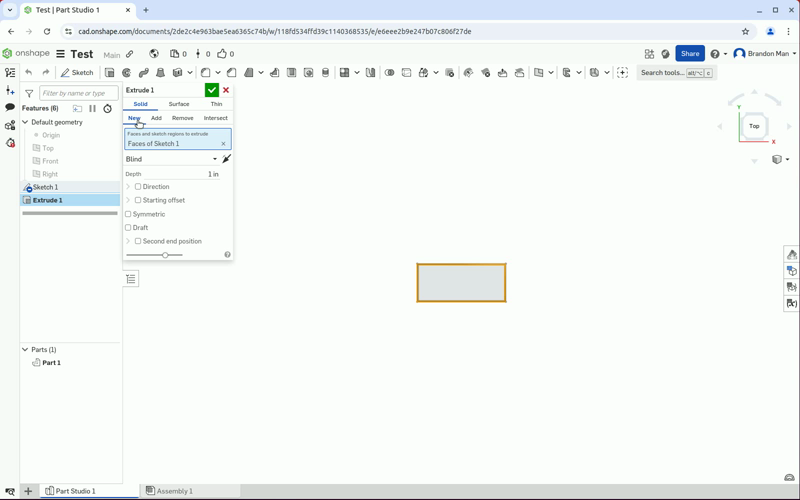
click(137, 120)
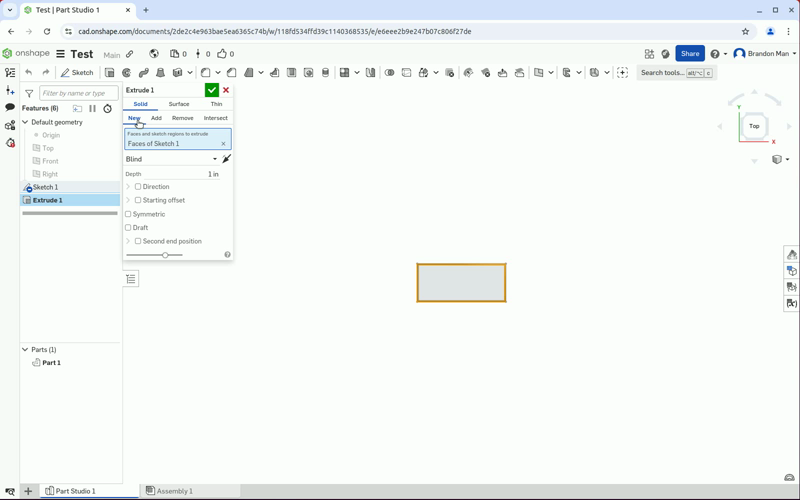
key(tab, 4)
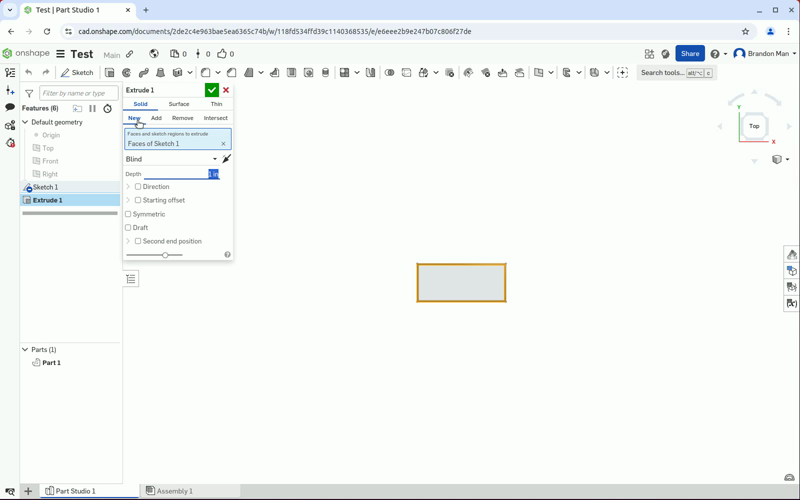
text(0.241)
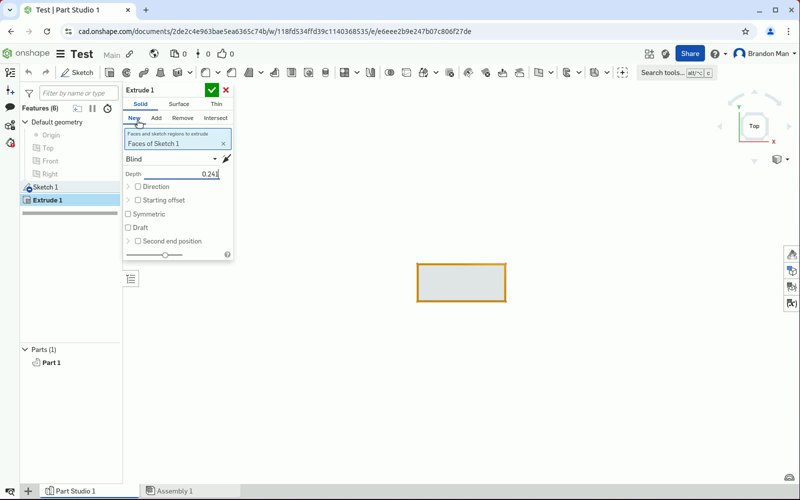
key(enter)
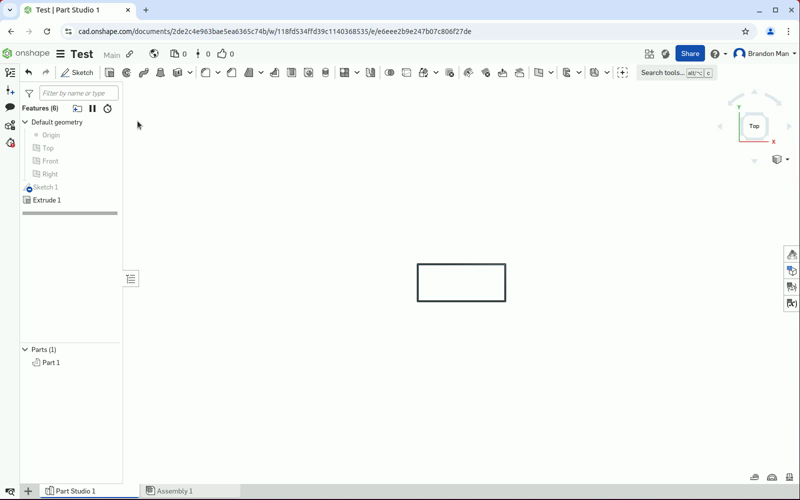
key(shift+h)
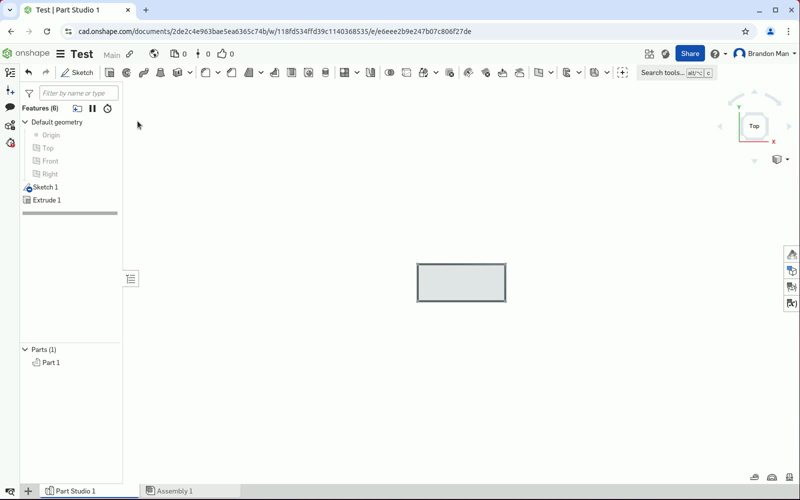
key(shift+h)
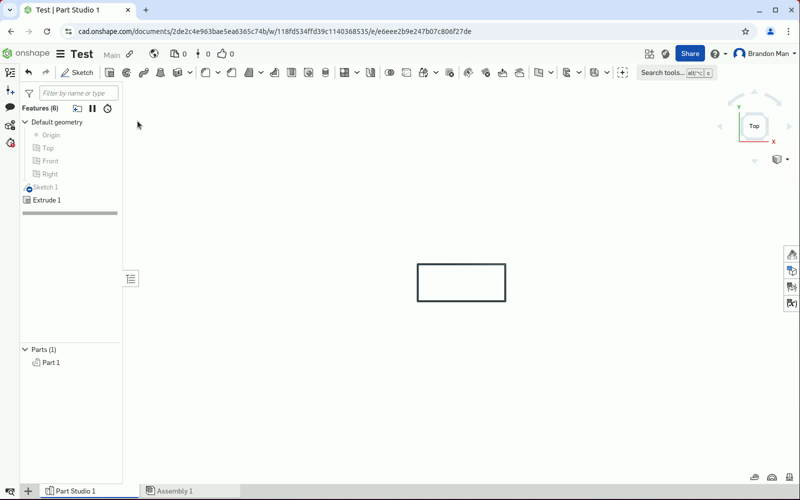
mouse_move(73, 189)
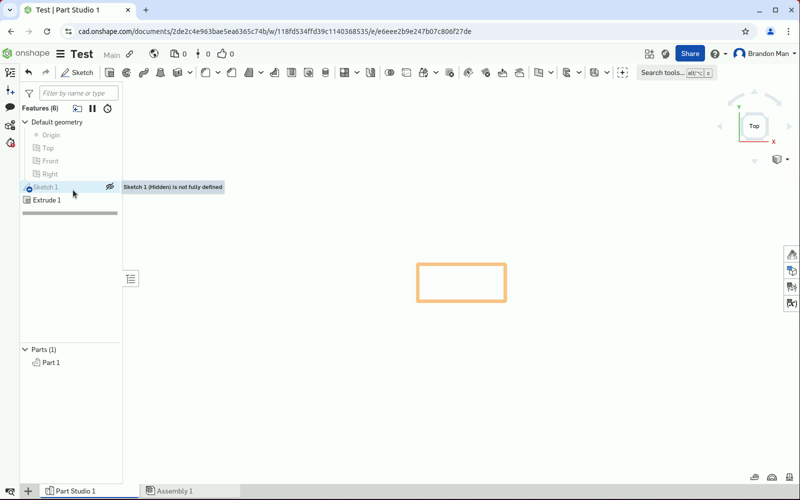
click(73, 189)
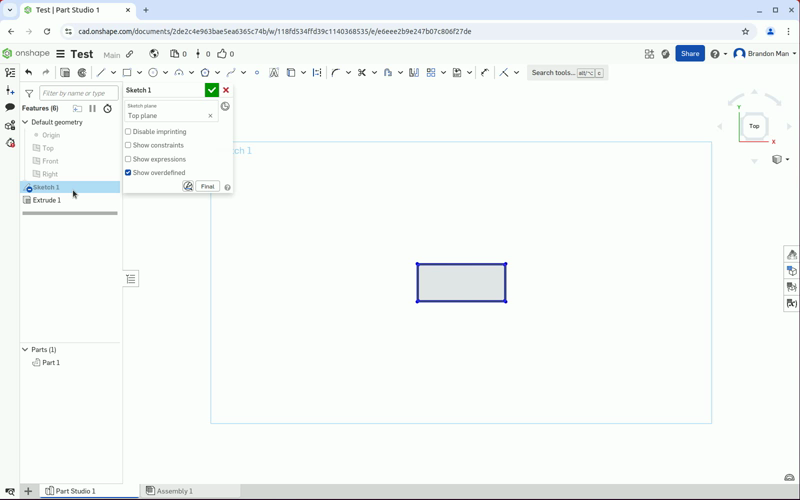
mouse_move(229, 92)
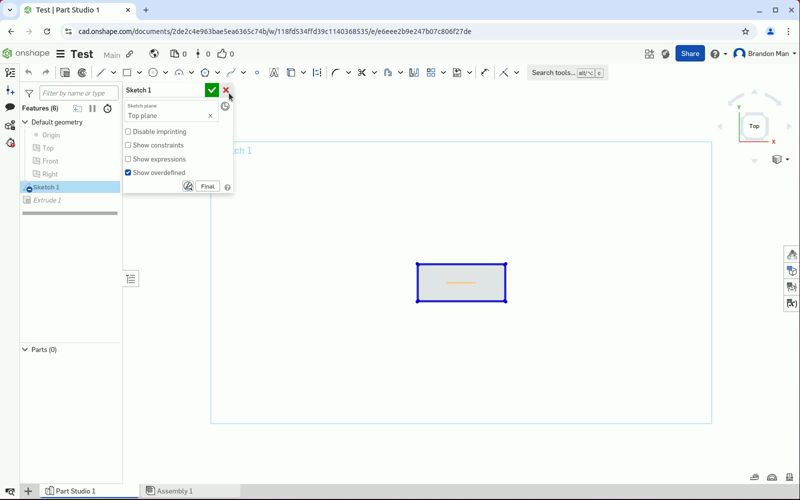
click(229, 92)
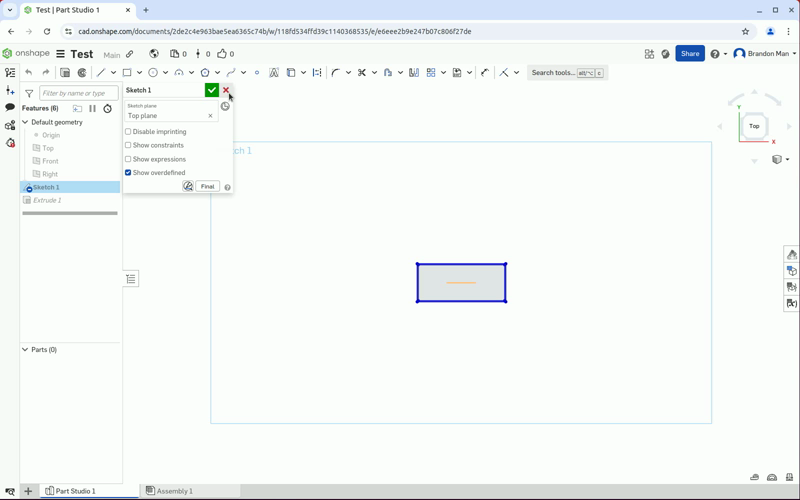
key(shift+s)
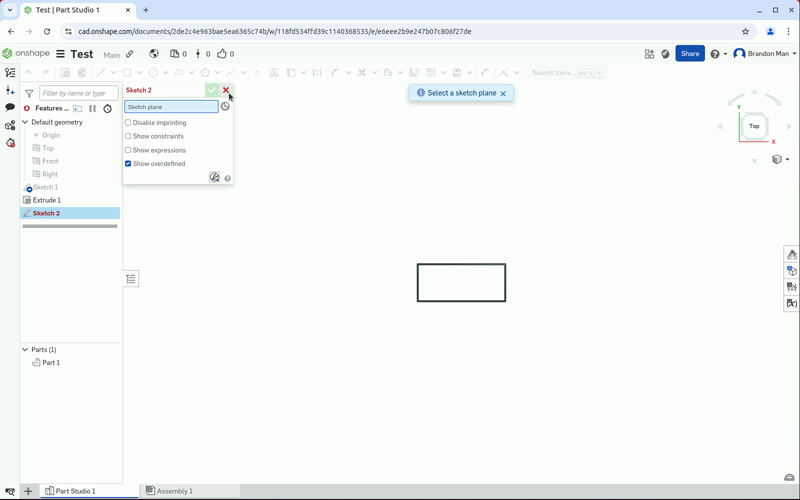
mouse_move(73, 150)
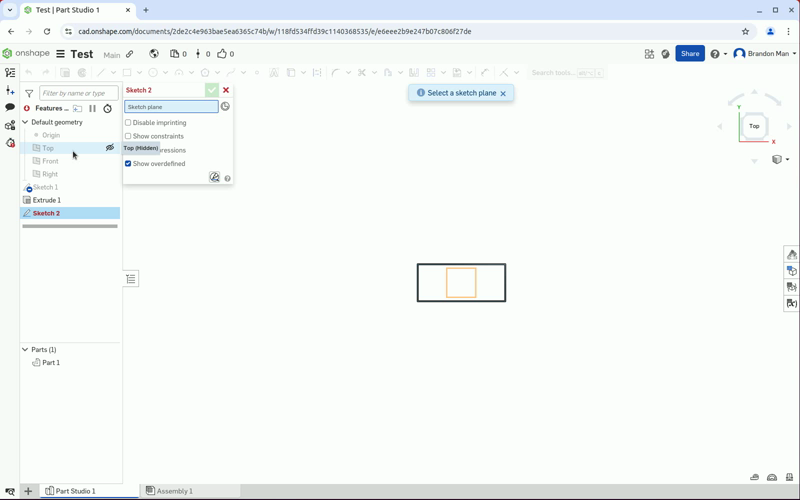
click(73, 150)
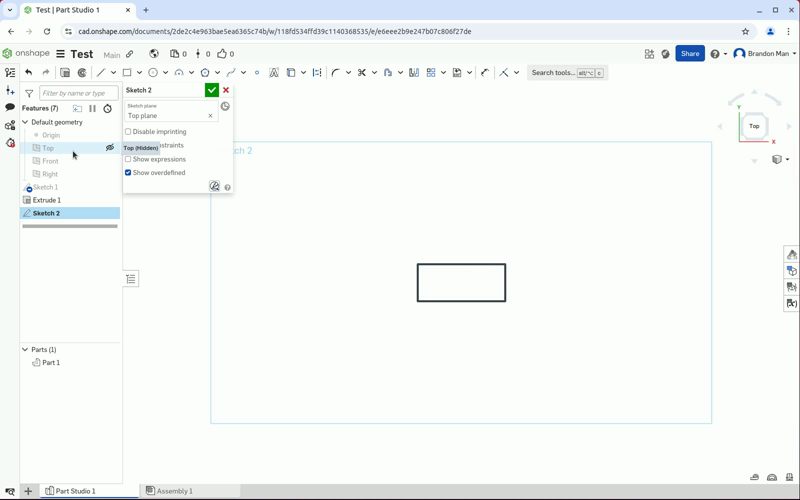
mouse_move(73, 352)
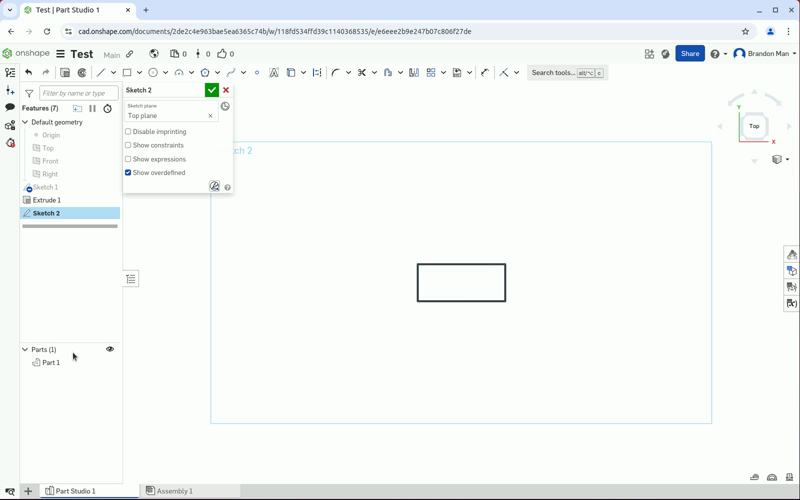
key(y)
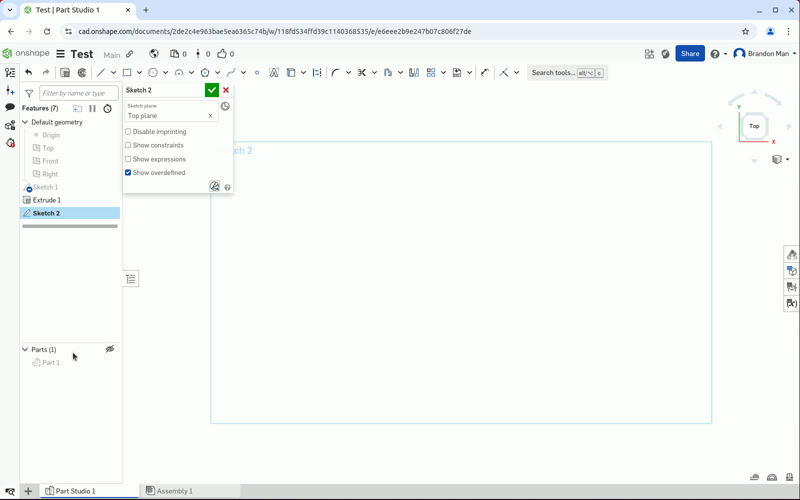
key(l)
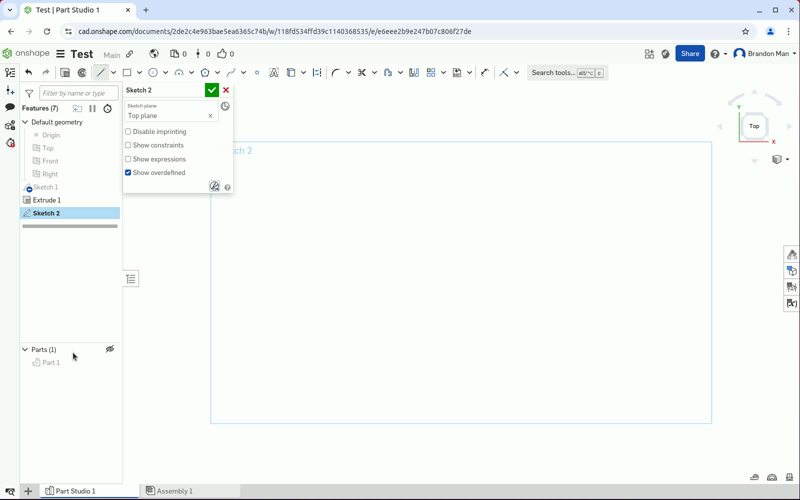
key_down(shift)
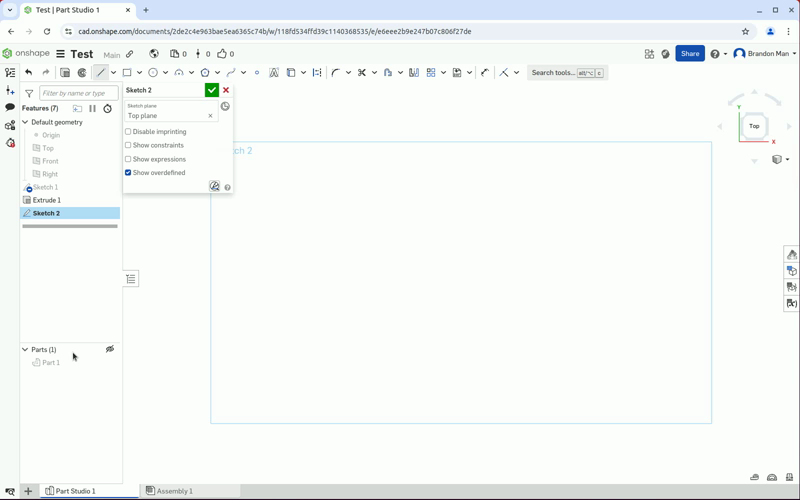
mouse_move(418, 300)
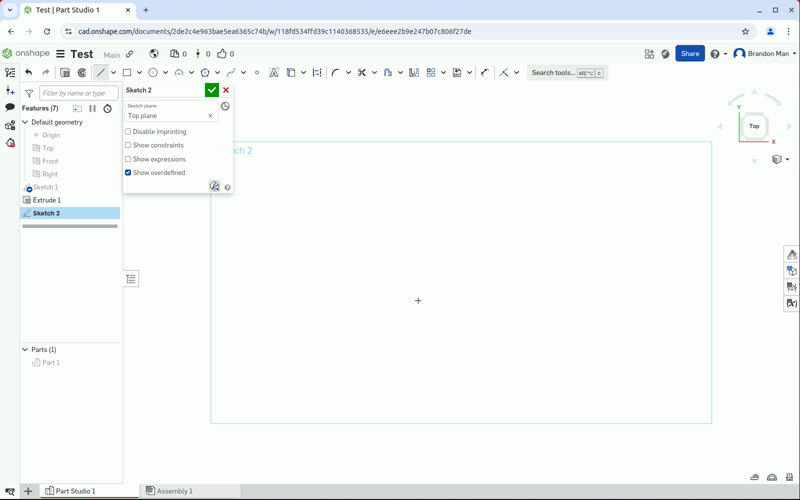
click(418, 300)
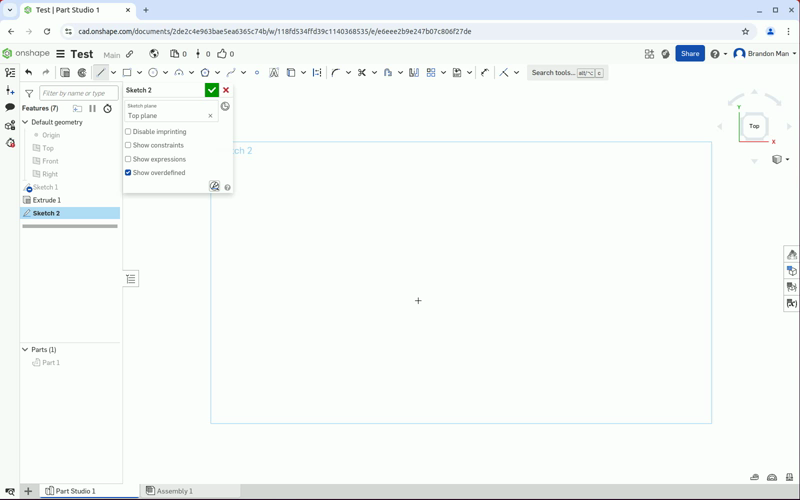
key_up(shift)
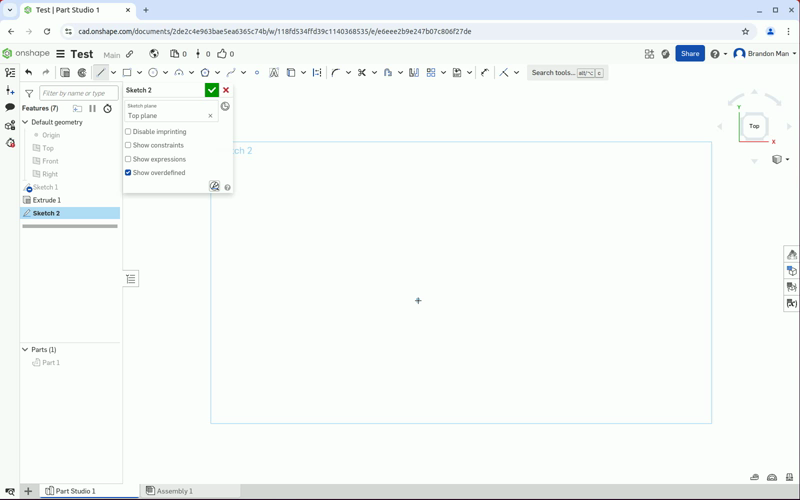
key_down(shift)
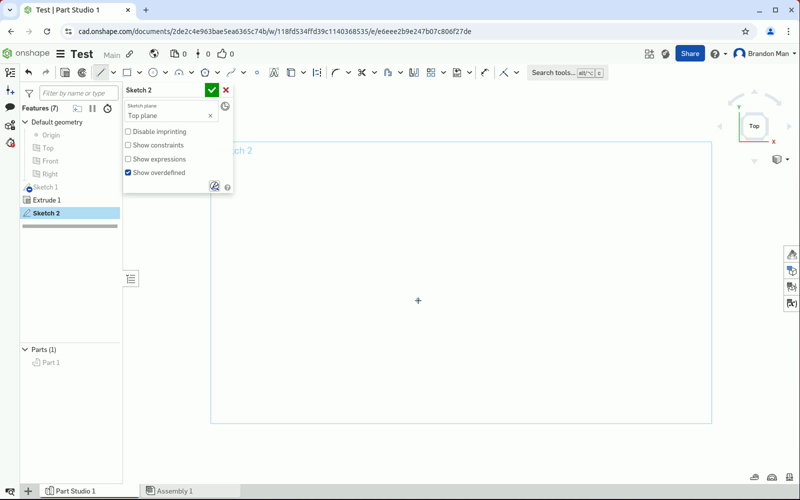
mouse_move(504, 300)
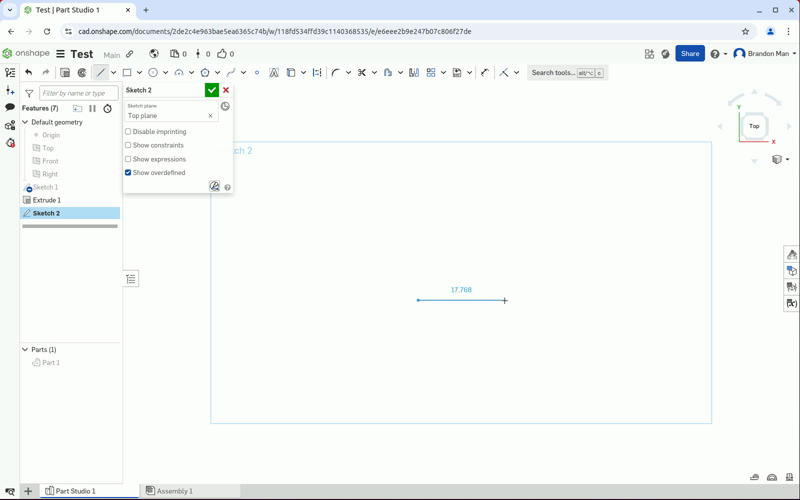
click(504, 300)
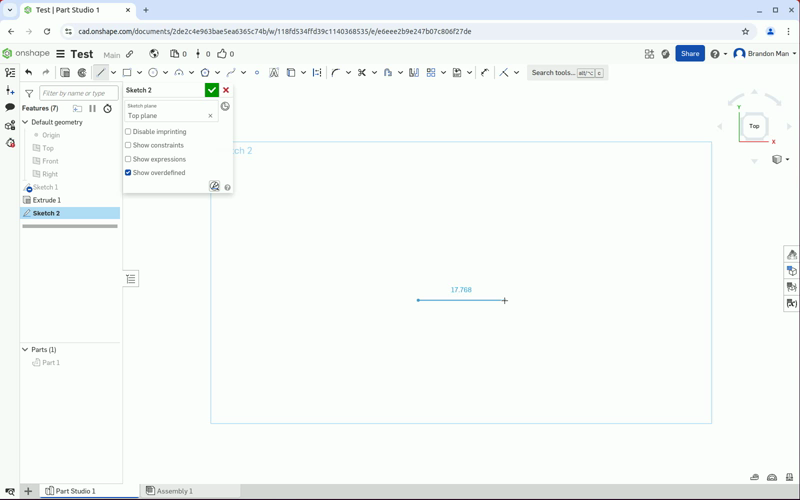
key_up(shift)
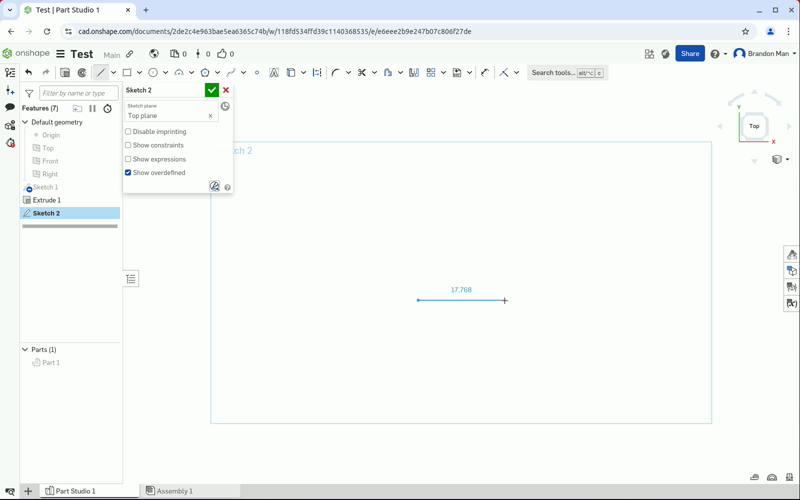
key_down(shift)
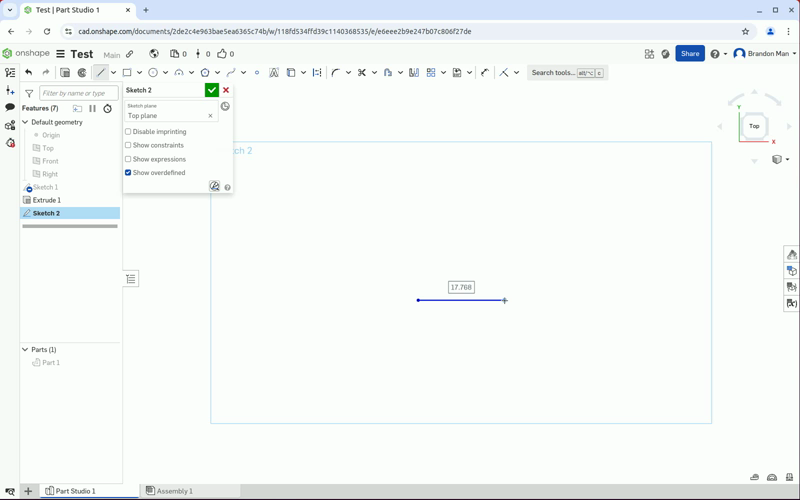
mouse_move(534, 300)
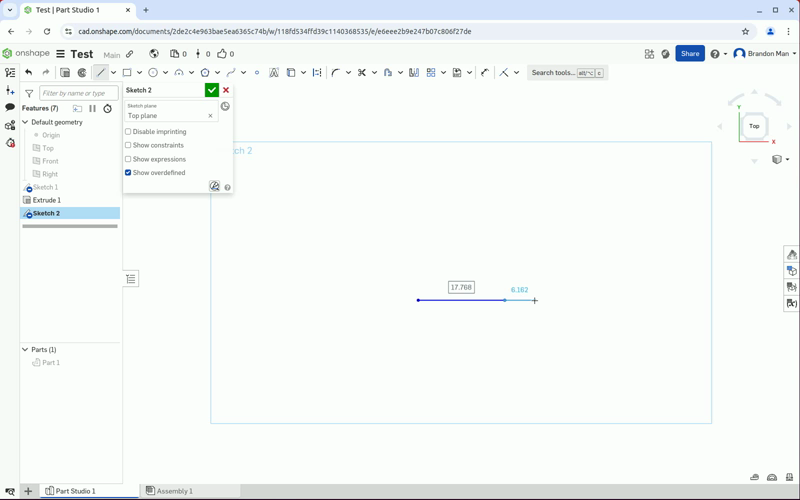
mouse_move(504, 264)
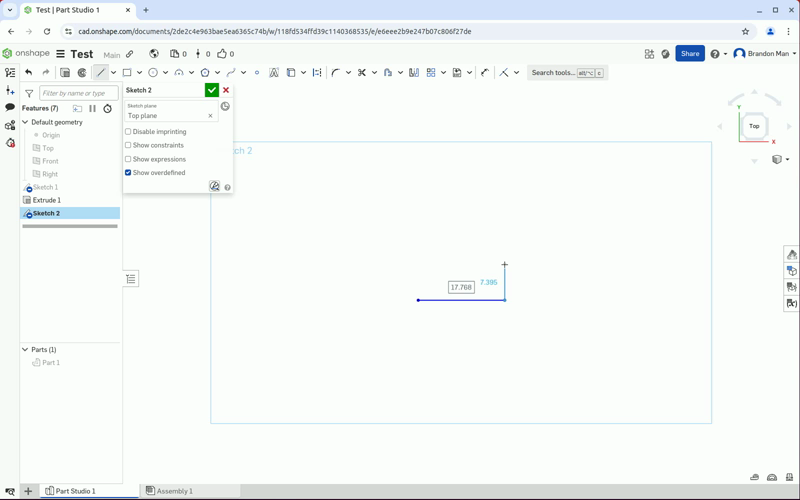
click(504, 264)
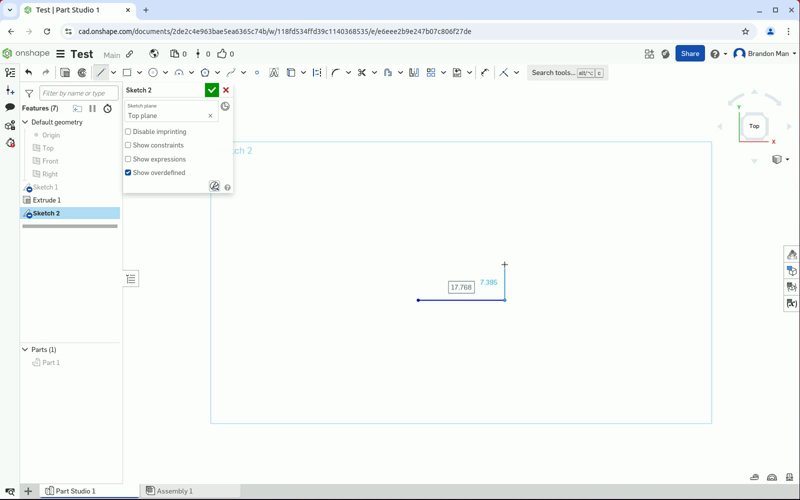
key_up(shift)
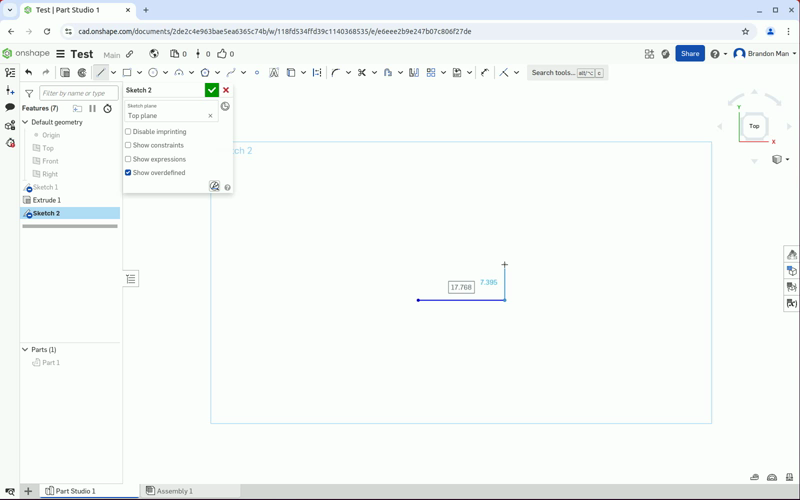
key_down(shift)
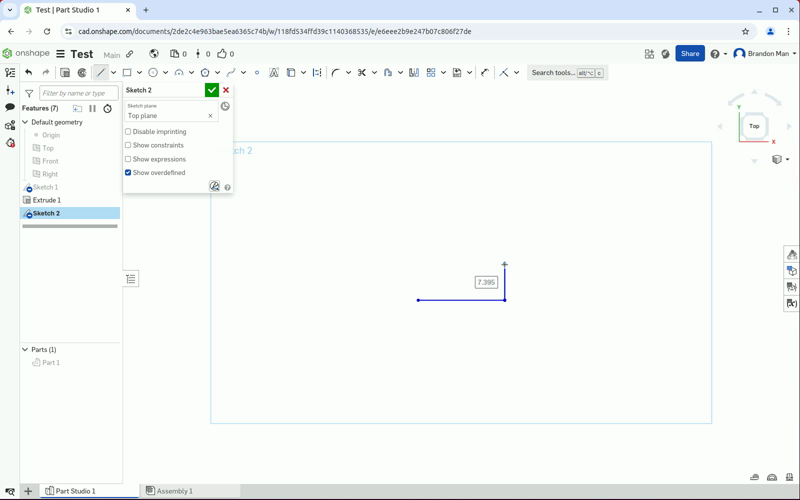
mouse_move(418, 264)
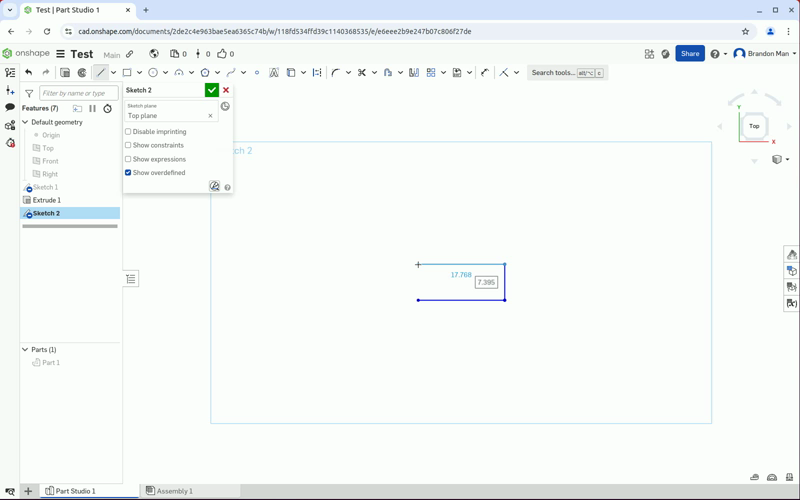
click(418, 264)
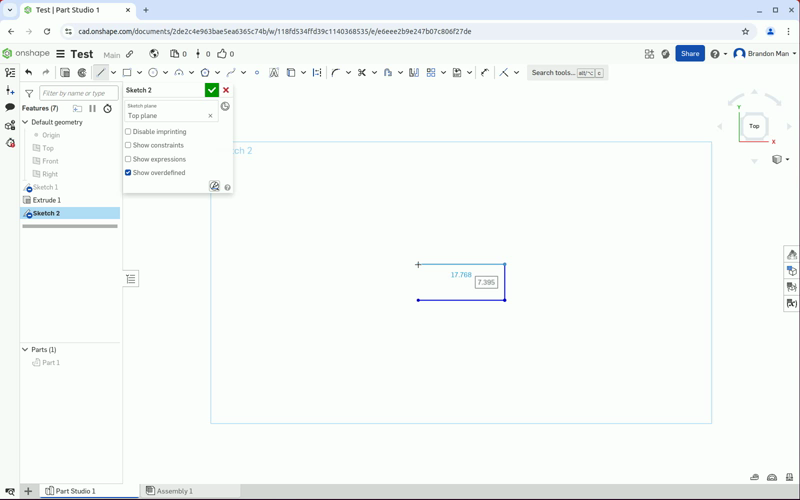
key_up(shift)
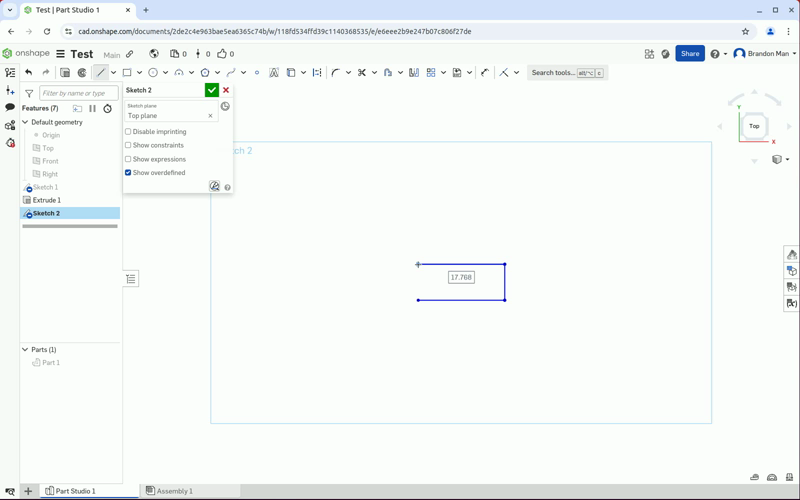
mouse_move(448, 264)
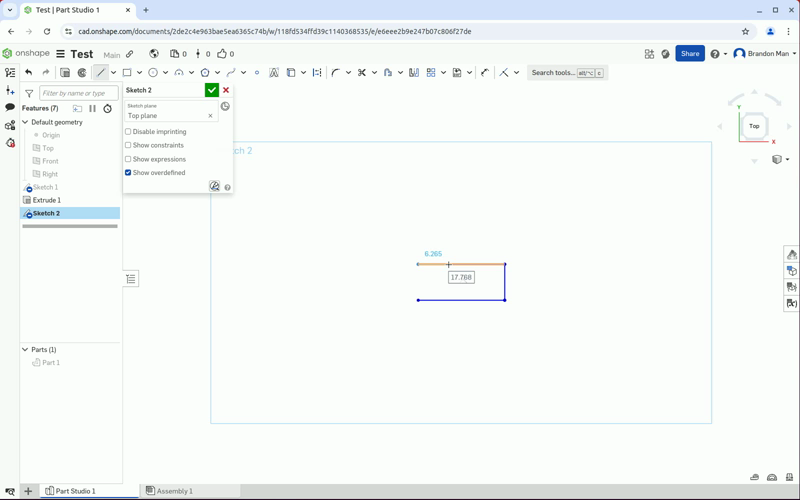
key_down(shift)
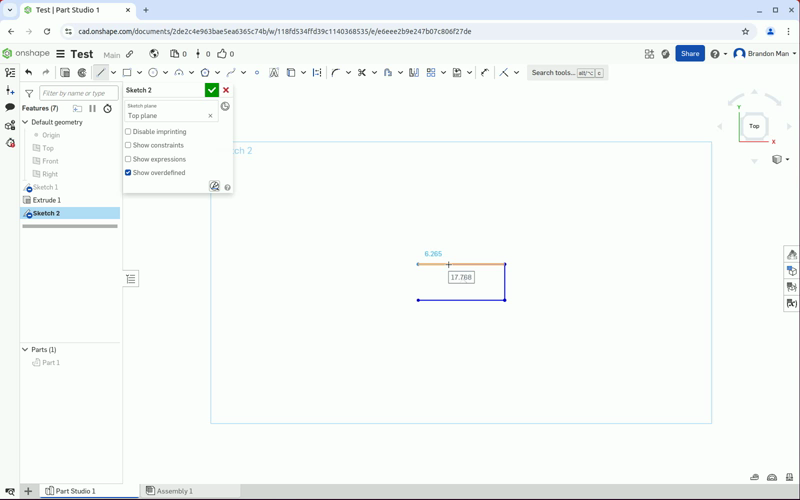
mouse_move(418, 300)
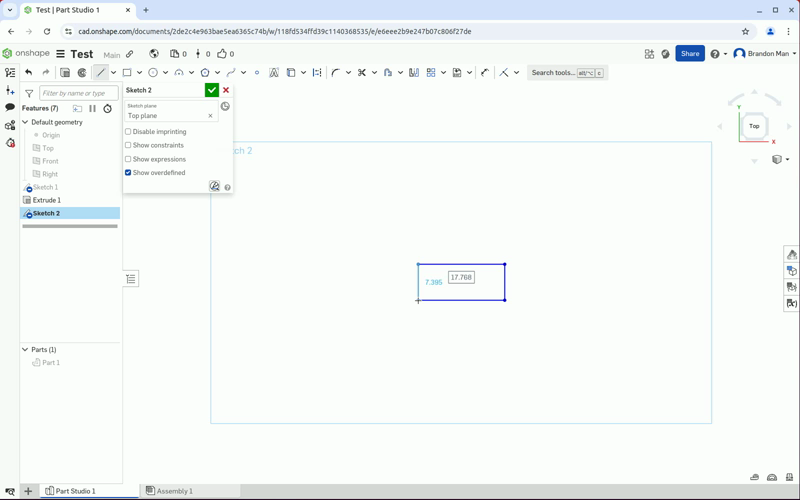
key_up(shift)
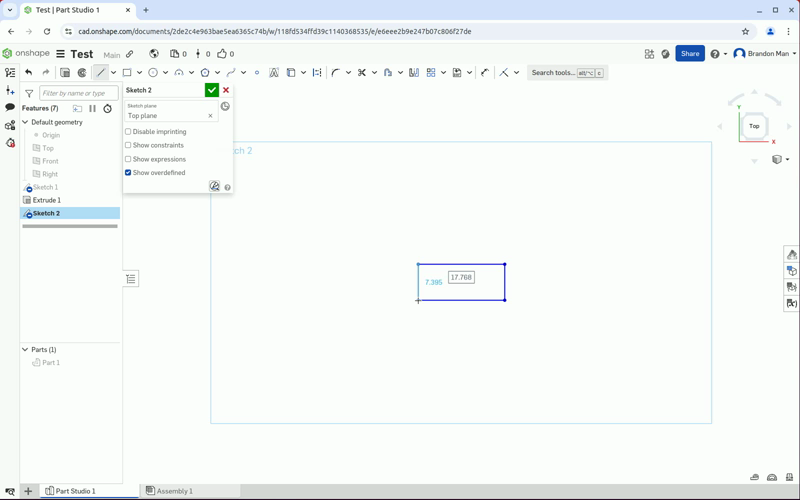
click(418, 300)
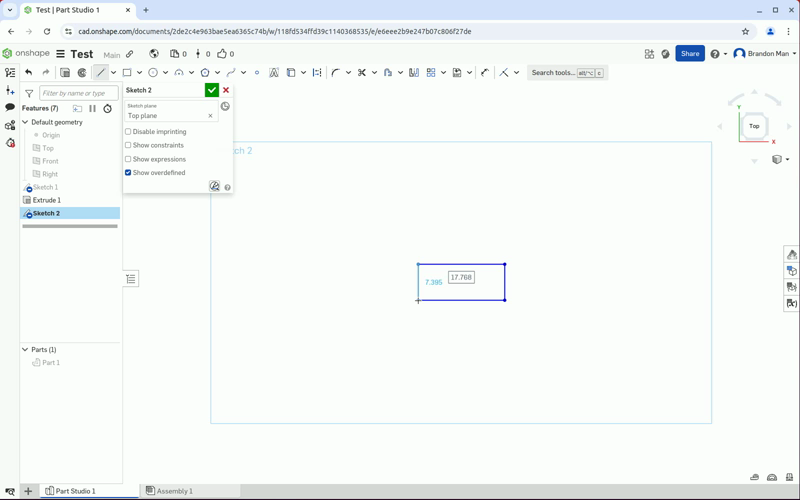
key(esc)
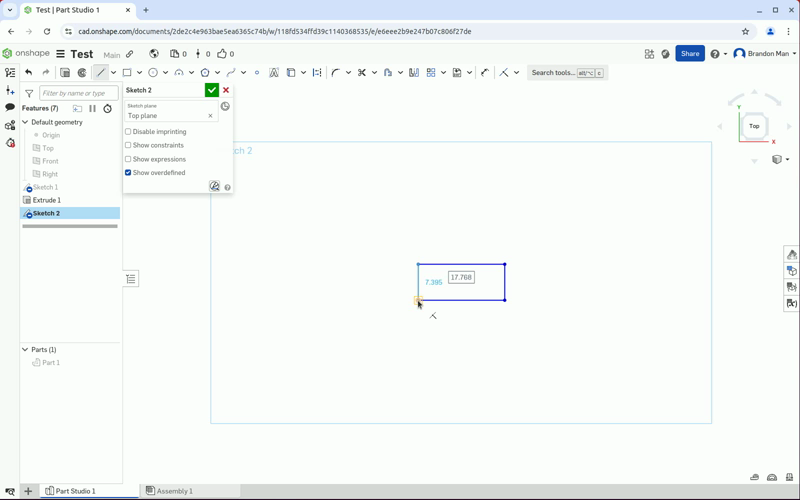
mouse_move(439, 278)
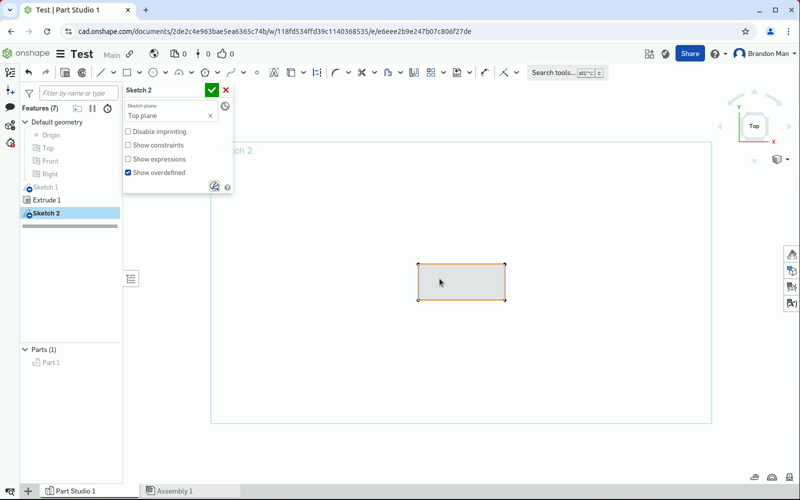
click(439, 278)
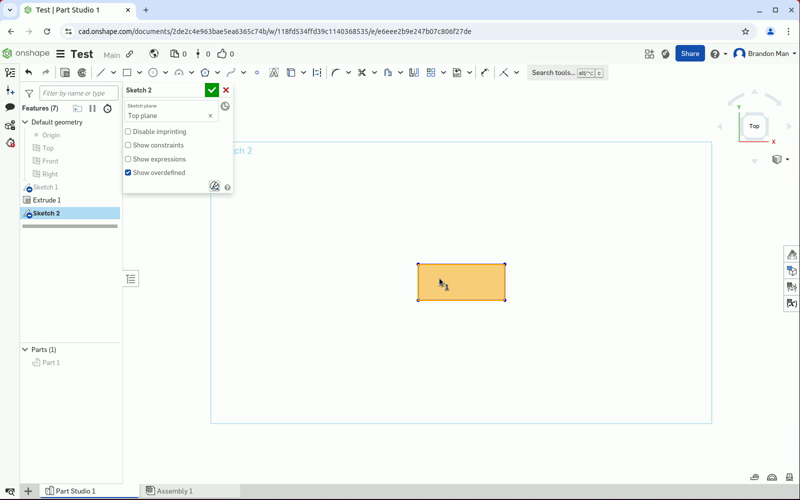
mouse_move(73, 352)
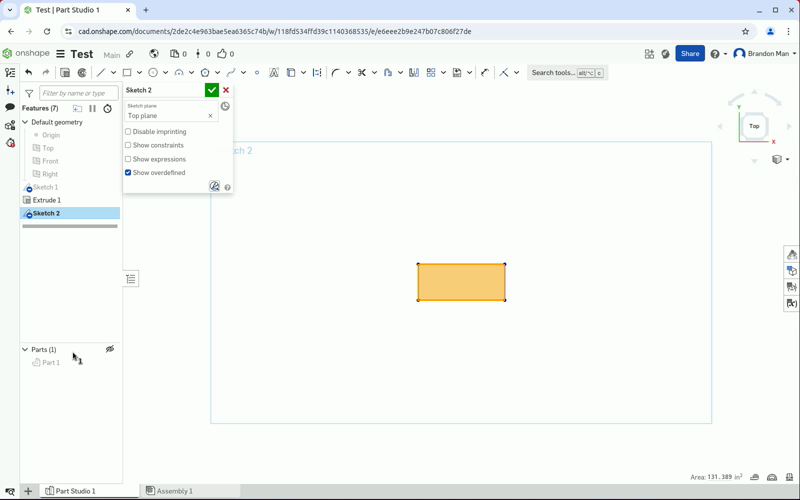
key(shift+y)
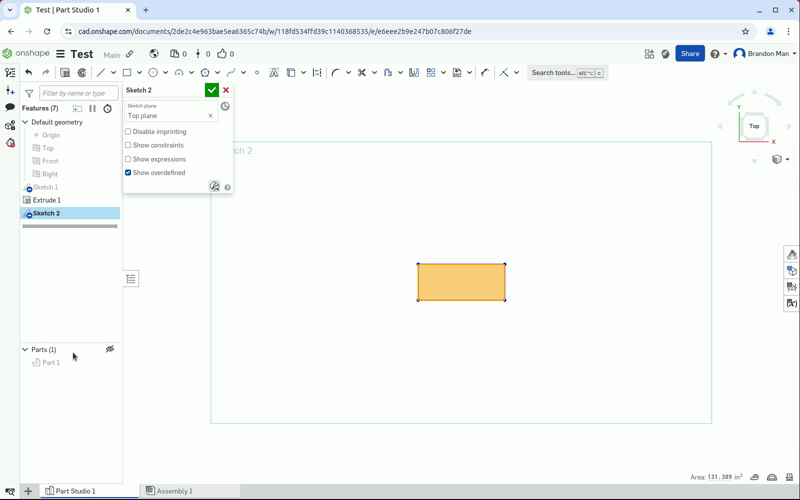
key(shift+e)
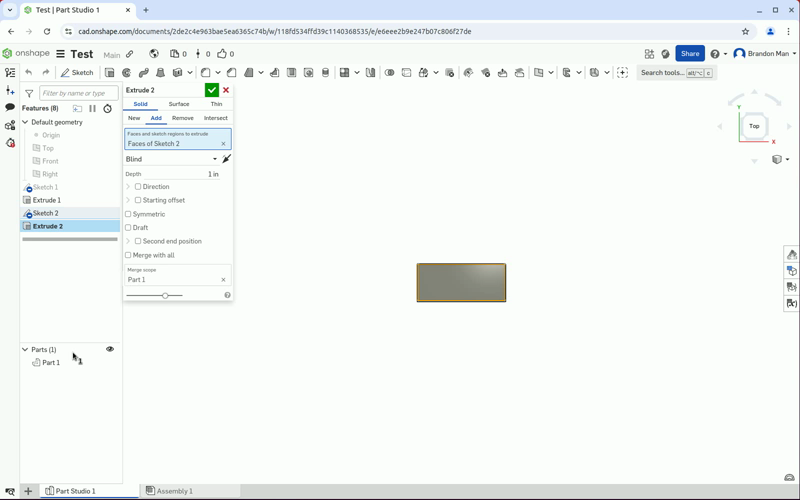
mouse_move(143, 106)
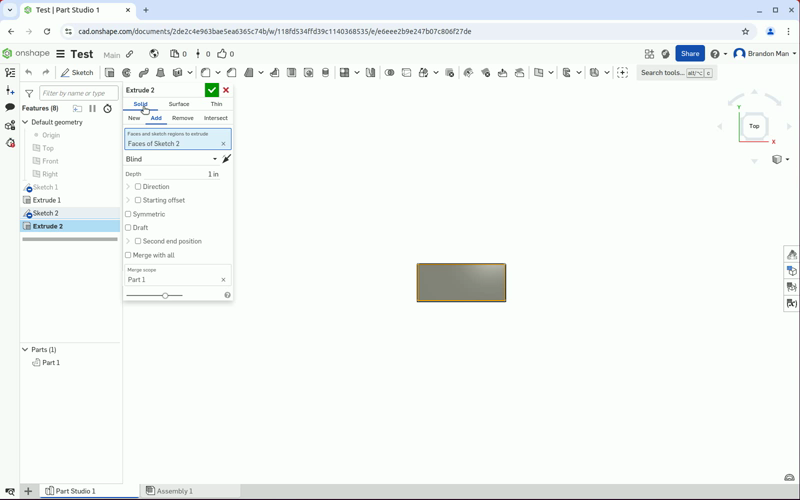
click(143, 106)
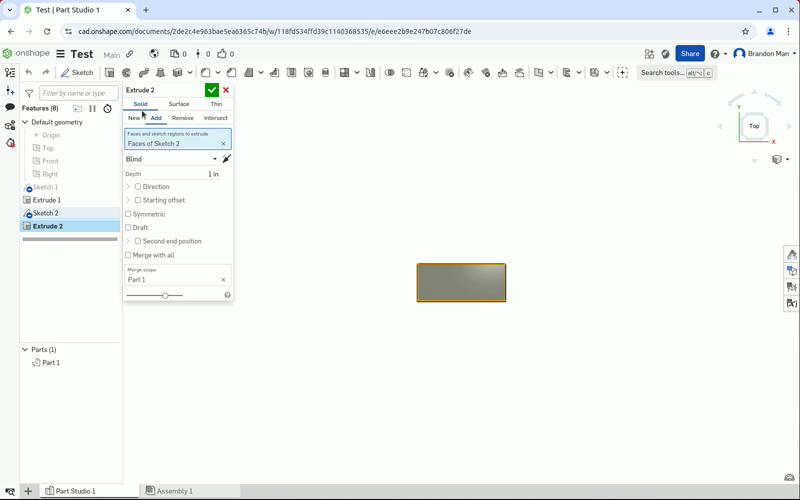
mouse_move(137, 120)
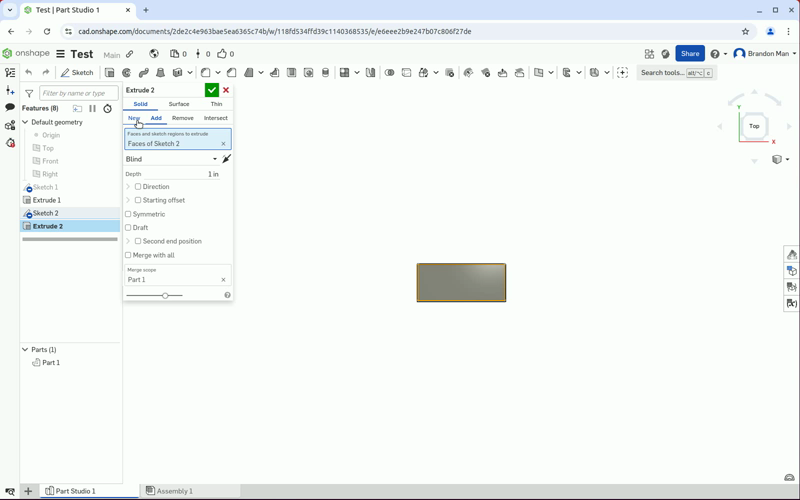
click(137, 120)
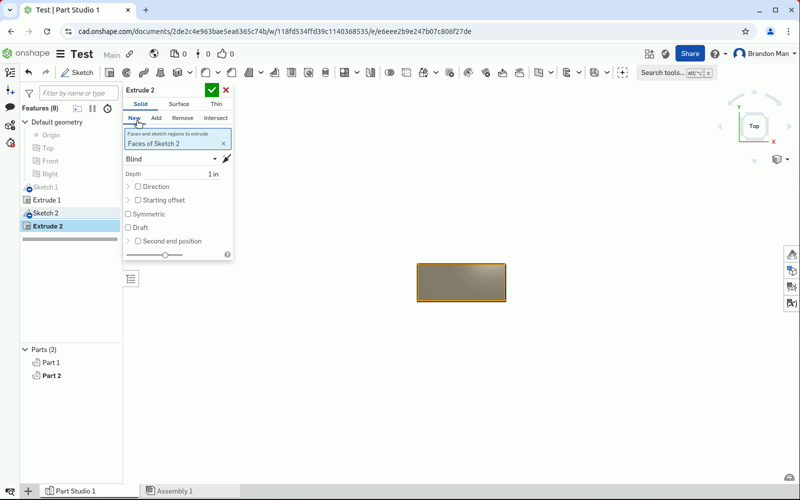
key(tab, 4)
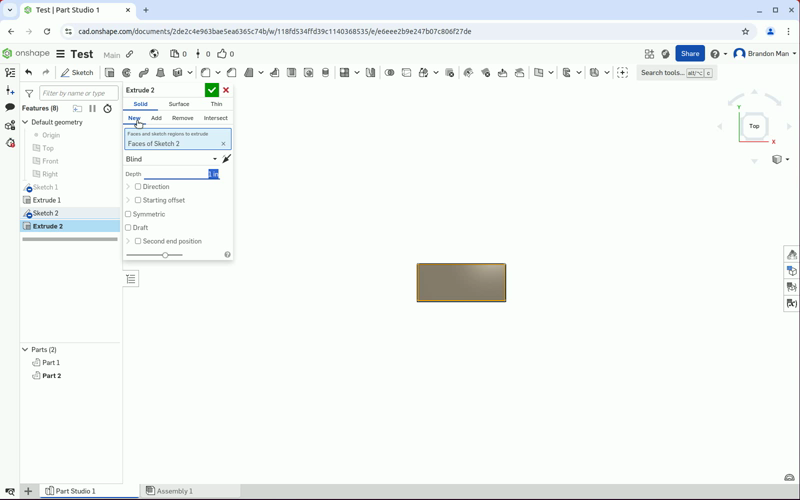
text(0.241)
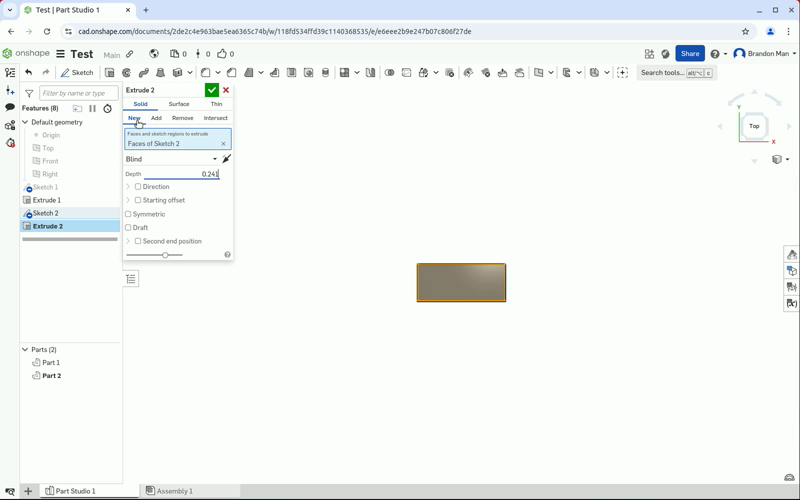
key(enter)
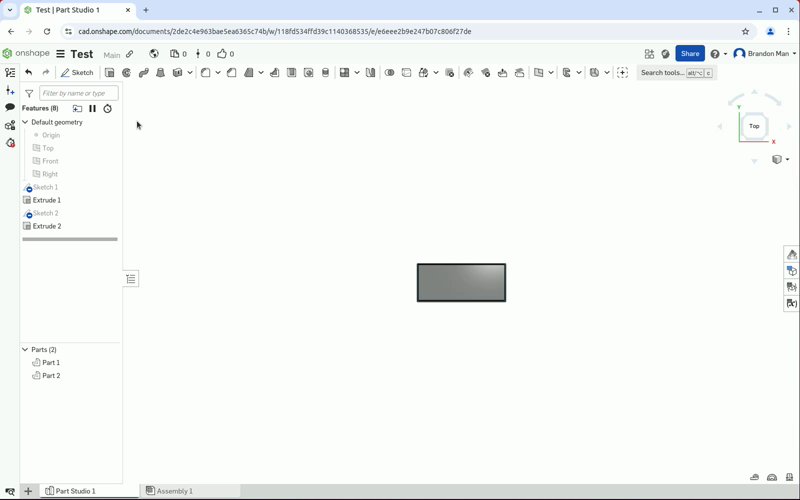
key(shift+h)
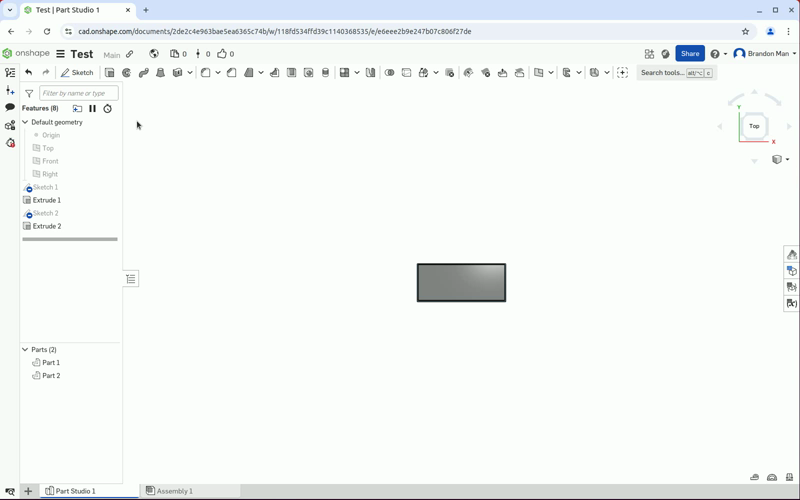
key(shift+h)
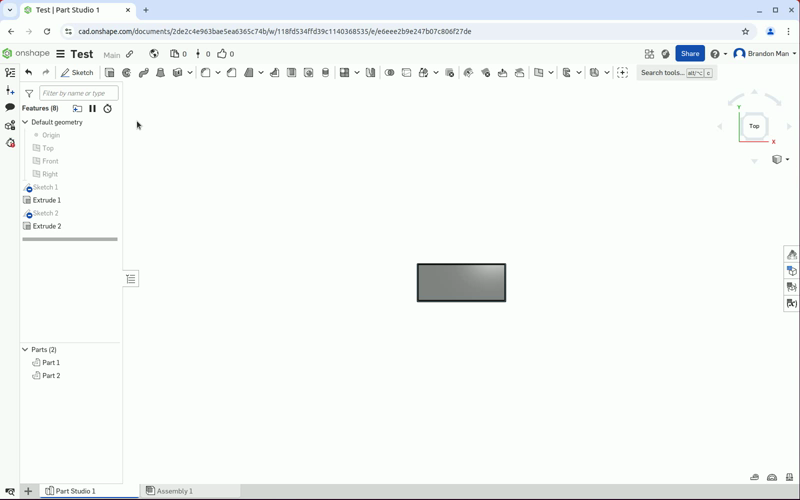
mouse_move(73, 189)
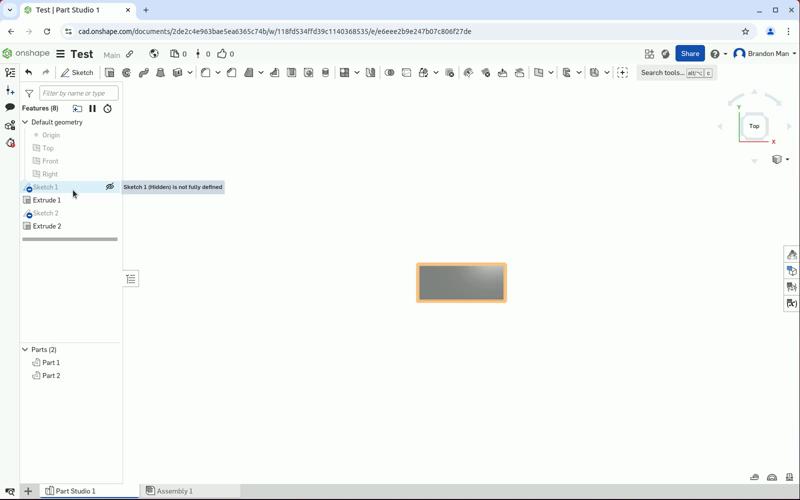
click(73, 189)
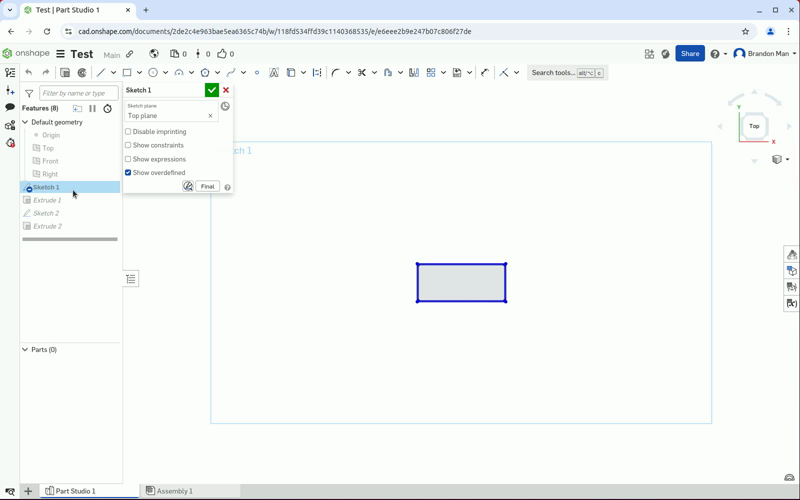
mouse_move(229, 92)
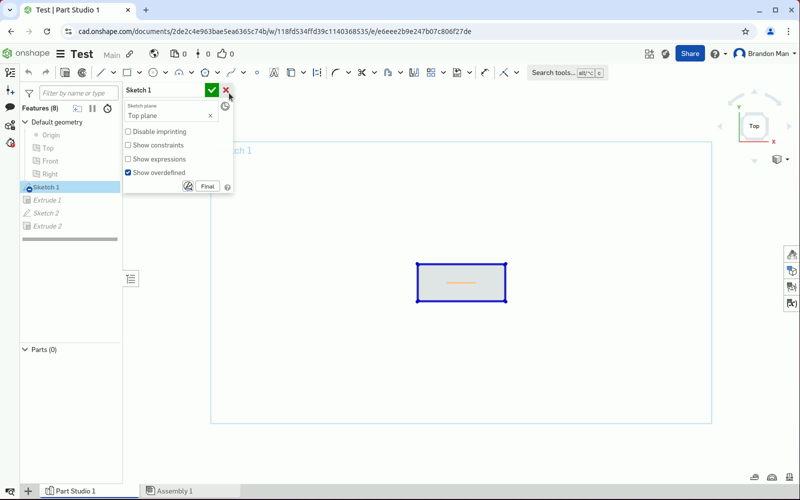
click(229, 92)
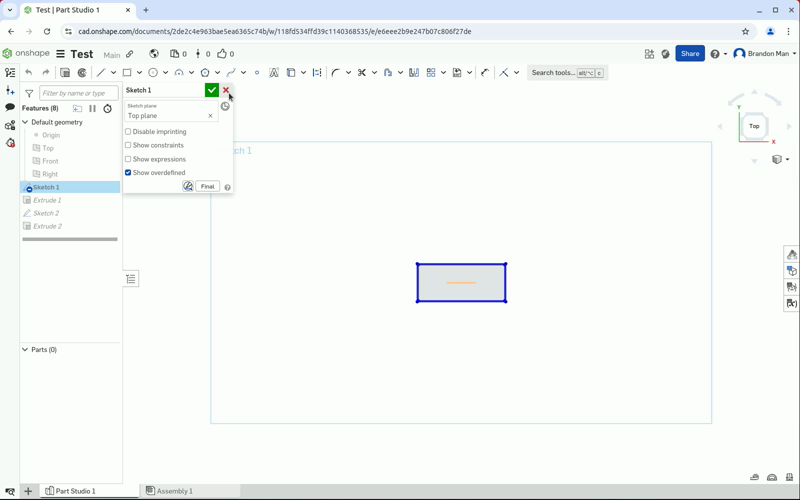
key(shift+s)
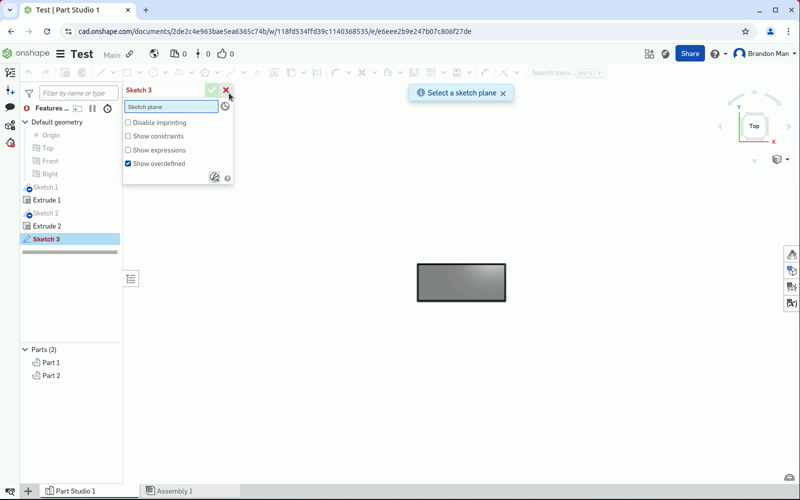
mouse_move(73, 150)
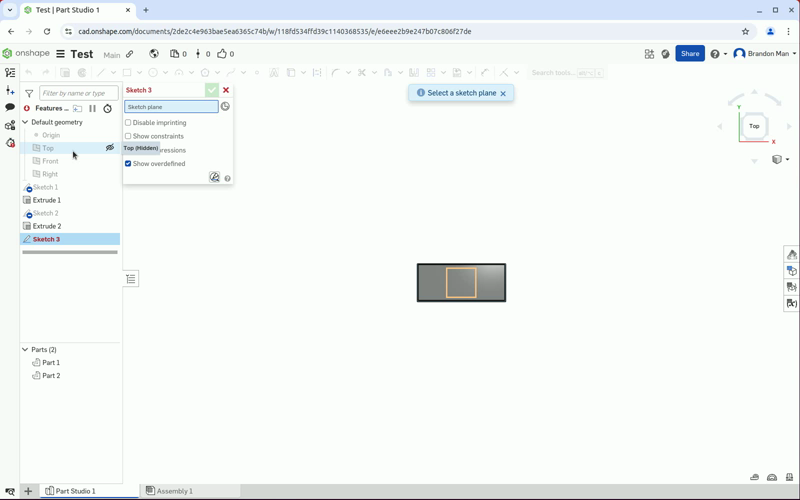
click(73, 150)
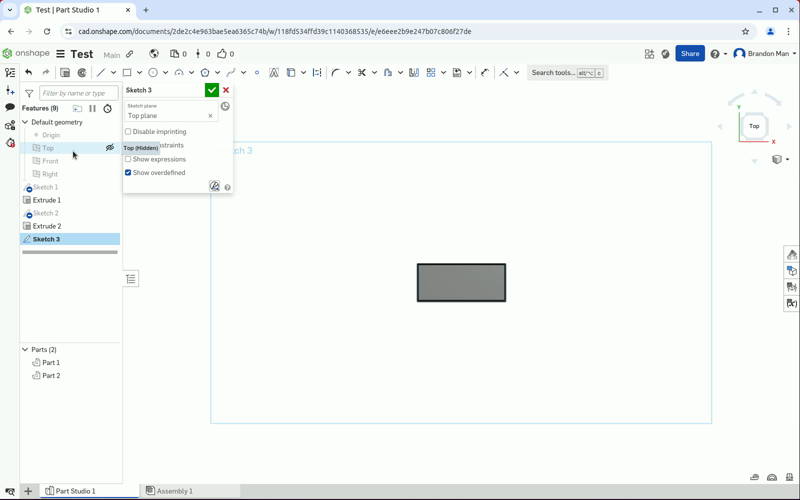
mouse_move(73, 352)
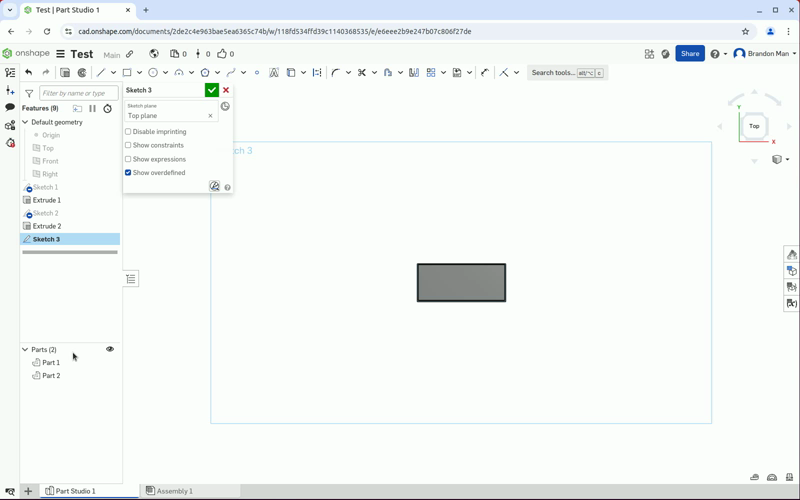
key(y)
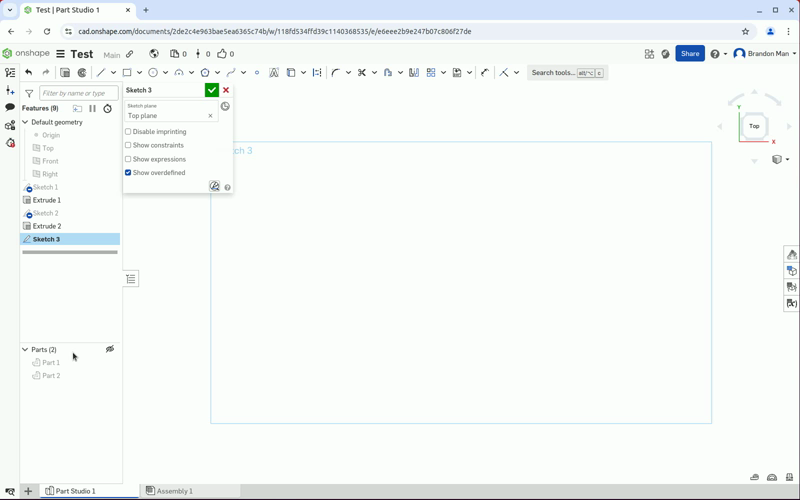
key(l)
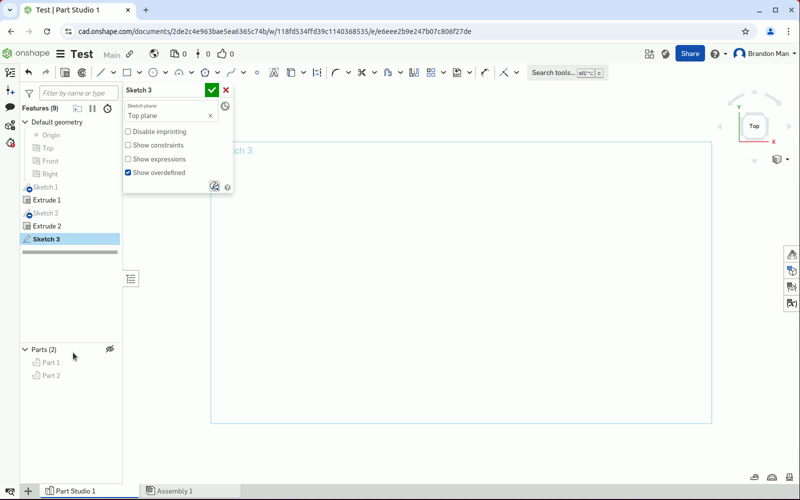
key_down(shift)
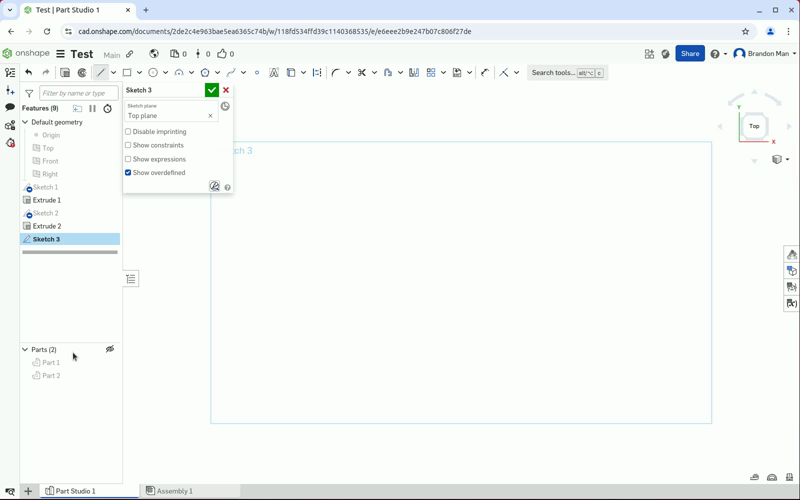
mouse_move(417, 301)
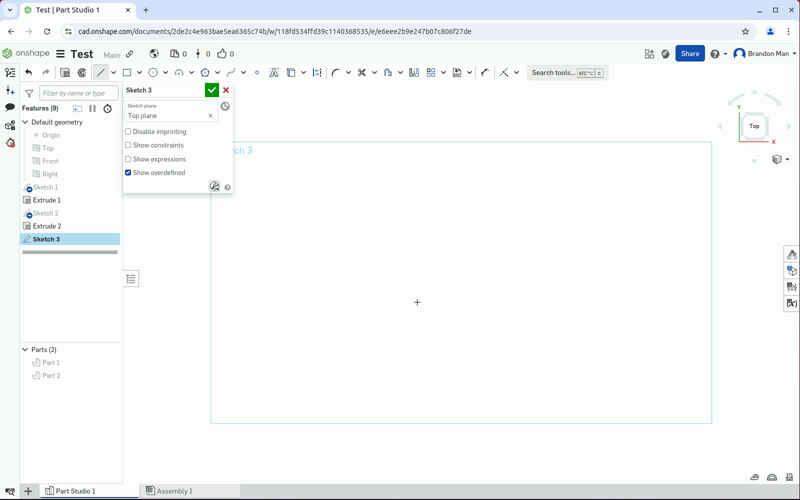
click(417, 301)
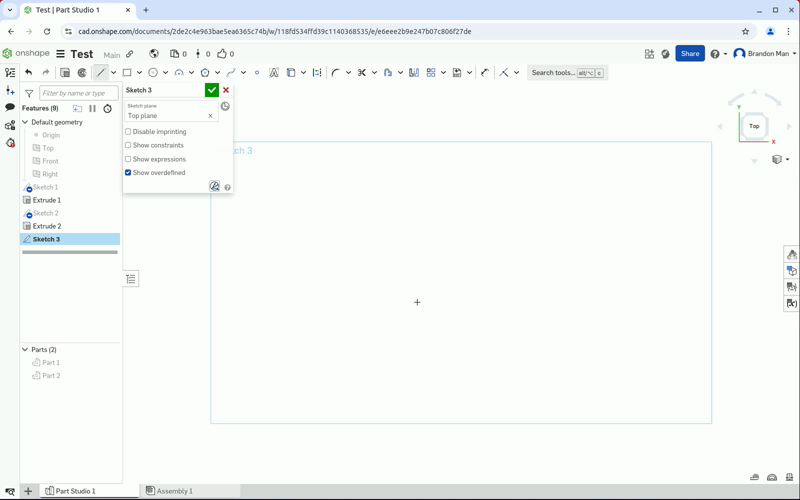
key_up(shift)
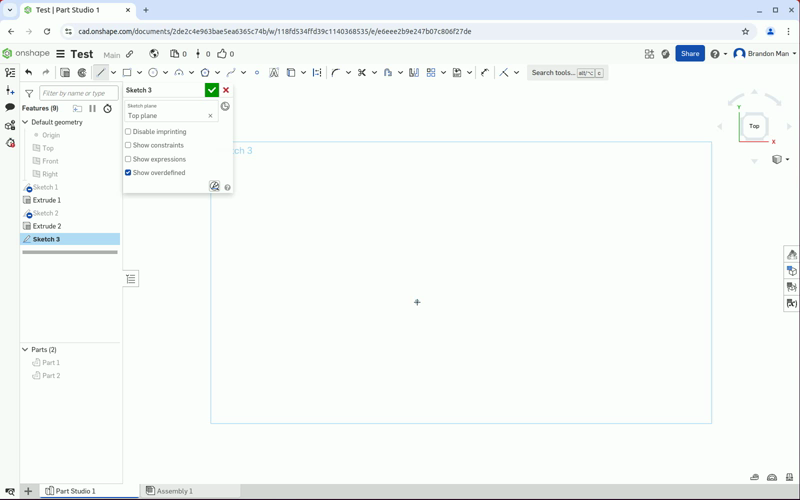
key_down(shift)
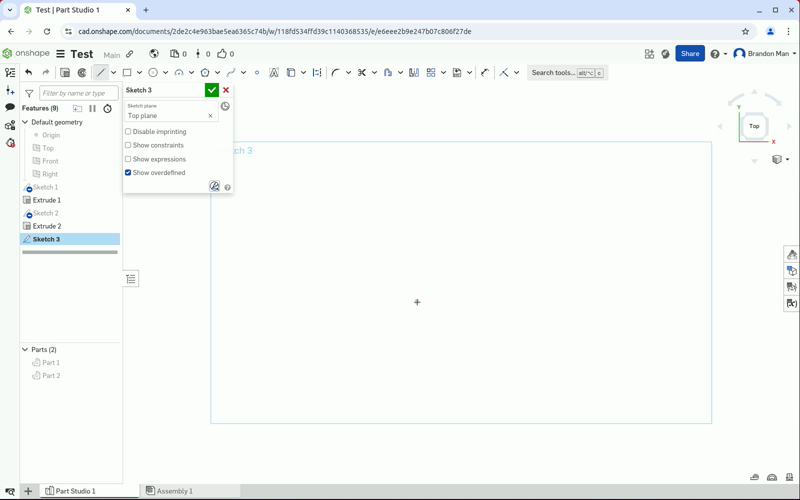
mouse_move(505, 301)
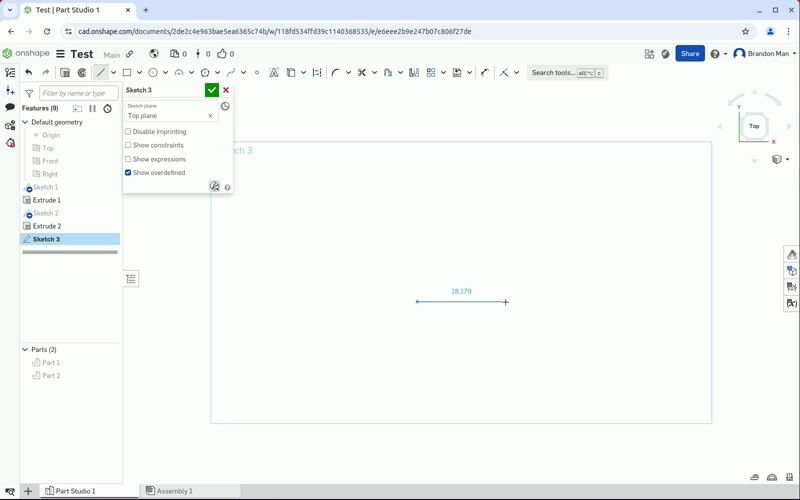
click(505, 301)
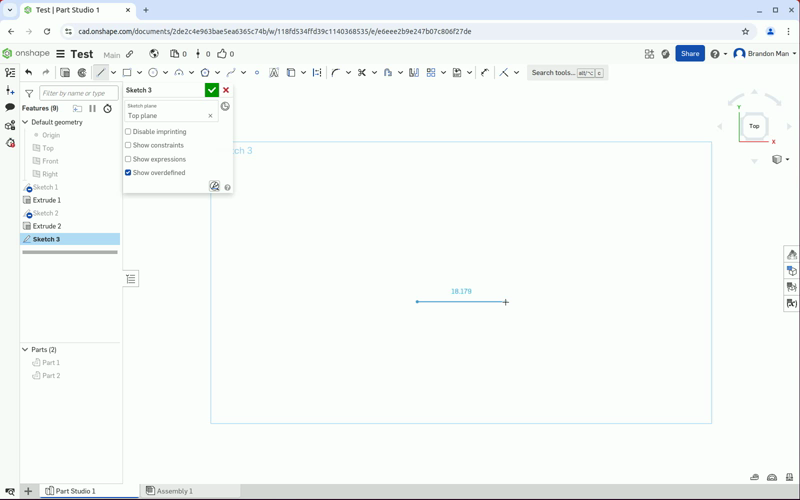
key_up(shift)
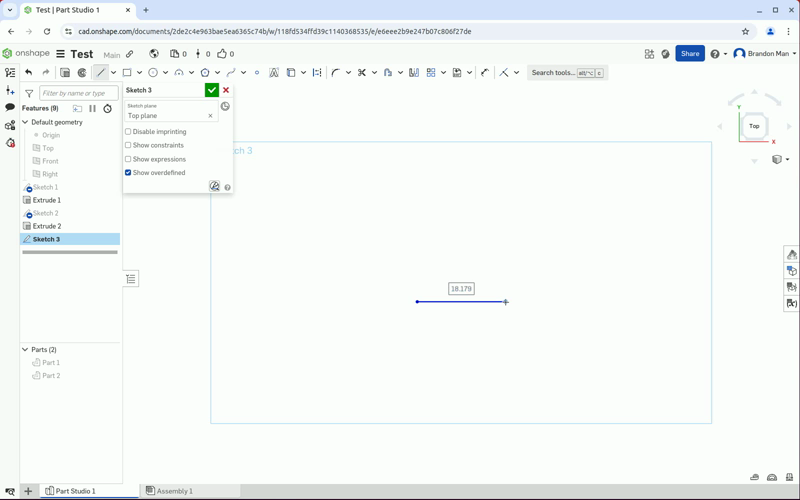
key_down(shift)
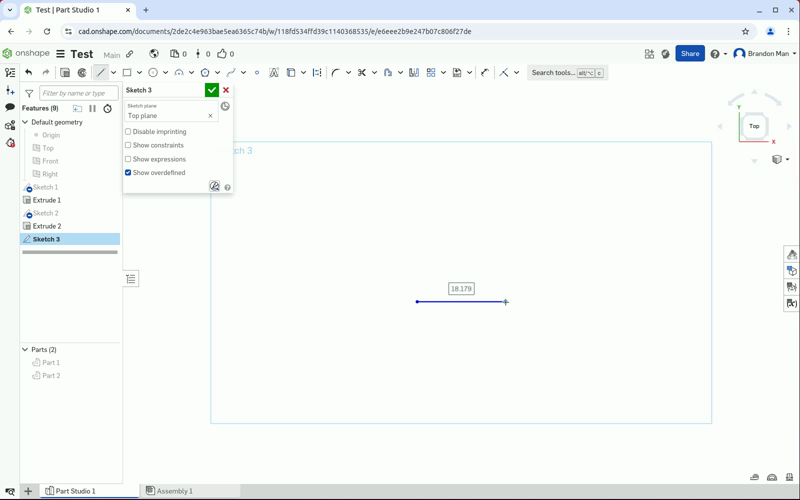
mouse_move(535, 301)
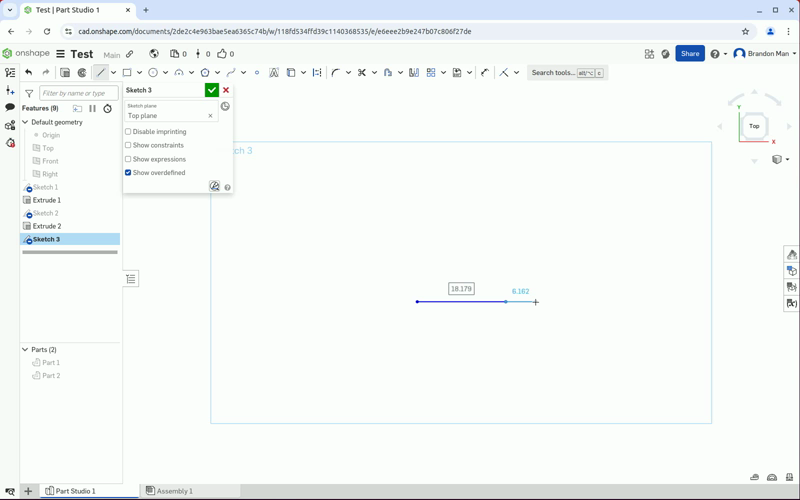
mouse_move(505, 263)
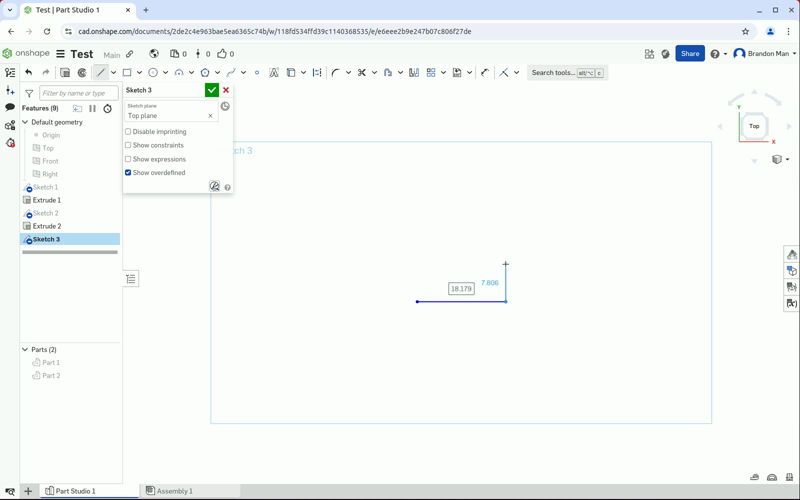
click(505, 263)
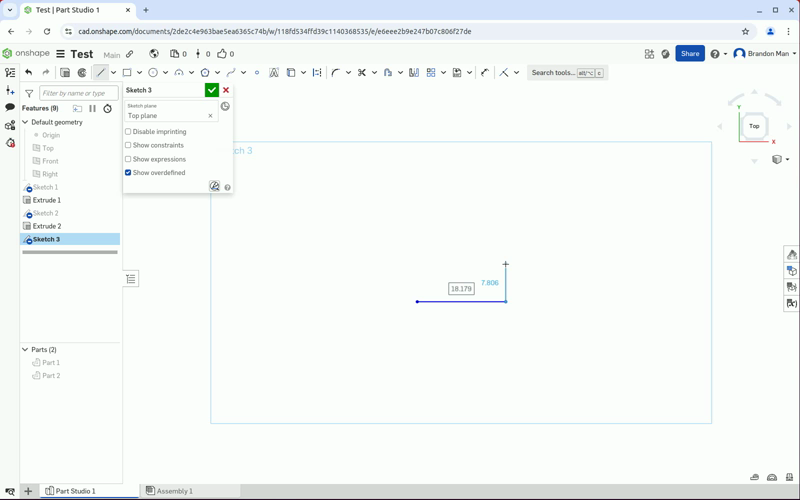
key_up(shift)
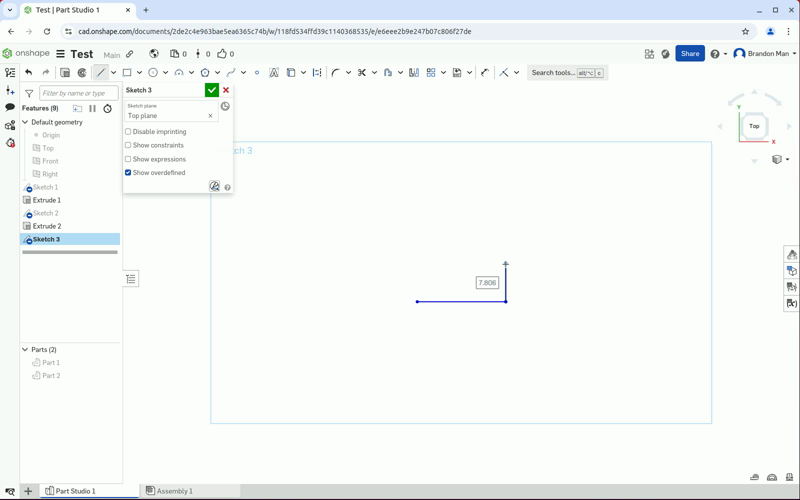
key_down(shift)
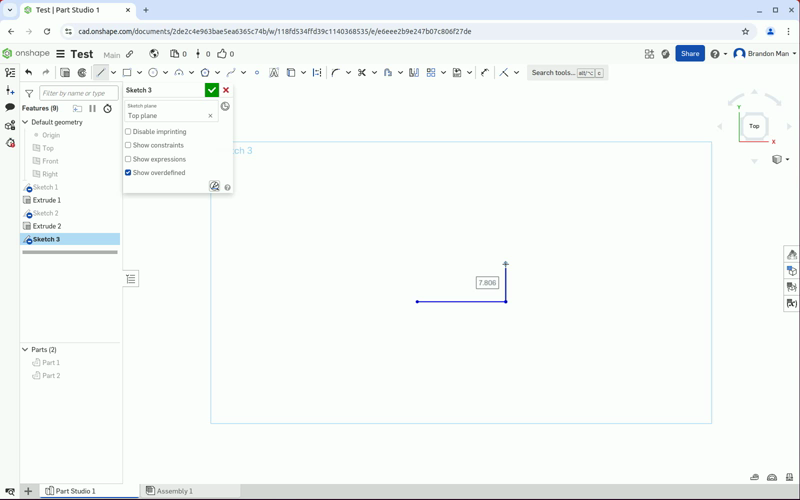
mouse_move(417, 263)
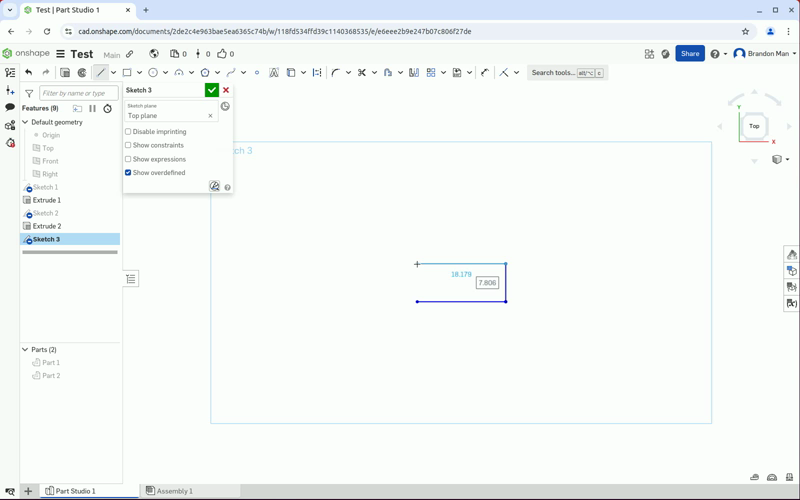
click(417, 263)
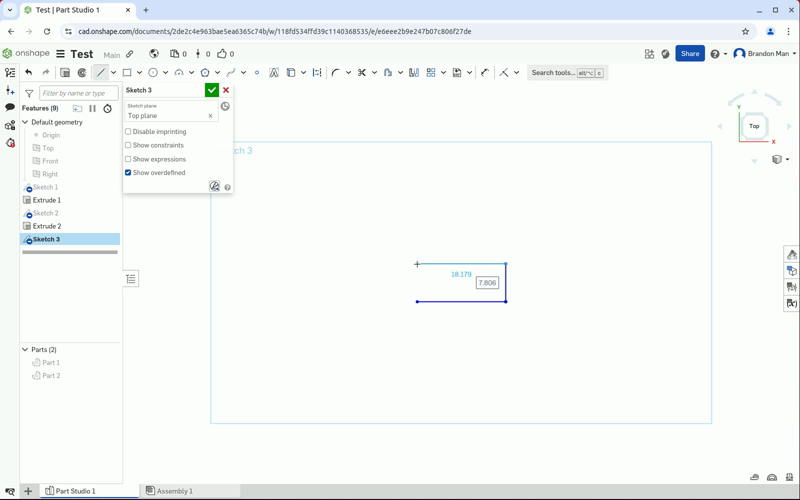
key_up(shift)
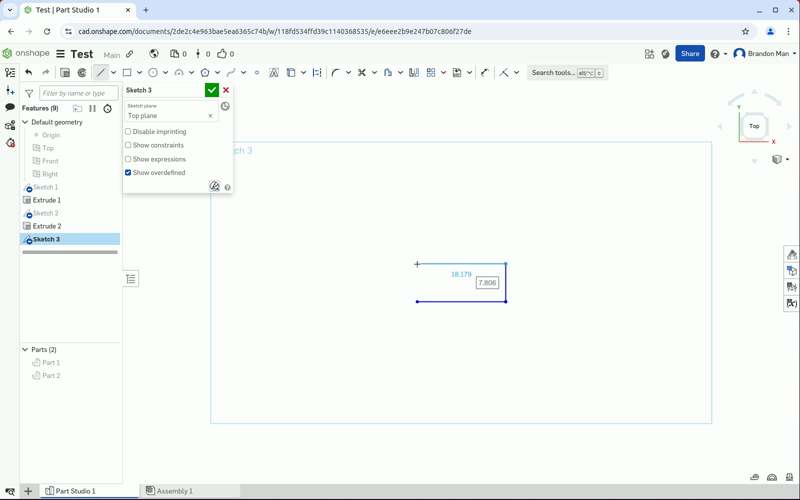
mouse_move(447, 263)
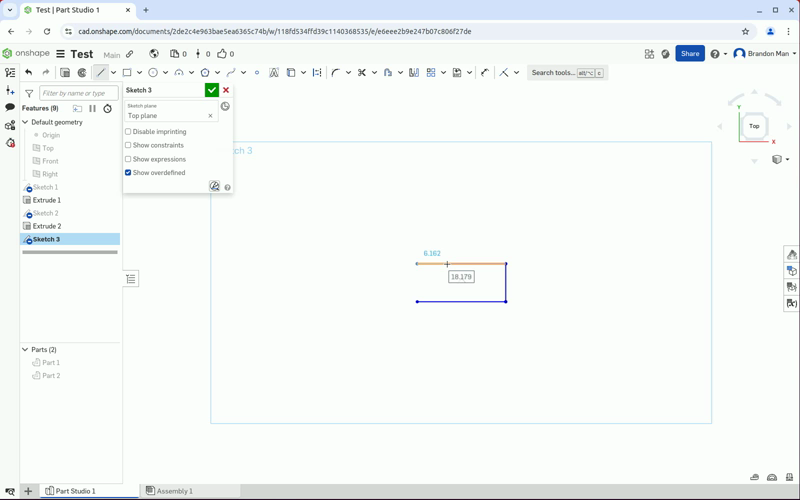
key_down(shift)
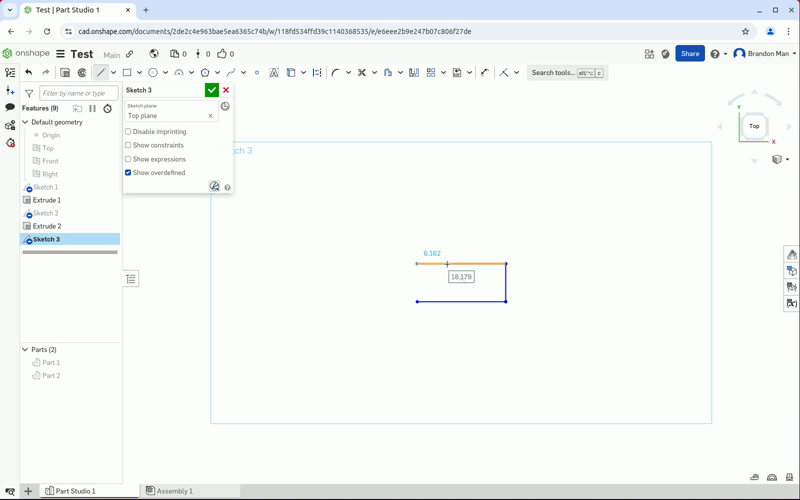
mouse_move(417, 301)
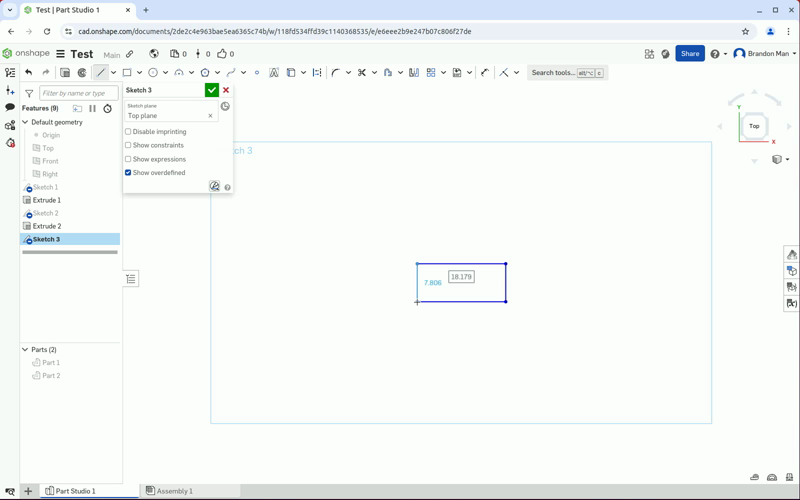
key_up(shift)
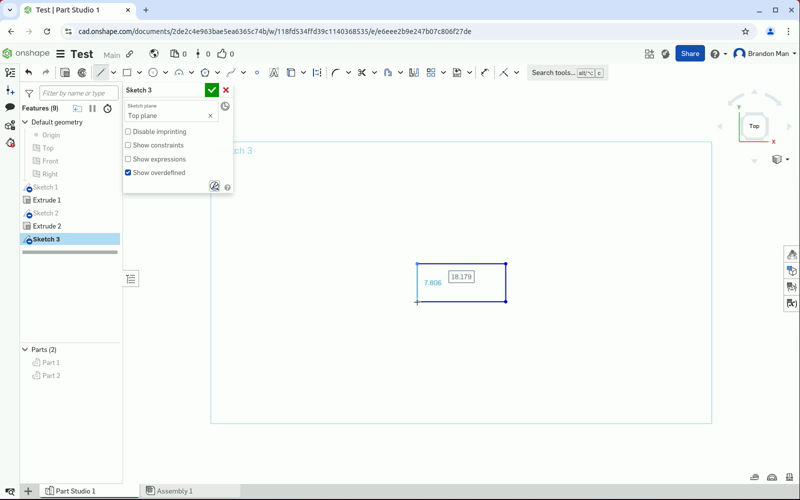
click(417, 301)
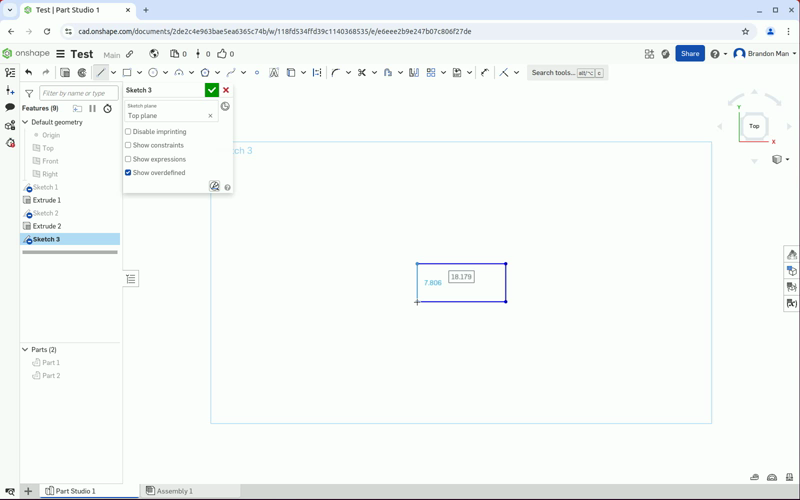
key(esc)
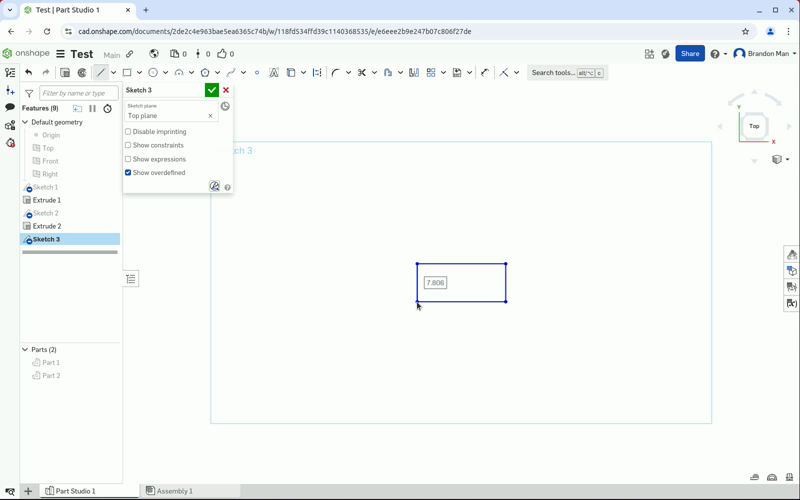
key(l)
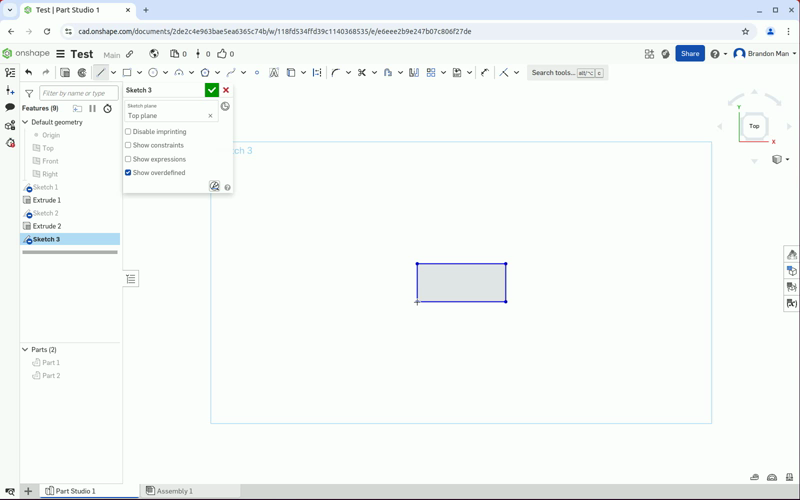
key_down(shift)
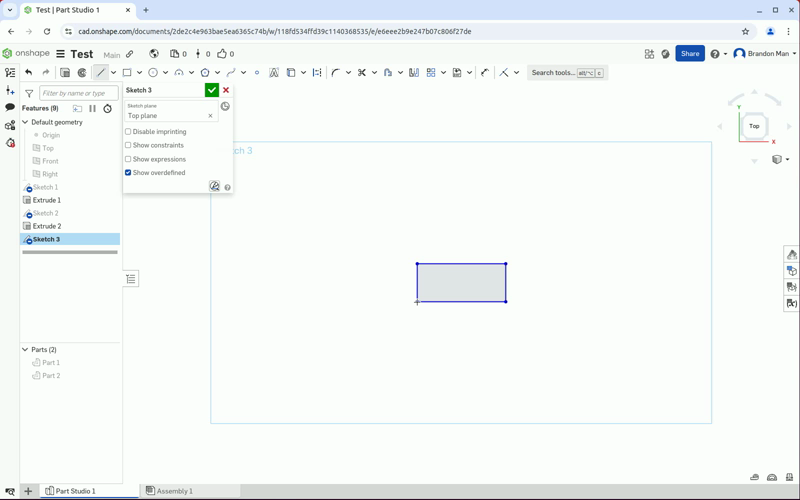
mouse_move(418, 300)
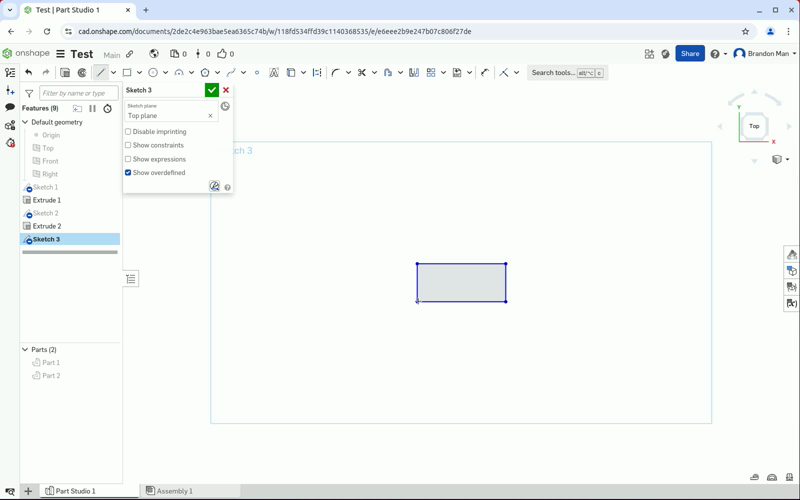
scroll(6)
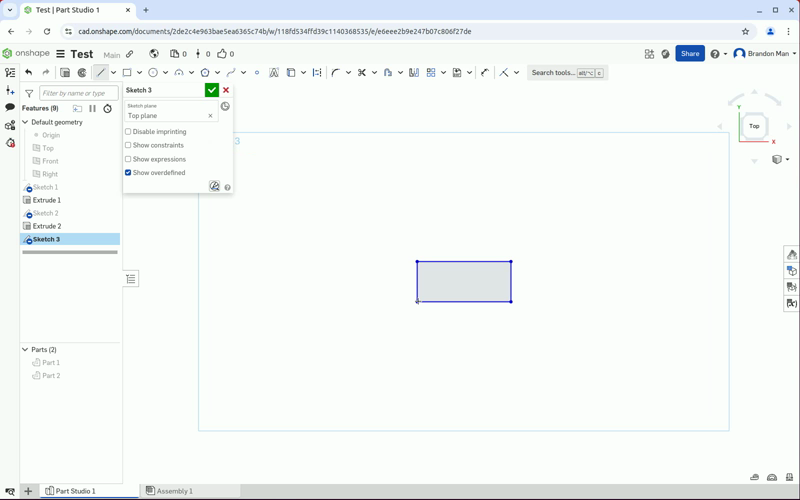
scroll(6)
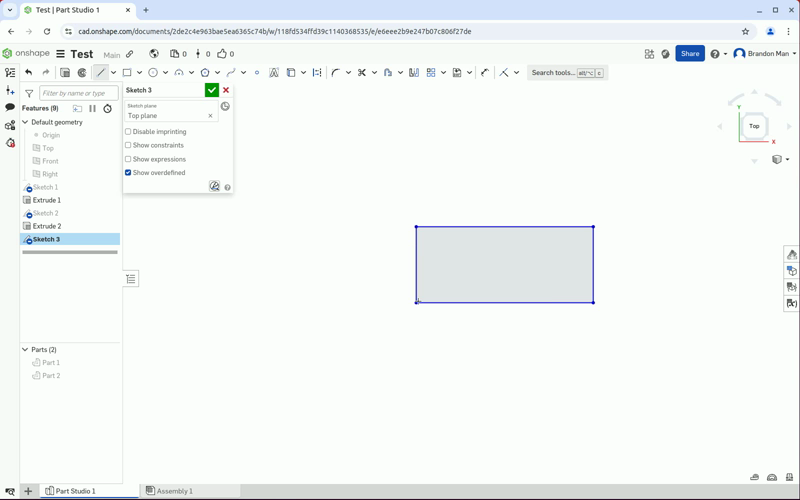
scroll(6)
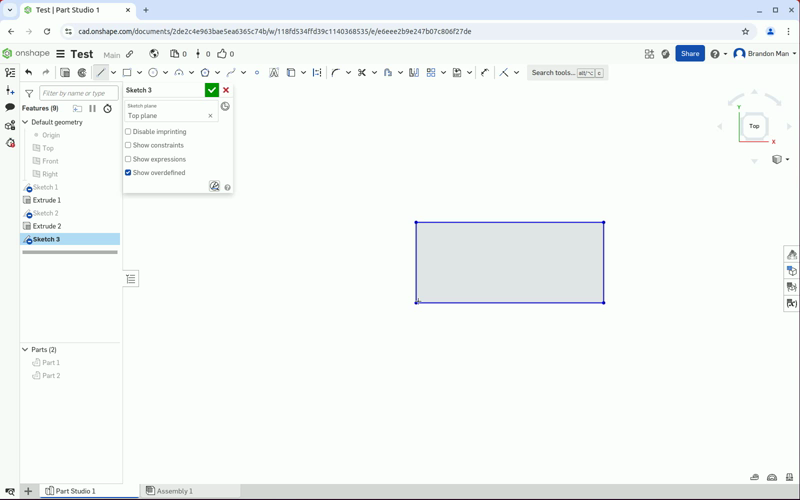
scroll(6)
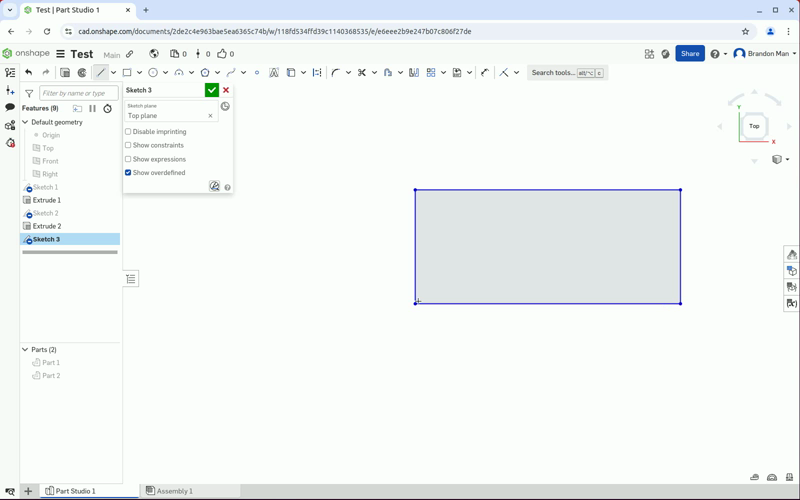
scroll(6)
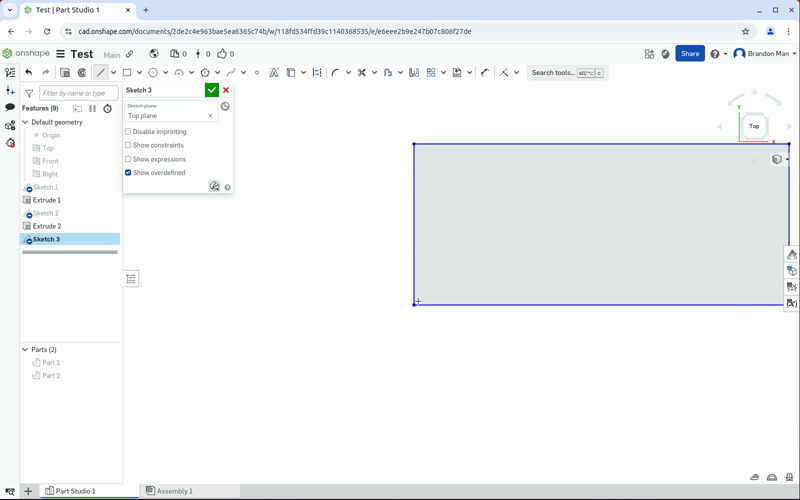
scroll(6)
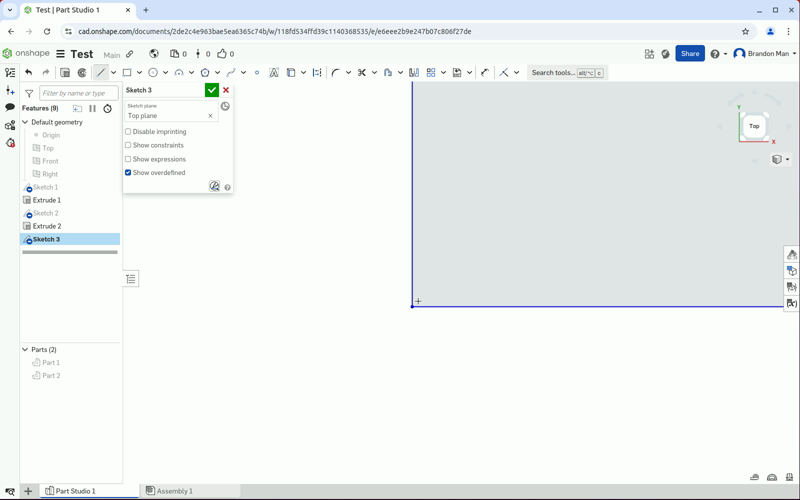
scroll(6)
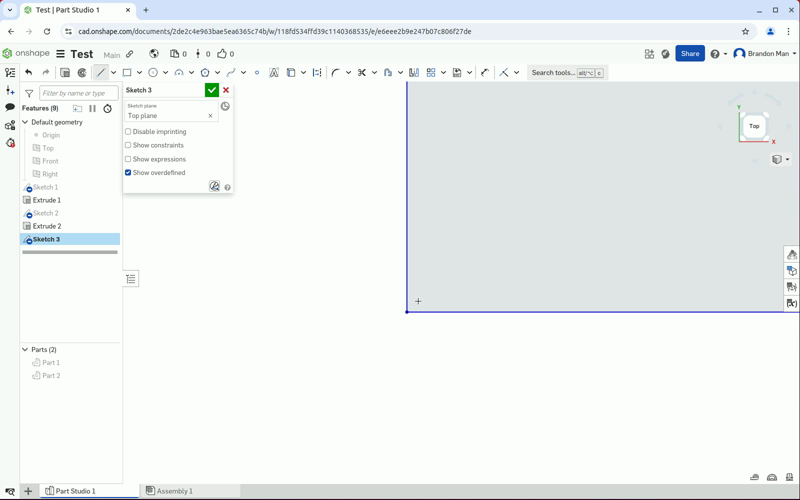
click(418, 300)
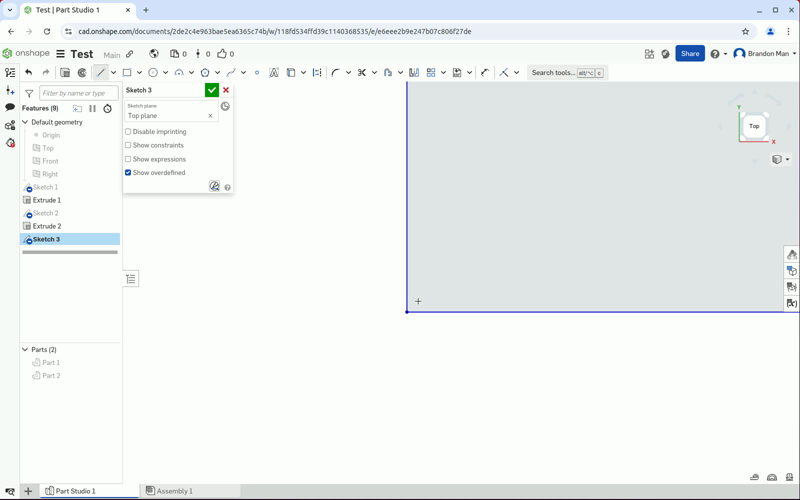
scroll(-6)
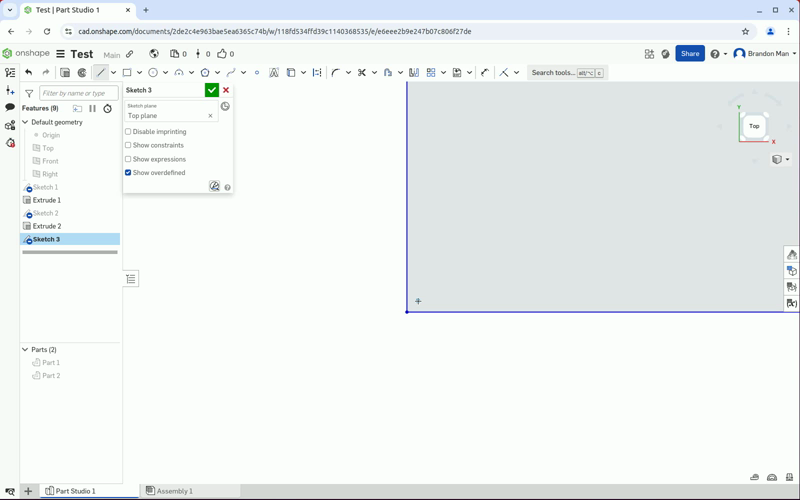
scroll(-6)
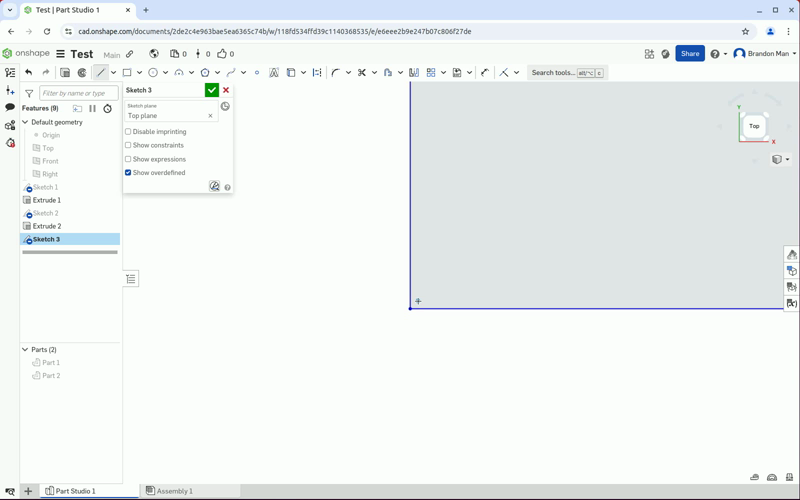
scroll(-6)
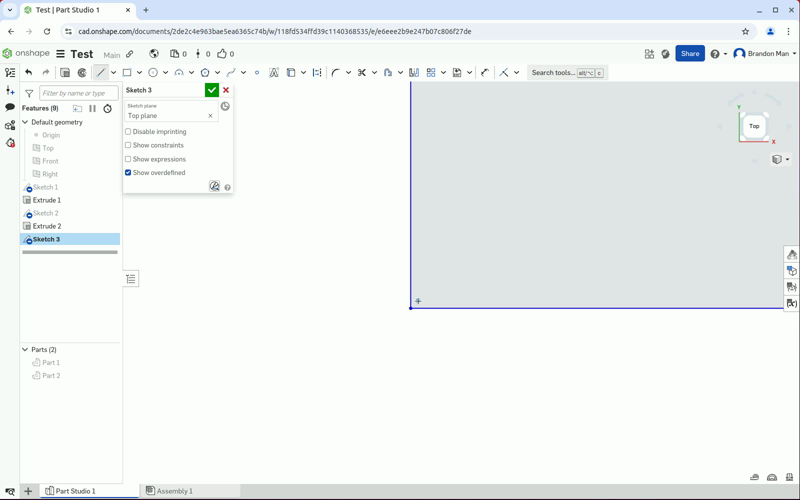
scroll(-6)
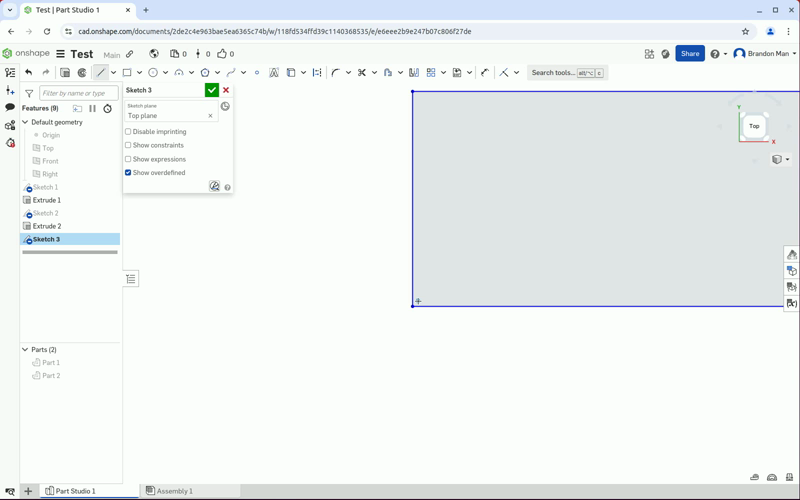
scroll(-6)
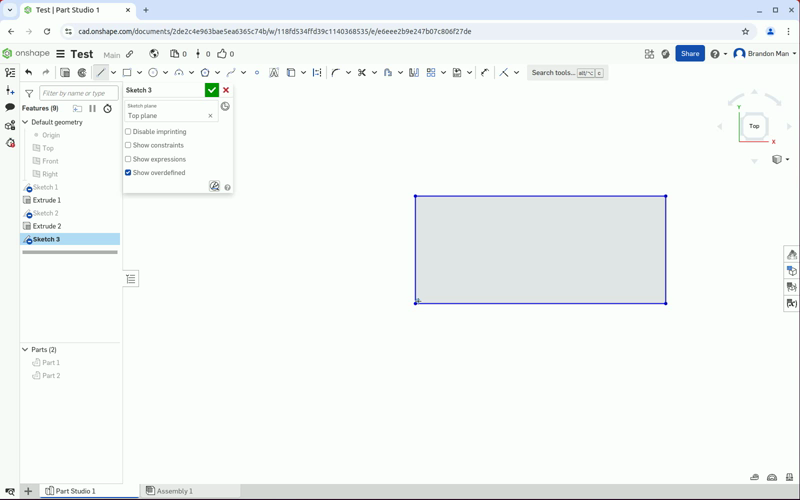
scroll(-6)
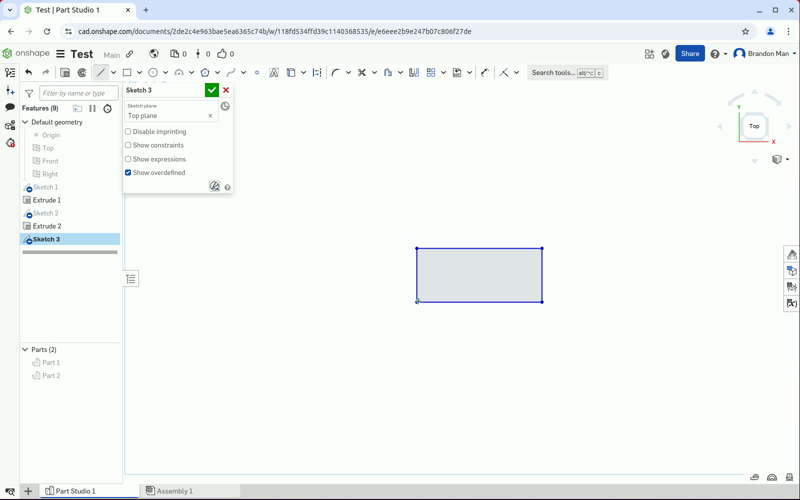
scroll(-6)
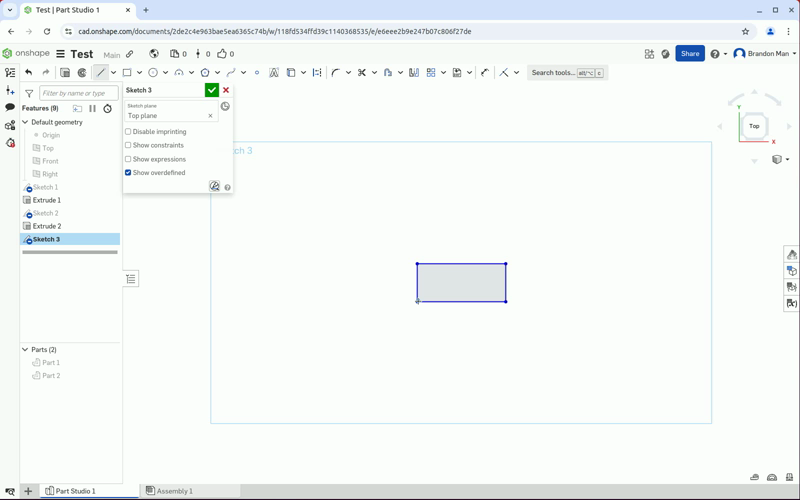
key_up(shift)
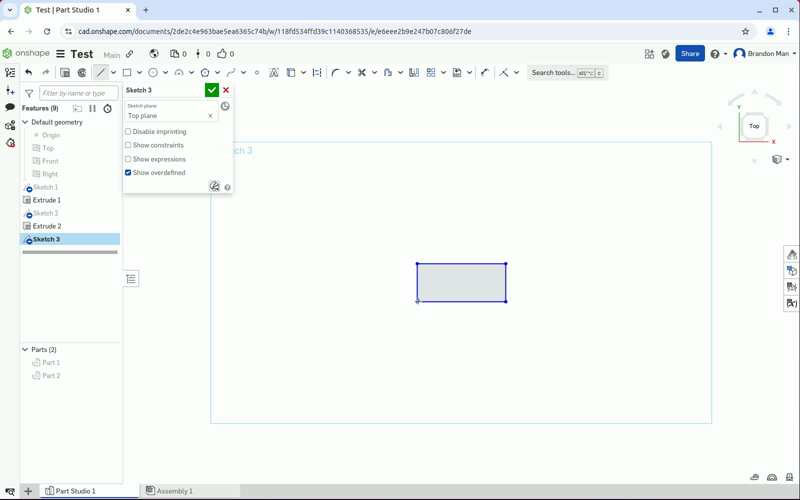
key_down(shift)
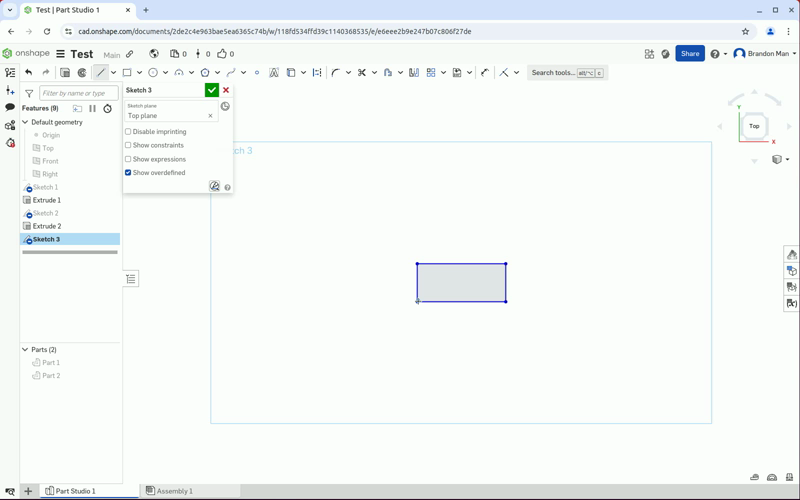
mouse_move(504, 300)
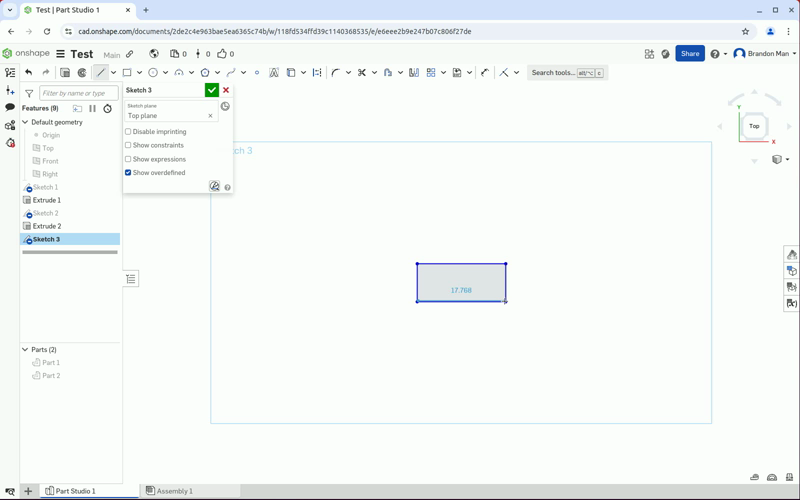
scroll(6)
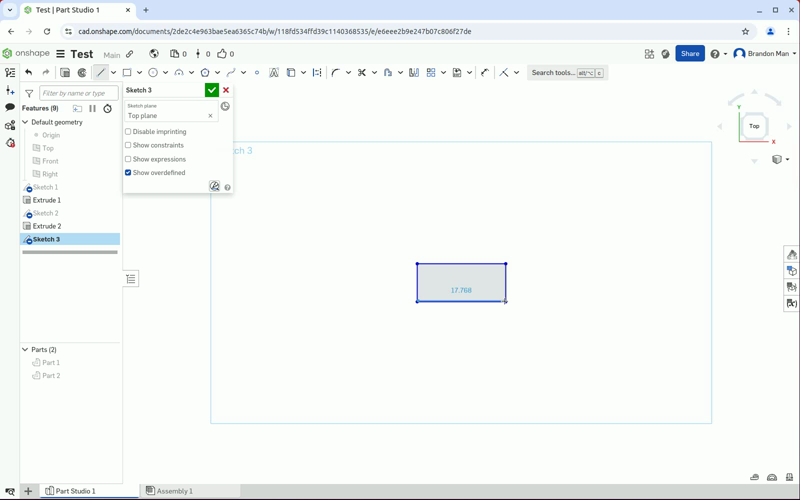
scroll(6)
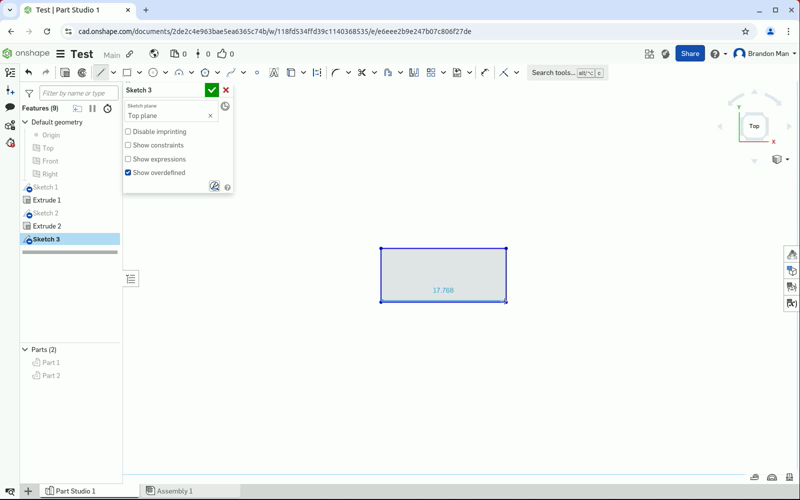
scroll(6)
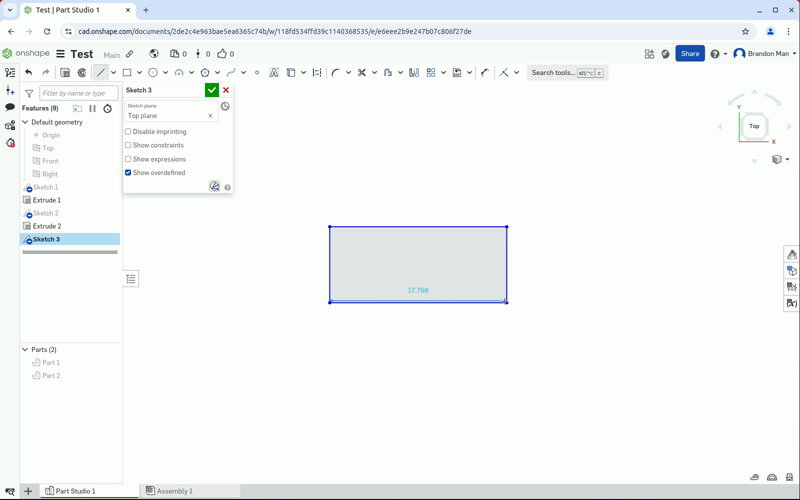
scroll(6)
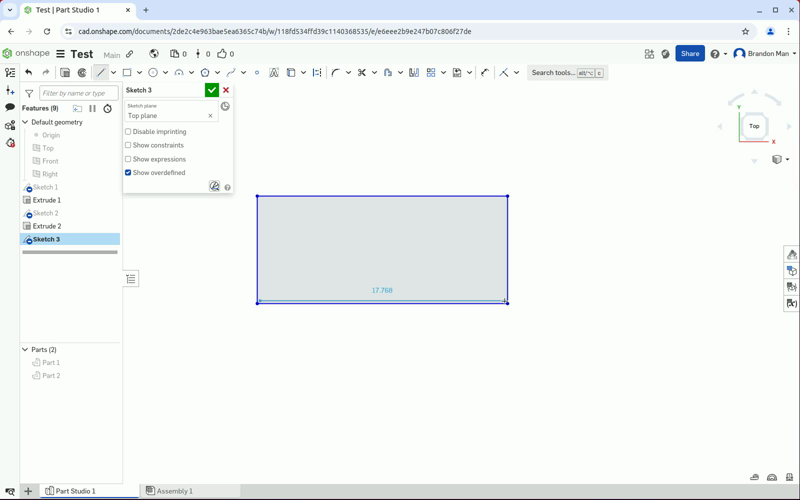
scroll(6)
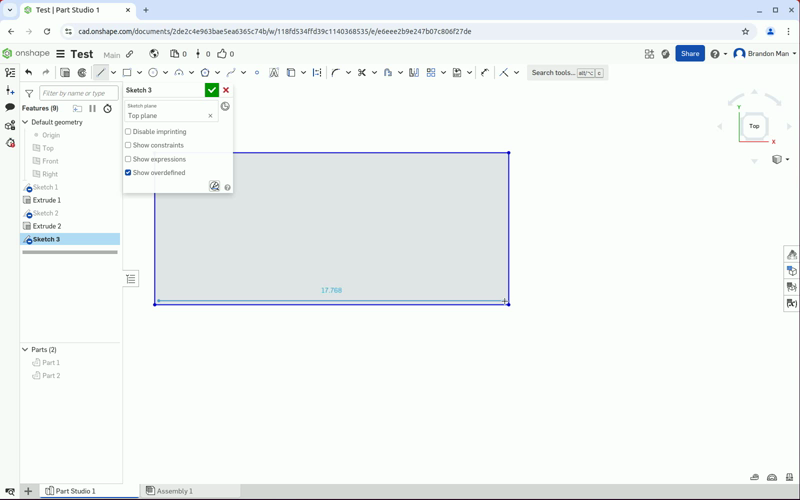
scroll(6)
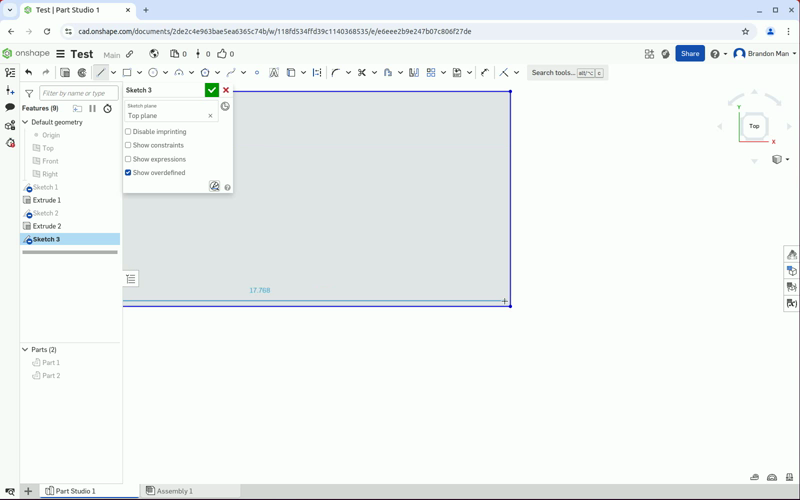
scroll(6)
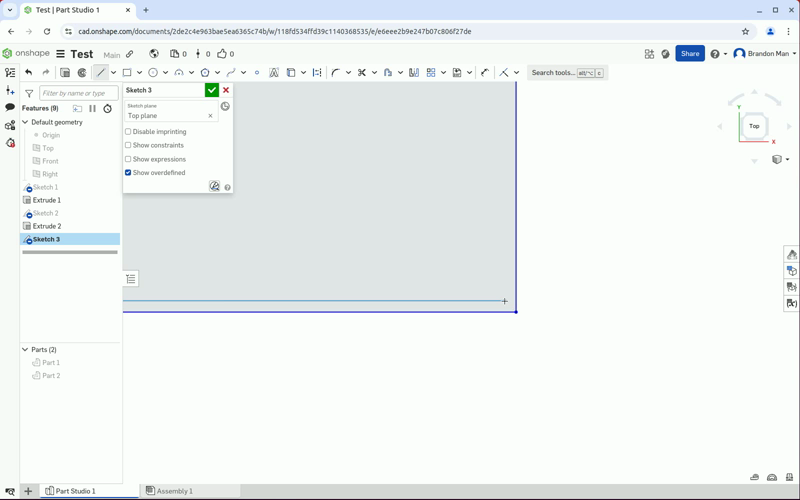
click(504, 300)
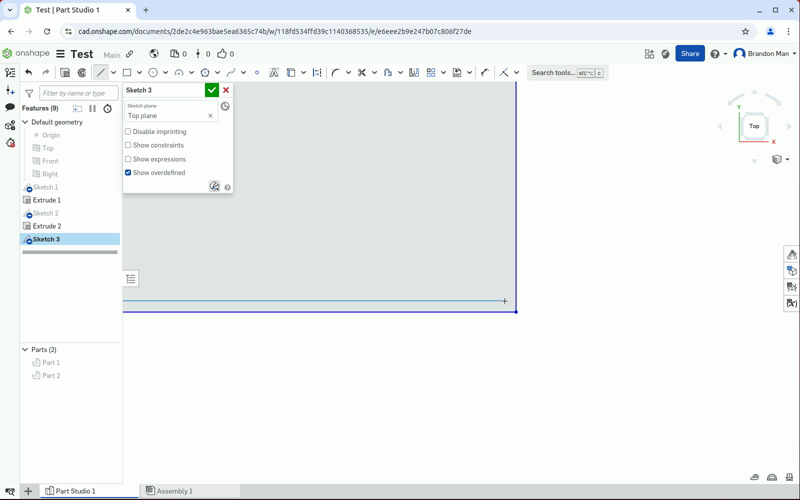
scroll(-6)
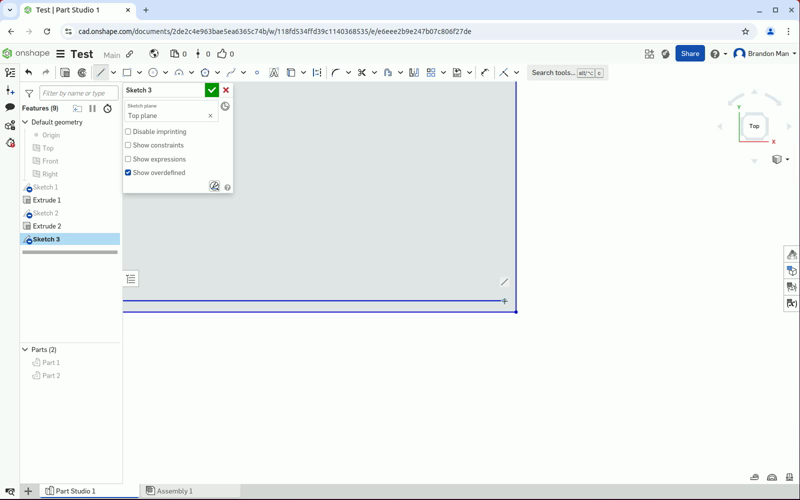
scroll(-6)
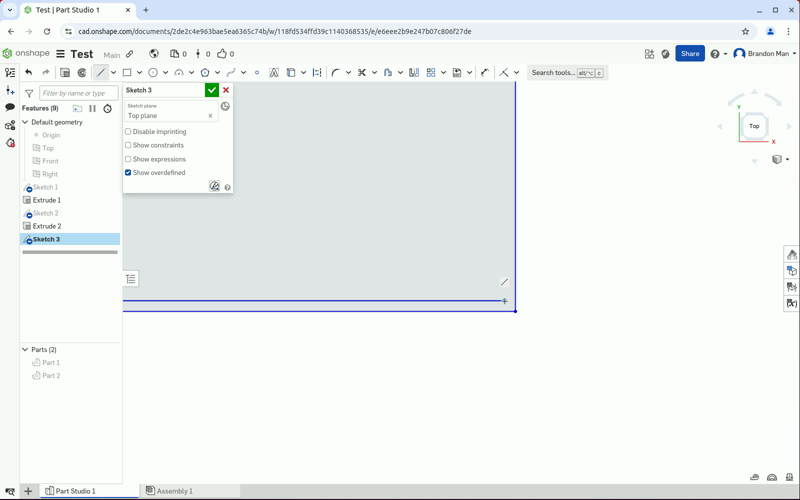
scroll(-6)
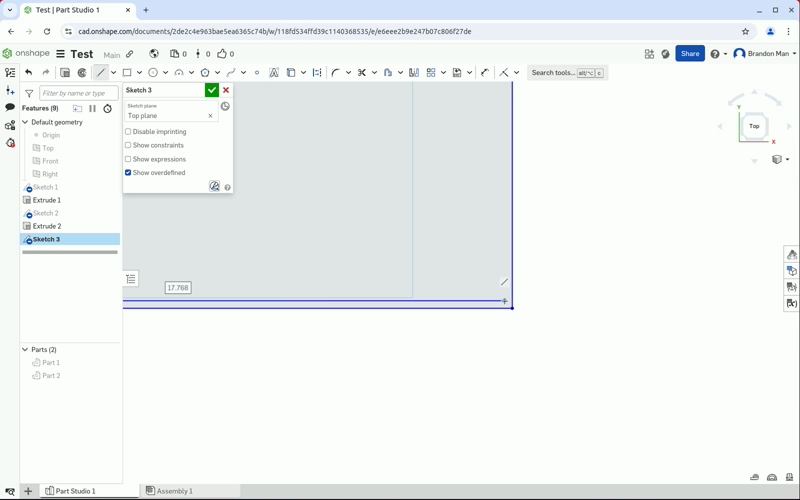
scroll(-6)
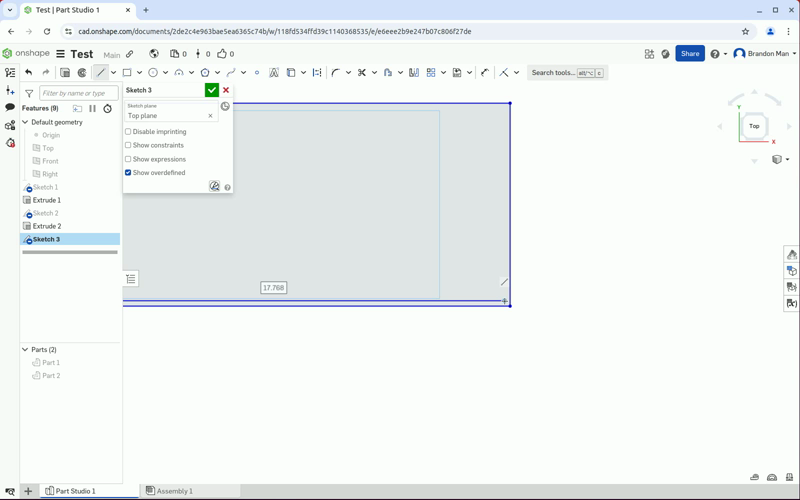
scroll(-6)
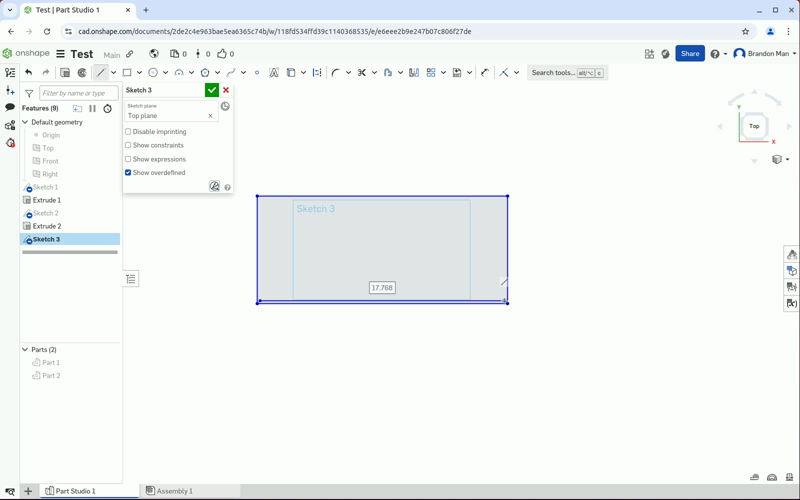
scroll(-6)
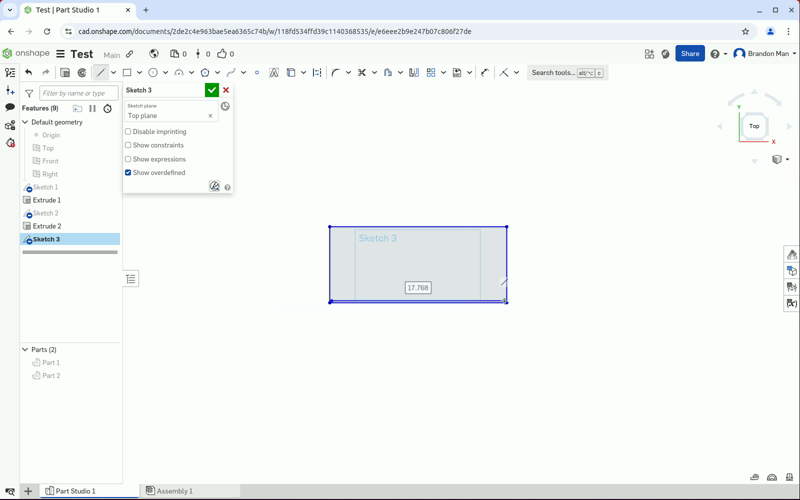
scroll(-6)
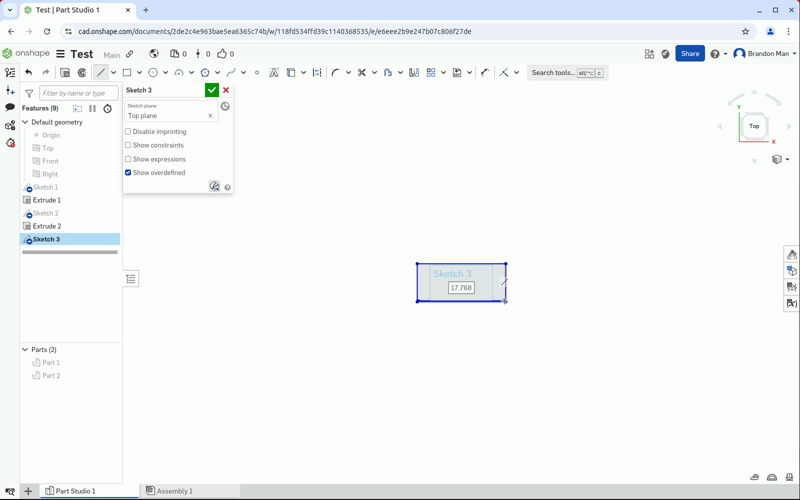
key_up(shift)
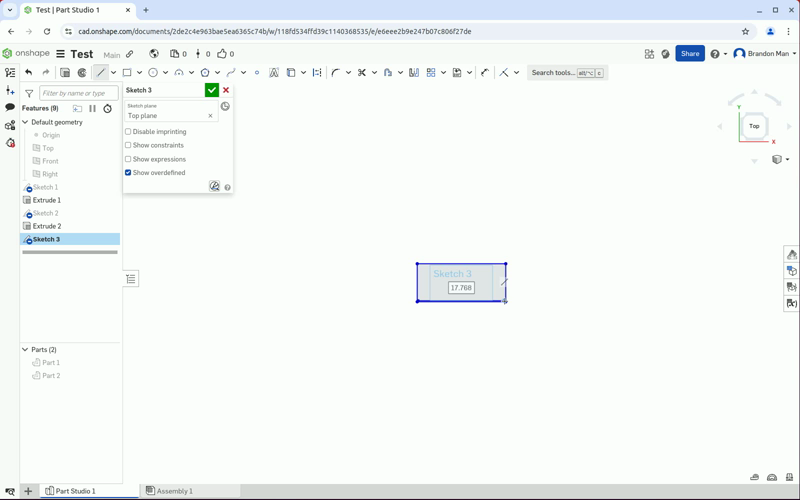
key_down(shift)
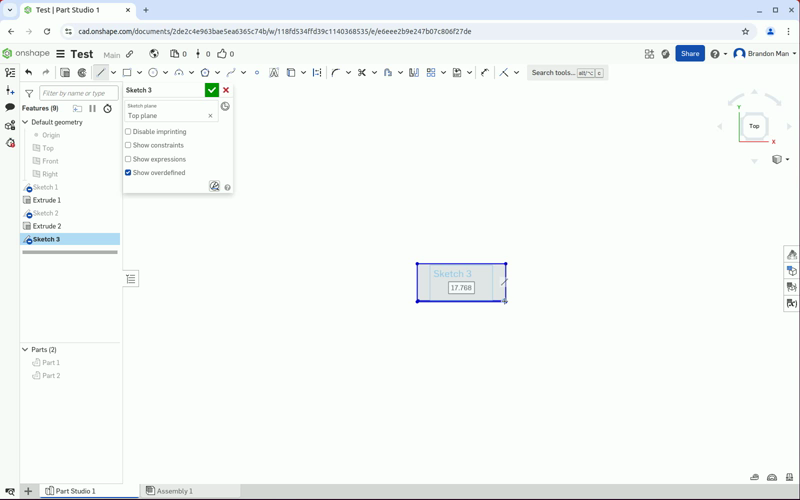
mouse_move(534, 300)
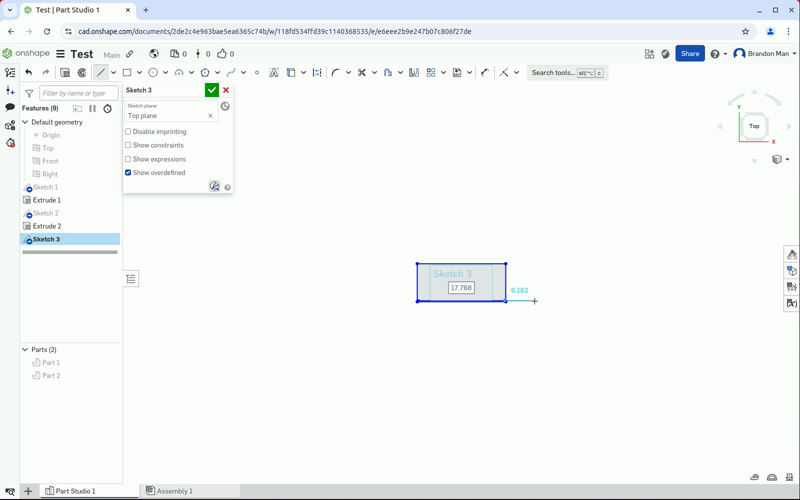
mouse_move(504, 264)
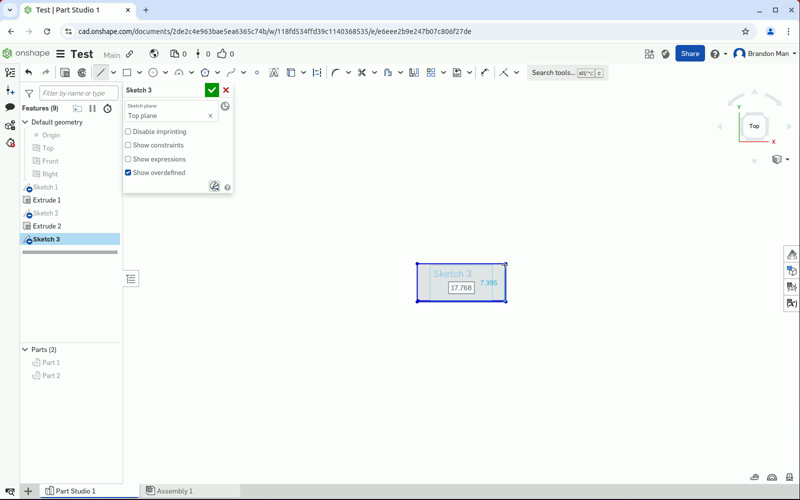
scroll(6)
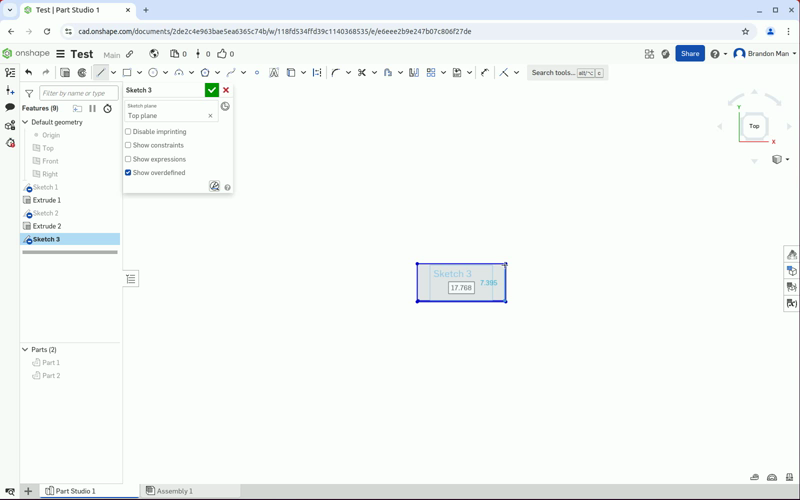
scroll(6)
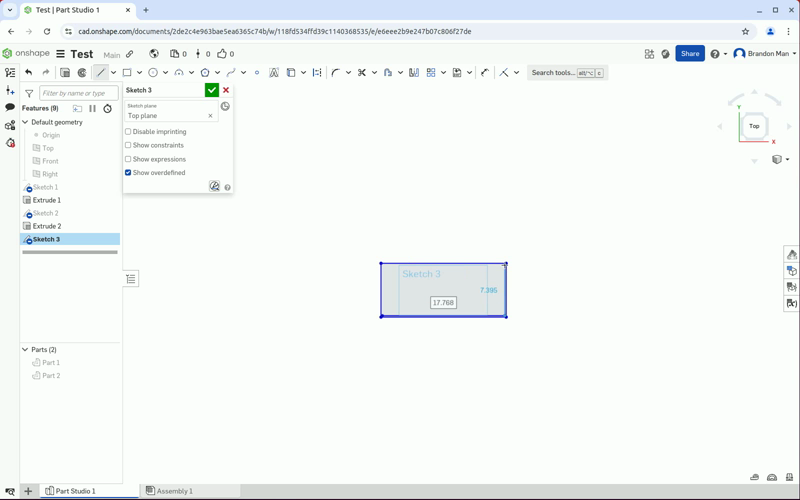
scroll(6)
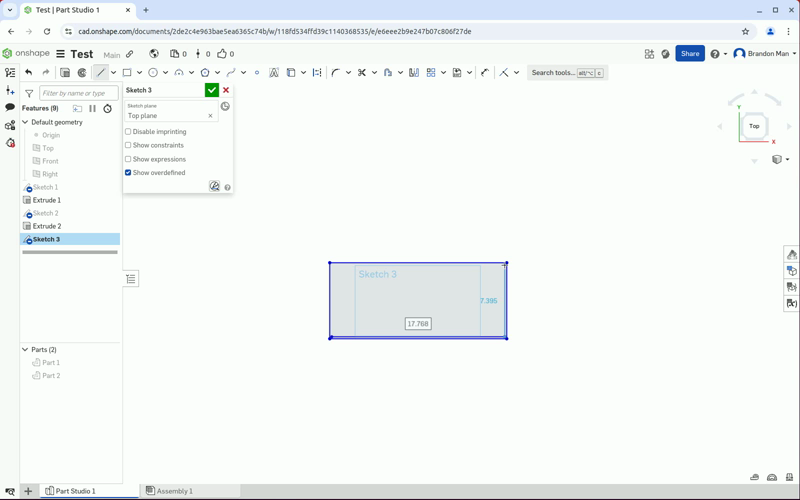
scroll(6)
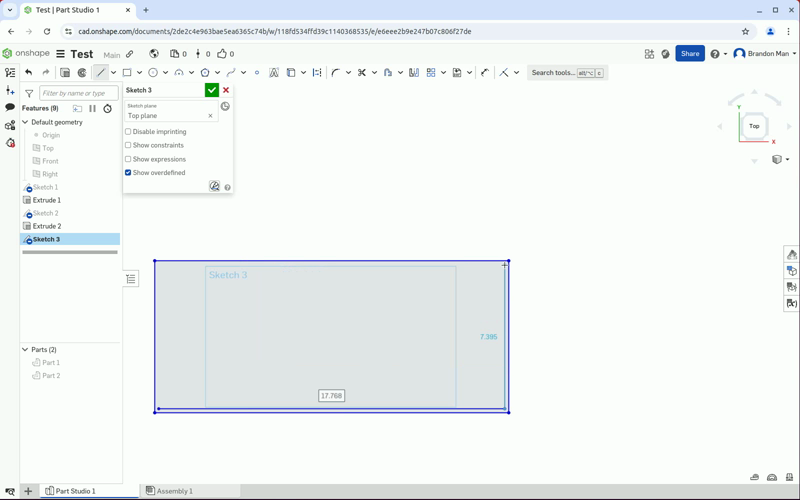
scroll(6)
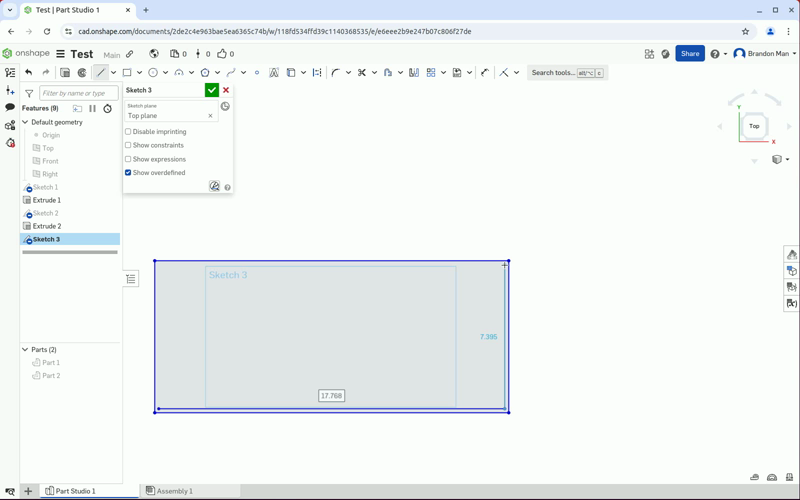
scroll(6)
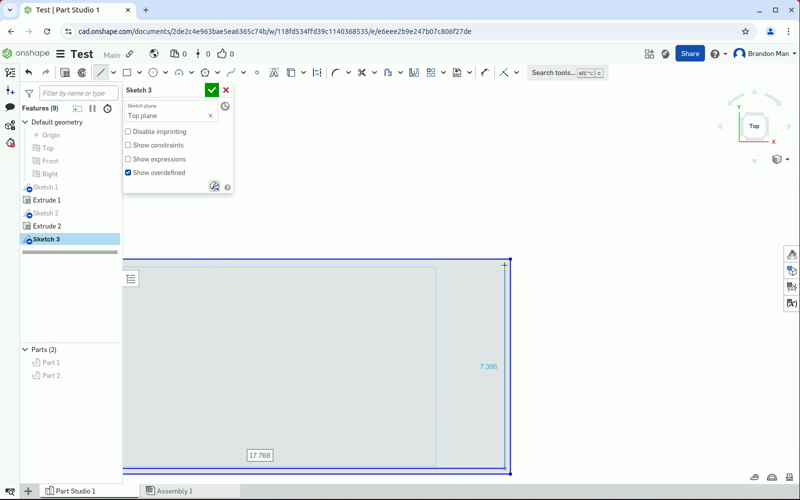
scroll(6)
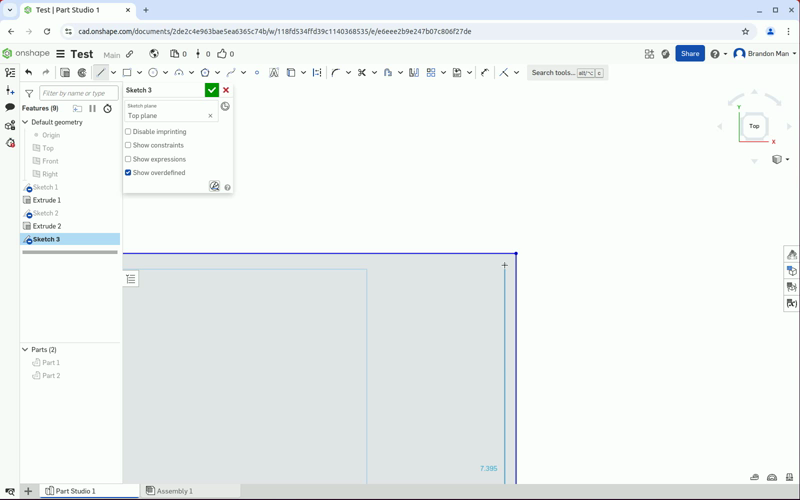
click(504, 264)
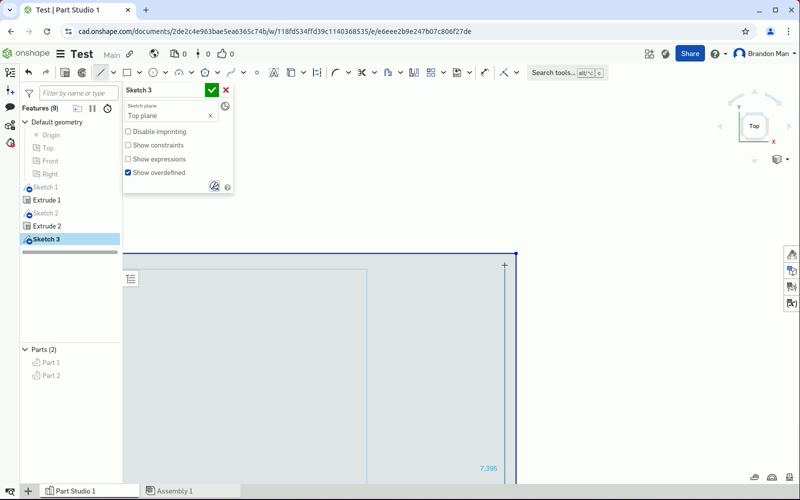
scroll(-6)
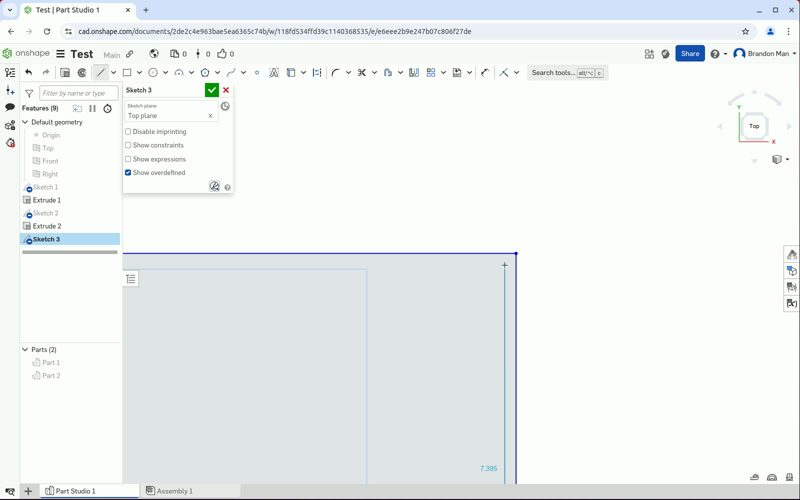
scroll(-6)
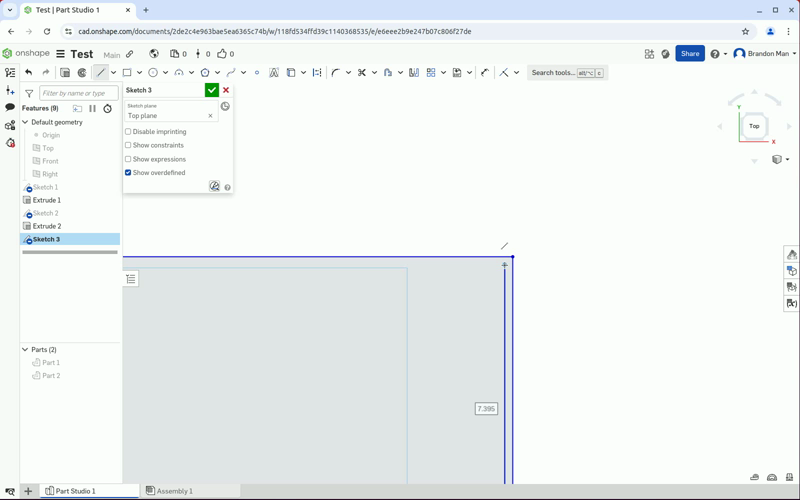
scroll(-6)
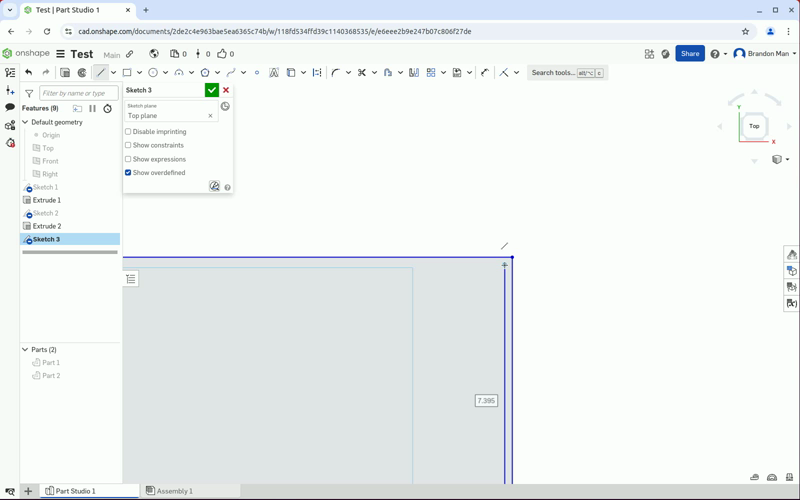
scroll(-6)
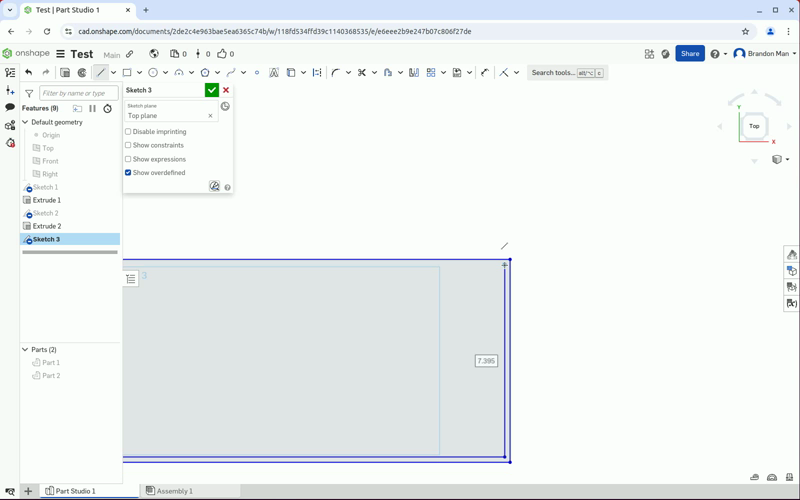
scroll(-6)
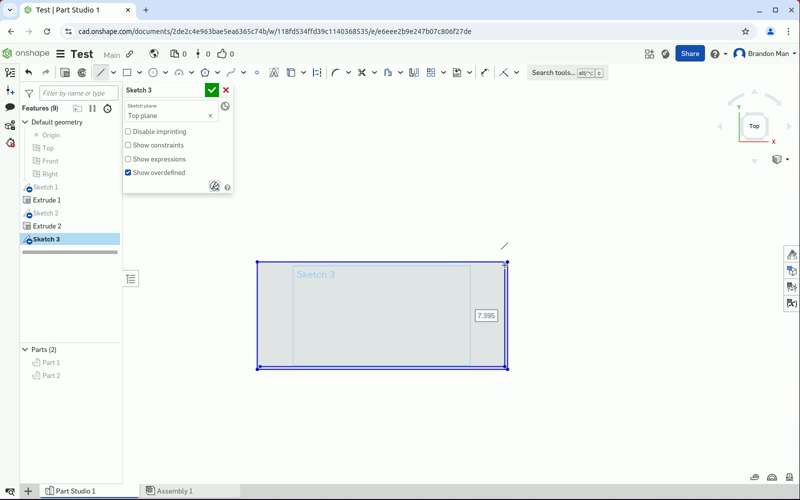
scroll(-6)
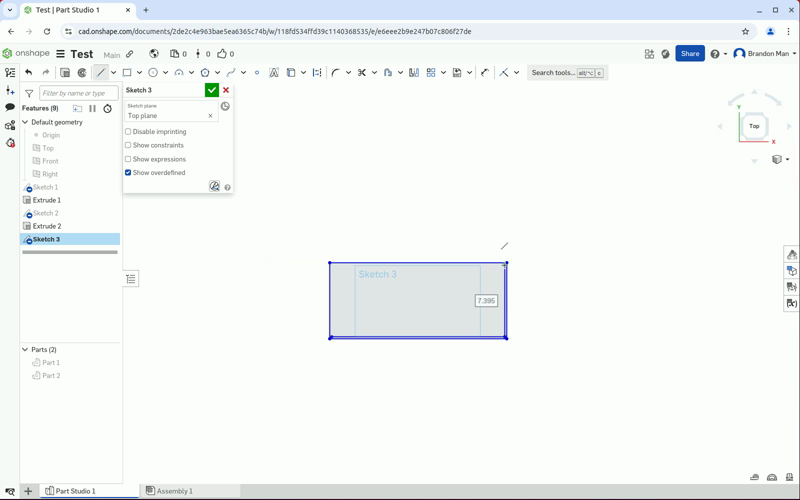
scroll(-6)
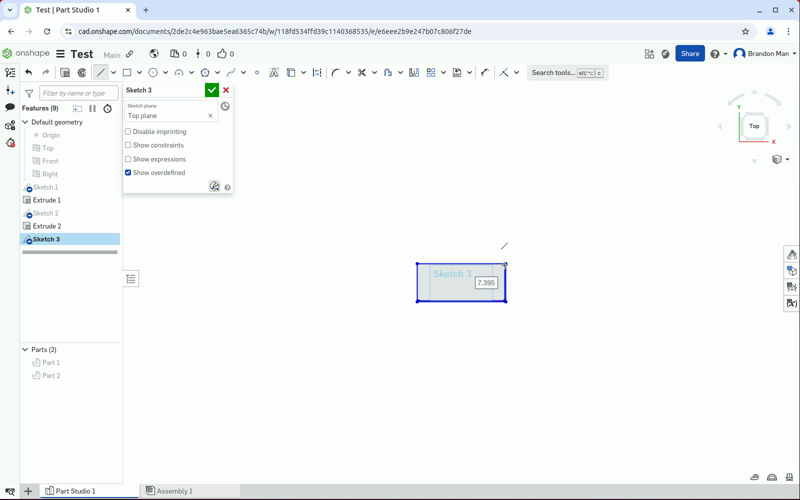
key_up(shift)
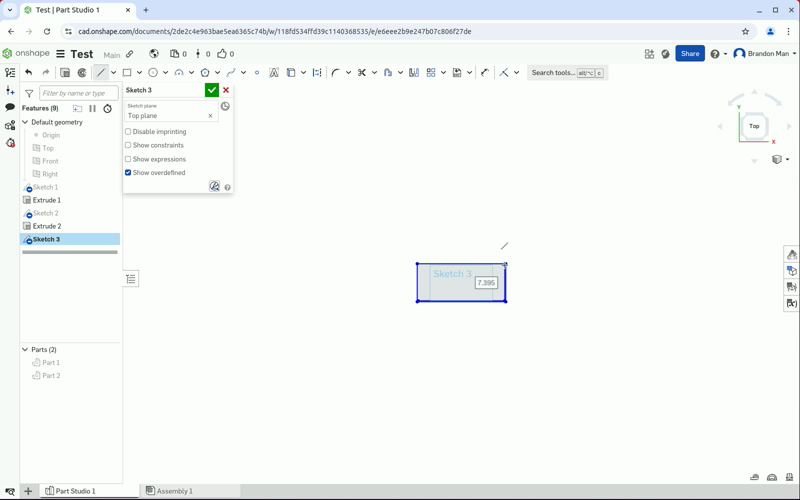
key_down(shift)
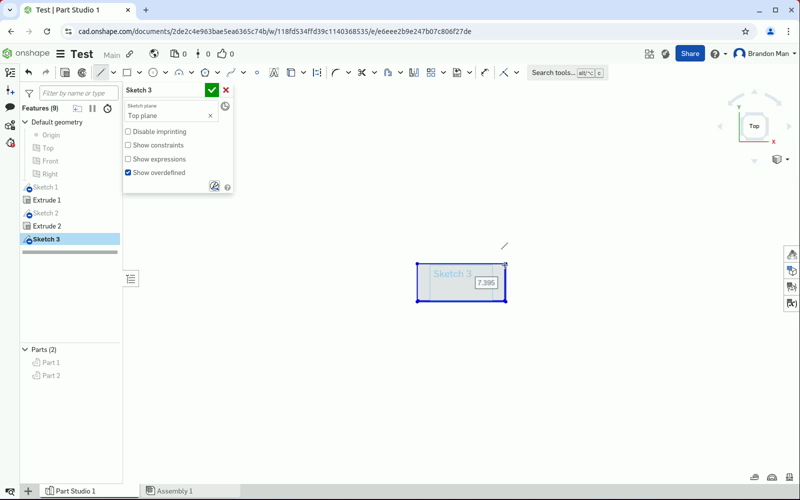
mouse_move(418, 264)
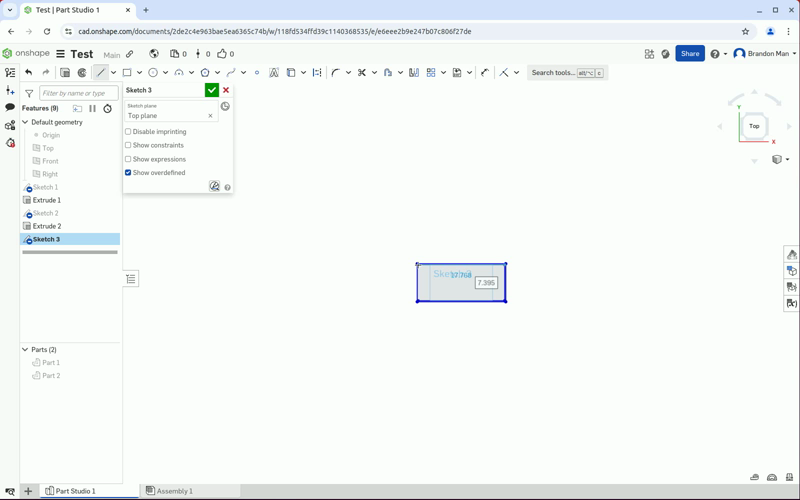
scroll(6)
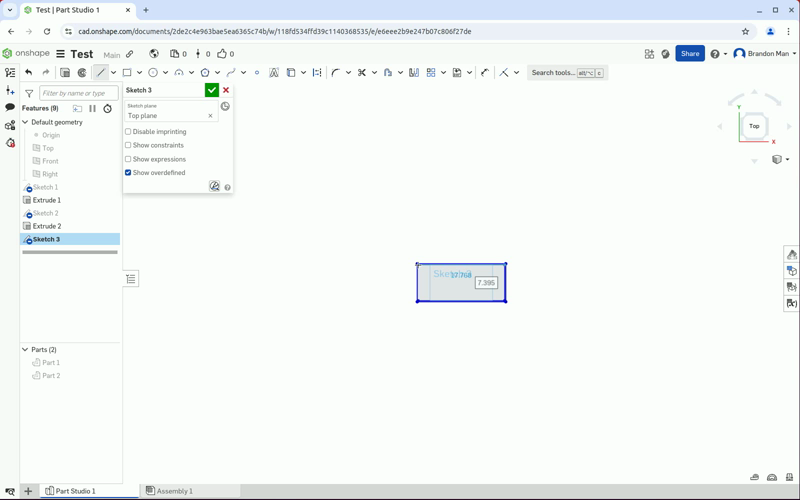
scroll(6)
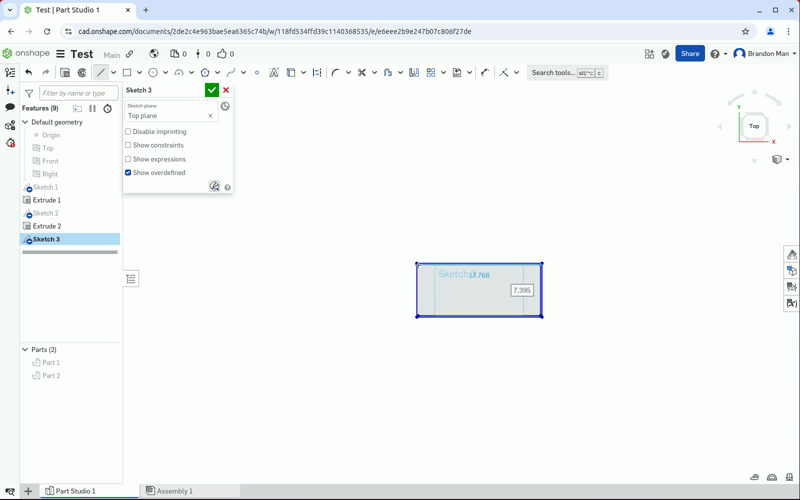
scroll(6)
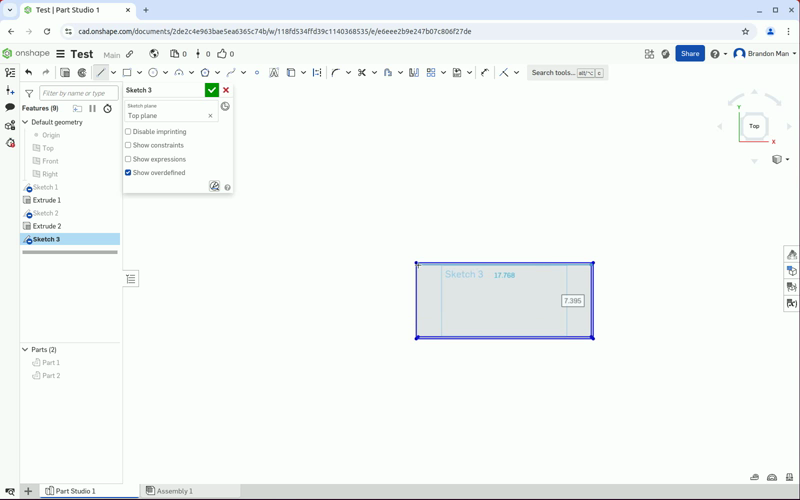
scroll(6)
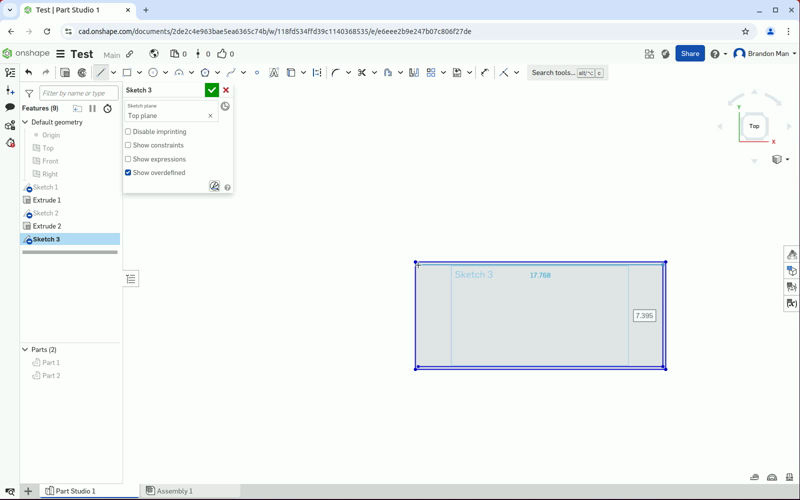
scroll(6)
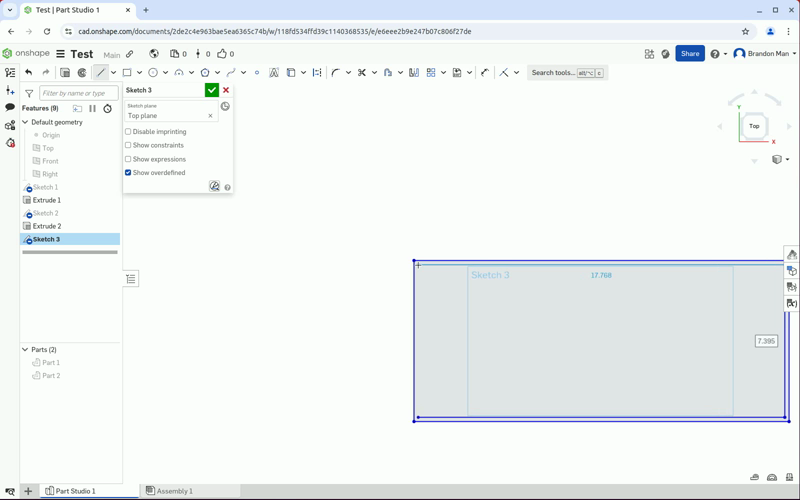
scroll(6)
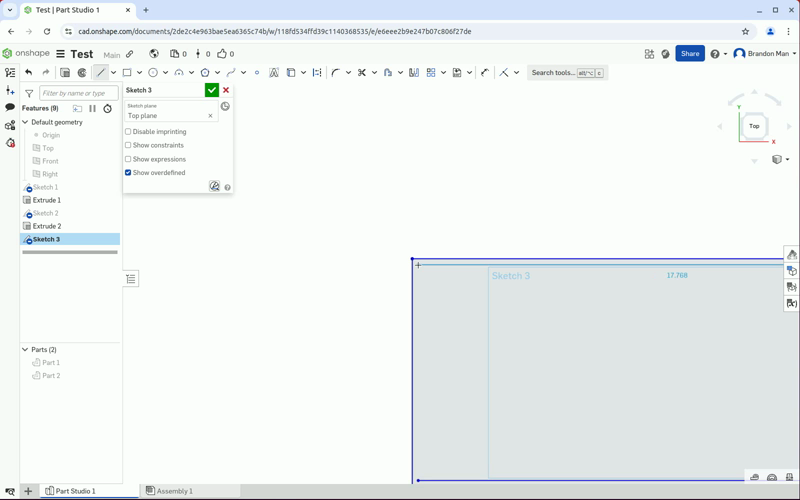
scroll(6)
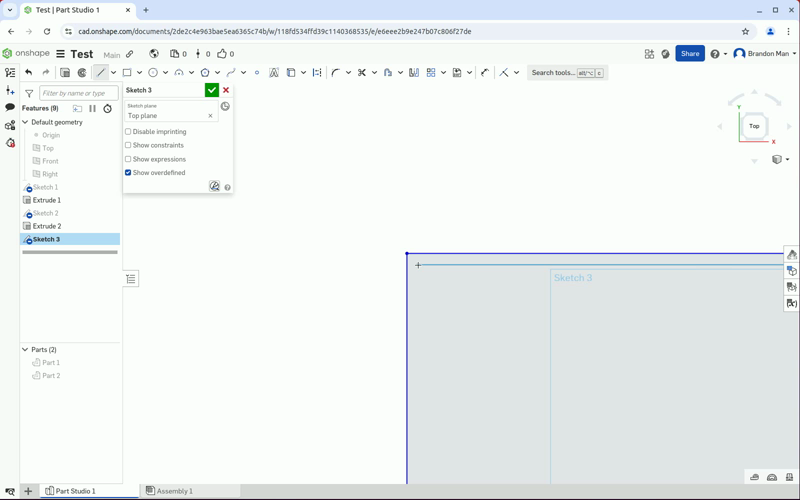
click(418, 264)
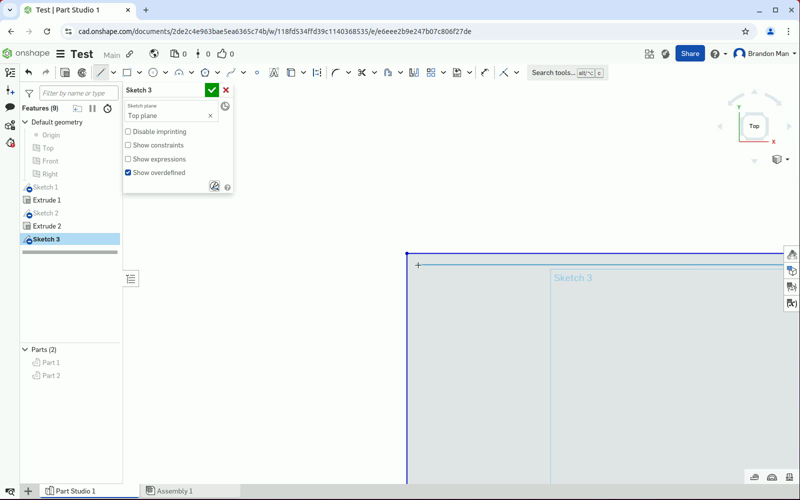
scroll(-6)
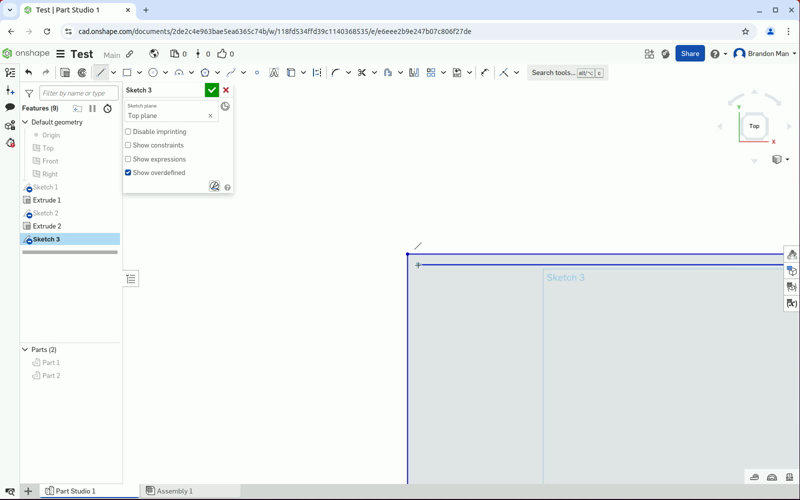
scroll(-6)
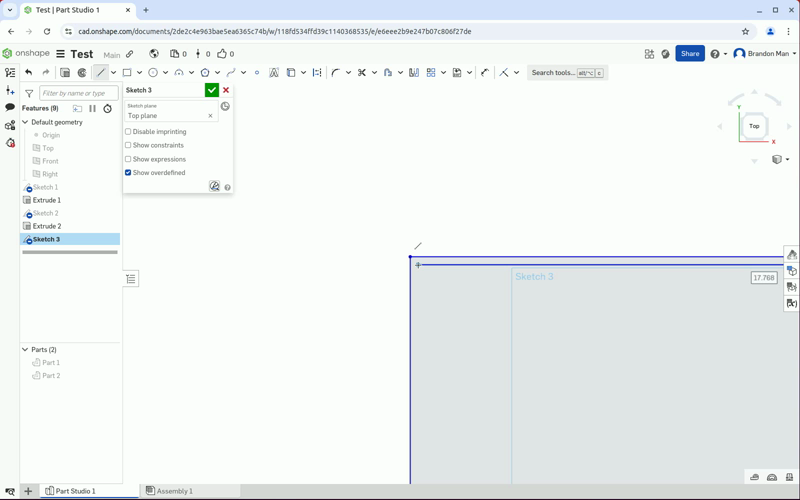
scroll(-6)
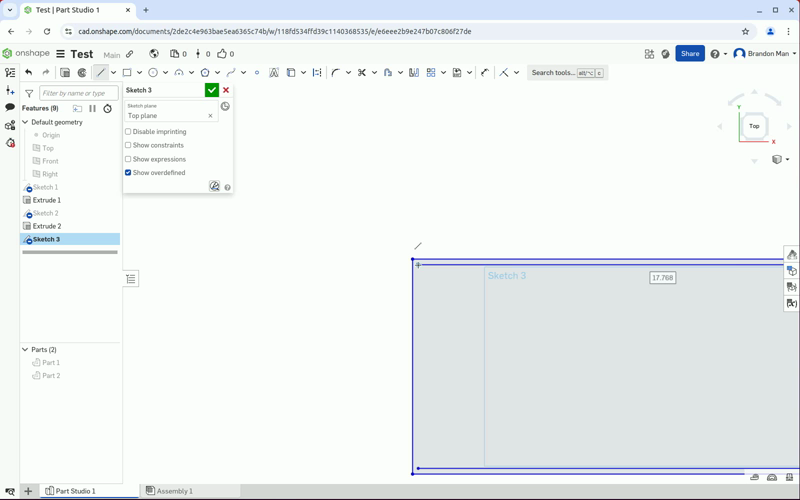
scroll(-6)
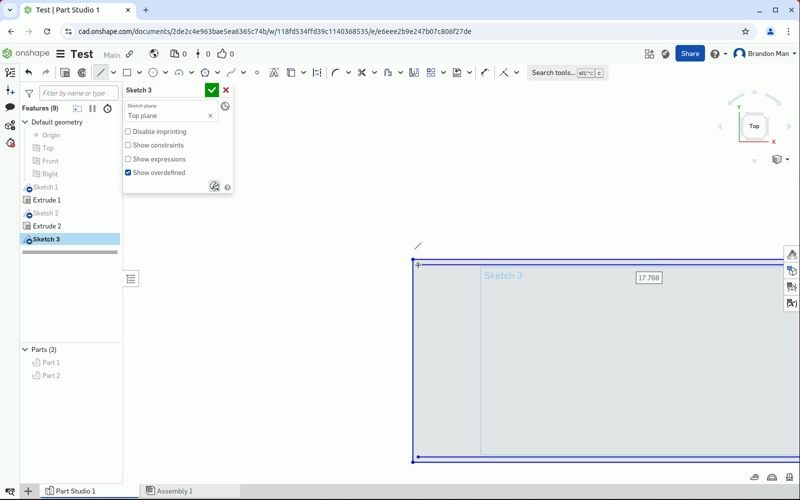
scroll(-6)
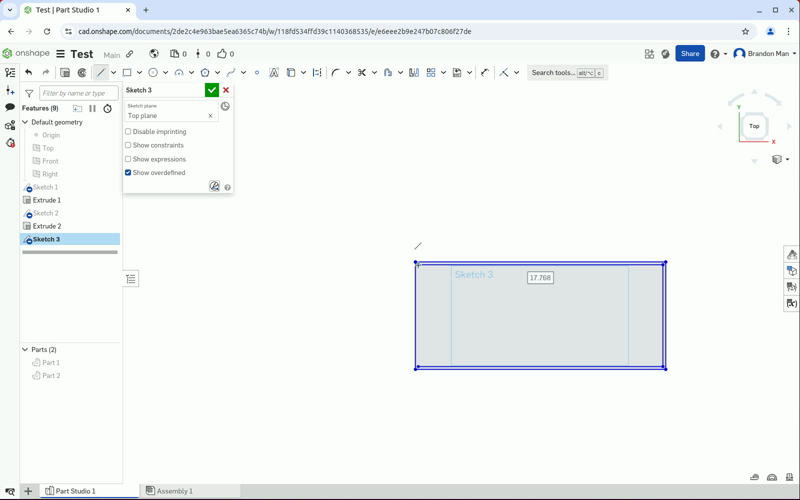
scroll(-6)
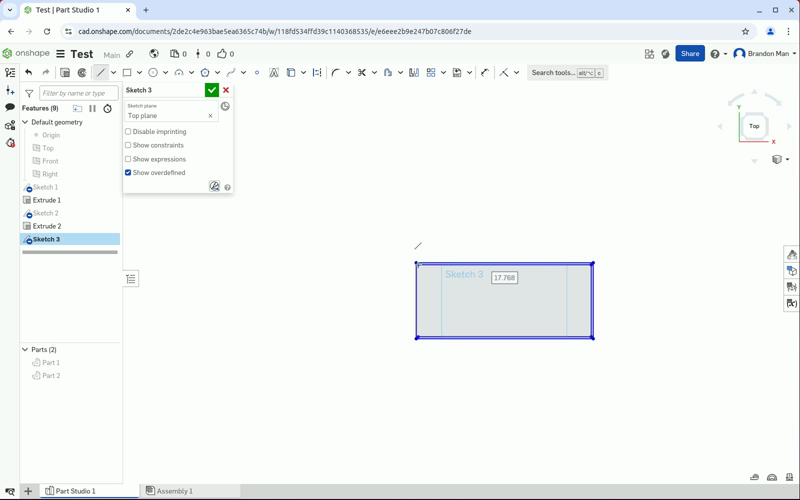
scroll(-6)
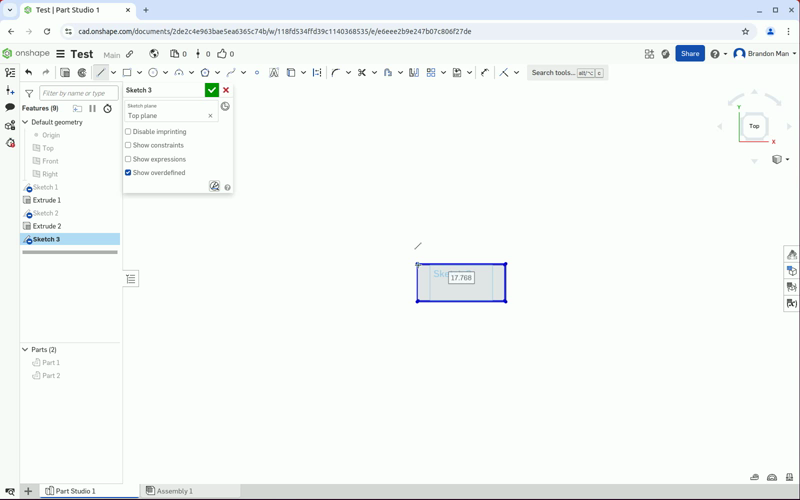
key_up(shift)
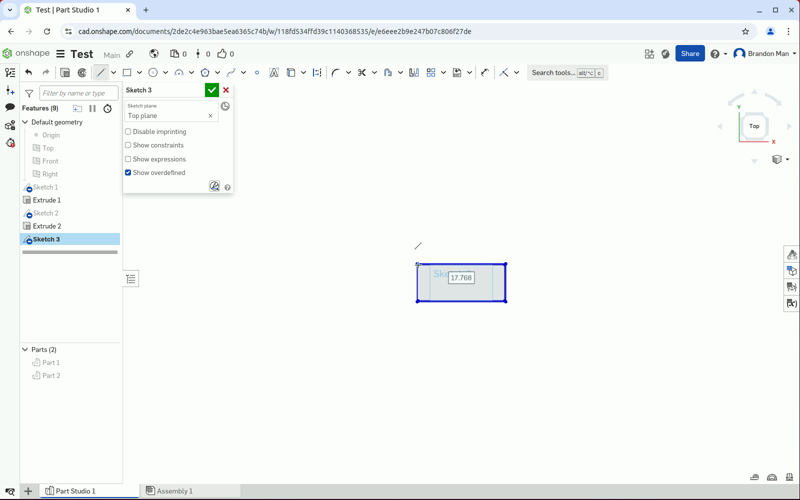
mouse_move(448, 264)
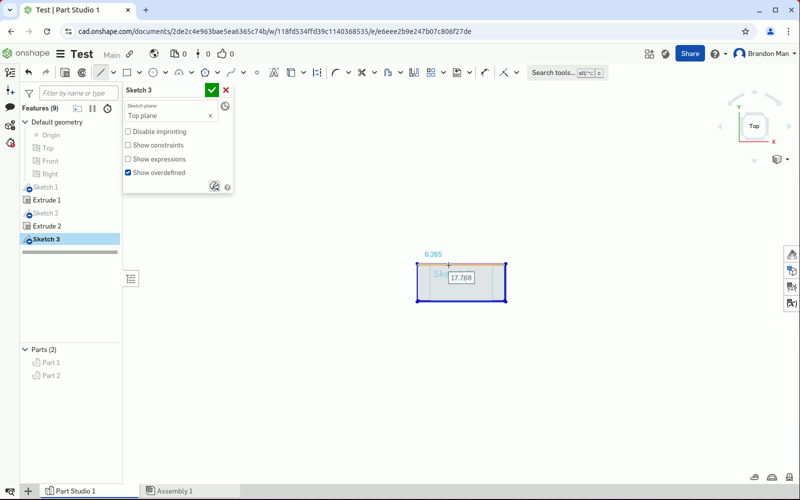
key_down(shift)
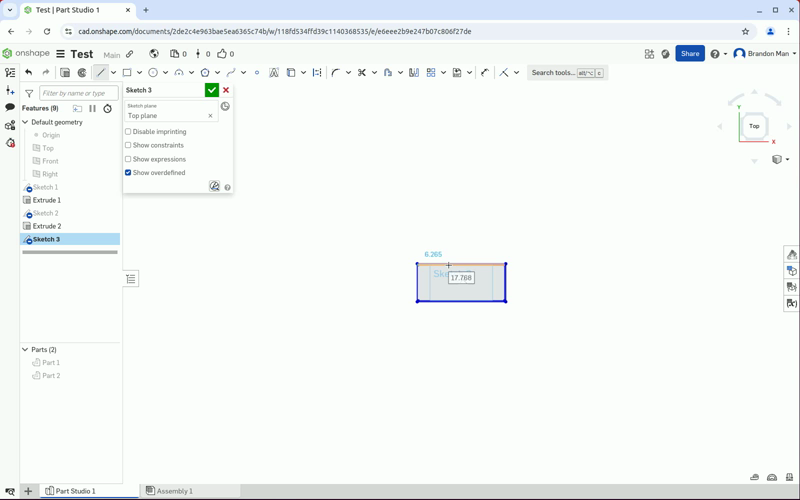
mouse_move(418, 300)
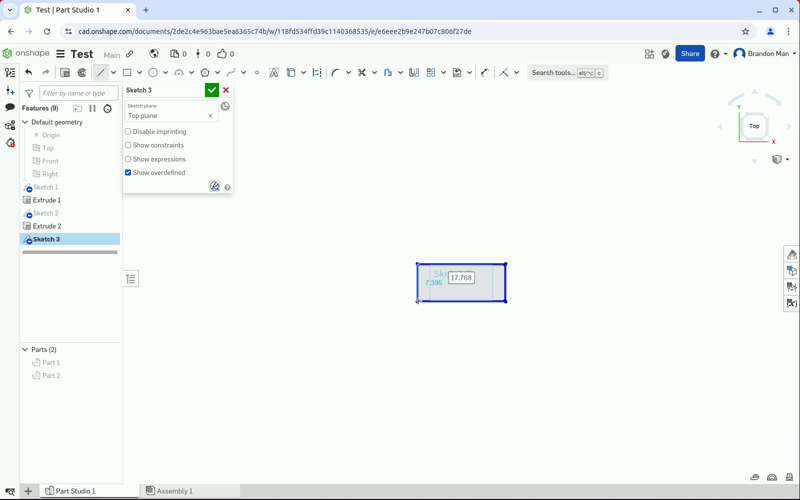
scroll(6)
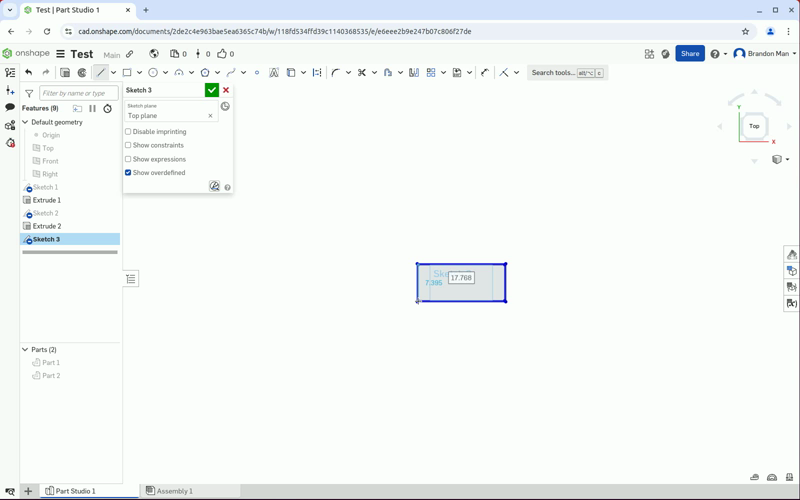
scroll(6)
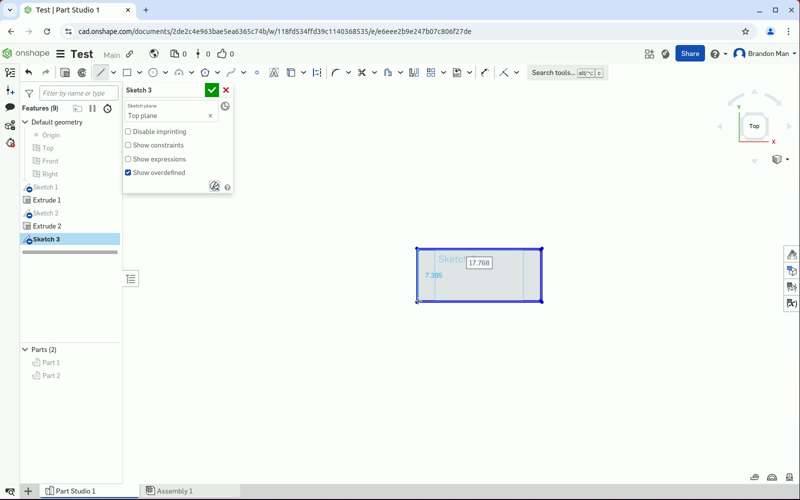
scroll(6)
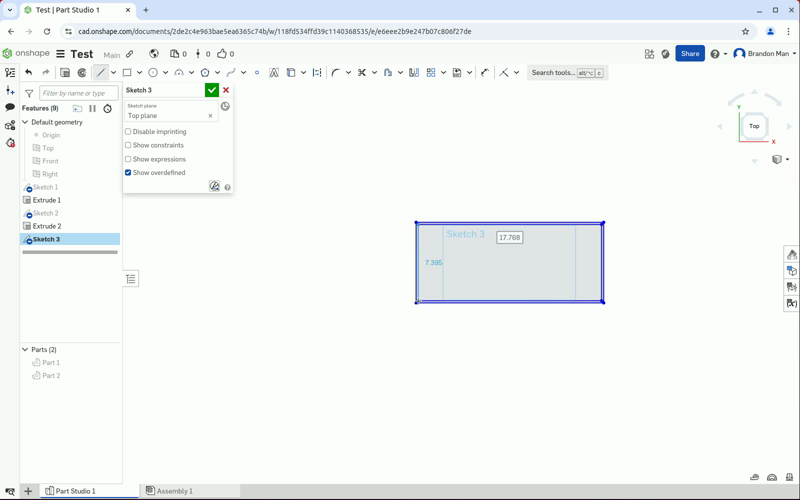
scroll(6)
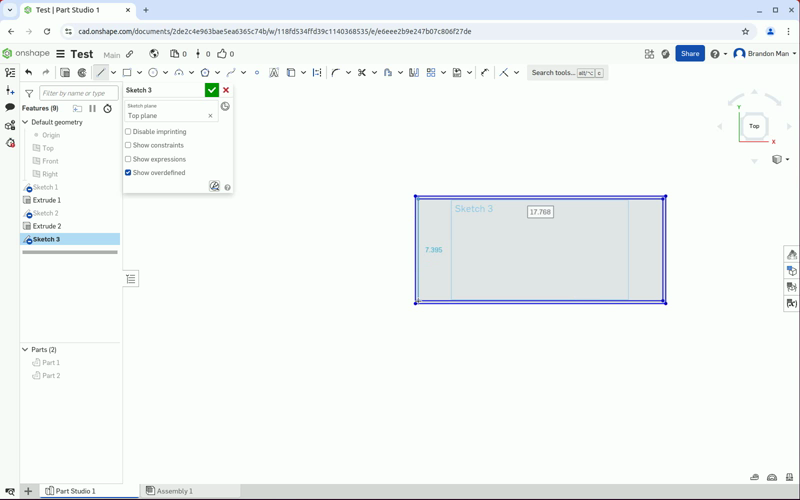
scroll(6)
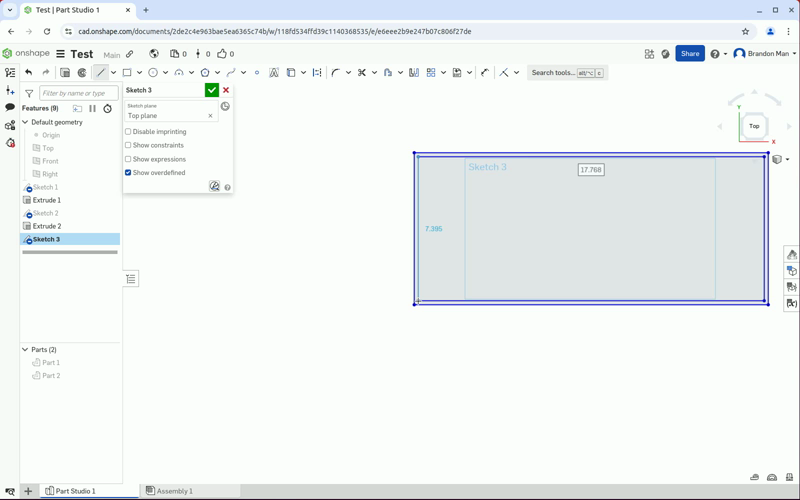
scroll(6)
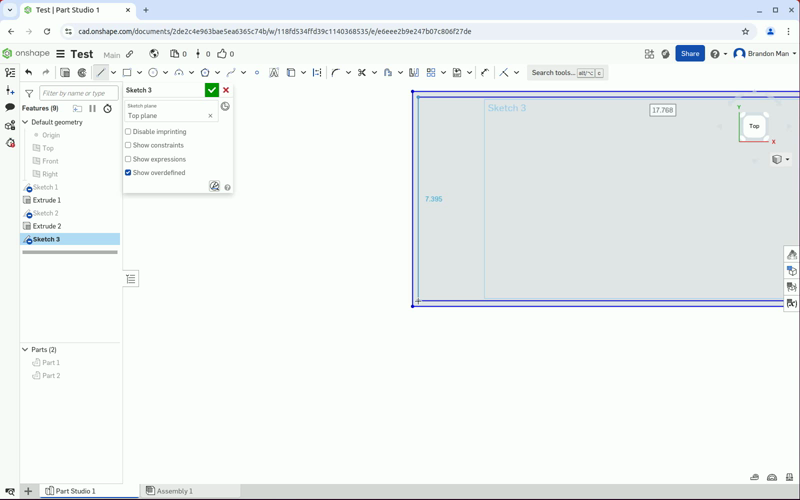
scroll(6)
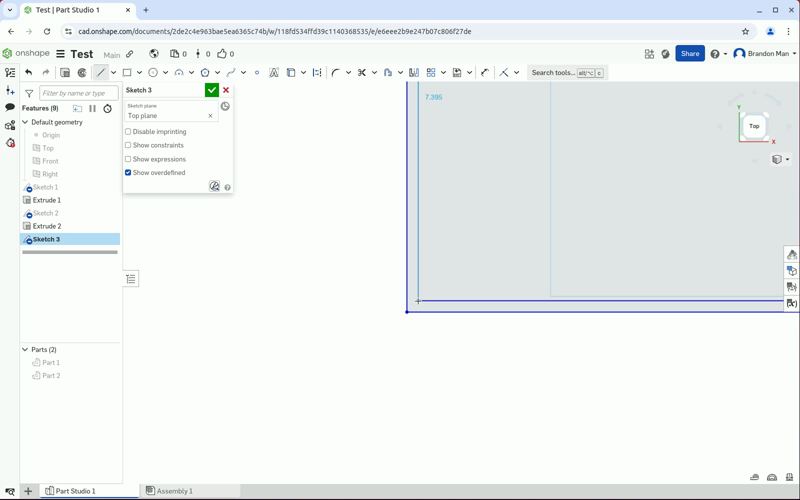
key_up(shift)
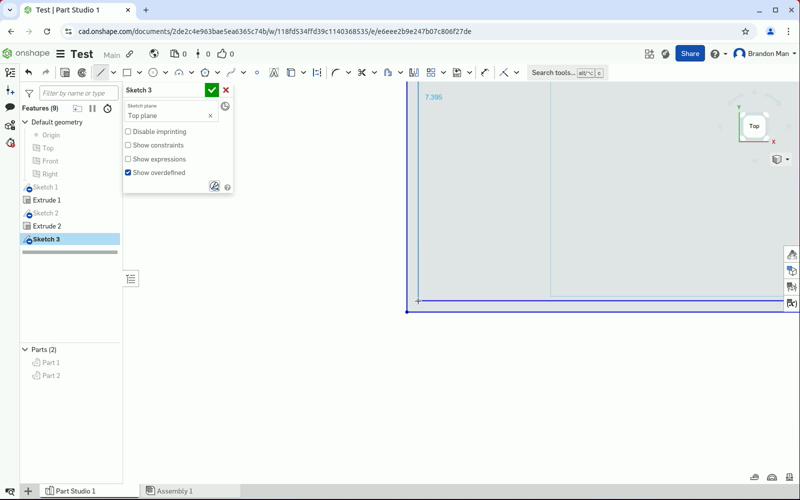
click(418, 300)
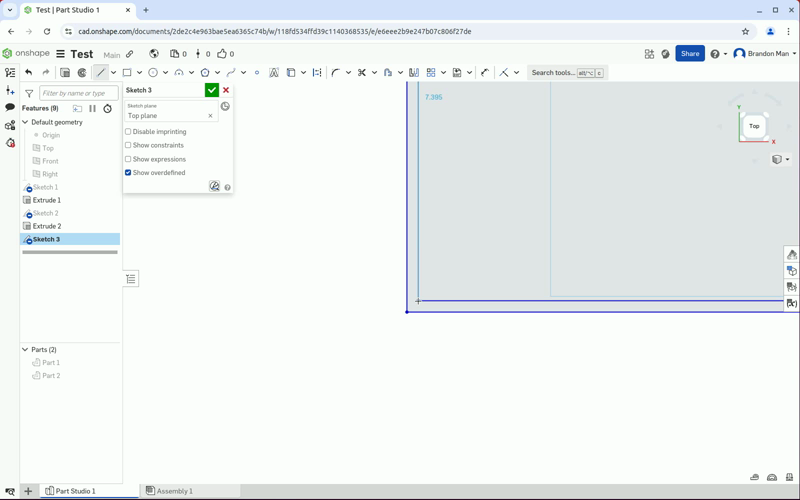
scroll(-6)
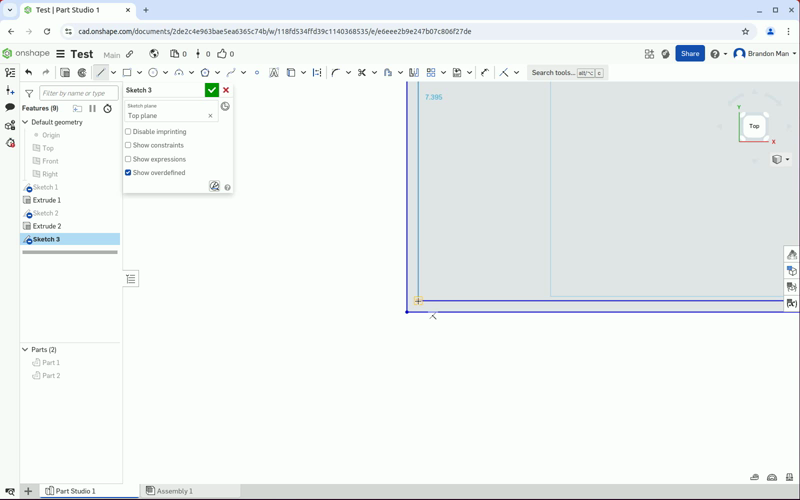
scroll(-6)
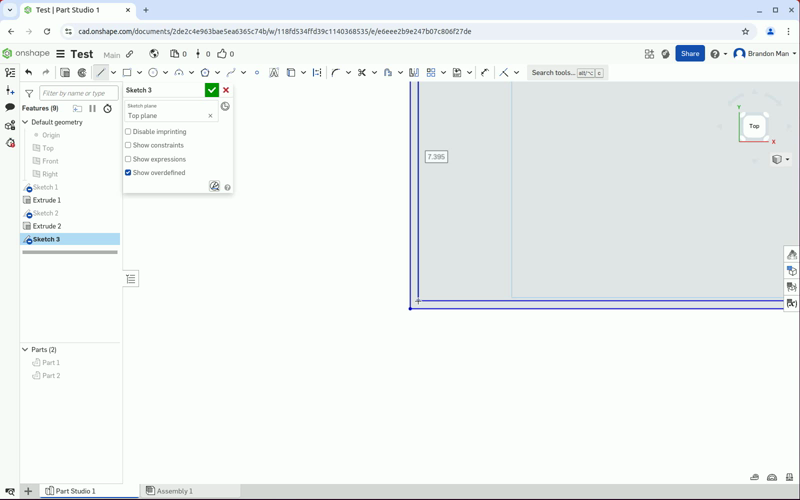
scroll(-6)
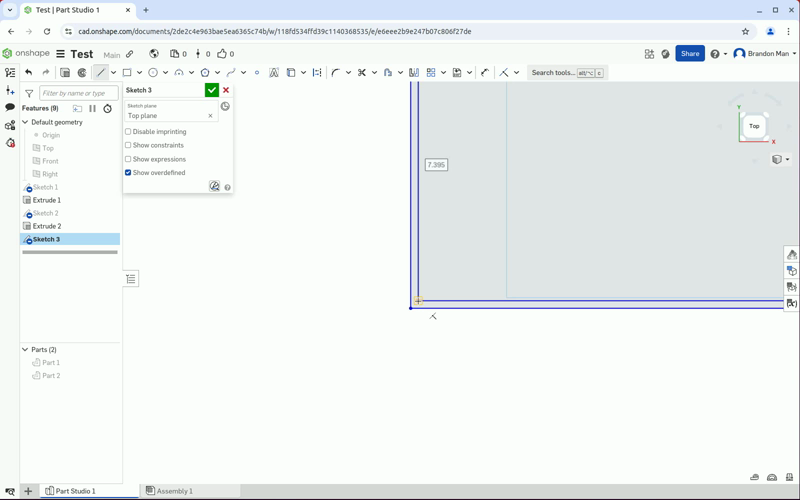
scroll(-6)
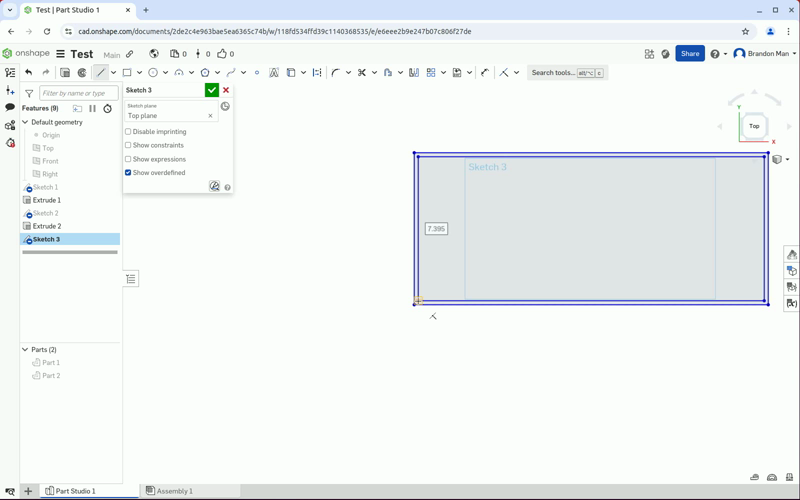
scroll(-6)
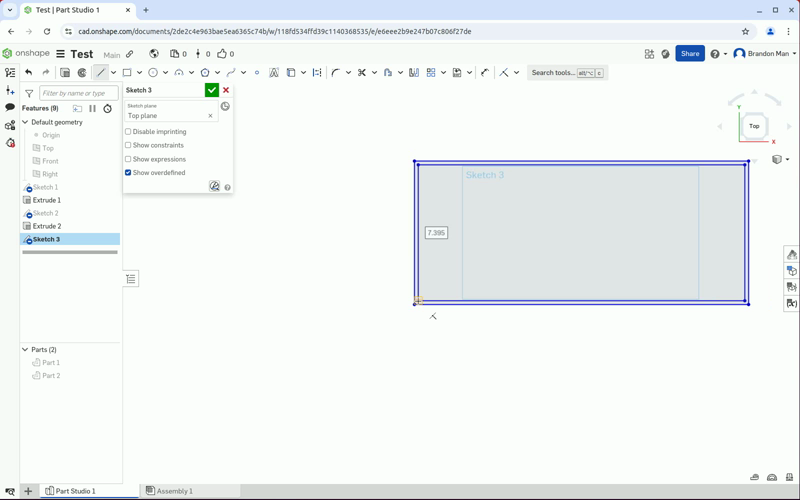
scroll(-6)
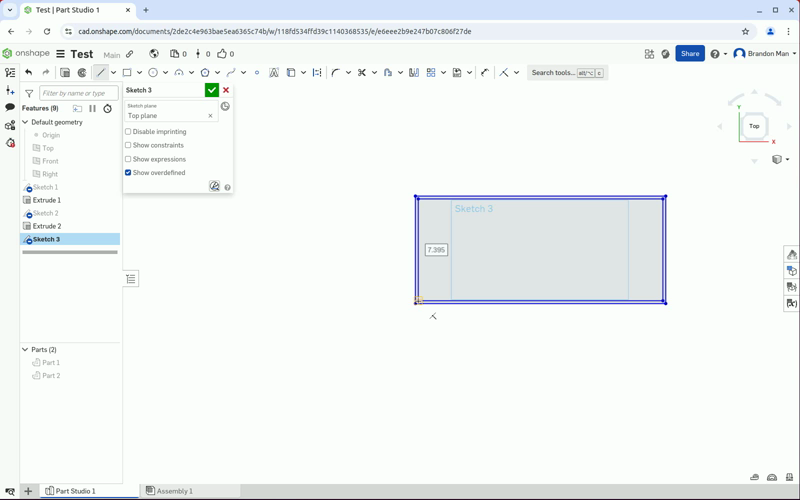
scroll(-6)
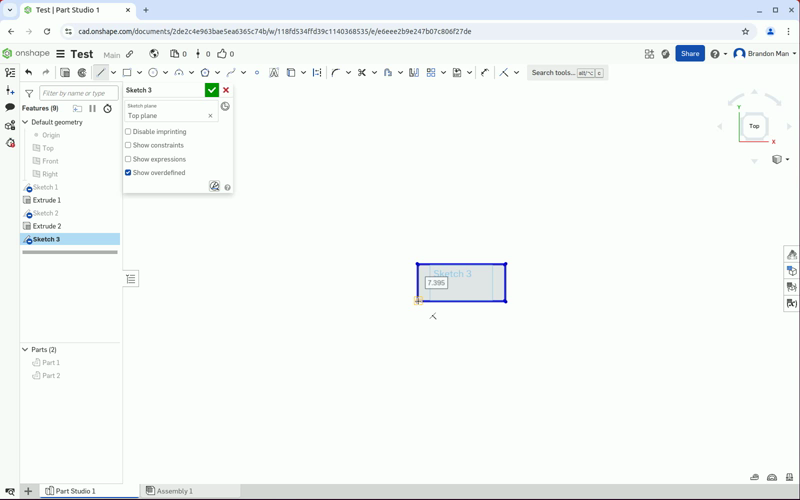
key(esc)
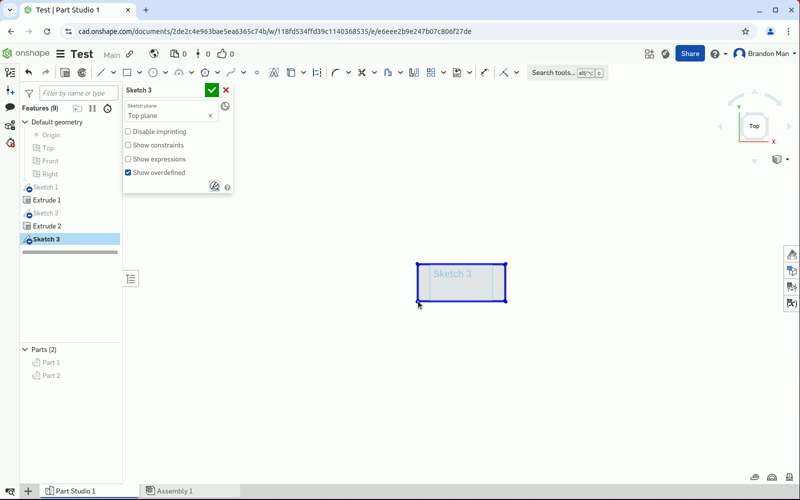
mouse_move(439, 301)
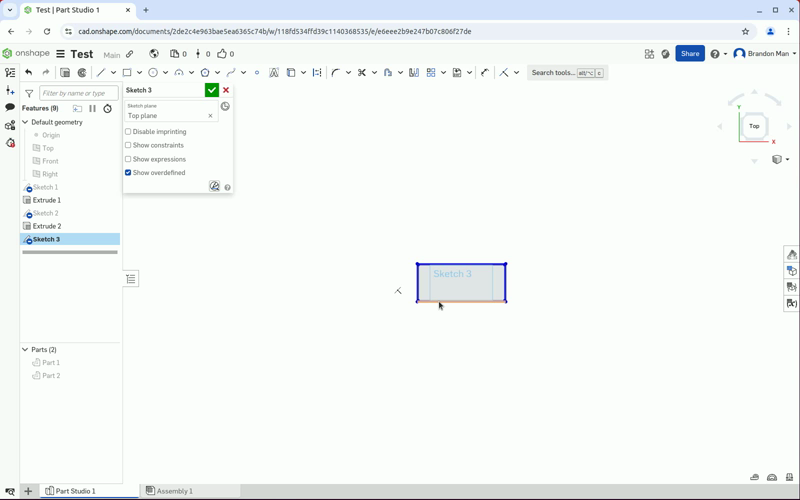
scroll(6)
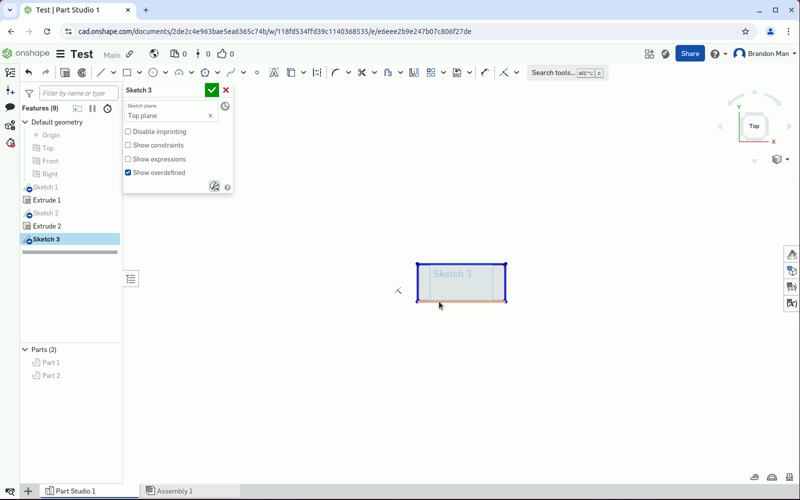
scroll(6)
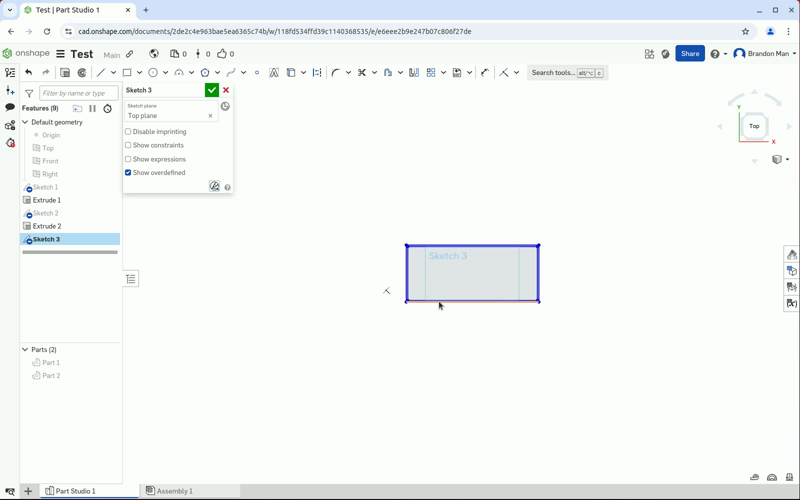
scroll(6)
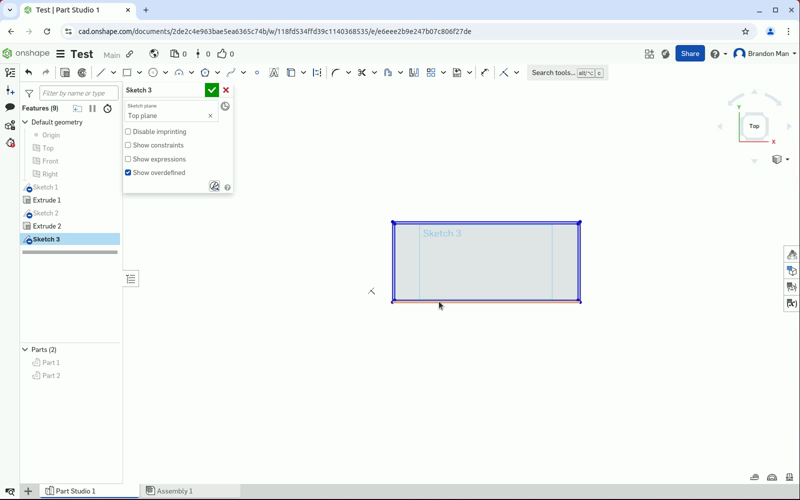
scroll(6)
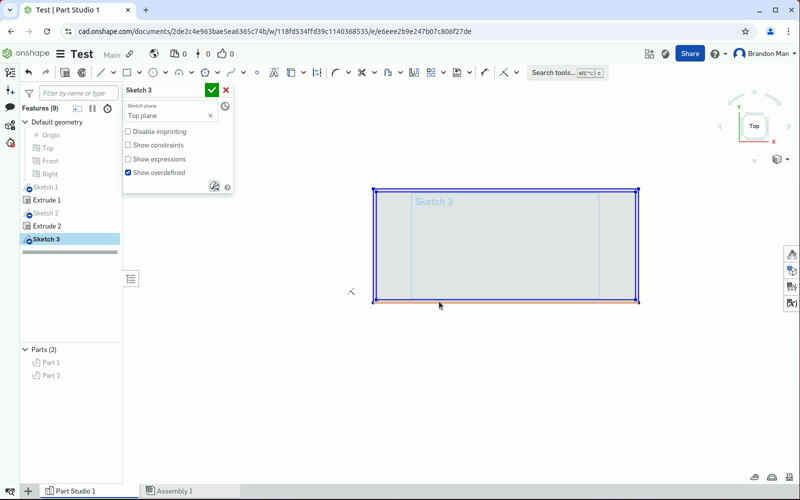
scroll(6)
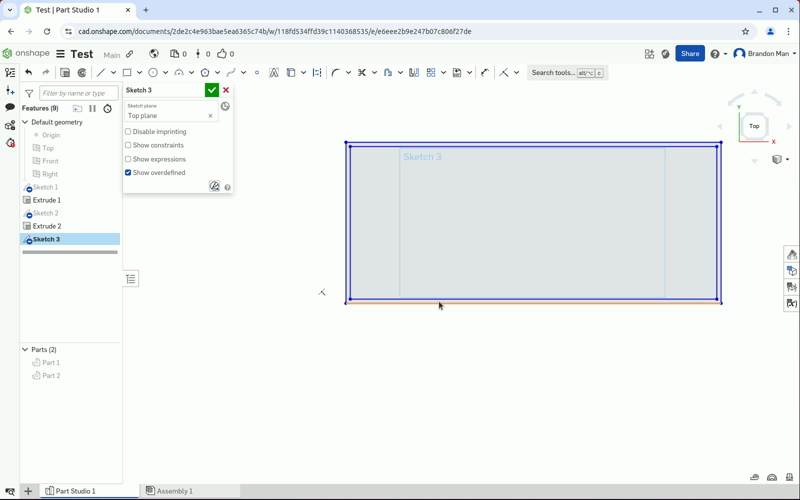
scroll(6)
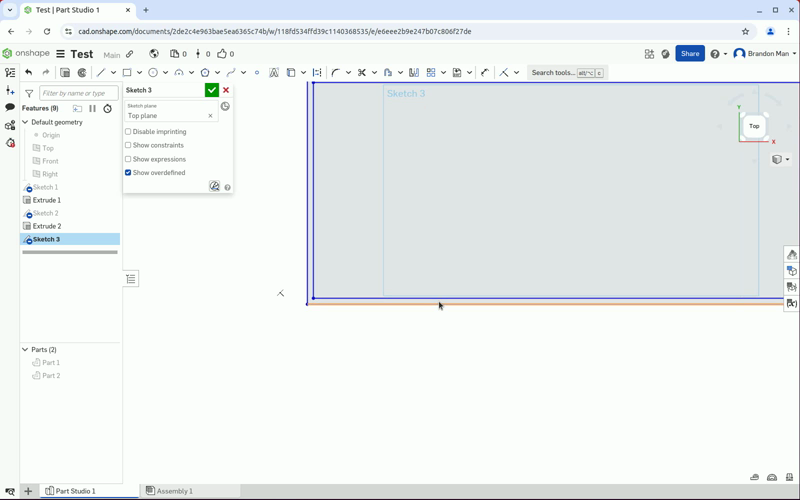
scroll(6)
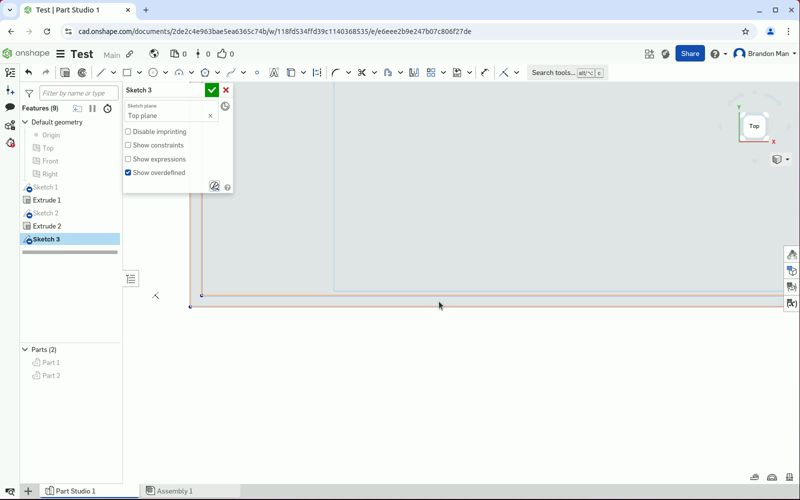
click(439, 301)
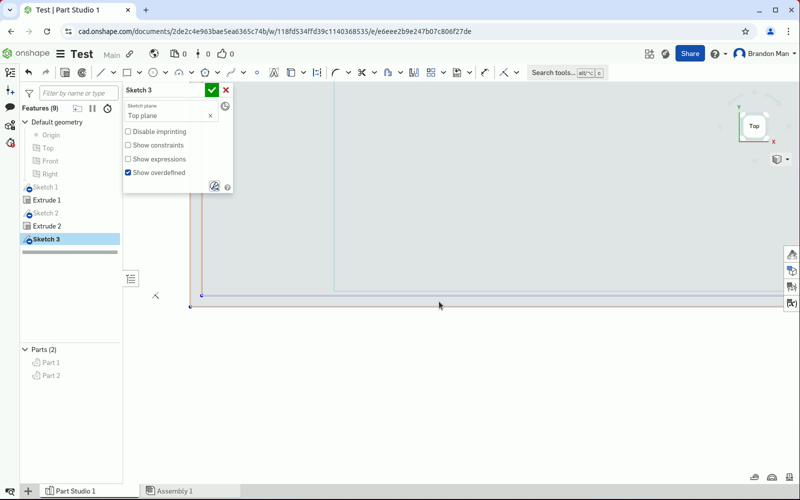
scroll(-6)
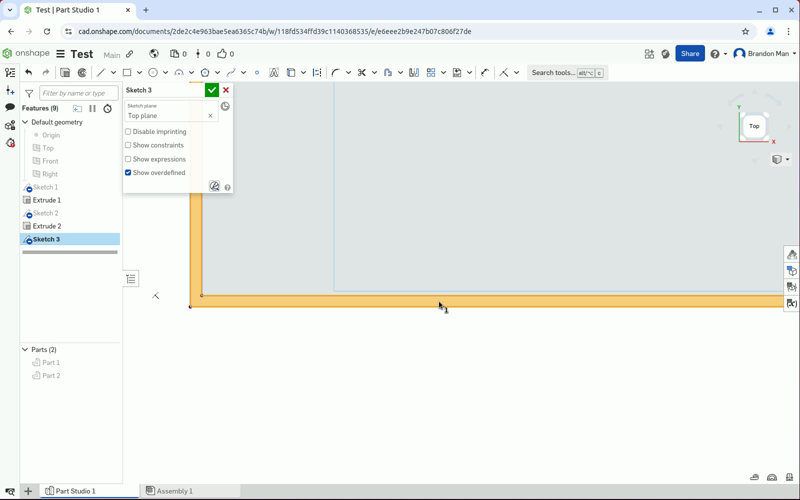
scroll(-6)
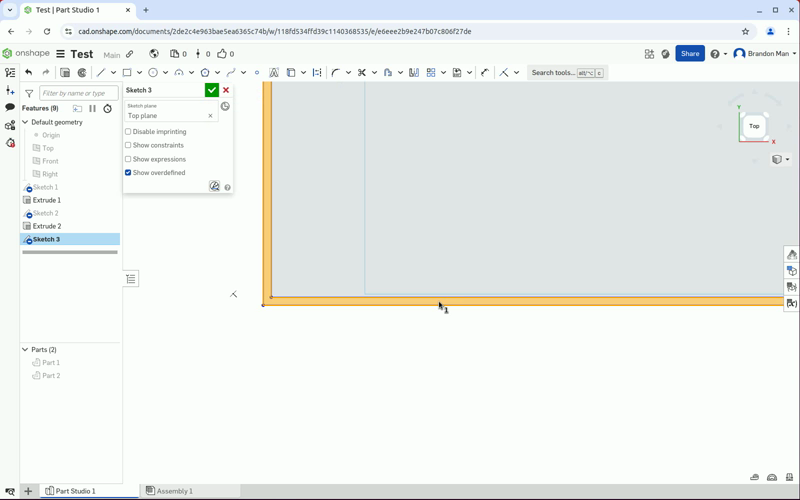
scroll(-6)
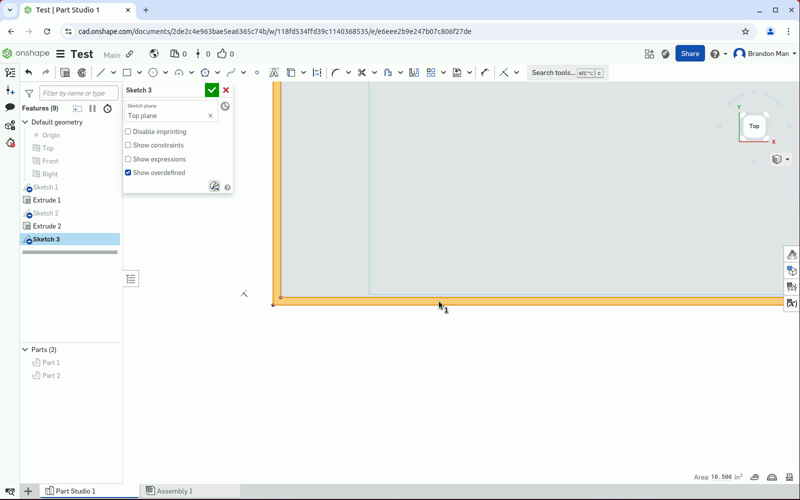
scroll(-6)
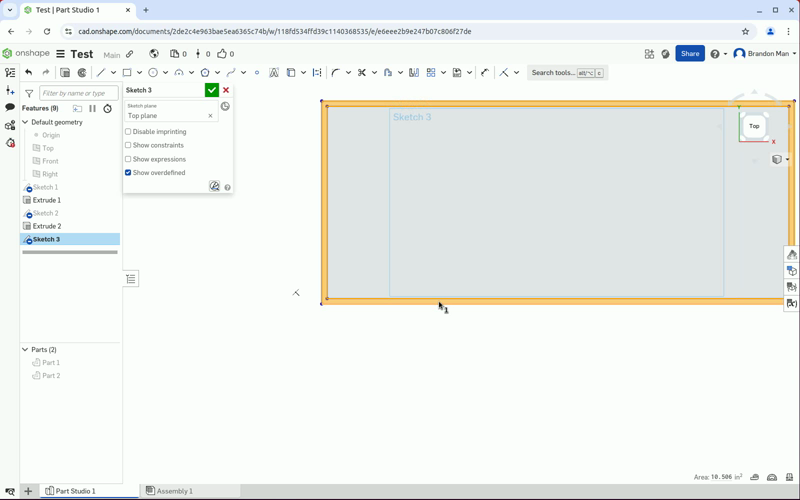
scroll(-6)
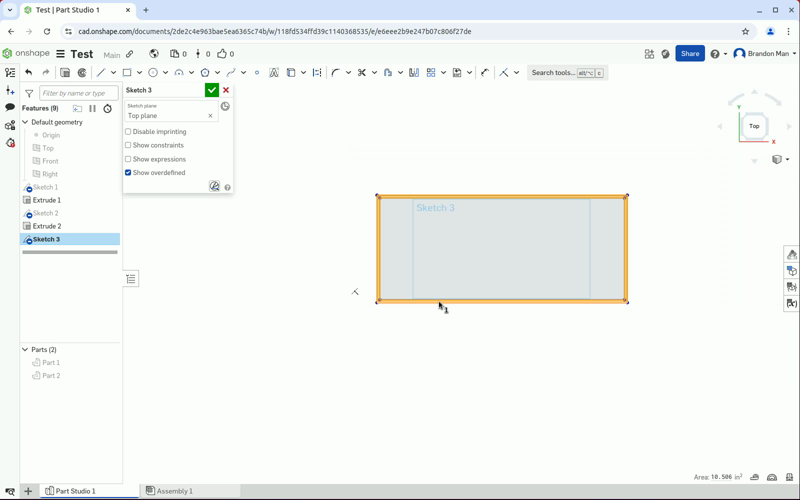
scroll(-6)
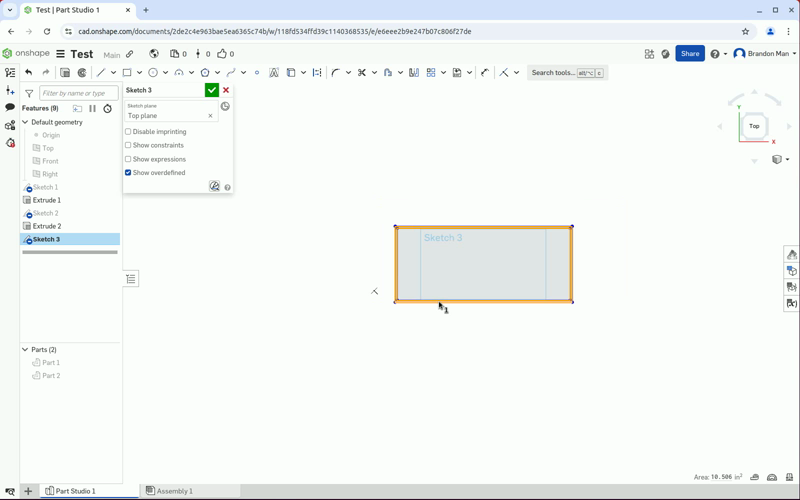
scroll(-6)
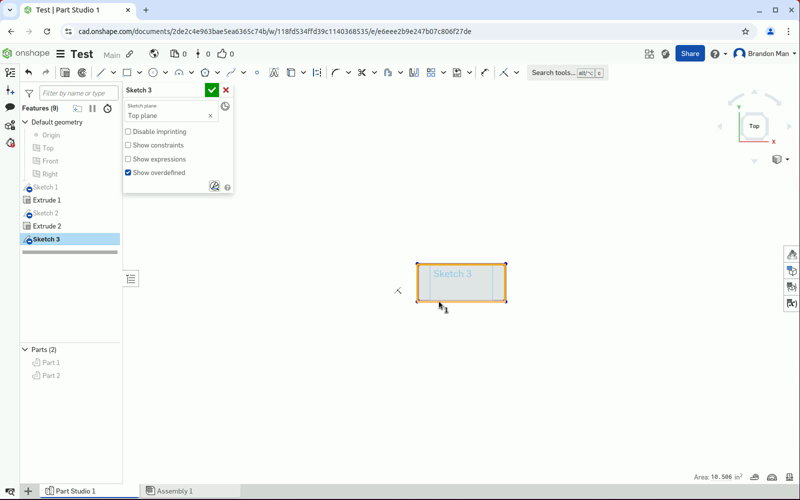
mouse_move(73, 352)
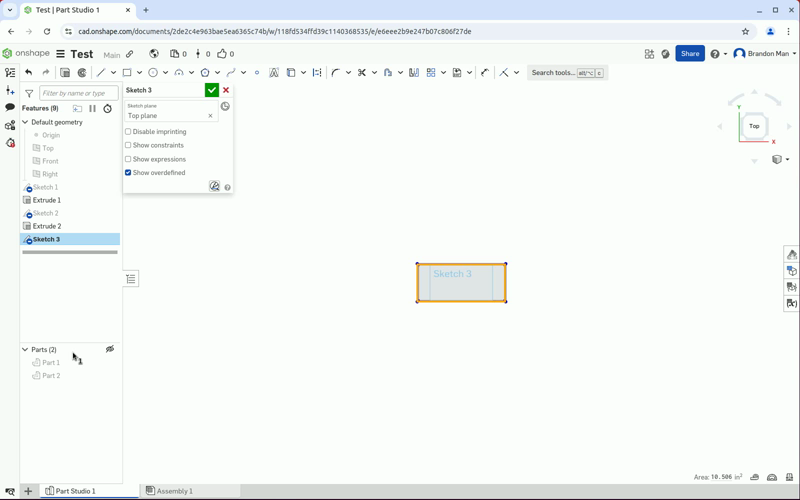
key(shift+y)
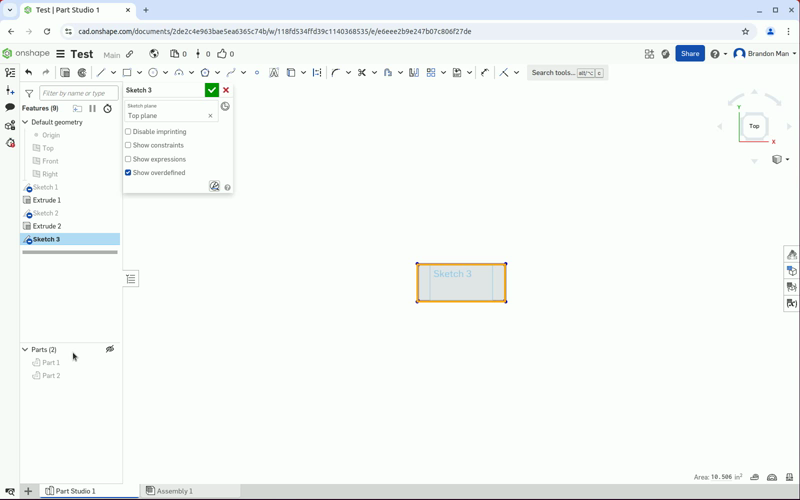
key(shift+e)
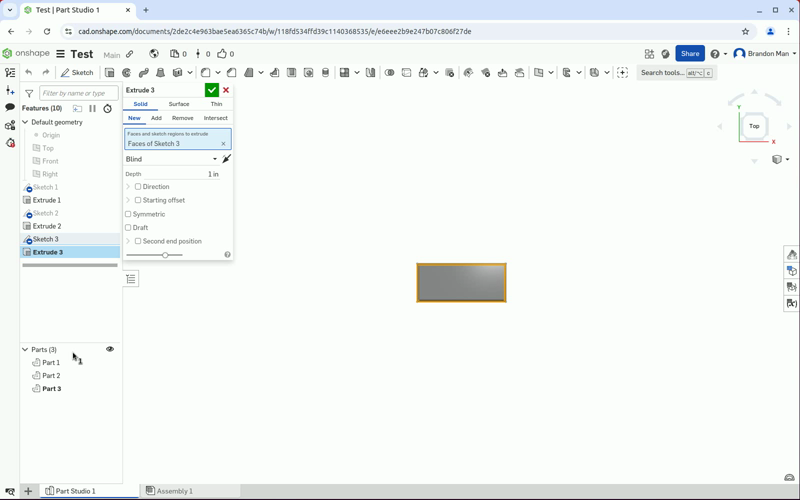
mouse_move(143, 106)
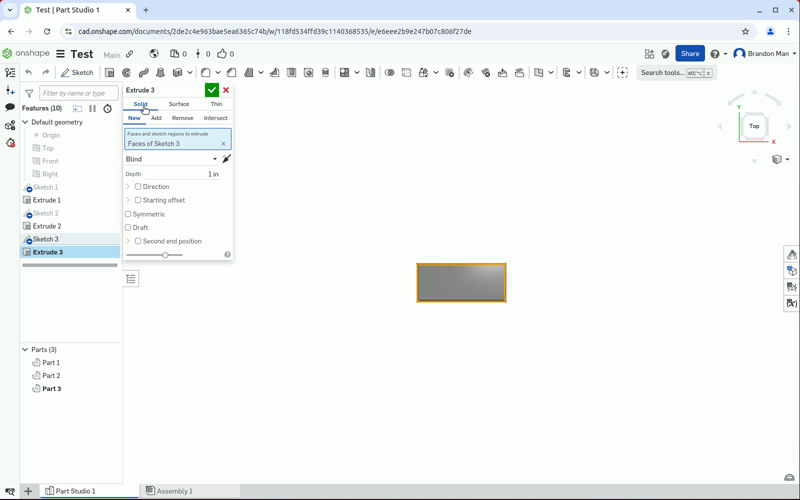
click(143, 106)
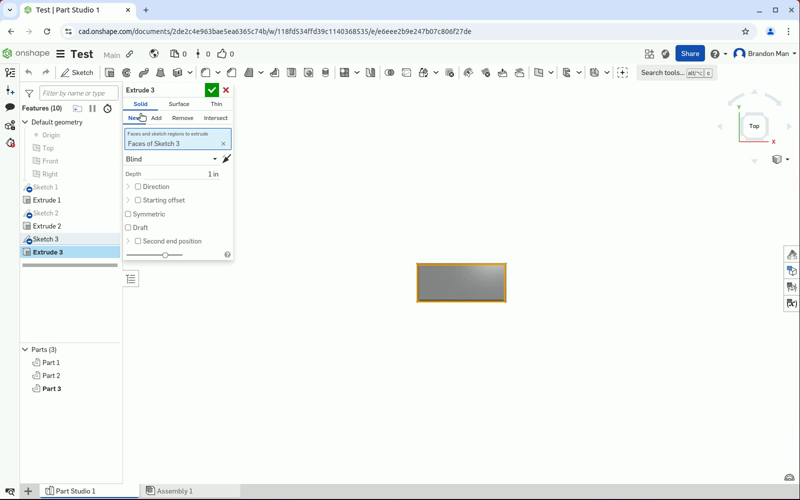
mouse_move(137, 120)
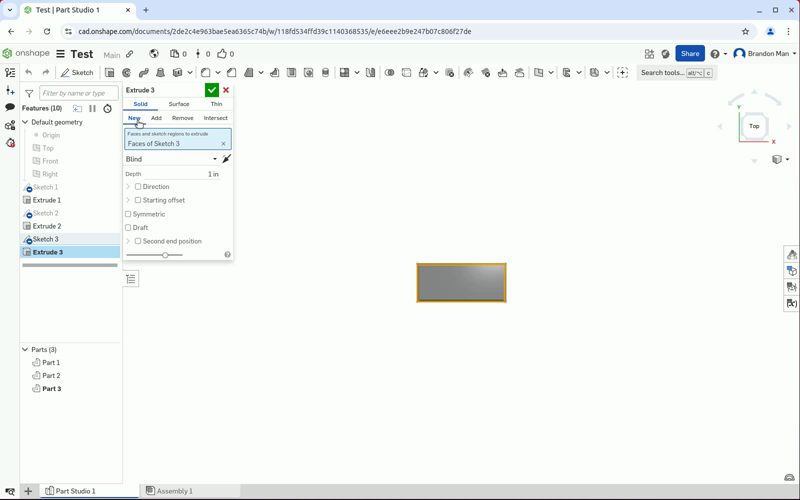
click(137, 120)
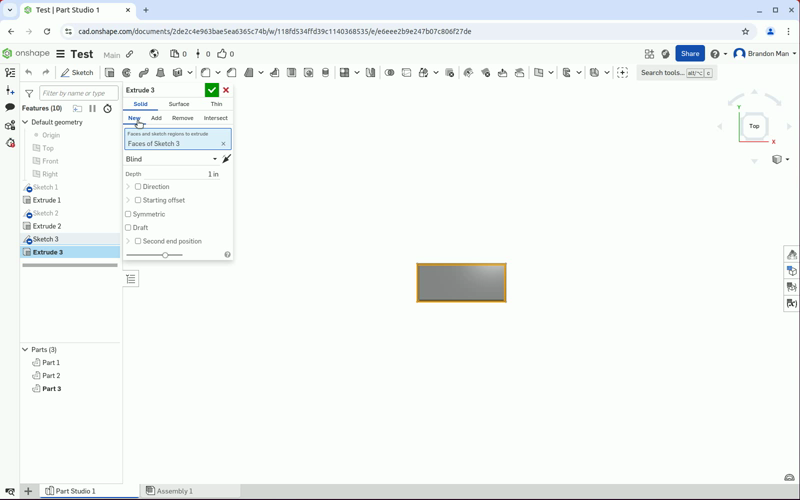
key(tab, 4)
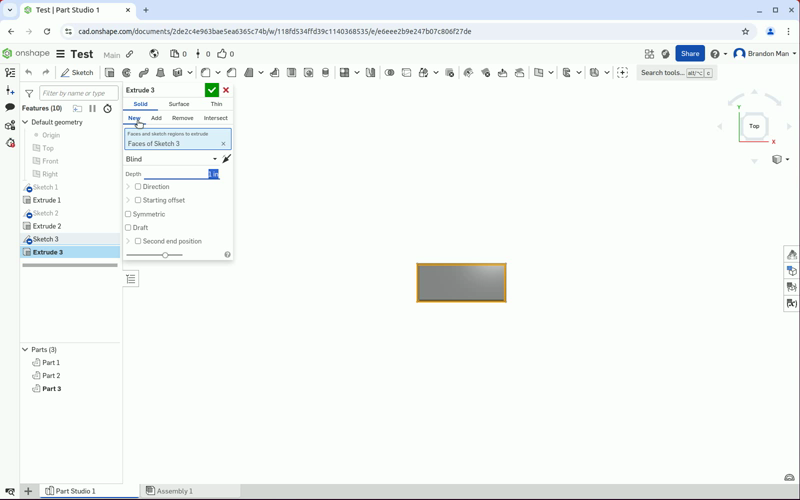
text(25.034)
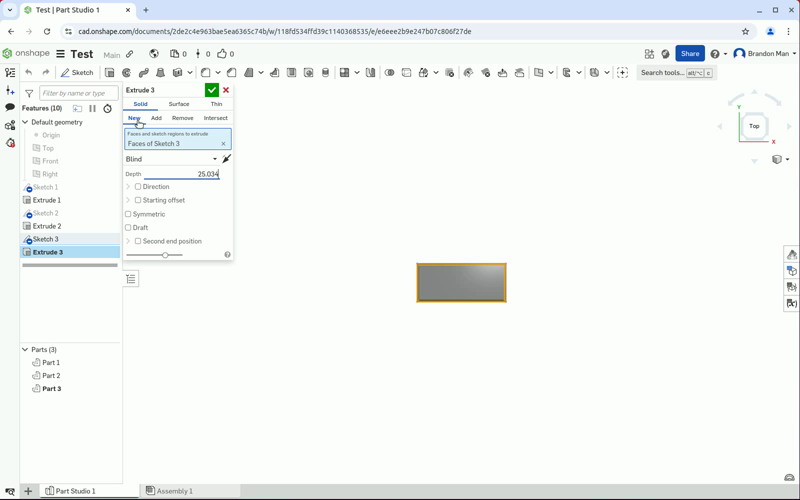
key(enter)
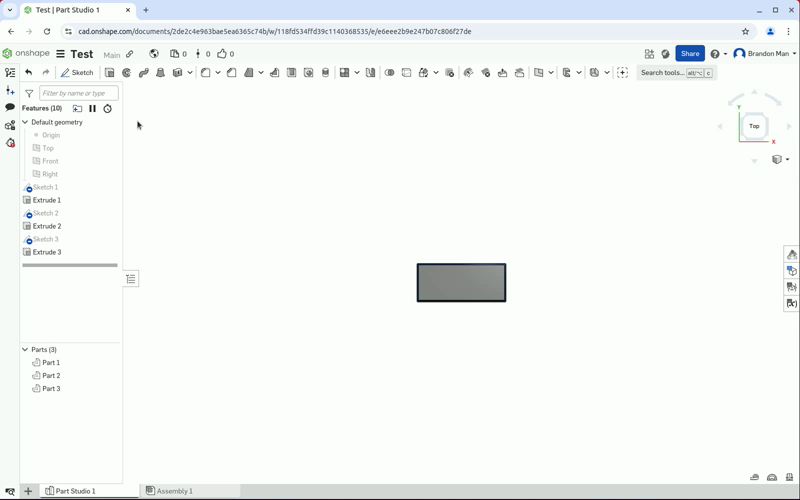
key(shift+h)
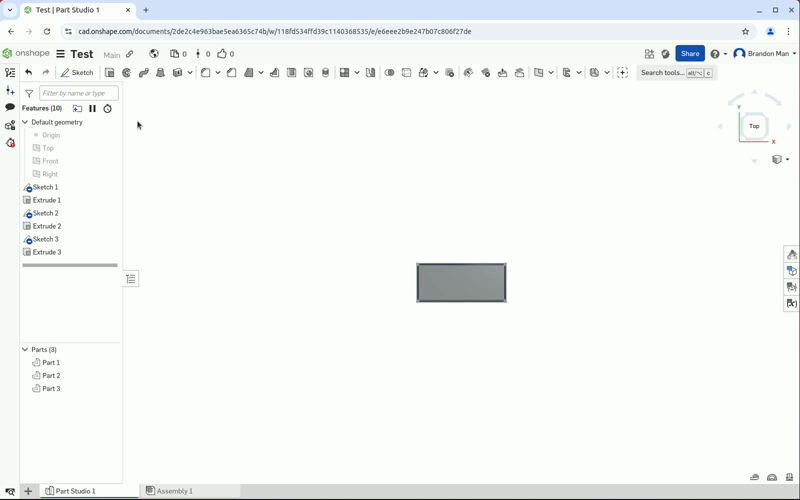
key(shift+h)
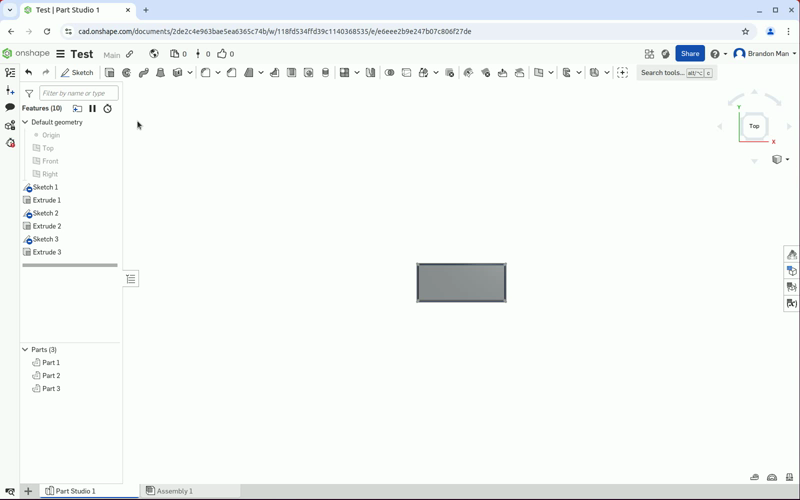
key(shift+7)
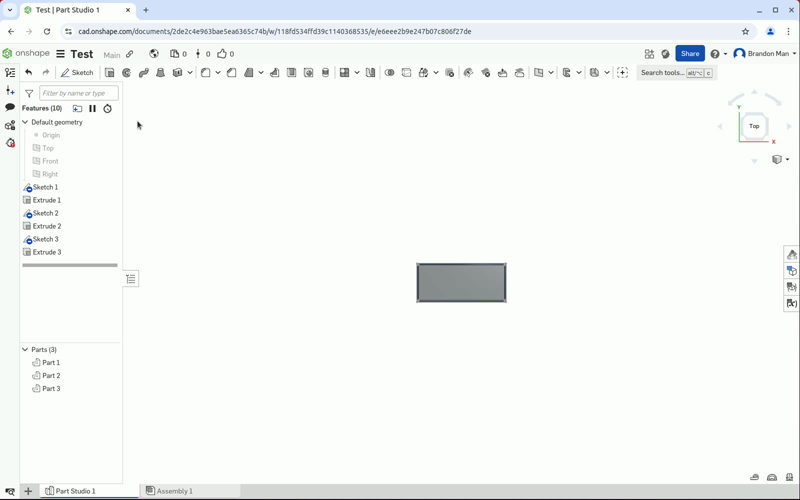
key(up, 3)
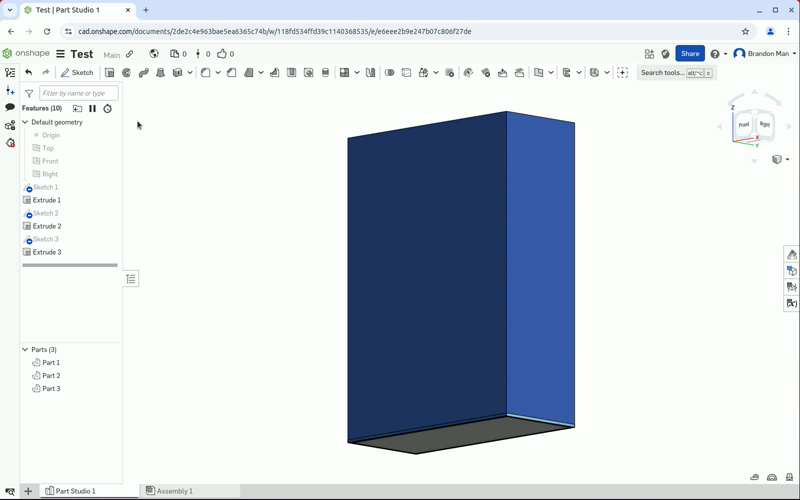
key(left, 3)
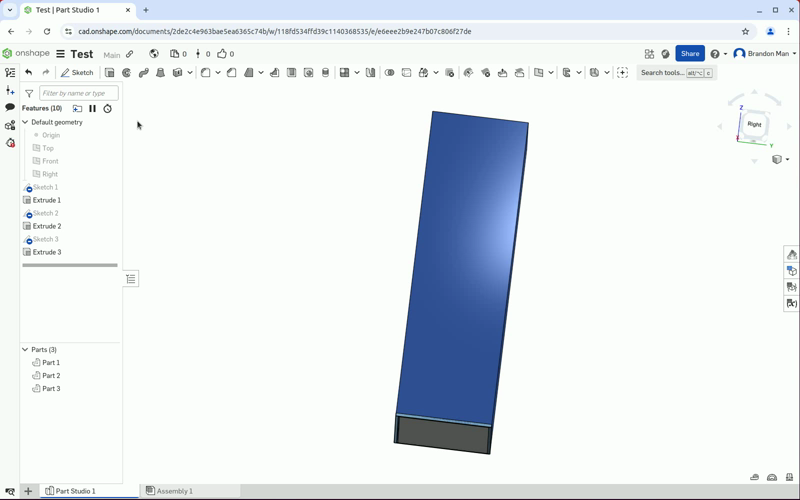
key(right, 3)
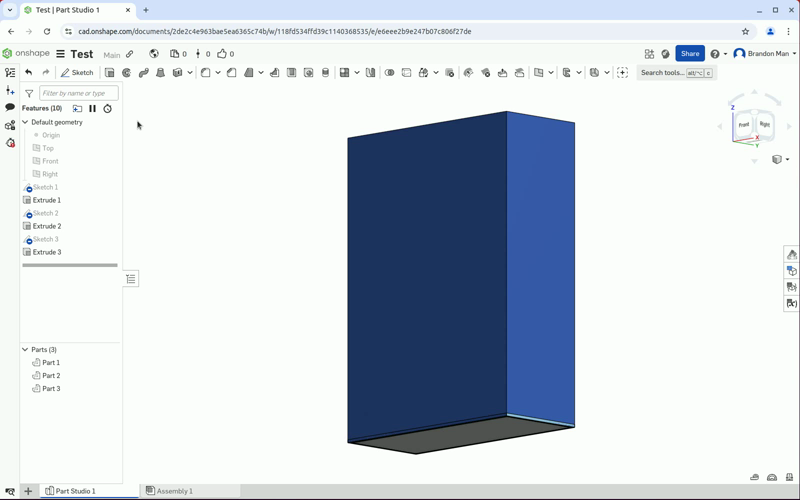
key(down, 3)
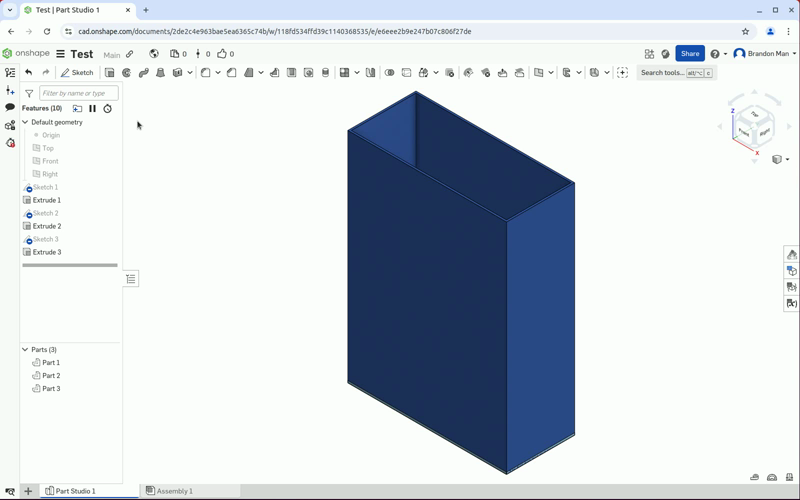
mouse_move(73, 189)
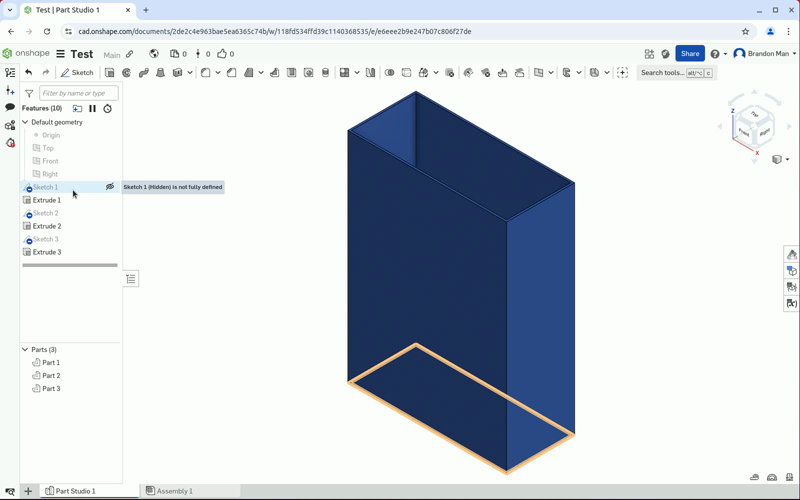
click(73, 189)